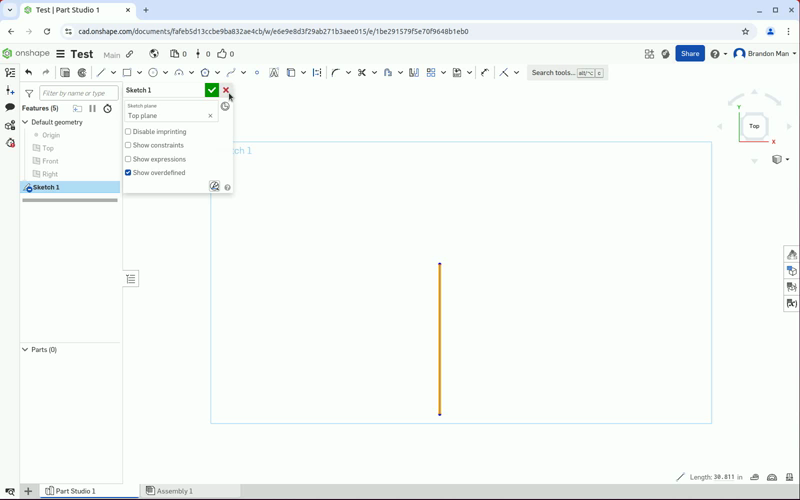
key(shift+h)
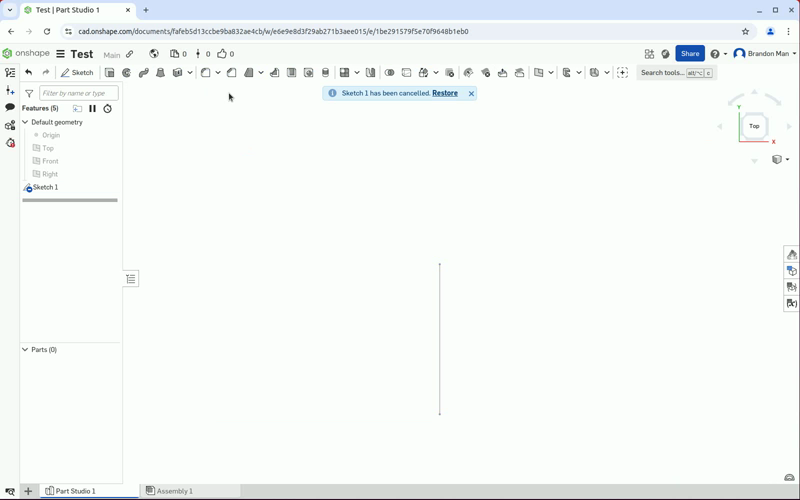
key(shift+s)
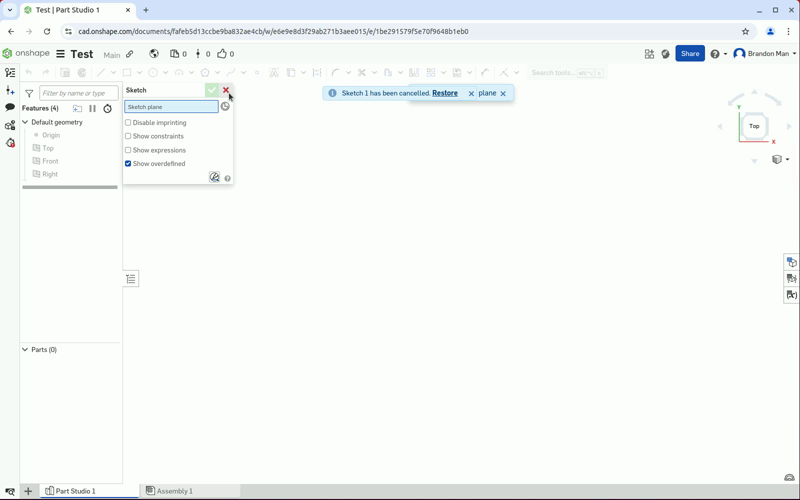
mouse_move(73, 150)
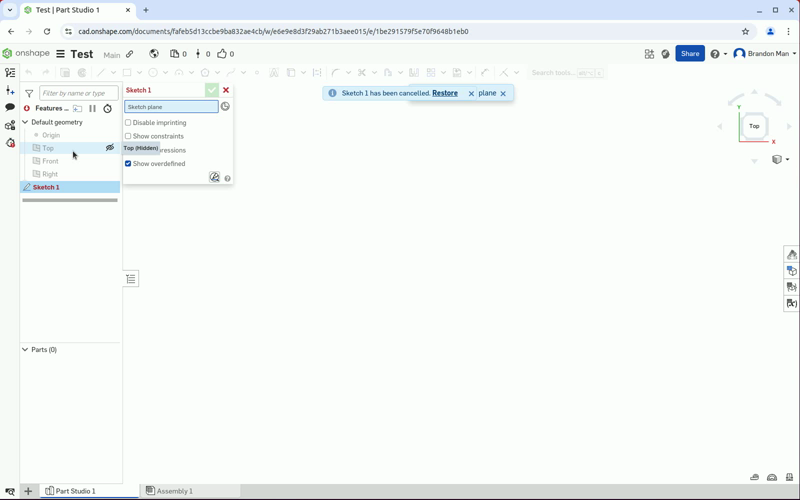
click(73, 150)
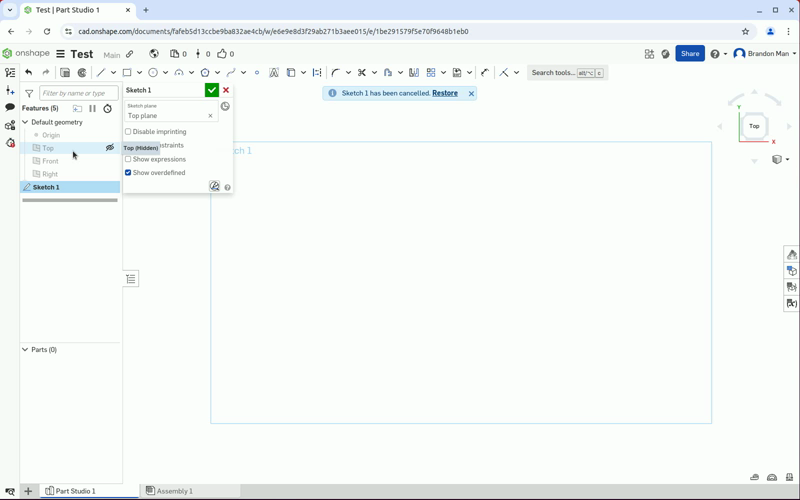
mouse_move(73, 352)
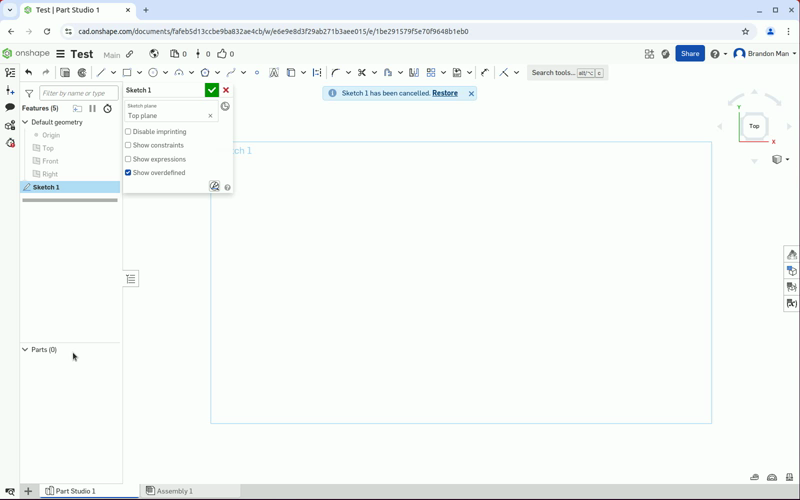
key(y)
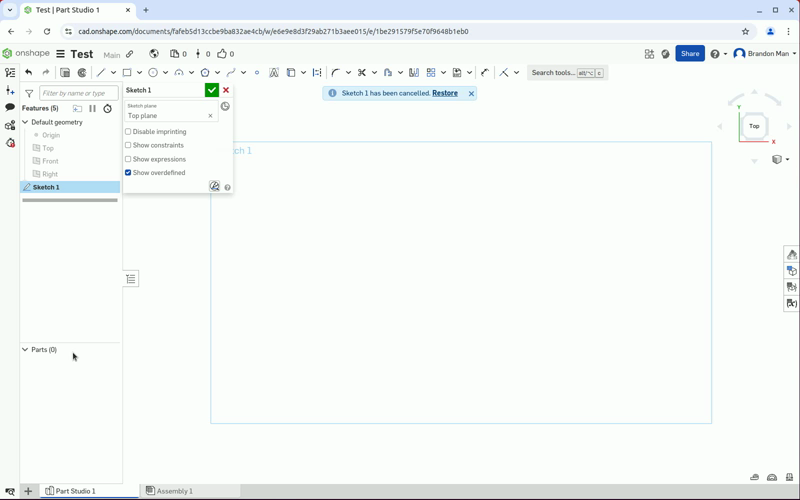
key(c)
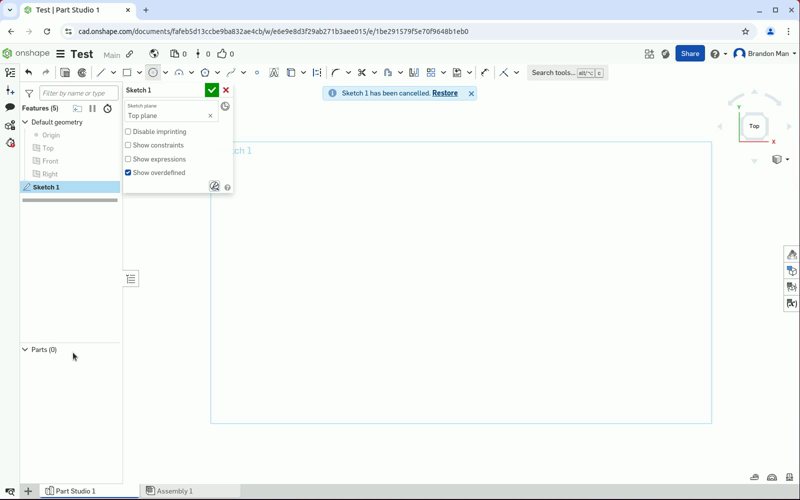
key_down(shift)
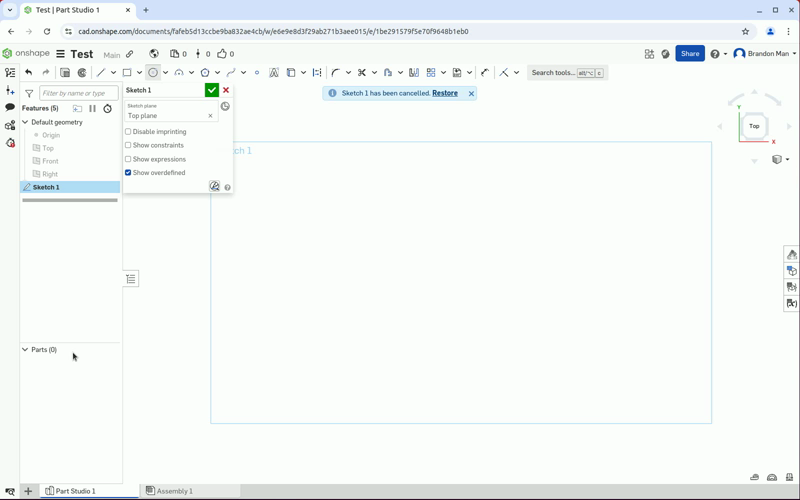
mouse_move(461, 282)
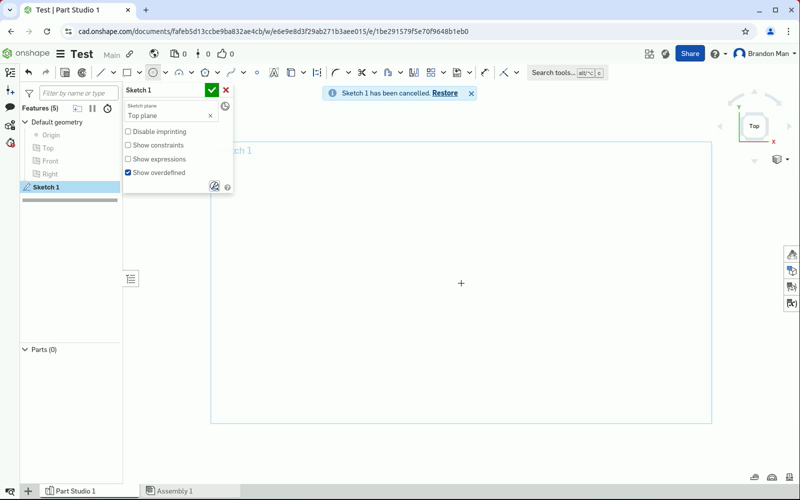
click(461, 282)
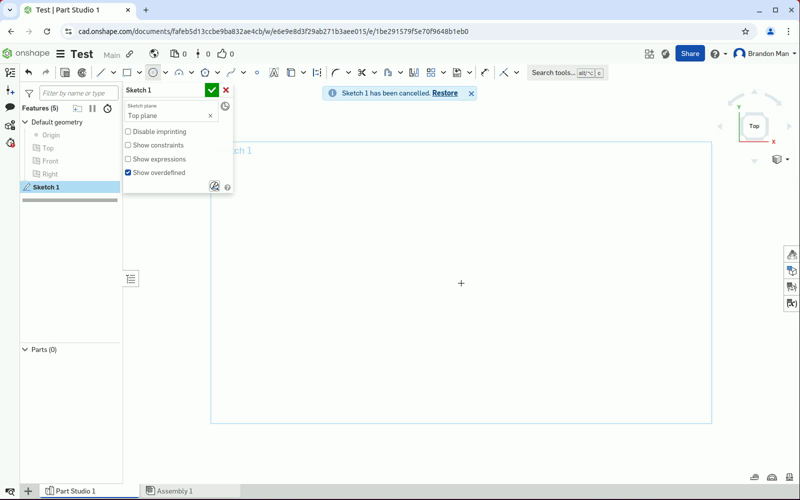
key_up(shift)
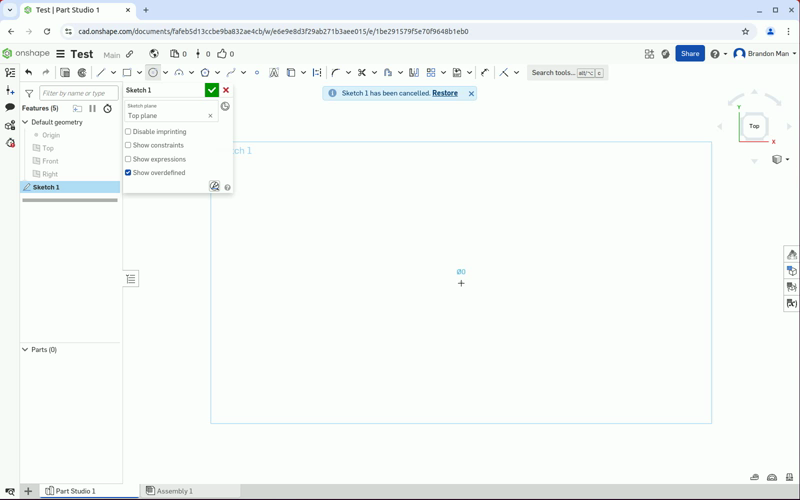
mouse_move(559, 282)
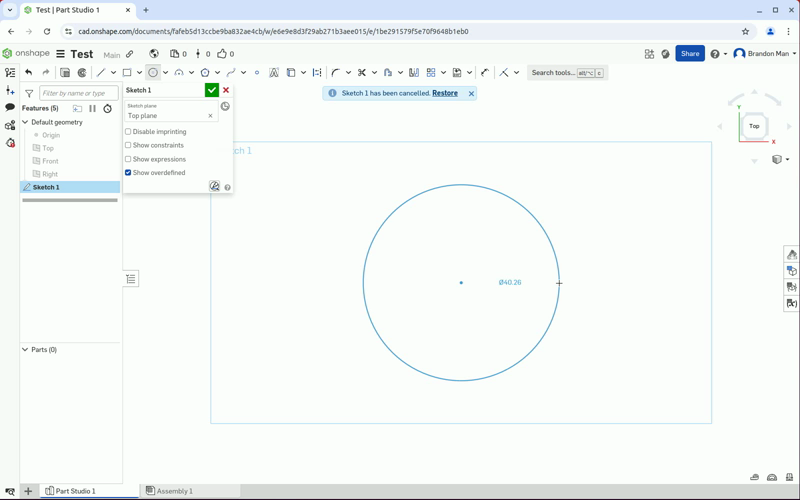
click(559, 282)
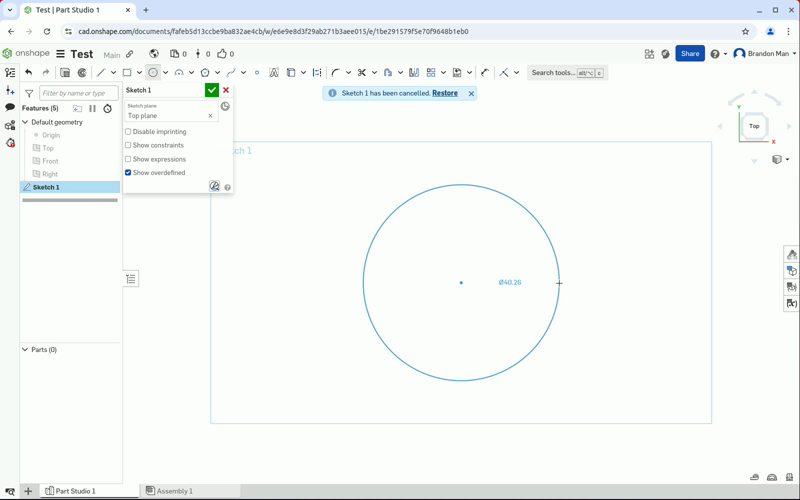
key(esc)
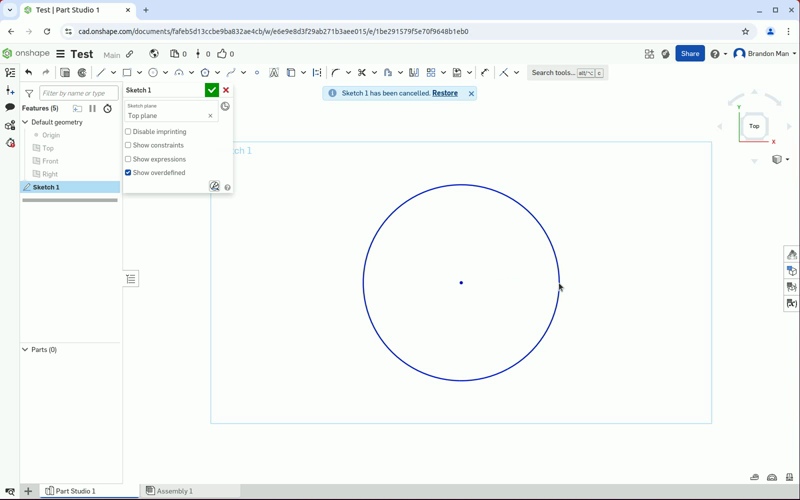
key(c)
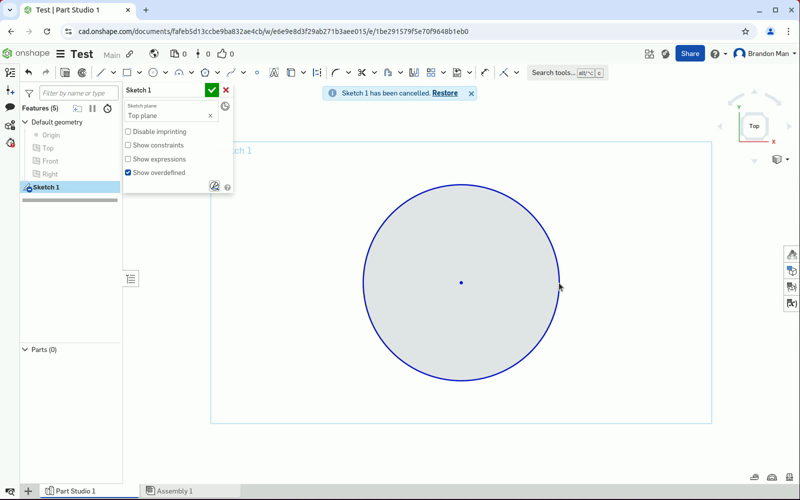
key_down(shift)
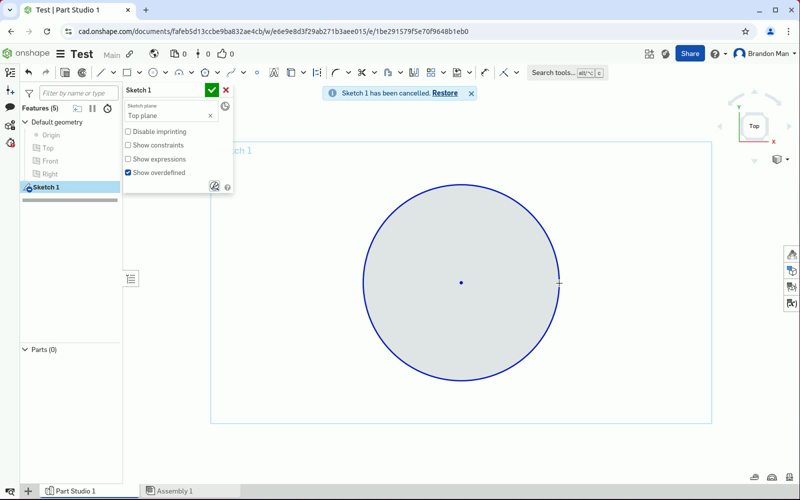
mouse_move(461, 282)
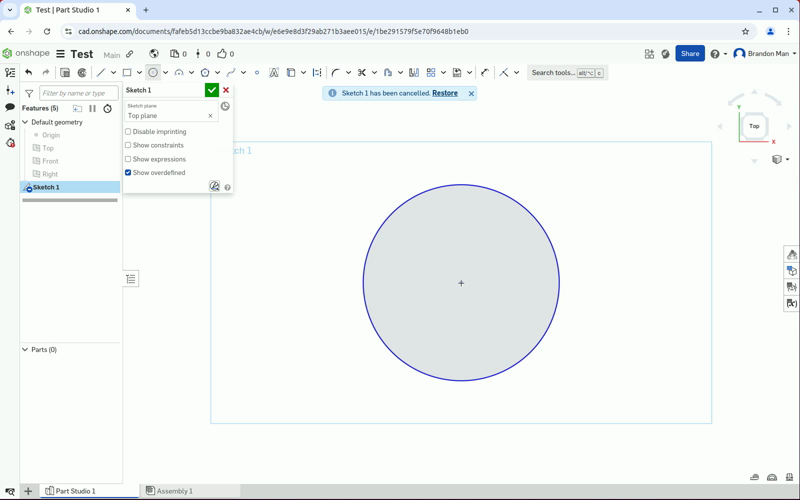
click(461, 282)
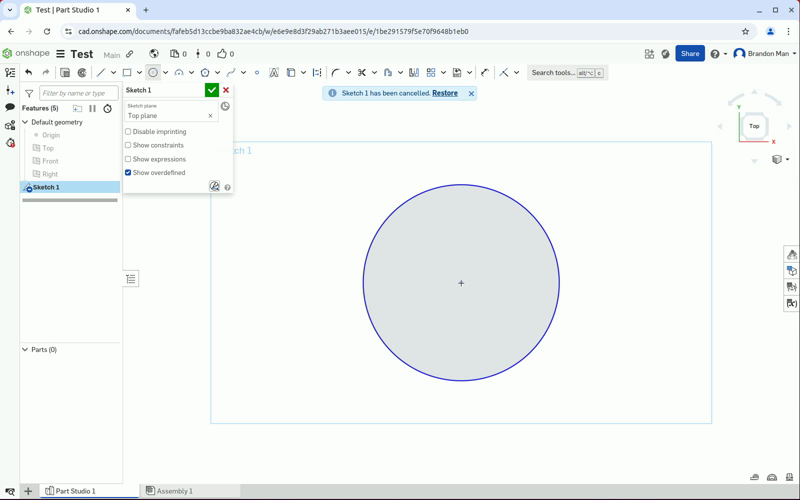
key_up(shift)
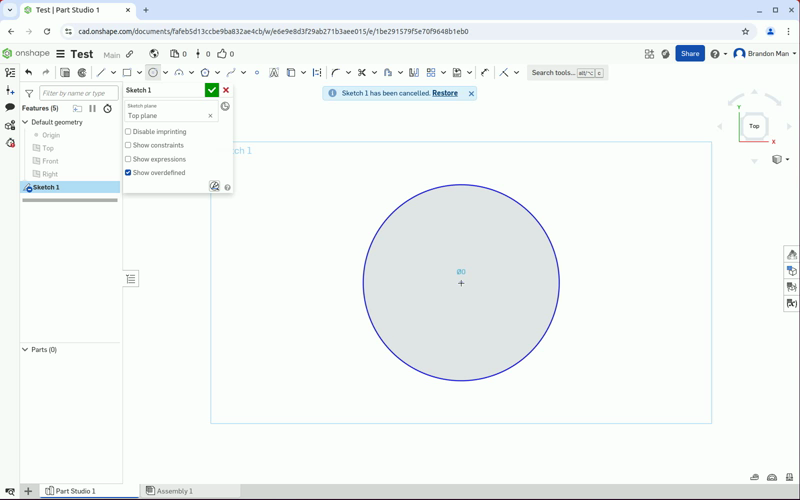
mouse_move(510, 282)
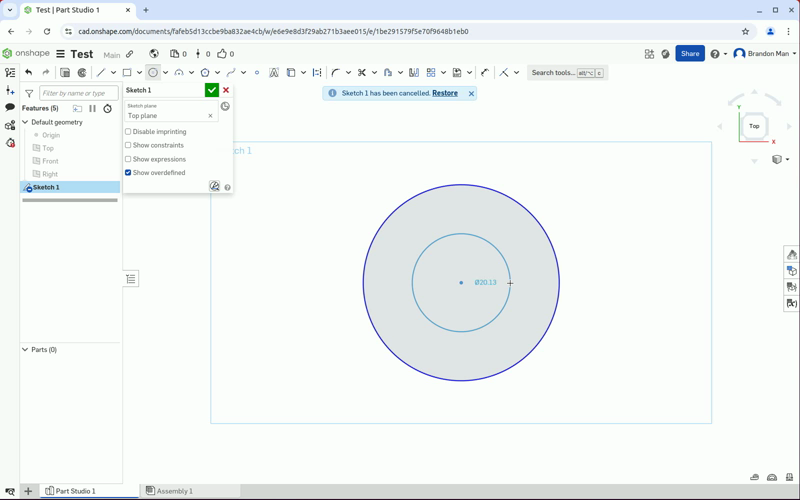
click(510, 282)
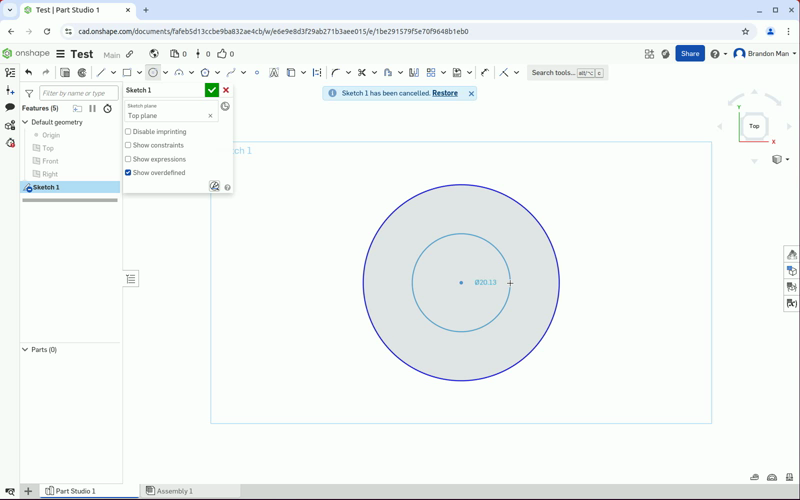
key(esc)
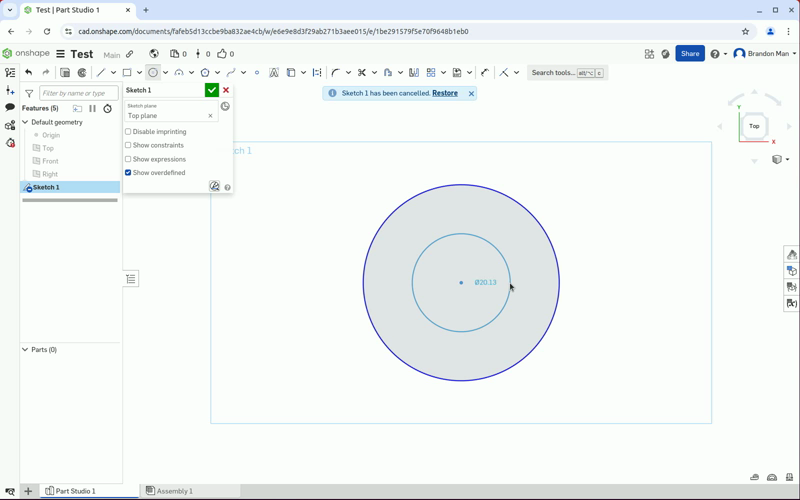
mouse_move(405, 328)
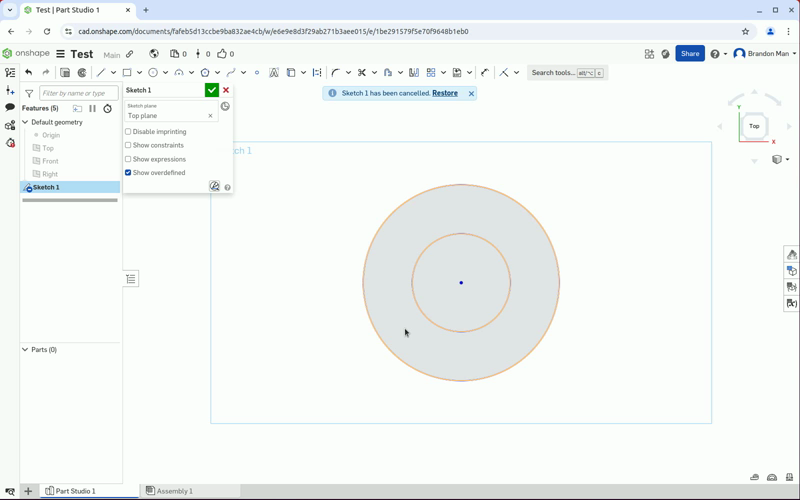
click(405, 328)
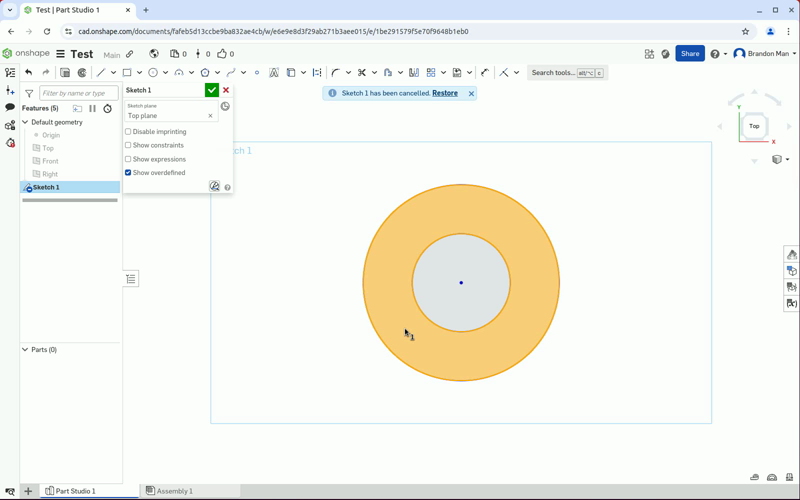
mouse_move(73, 352)
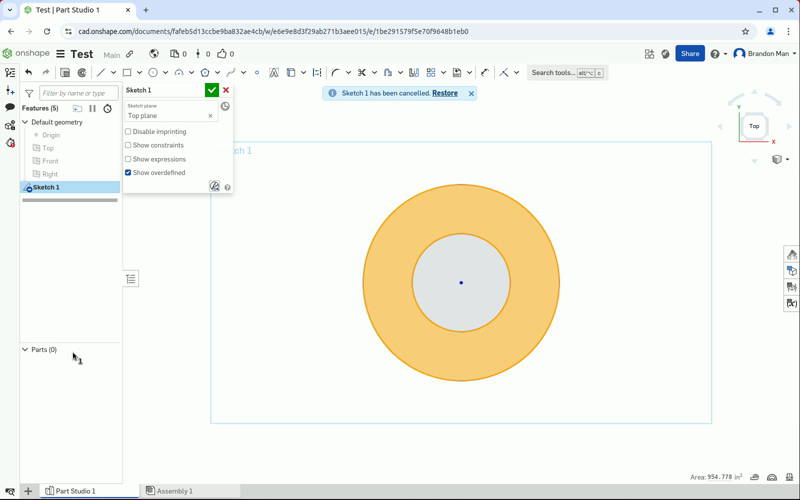
key(shift+y)
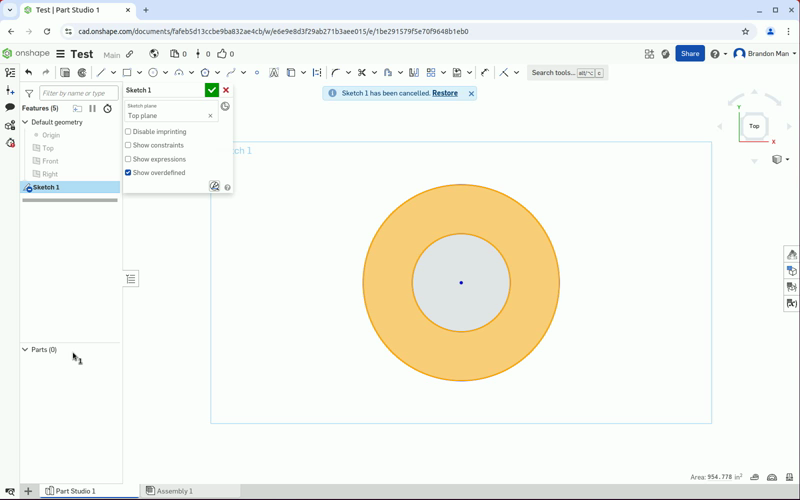
key(shift+e)
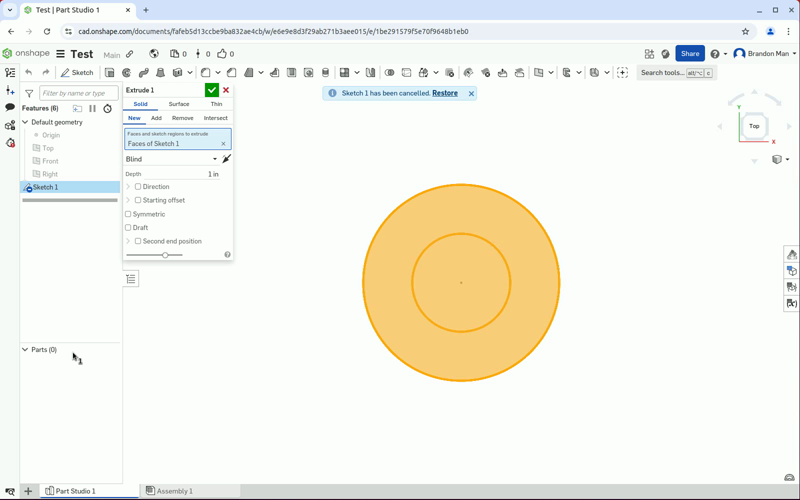
mouse_move(143, 106)
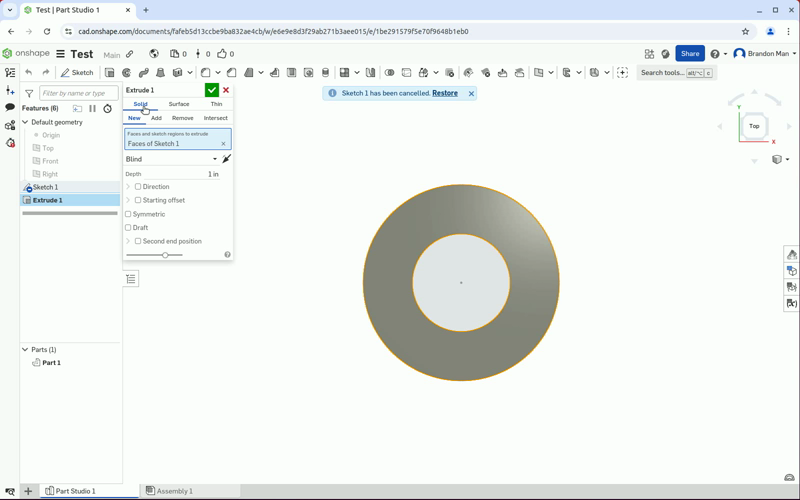
click(143, 106)
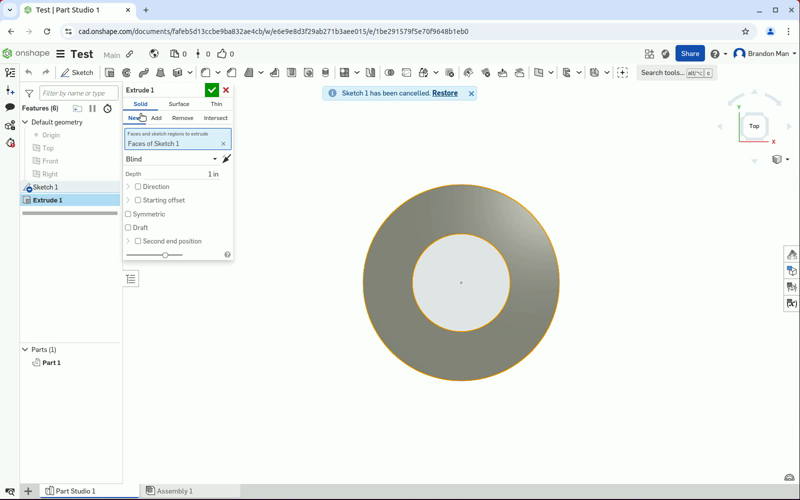
mouse_move(137, 120)
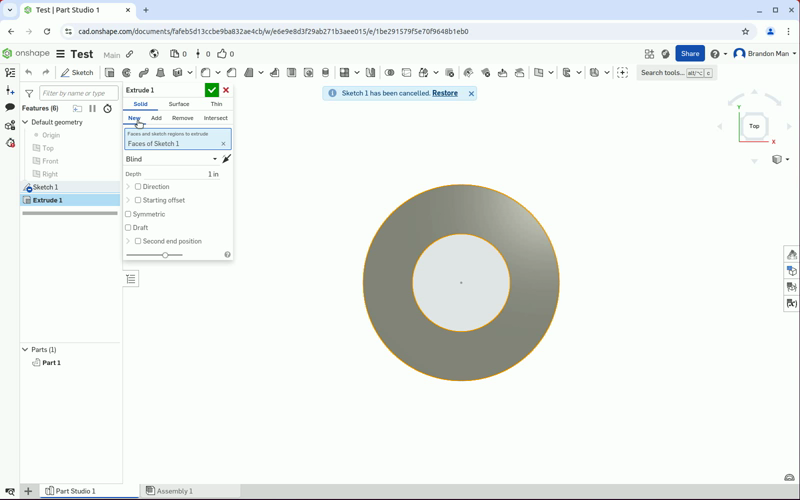
click(137, 120)
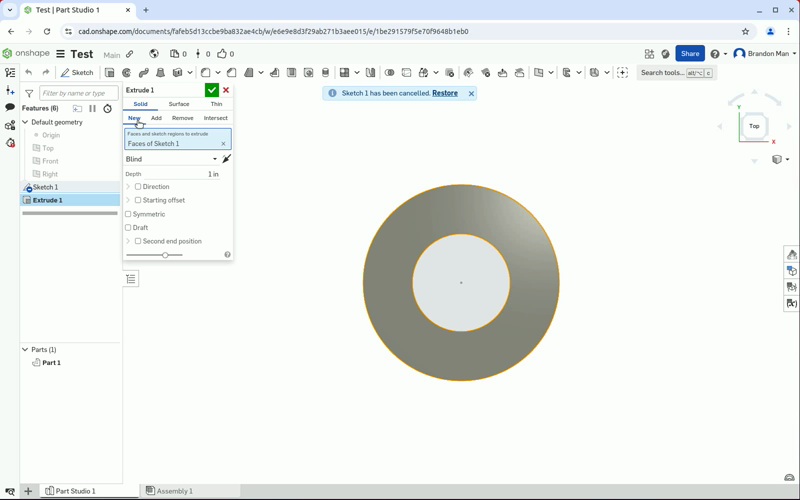
key(tab, 4)
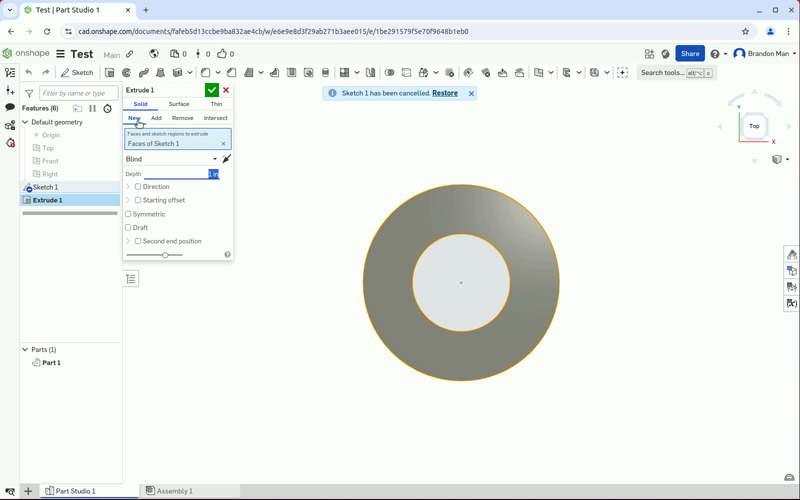
text(19.979)
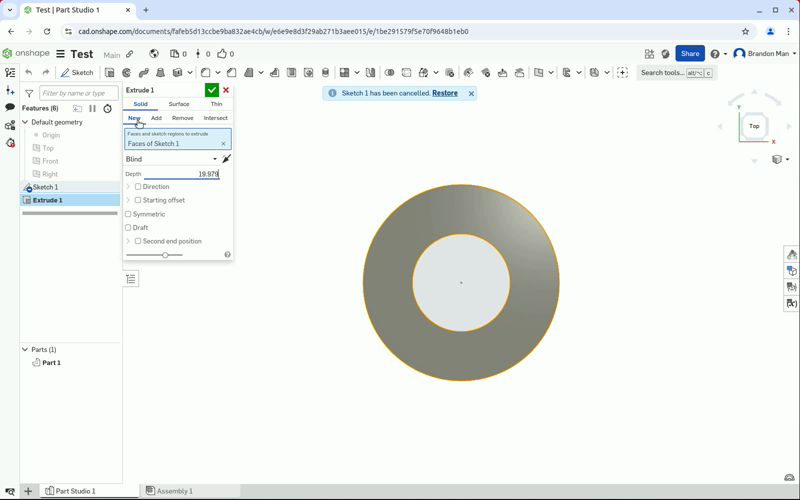
key(enter)
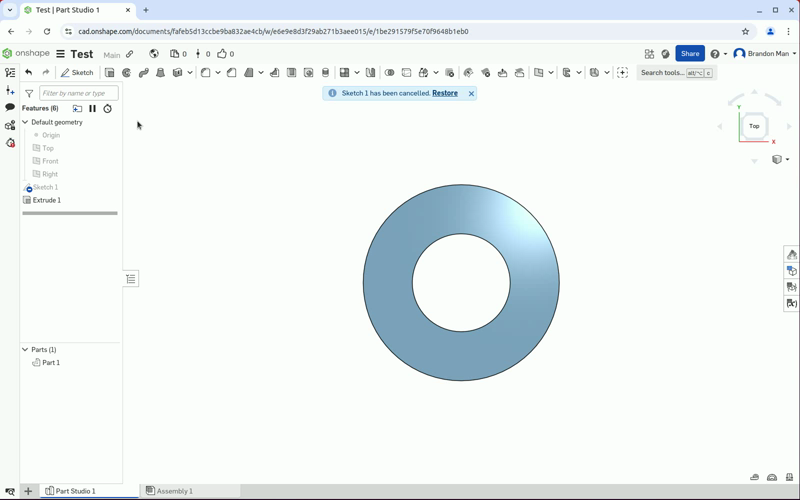
key(shift+h)
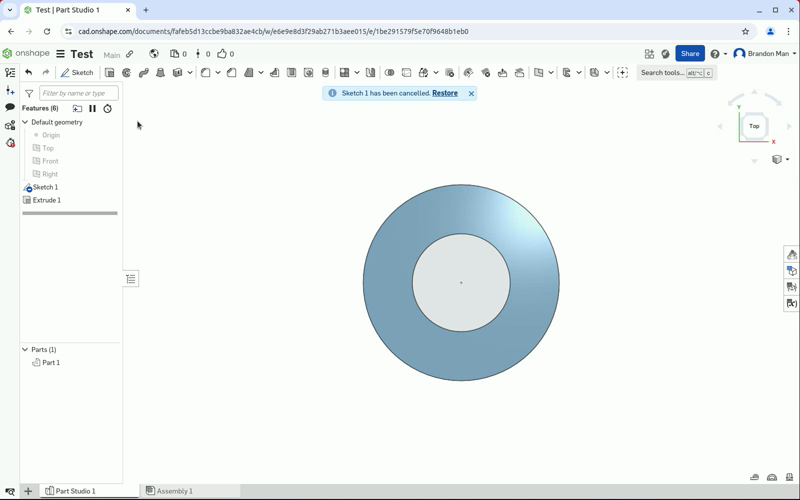
key(shift+h)
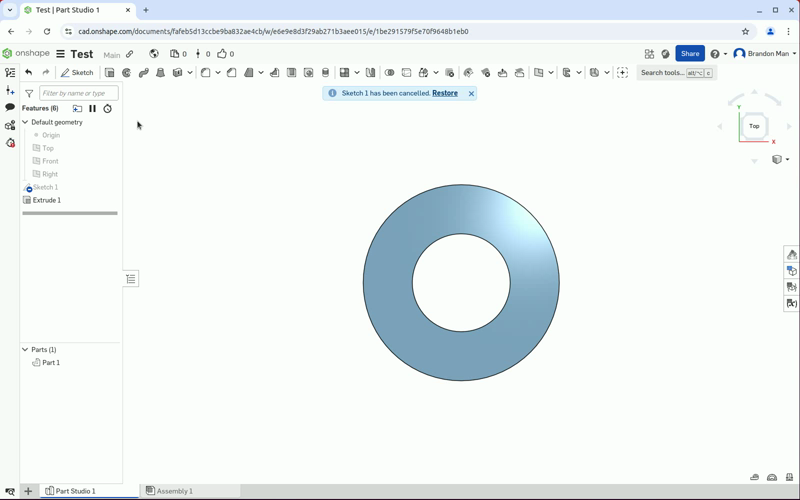
mouse_move(73, 189)
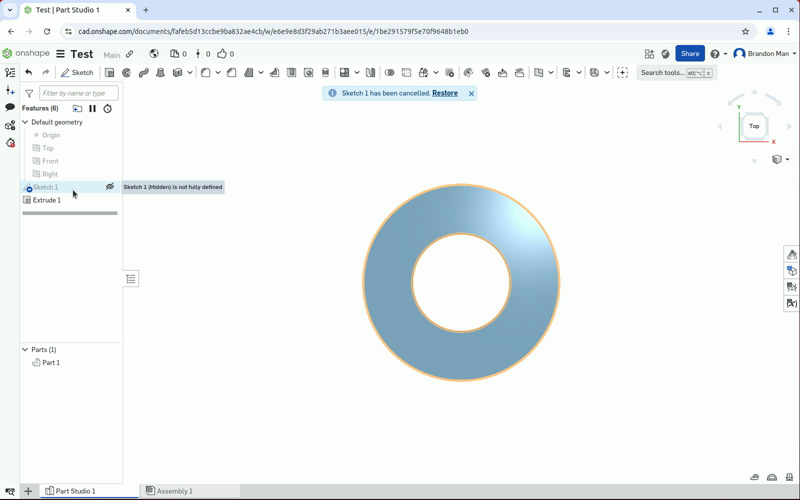
click(73, 189)
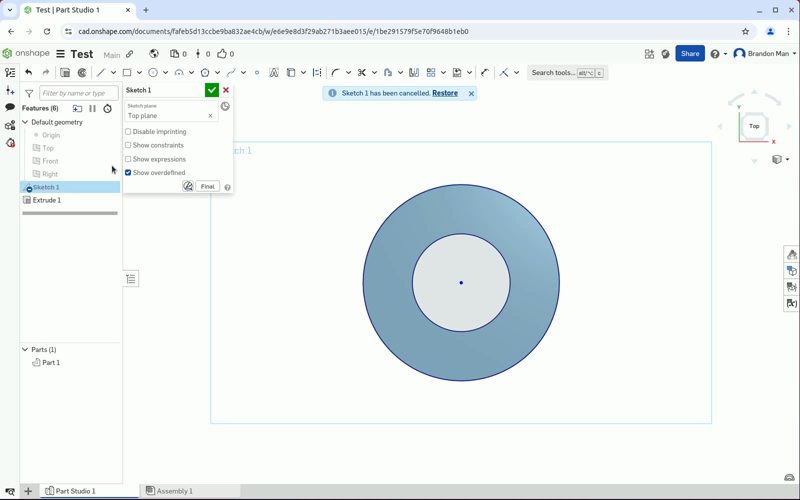
mouse_move(229, 92)
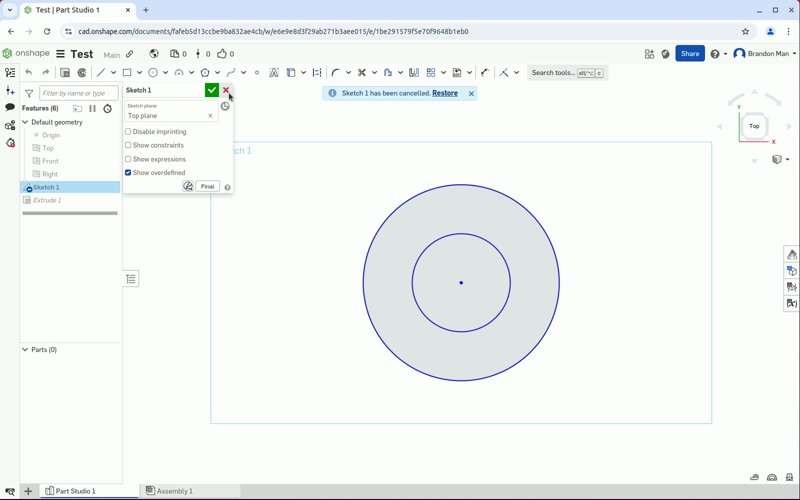
click(229, 92)
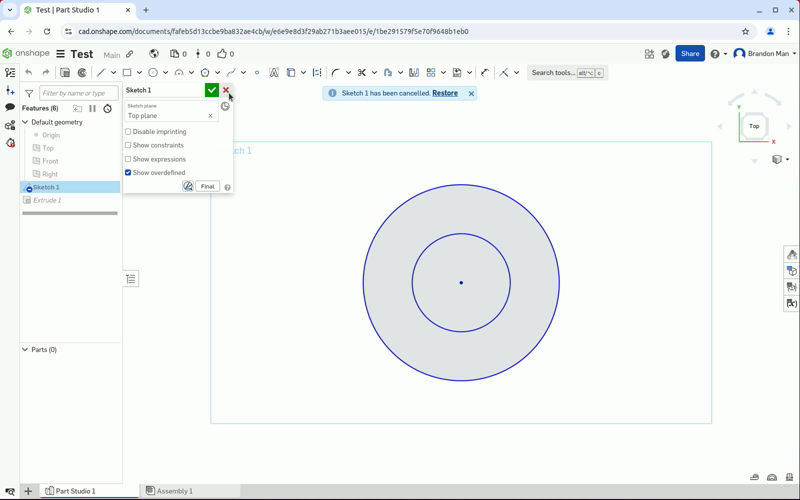
key(shift+s)
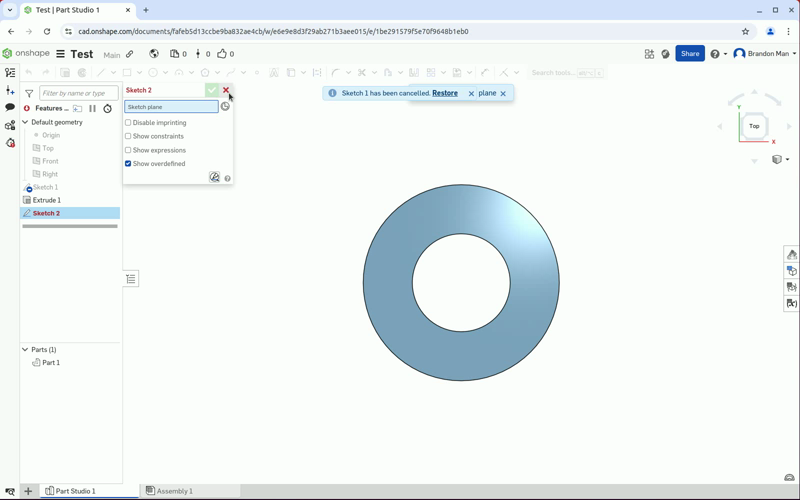
mouse_move(73, 150)
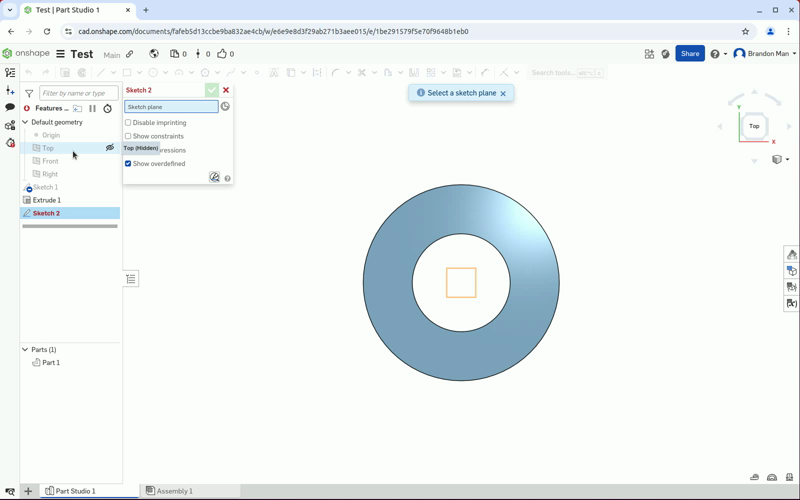
click(73, 150)
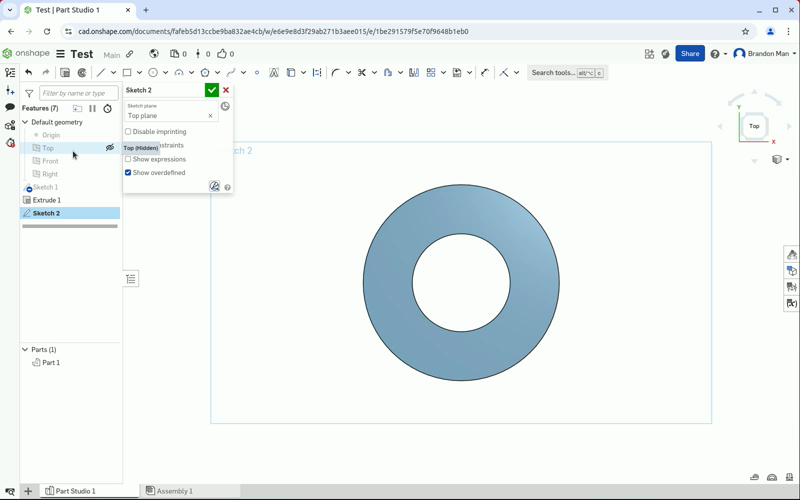
mouse_move(73, 352)
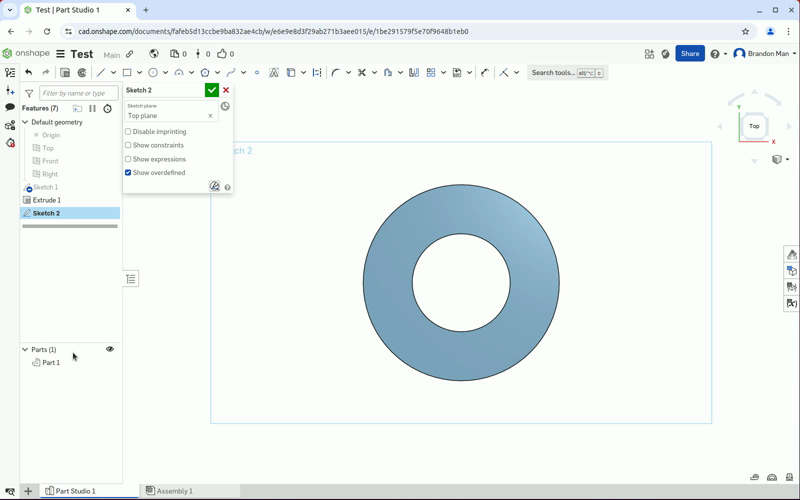
key(y)
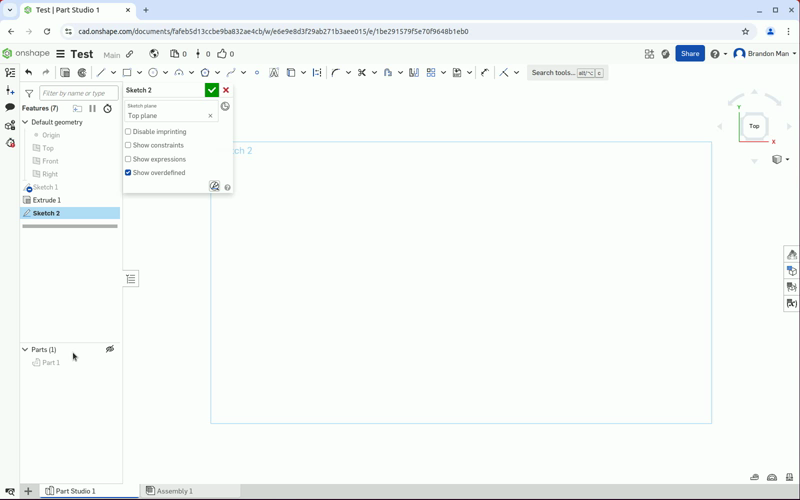
key(l)
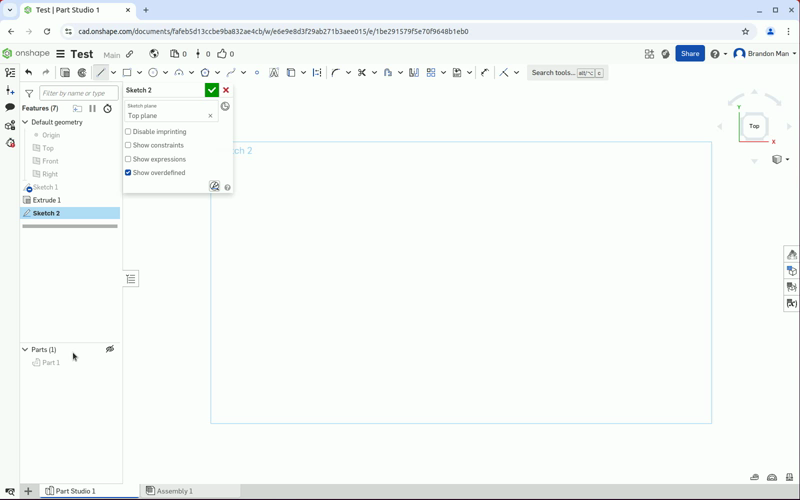
key_down(shift)
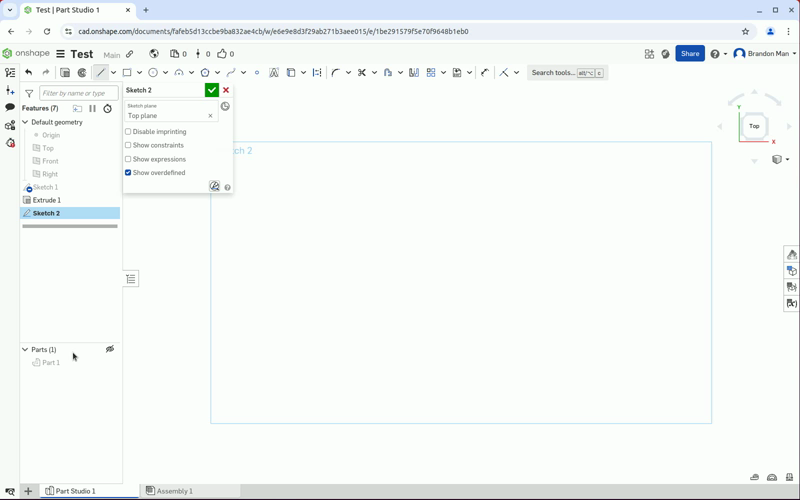
mouse_move(363, 339)
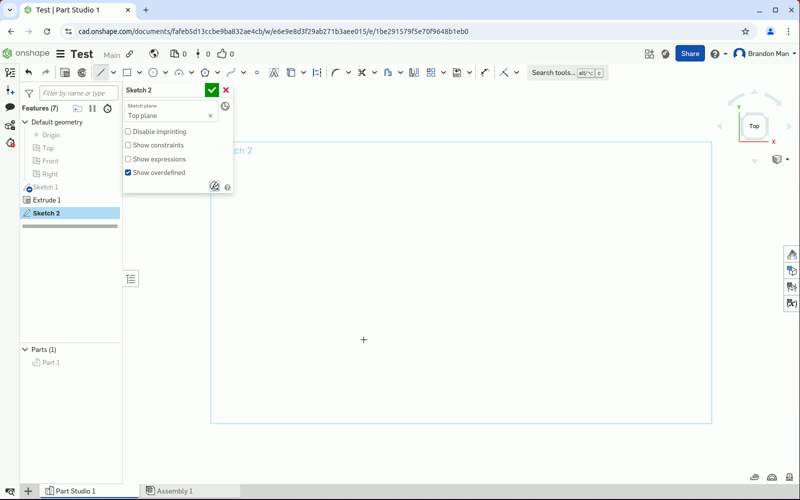
click(363, 339)
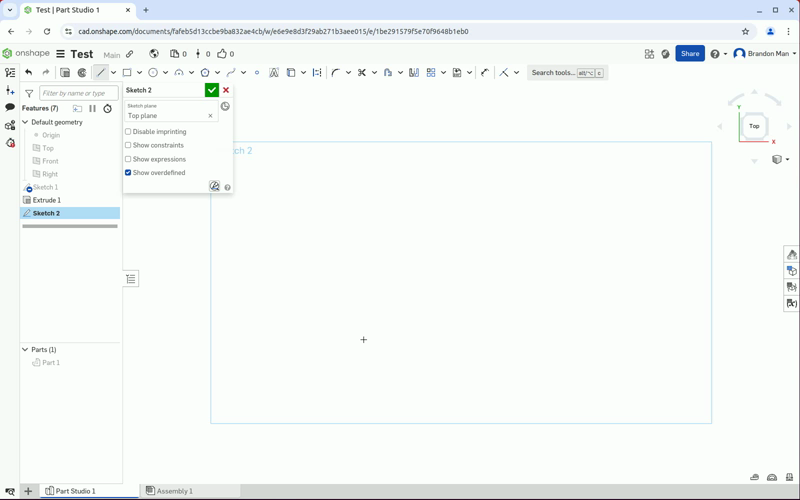
key_up(shift)
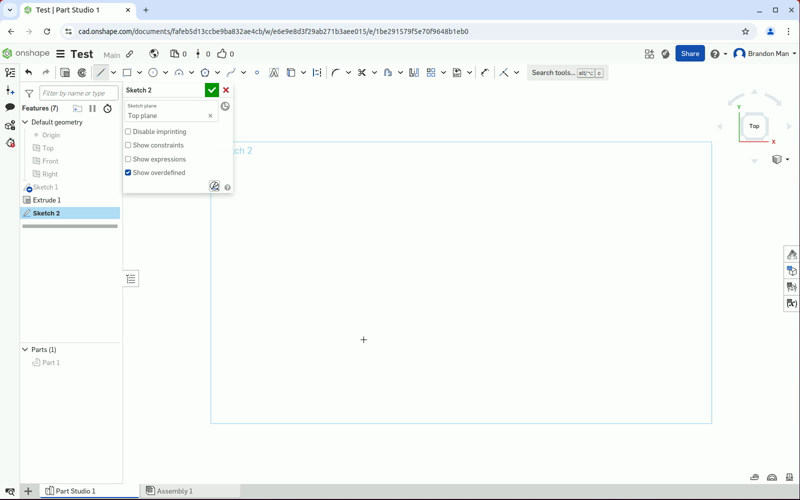
key_down(shift)
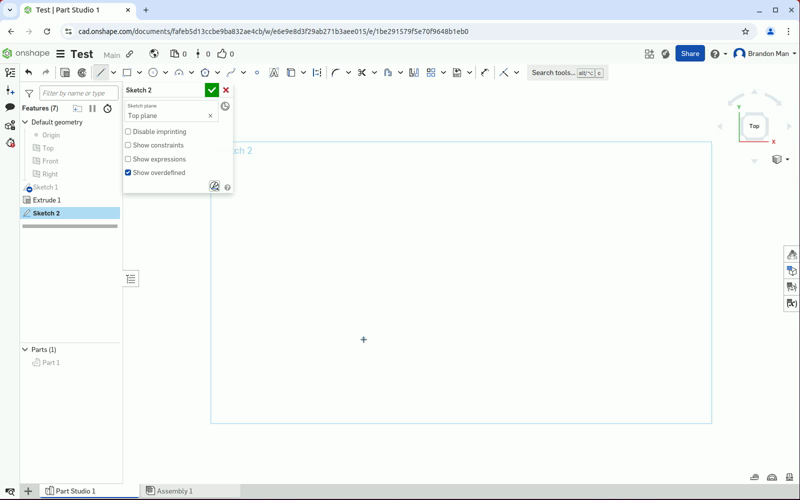
mouse_move(393, 339)
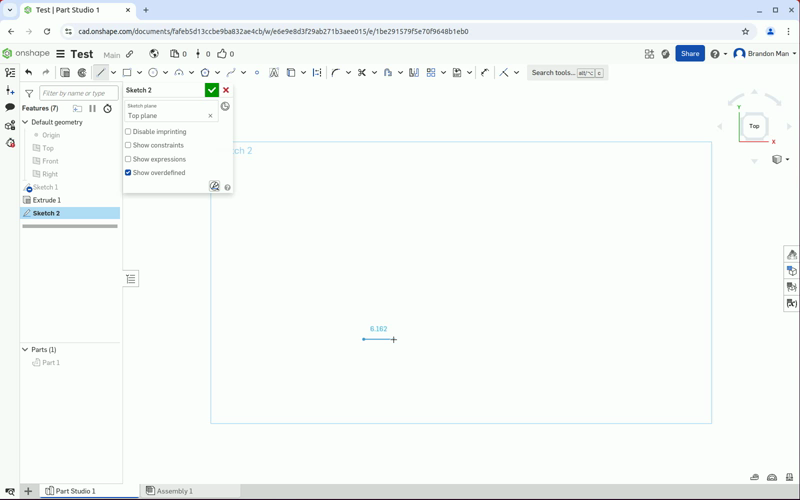
mouse_move(412, 367)
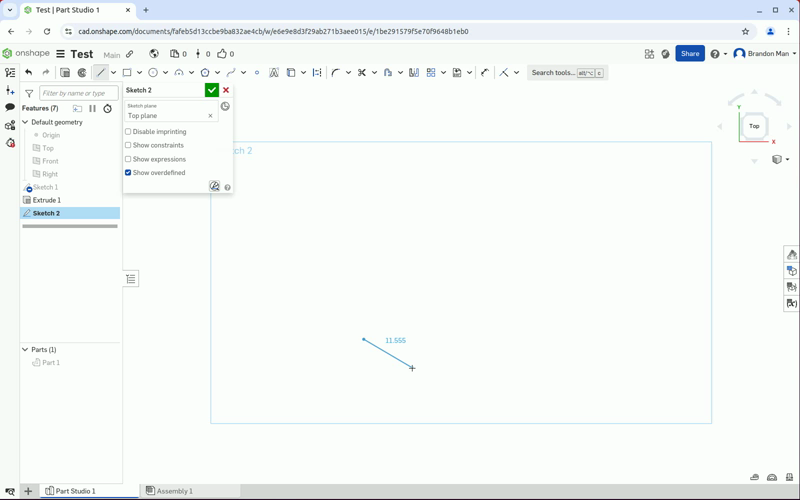
click(412, 367)
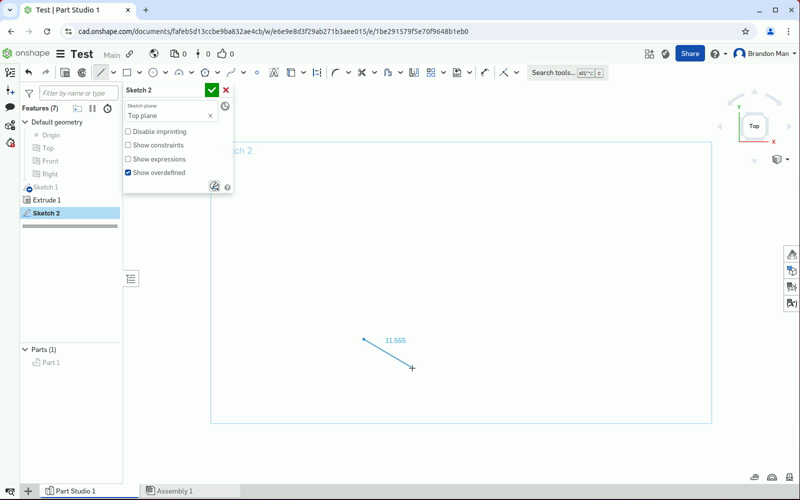
key_up(shift)
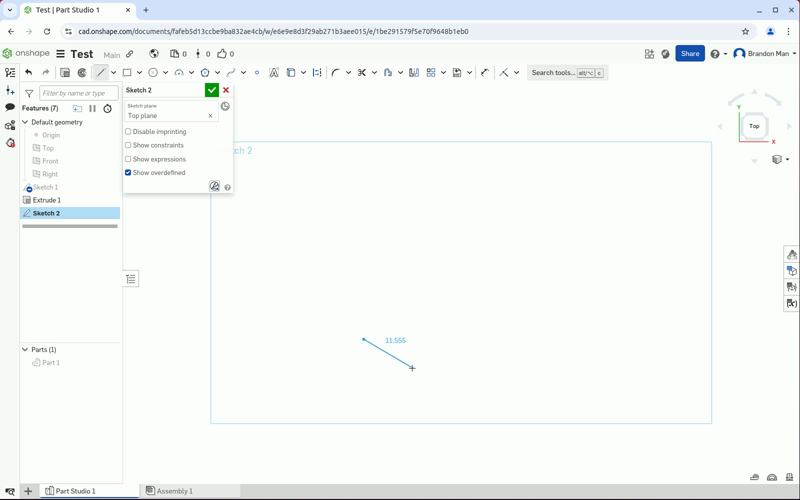
key(esc)
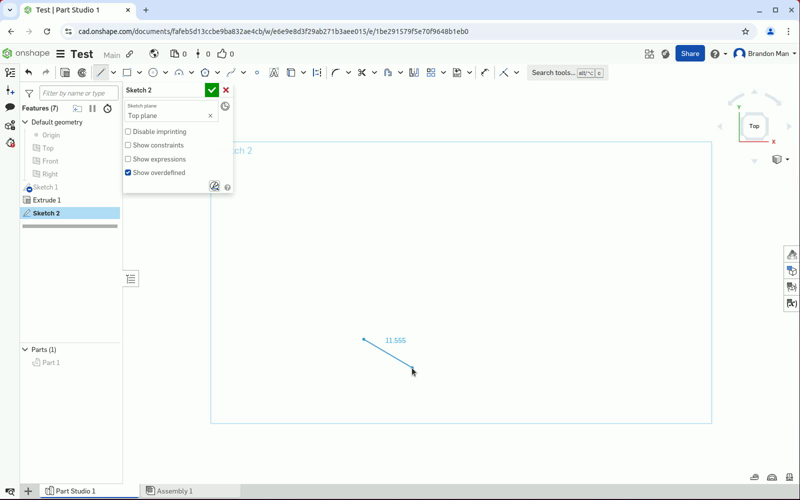
key(a)
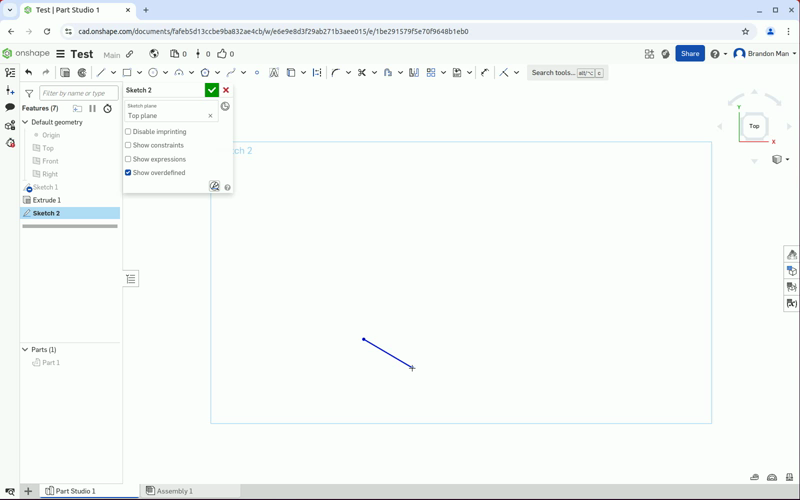
mouse_move(412, 367)
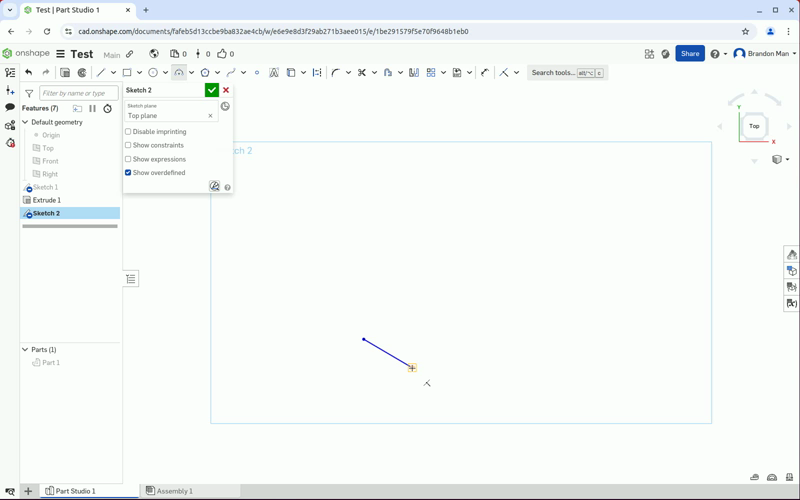
click(412, 367)
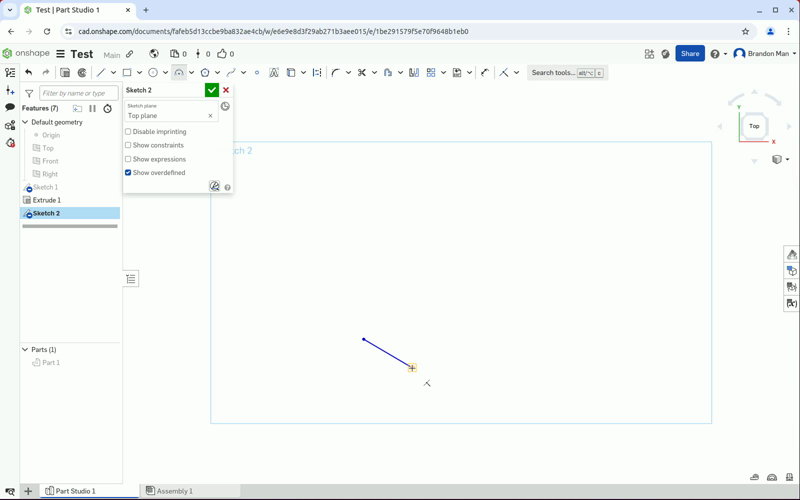
key_down(shift)
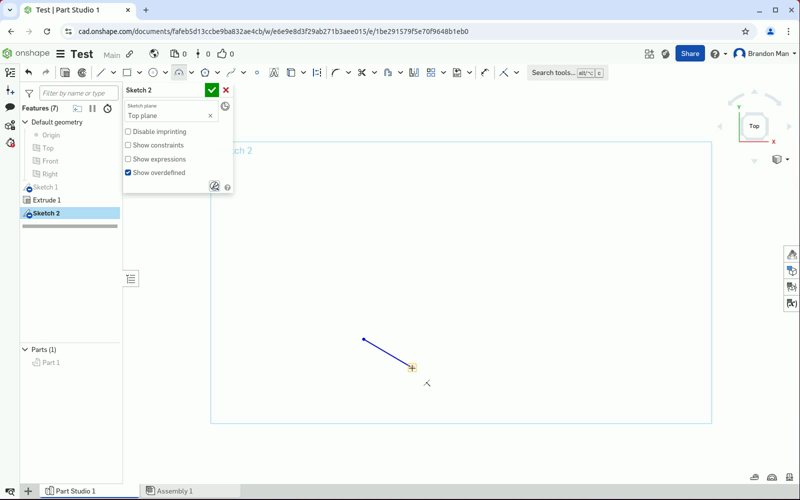
mouse_move(363, 282)
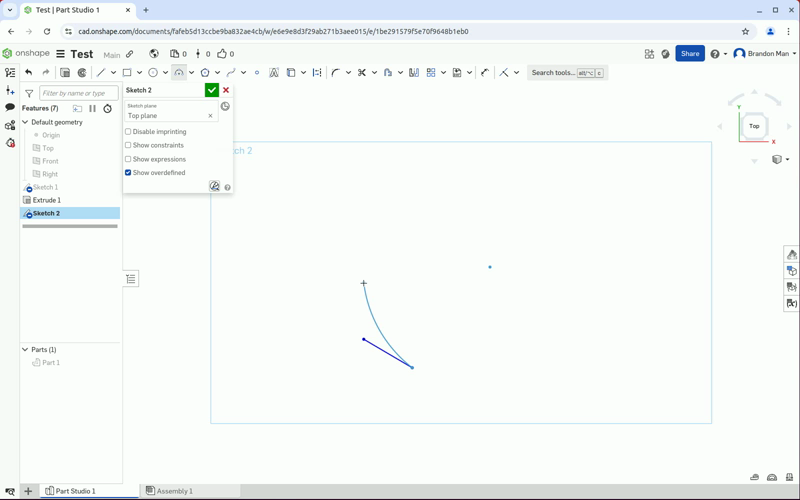
click(363, 282)
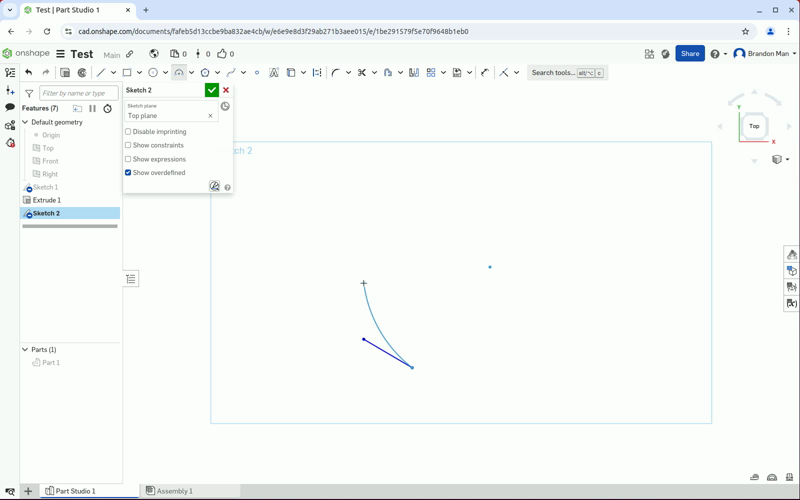
mouse_move(376, 331)
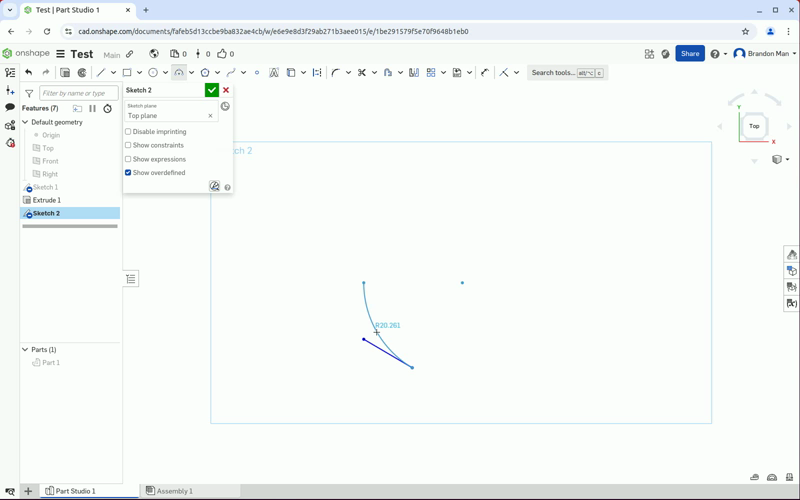
click(376, 331)
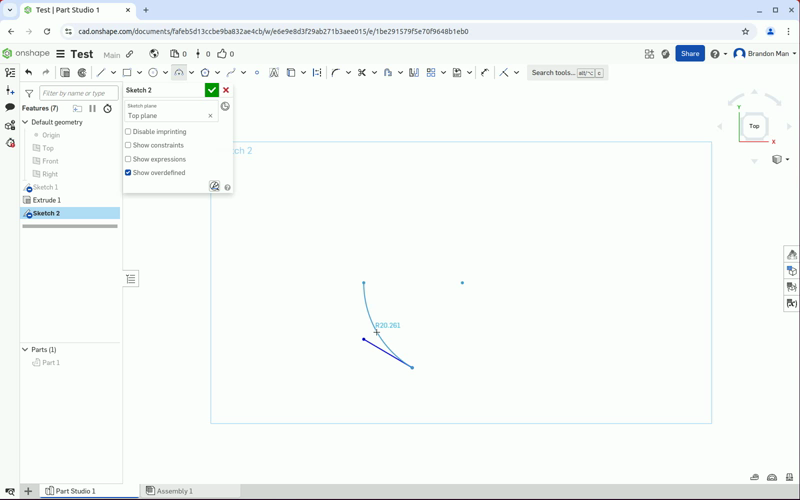
key_up(shift)
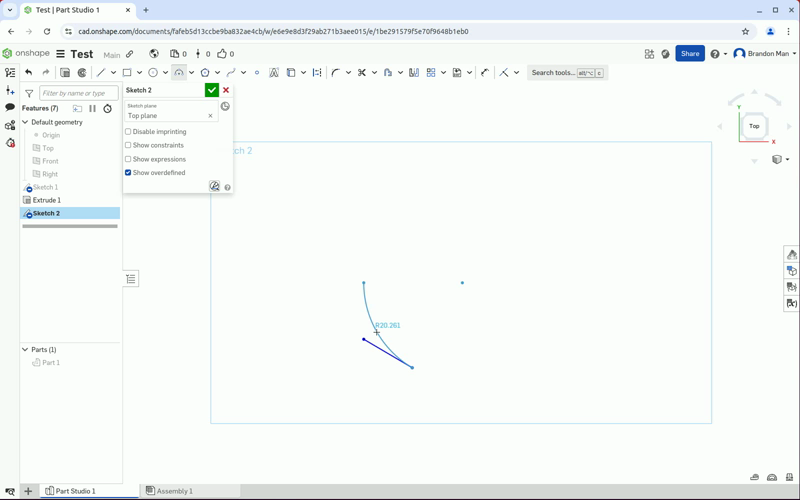
key(esc)
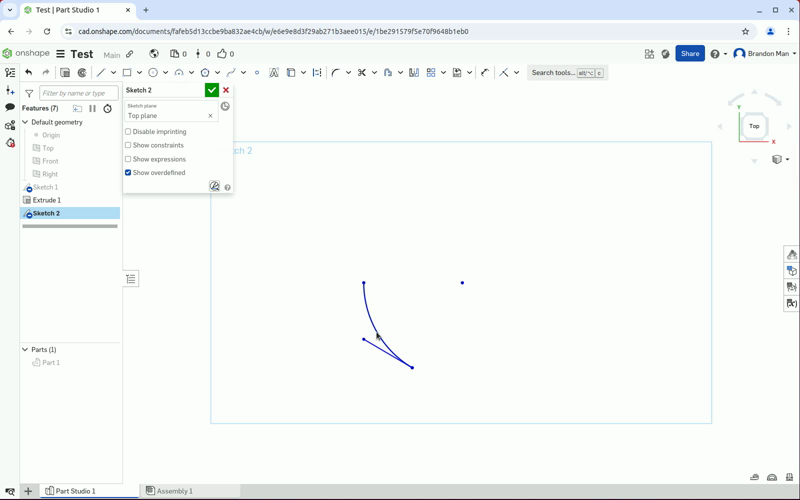
key(l)
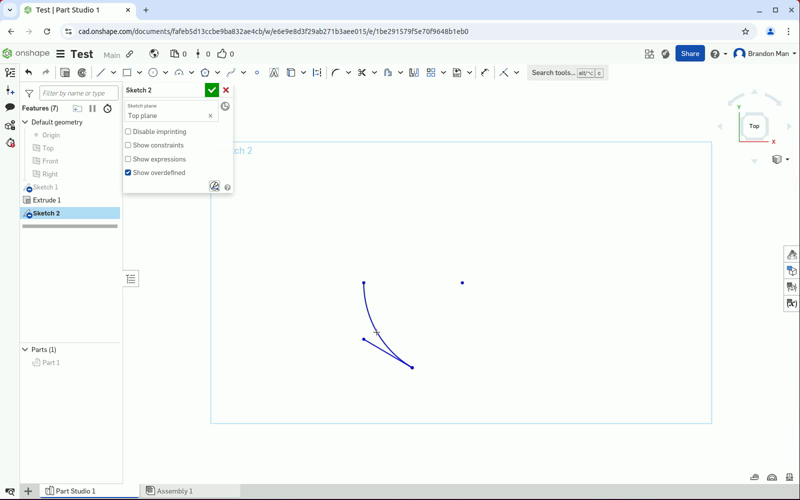
mouse_move(363, 282)
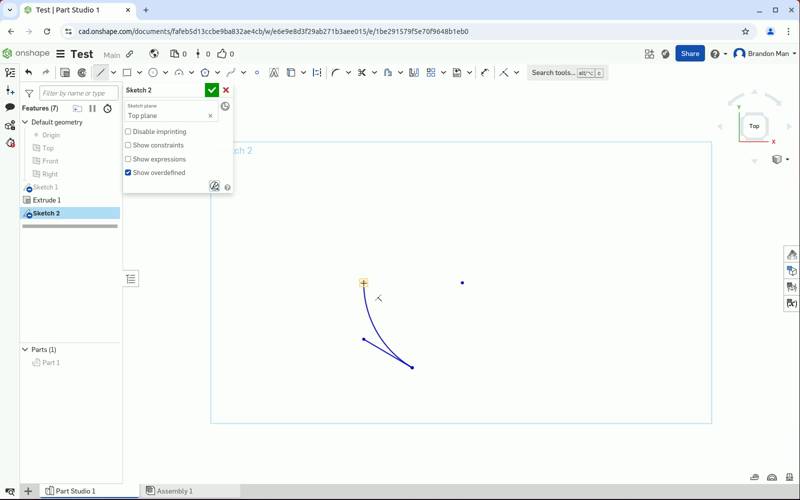
click(363, 282)
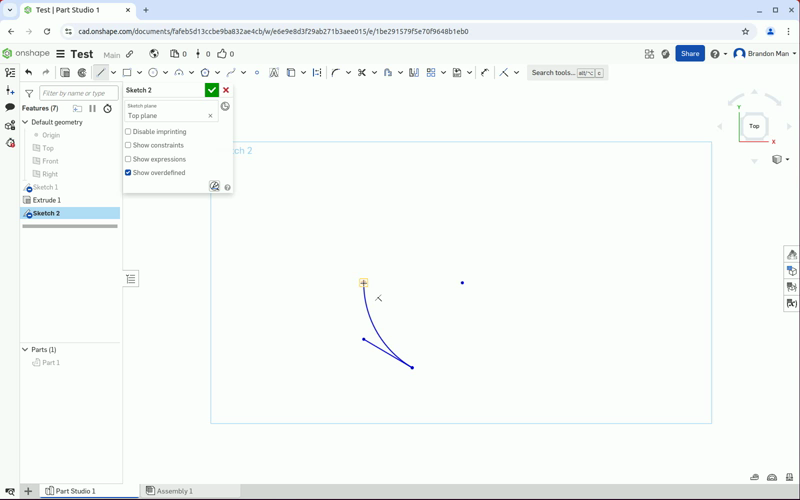
mouse_move(393, 282)
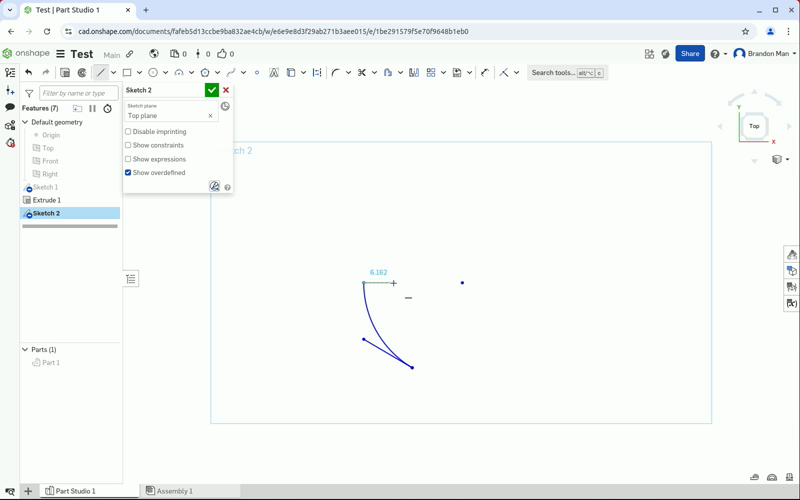
key_down(shift)
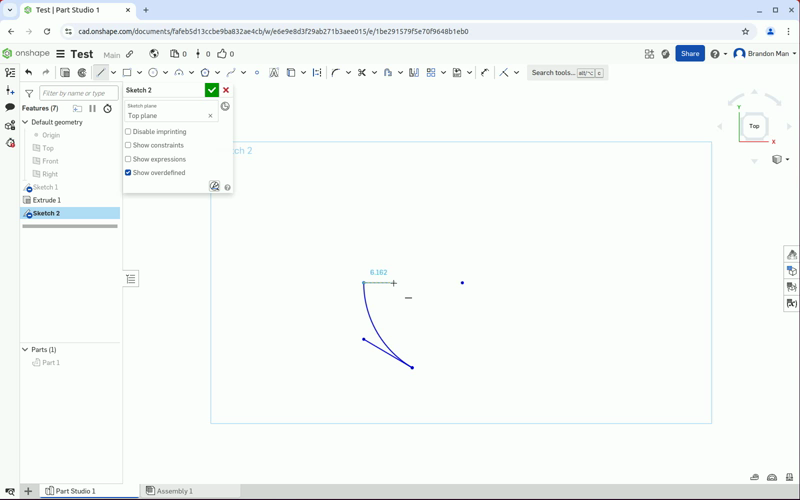
mouse_move(363, 339)
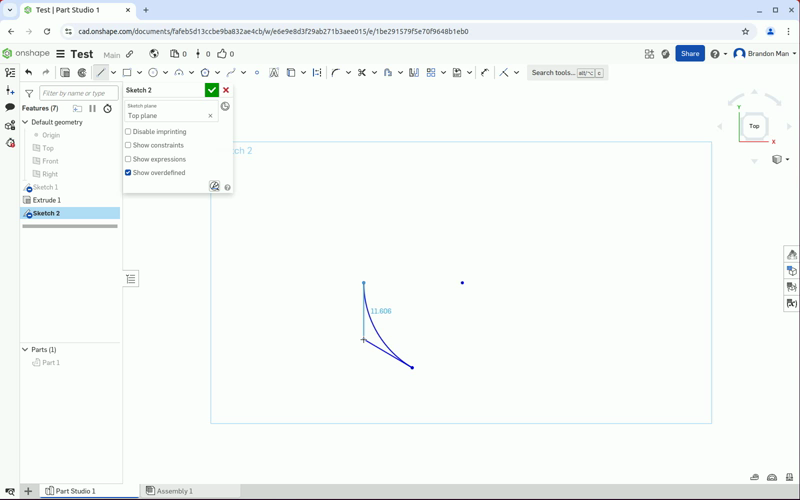
key_up(shift)
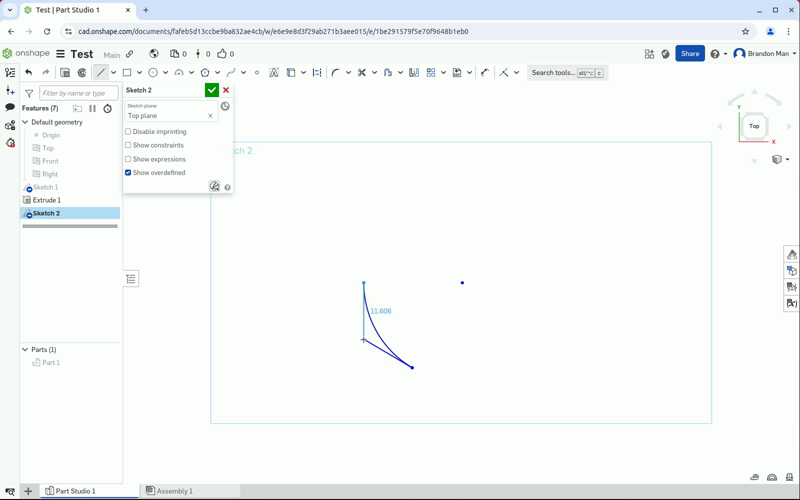
click(363, 339)
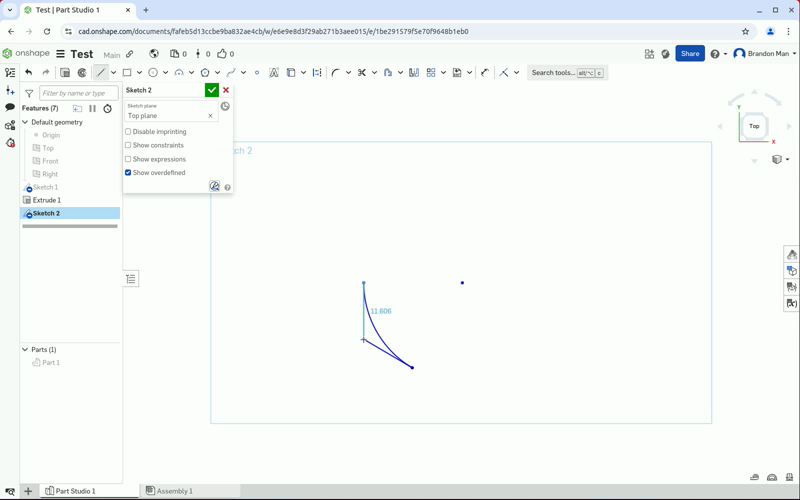
key(esc)
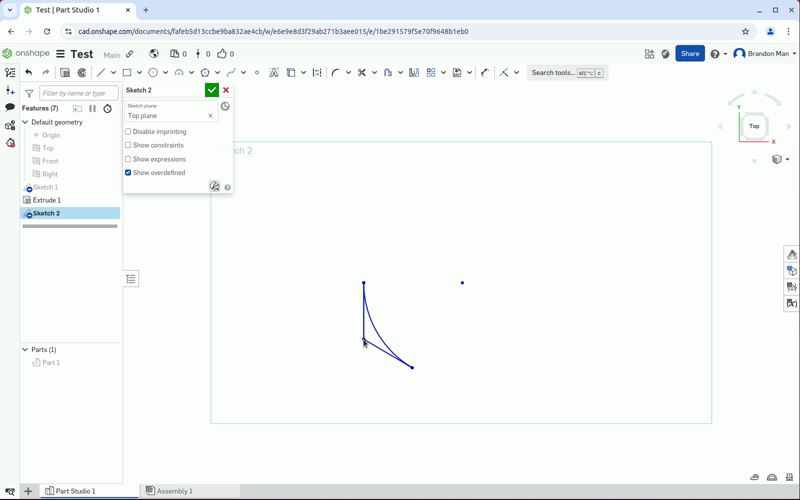
mouse_move(369, 325)
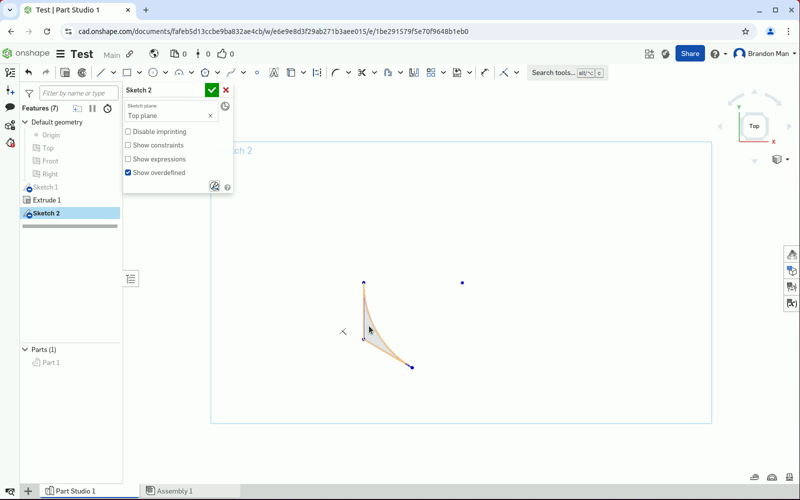
scroll(6)
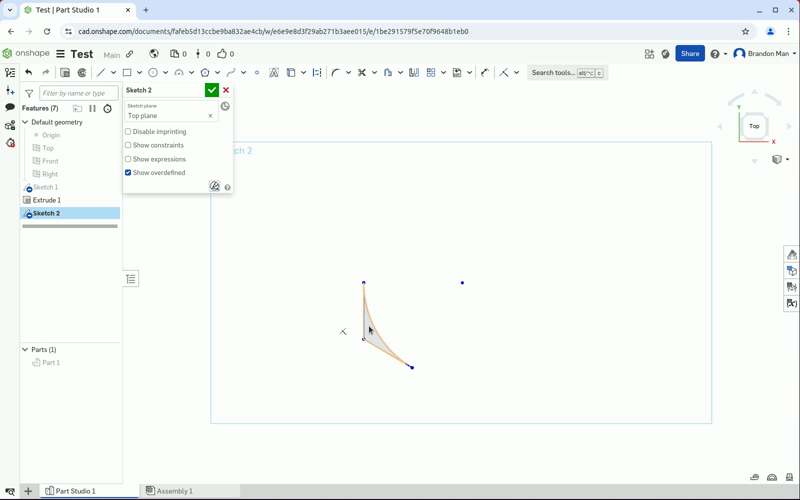
scroll(6)
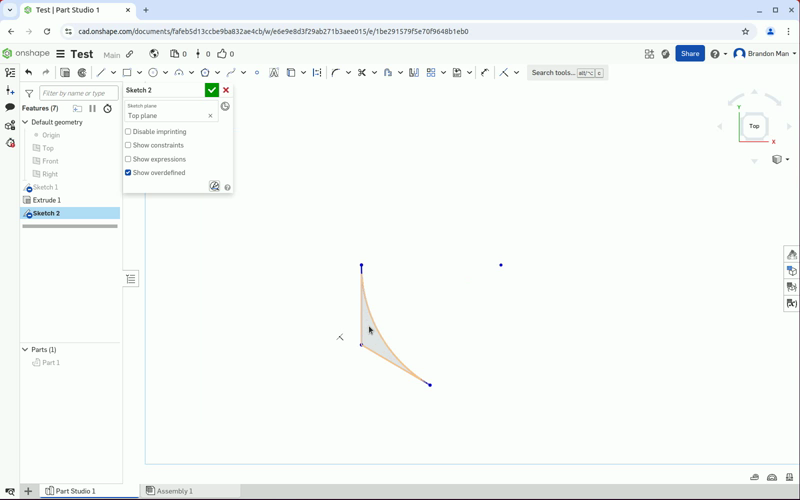
scroll(6)
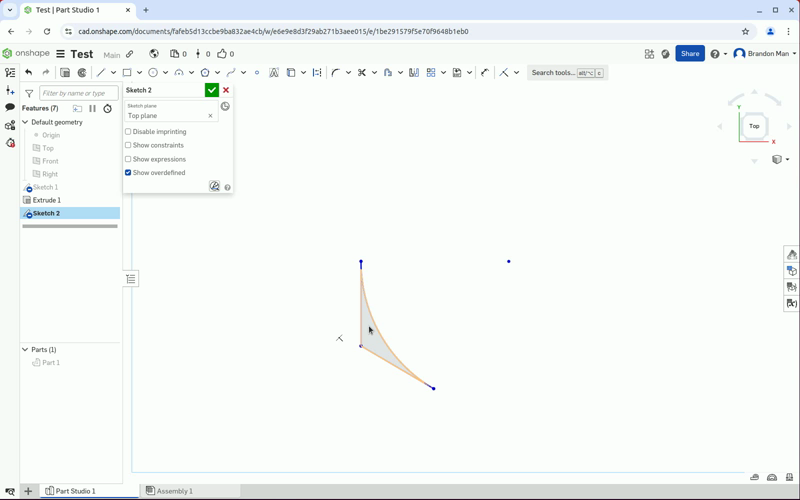
scroll(6)
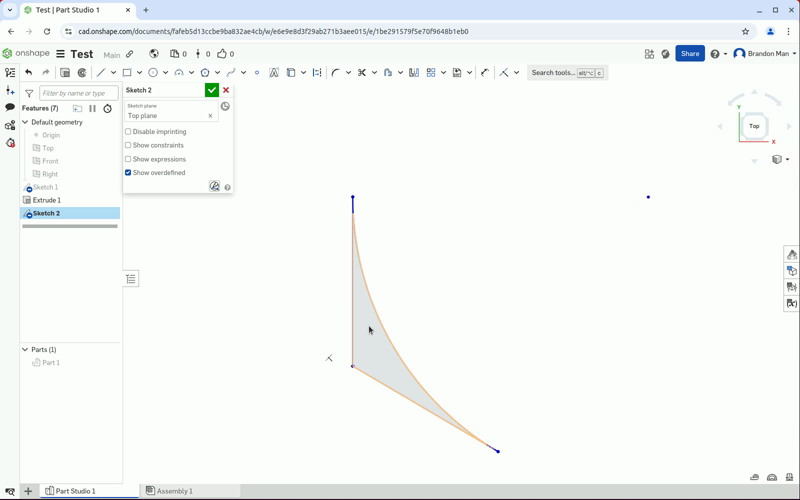
scroll(6)
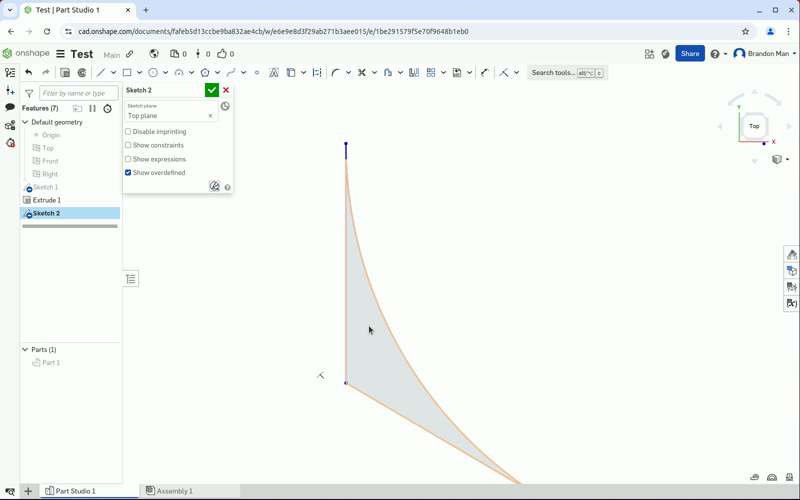
scroll(6)
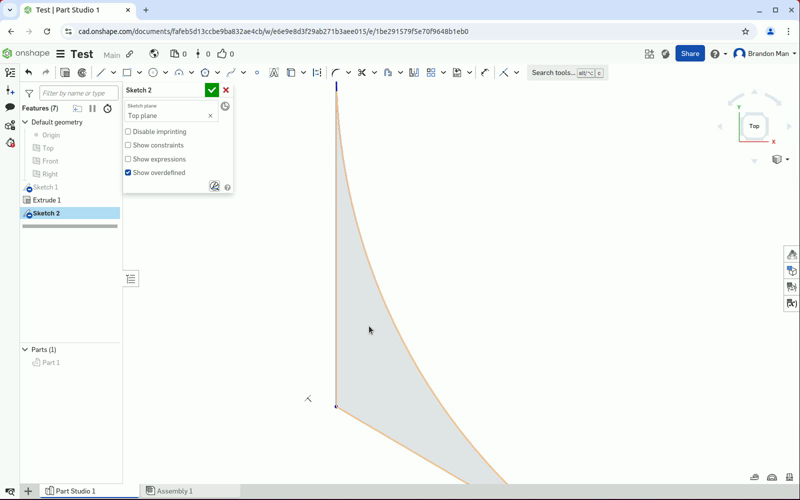
scroll(6)
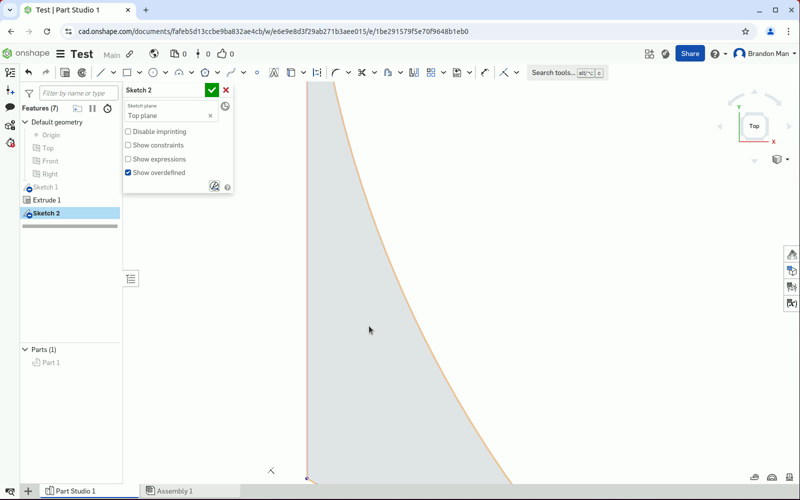
click(369, 325)
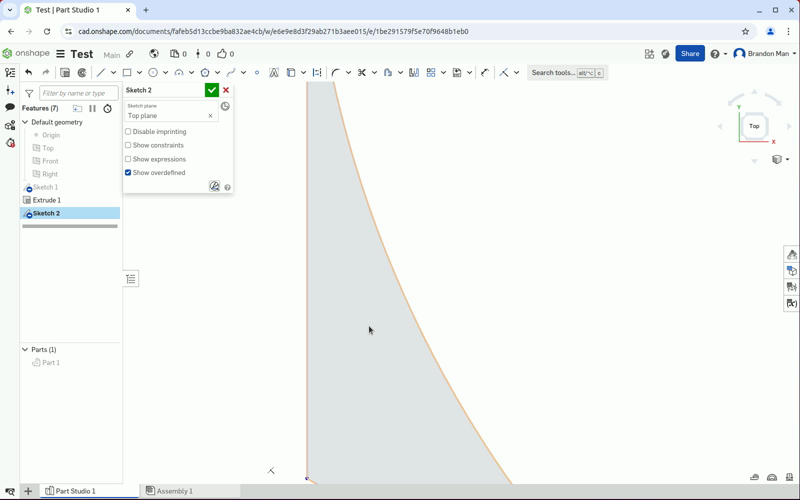
scroll(-6)
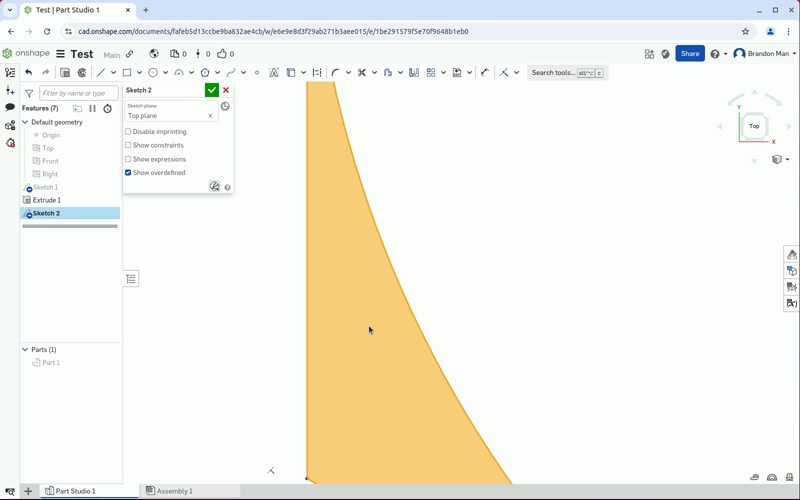
scroll(-6)
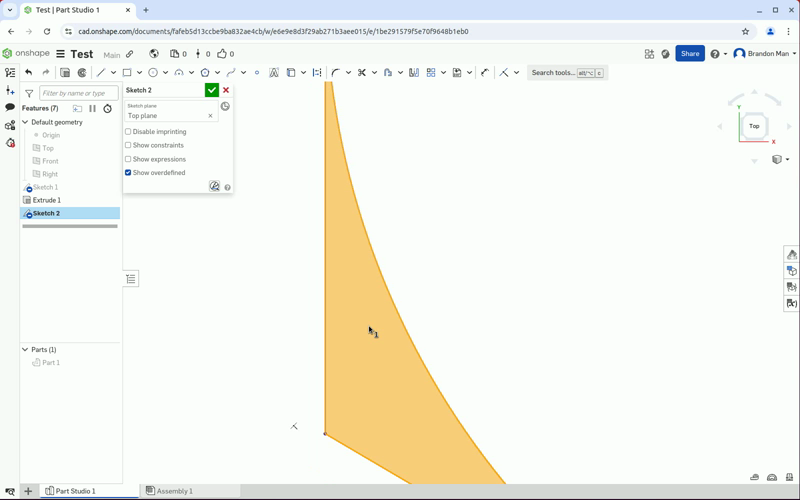
scroll(-6)
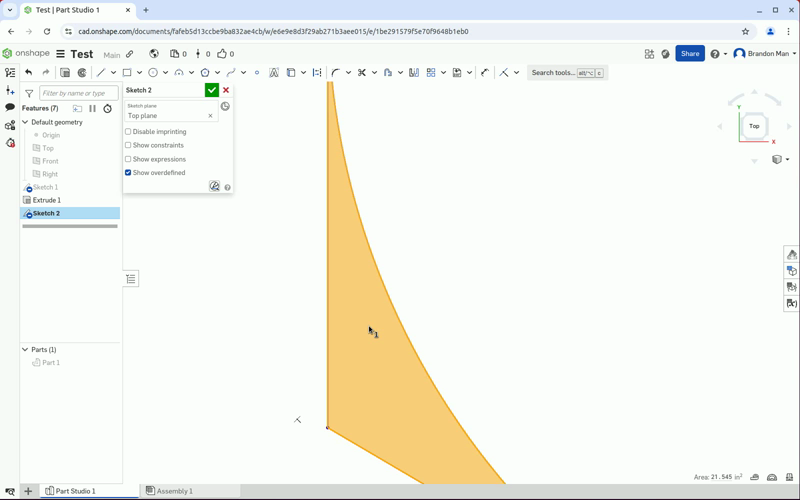
scroll(-6)
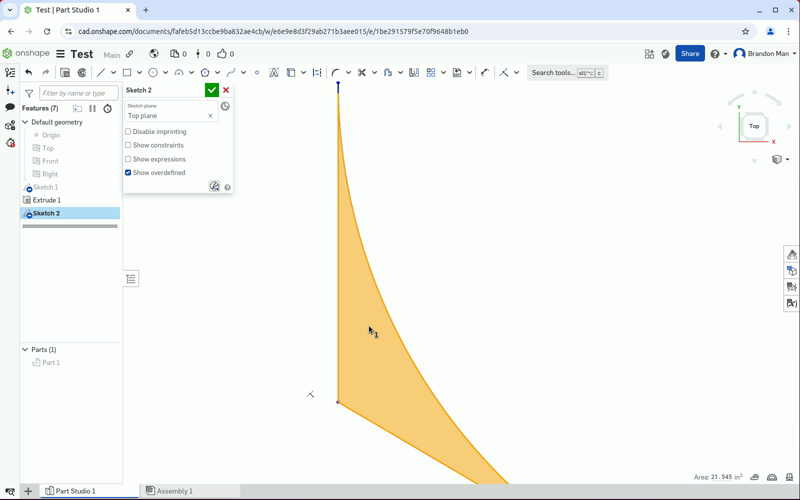
scroll(-6)
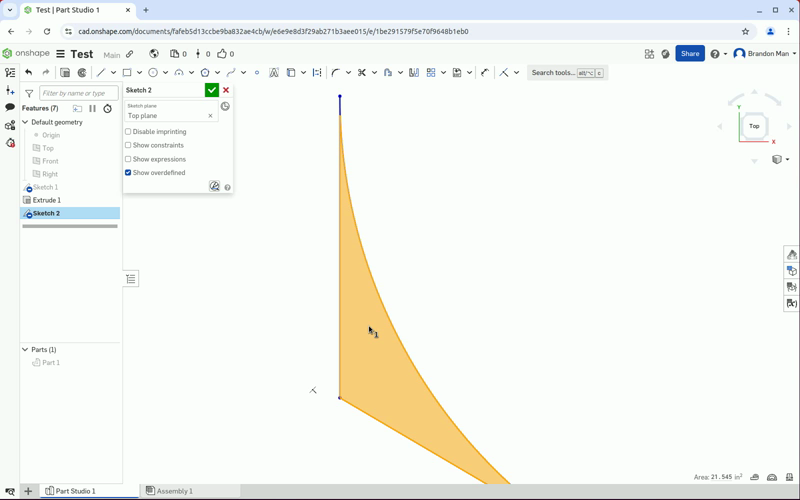
scroll(-6)
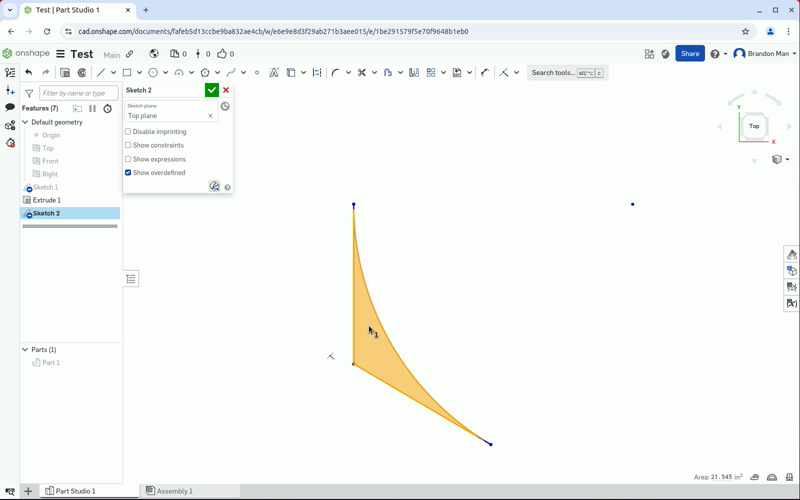
scroll(-6)
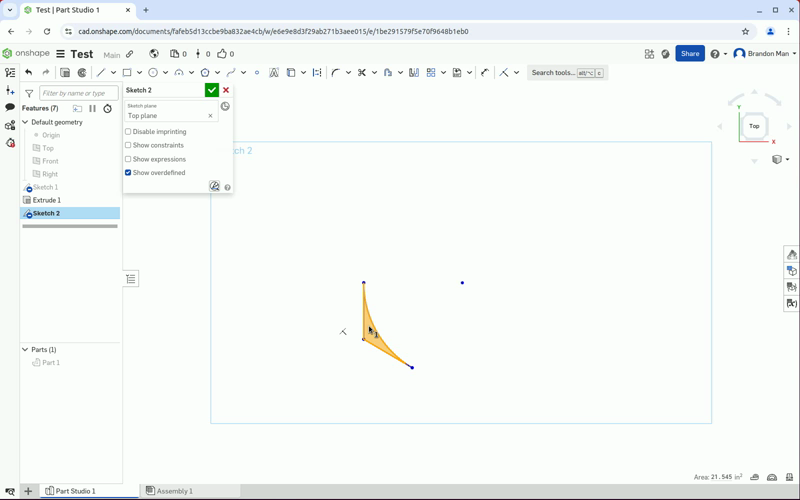
mouse_move(73, 352)
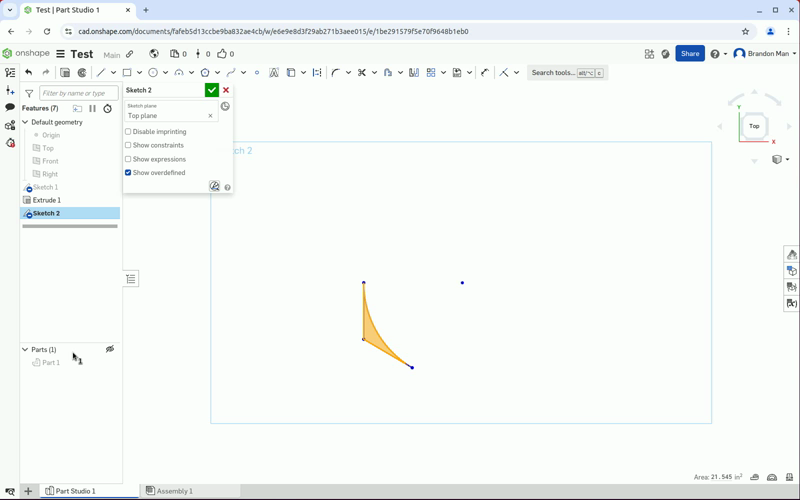
key(shift+y)
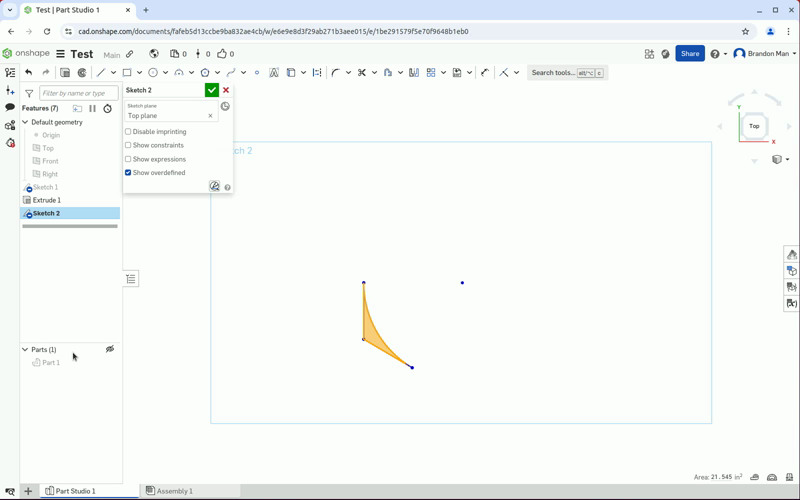
key(shift+e)
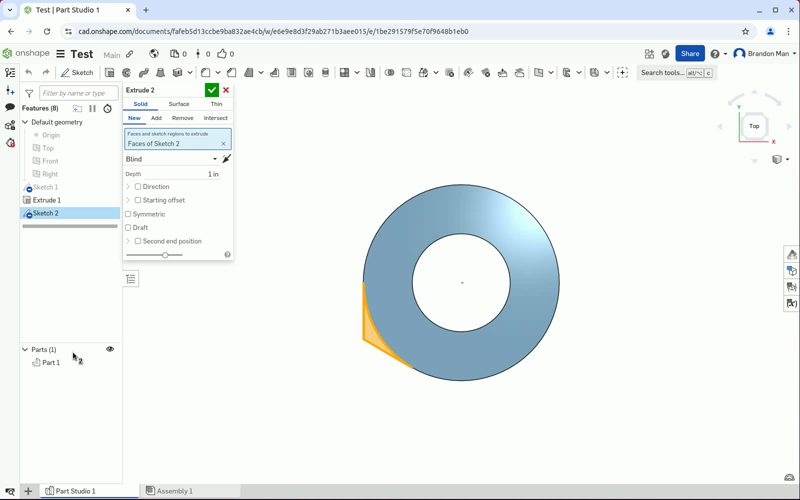
mouse_move(143, 106)
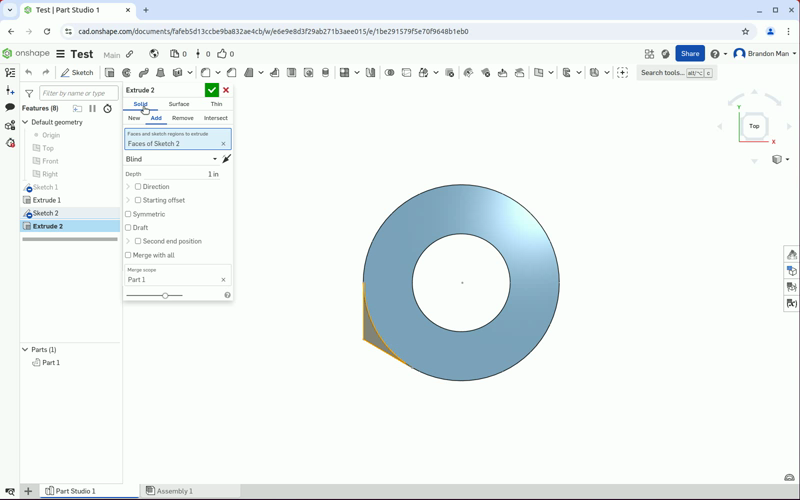
click(143, 106)
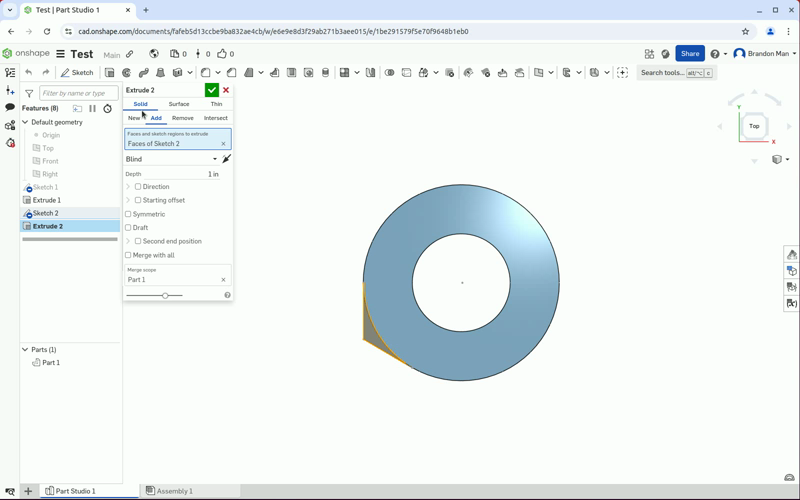
mouse_move(137, 120)
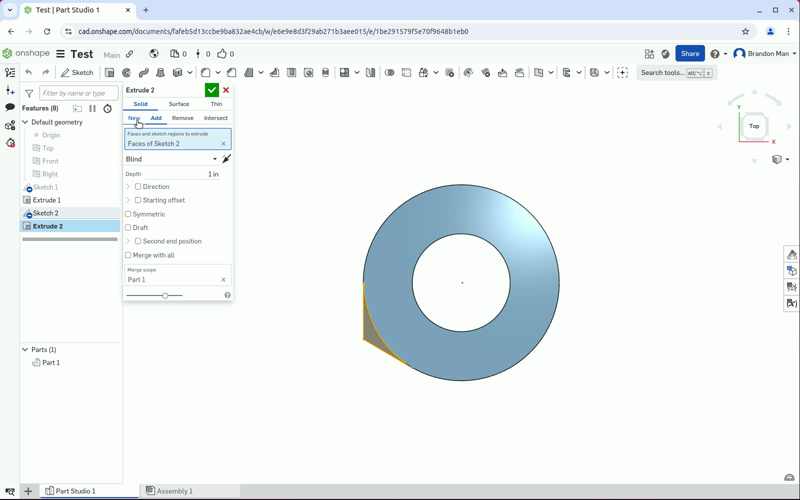
click(137, 120)
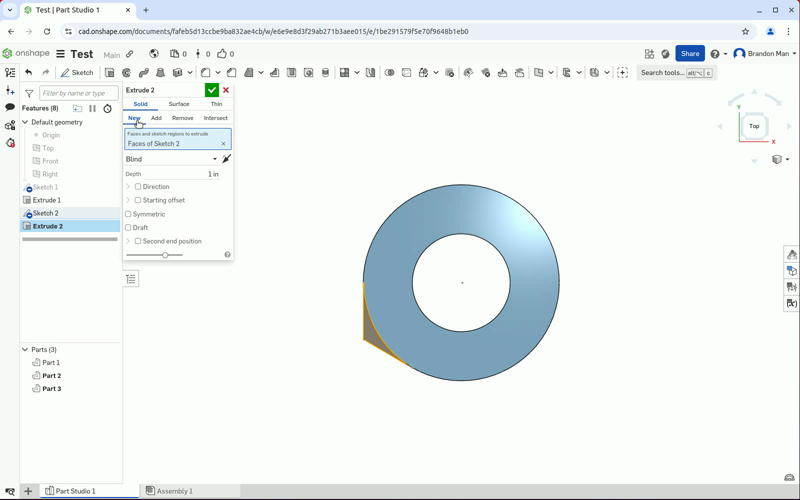
key(tab, 4)
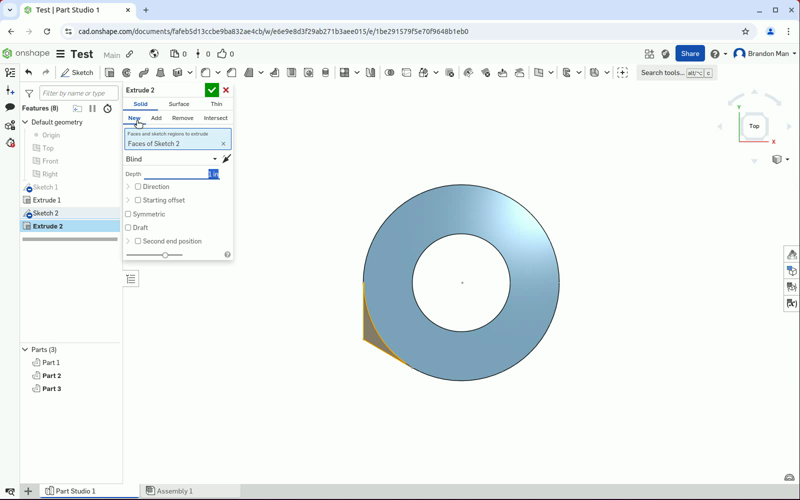
text(19.979)
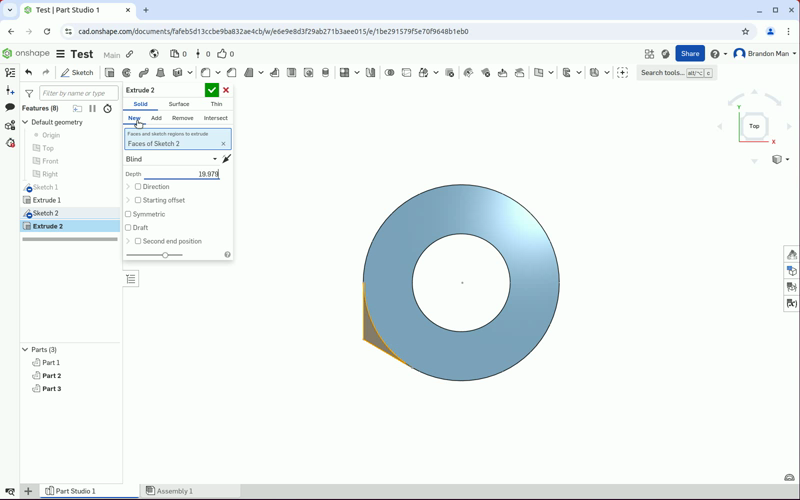
key(enter)
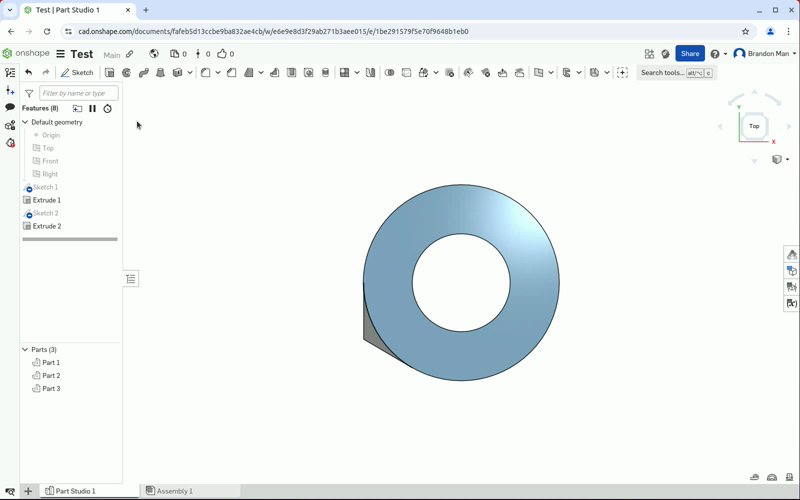
key(shift+h)
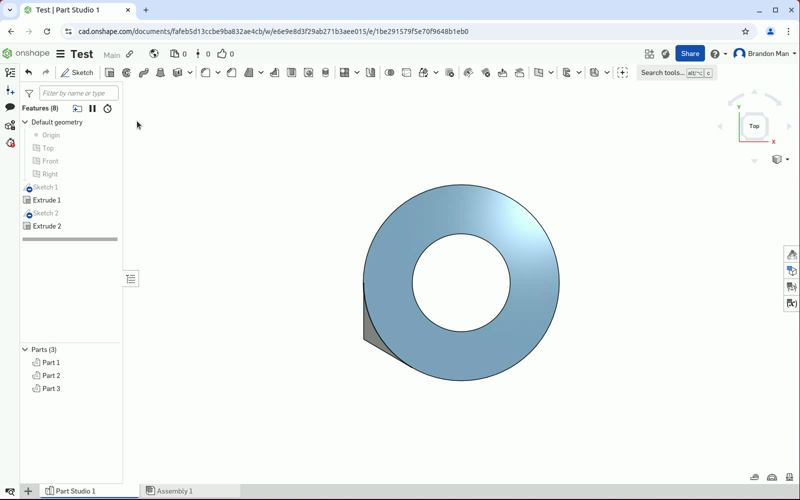
key(shift+h)
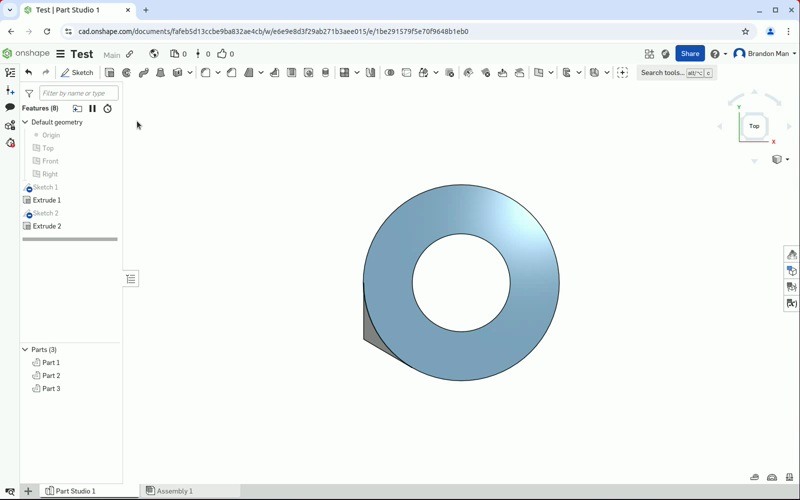
mouse_move(73, 189)
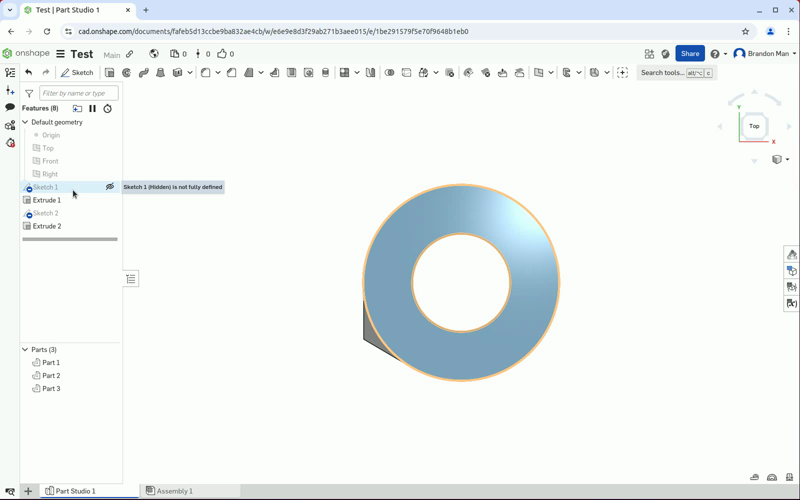
click(73, 189)
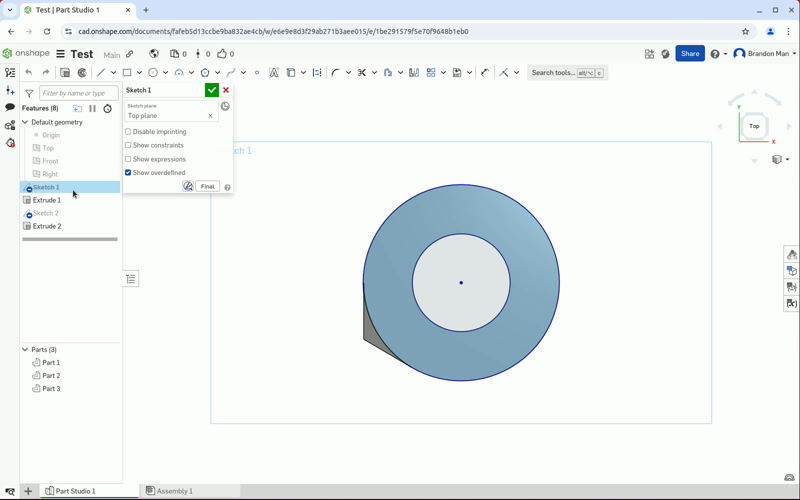
mouse_move(229, 92)
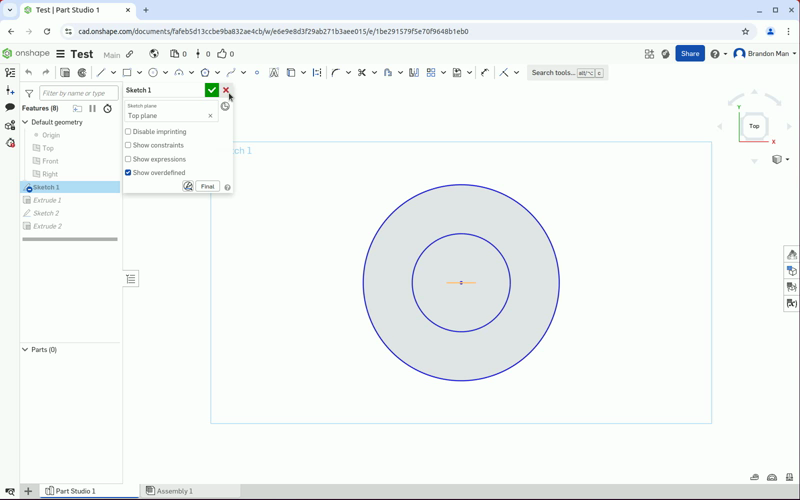
click(229, 92)
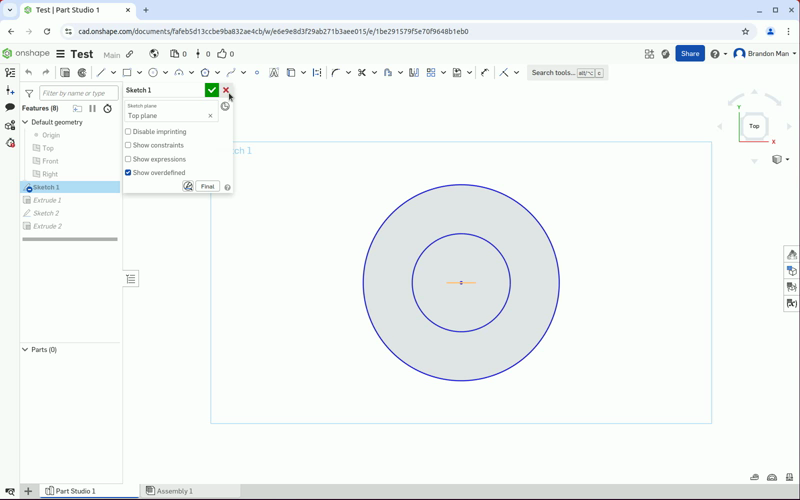
key(shift+s)
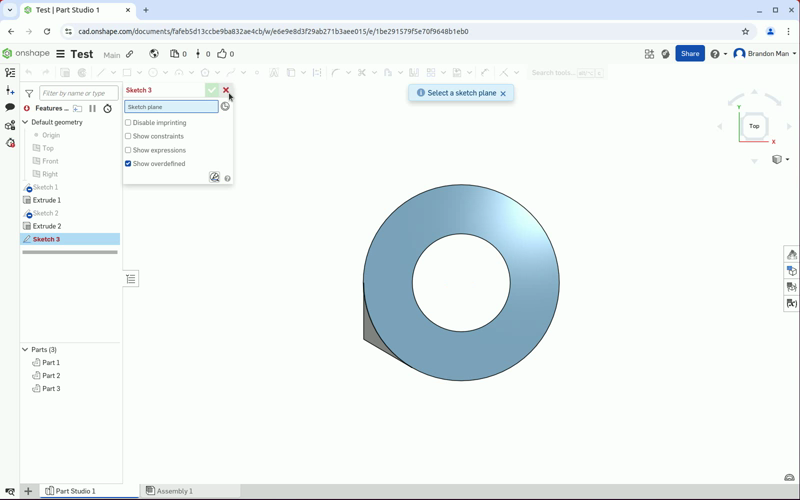
mouse_move(73, 150)
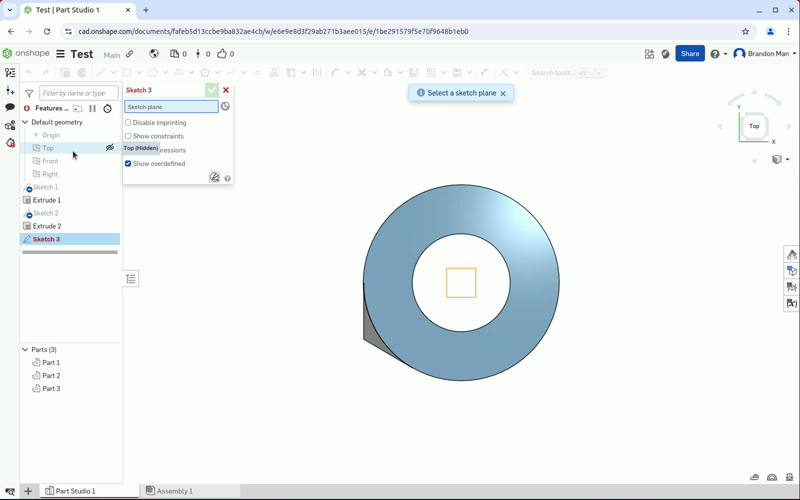
click(73, 150)
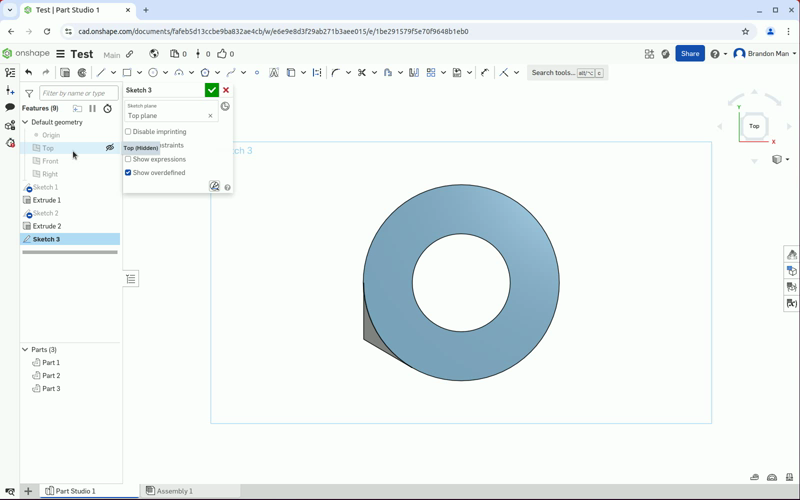
mouse_move(73, 352)
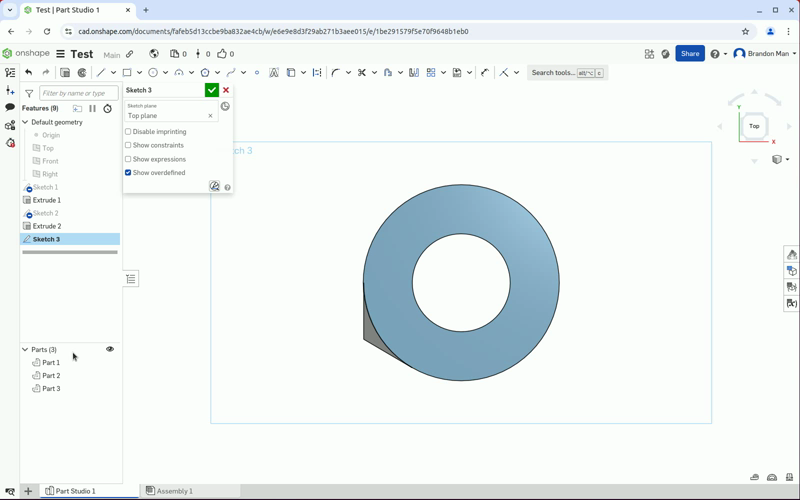
key(y)
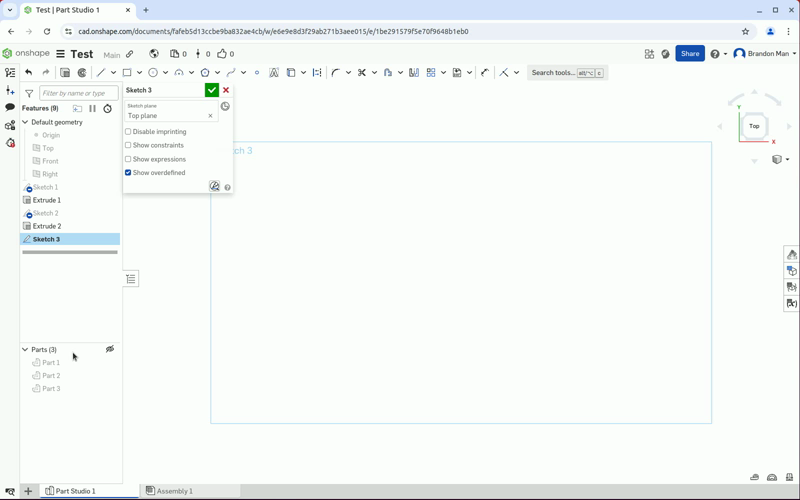
key(l)
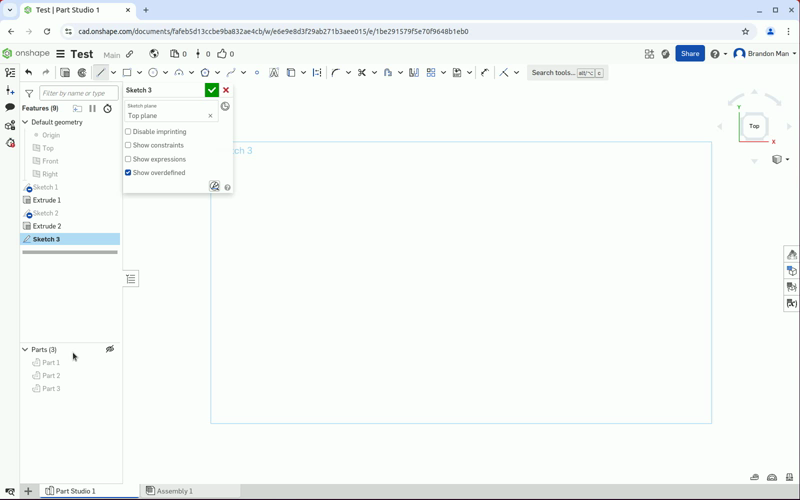
key_down(shift)
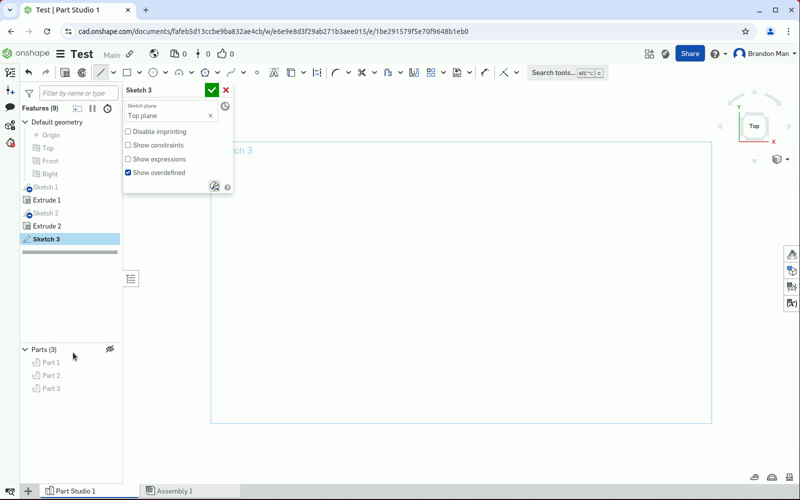
mouse_move(412, 367)
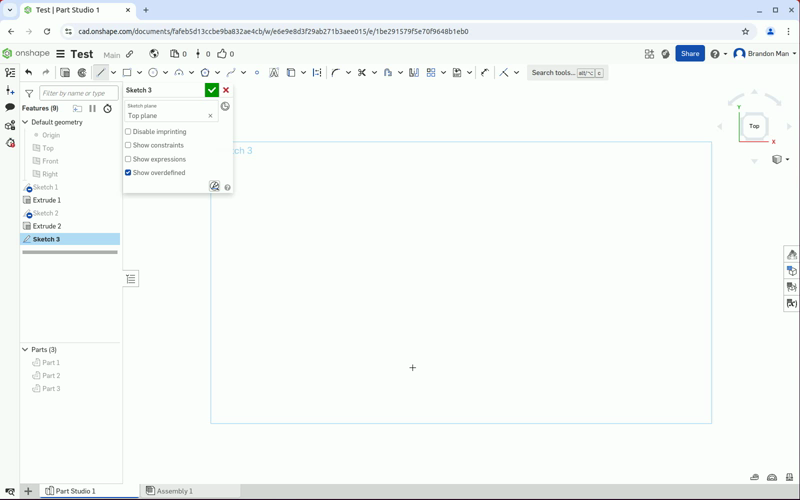
click(412, 367)
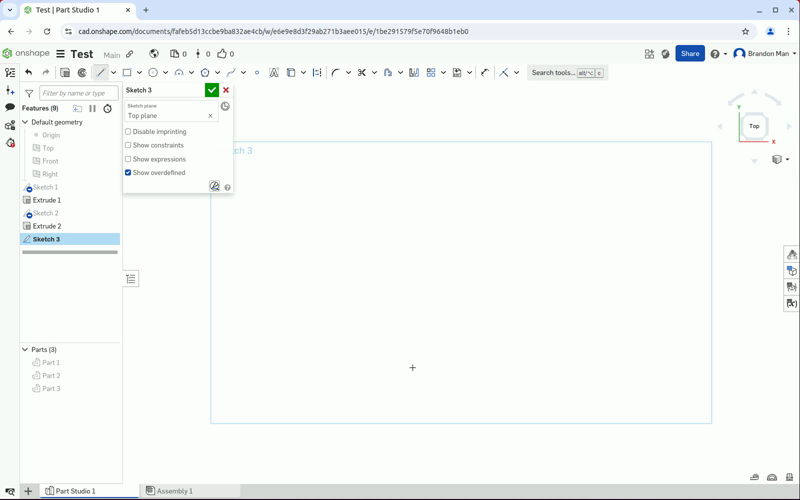
key_up(shift)
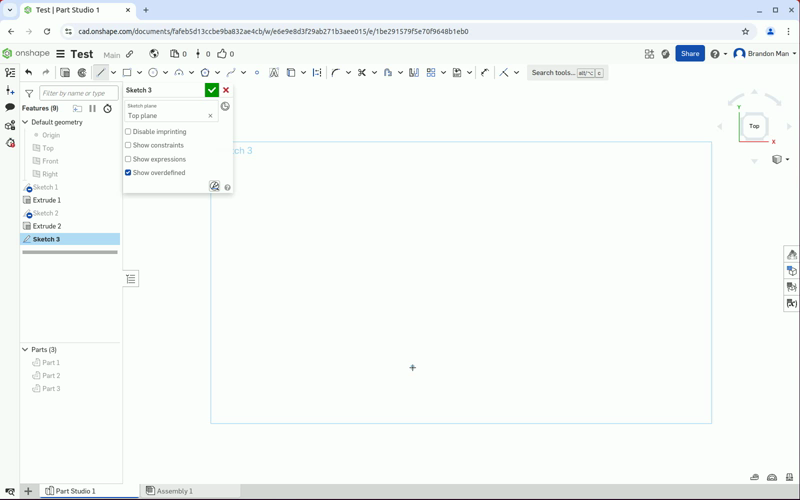
key_down(shift)
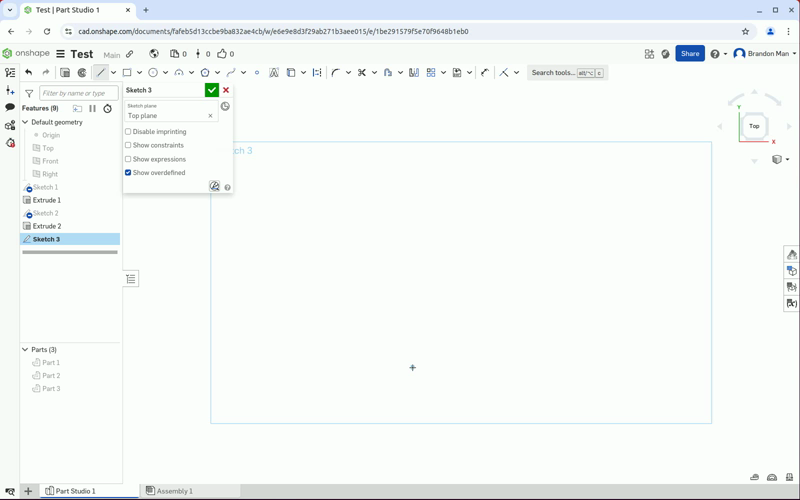
mouse_move(442, 367)
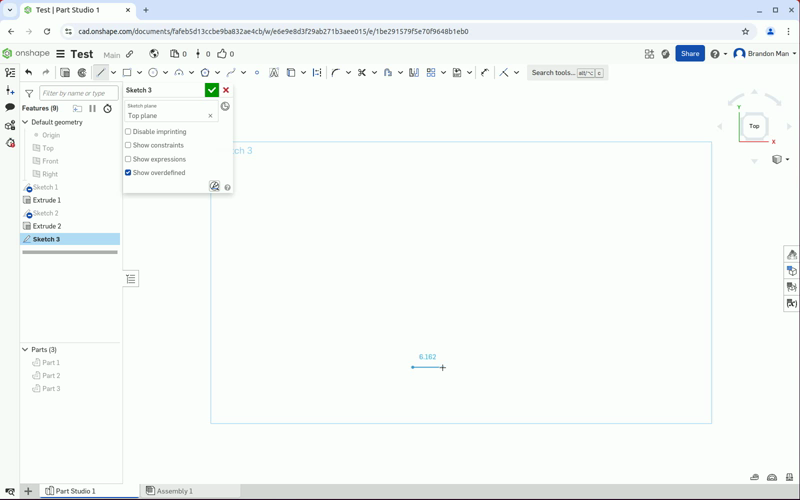
mouse_move(461, 394)
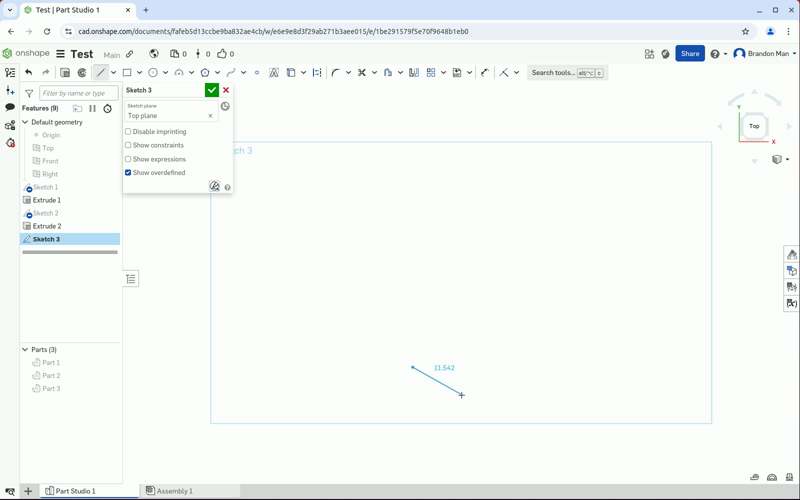
click(461, 394)
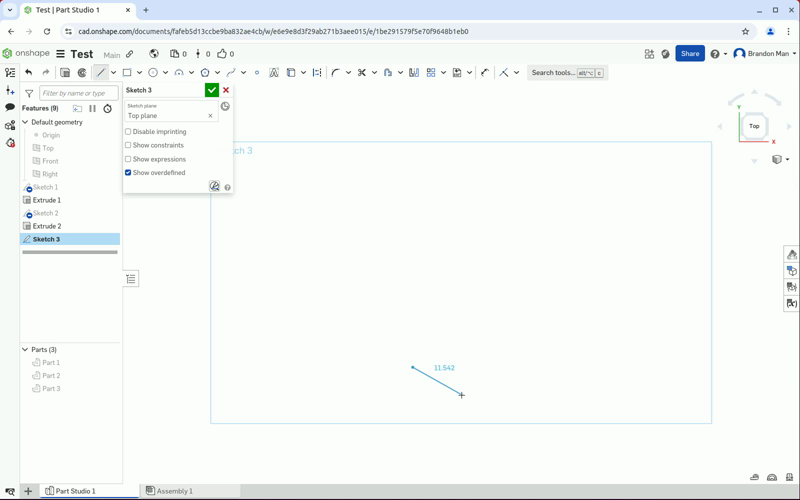
key_up(shift)
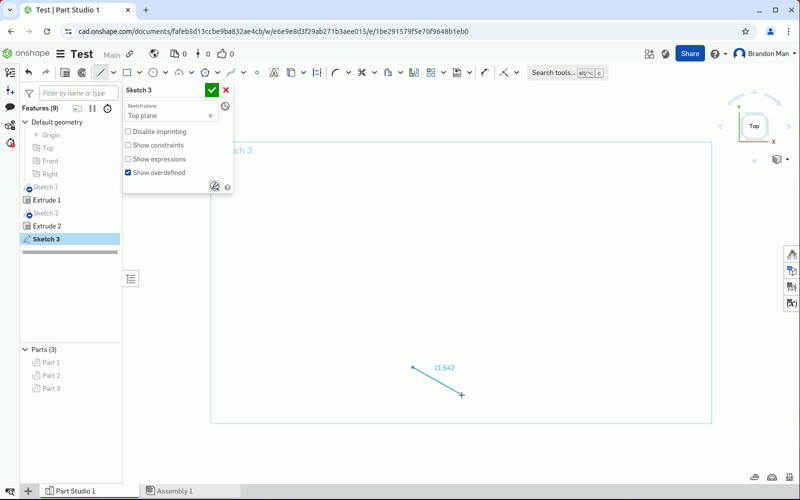
key_down(shift)
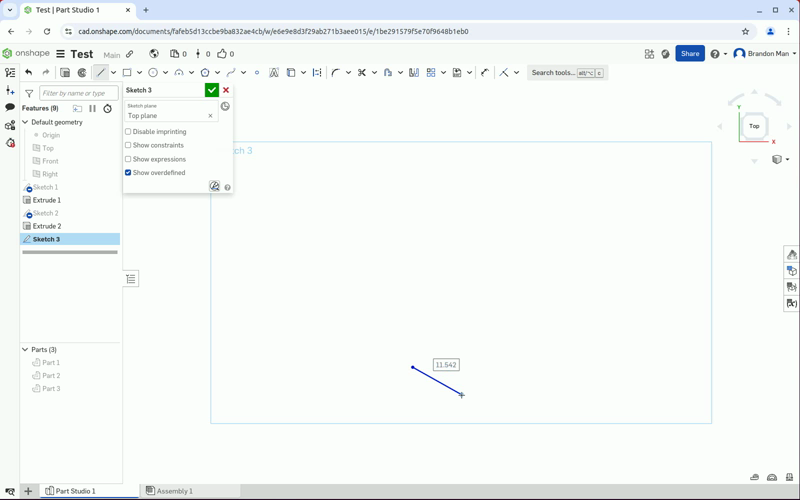
mouse_move(492, 394)
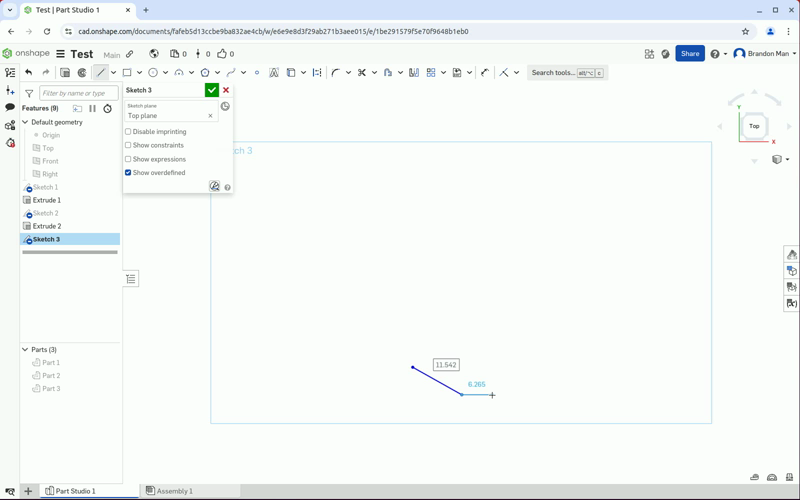
mouse_move(510, 367)
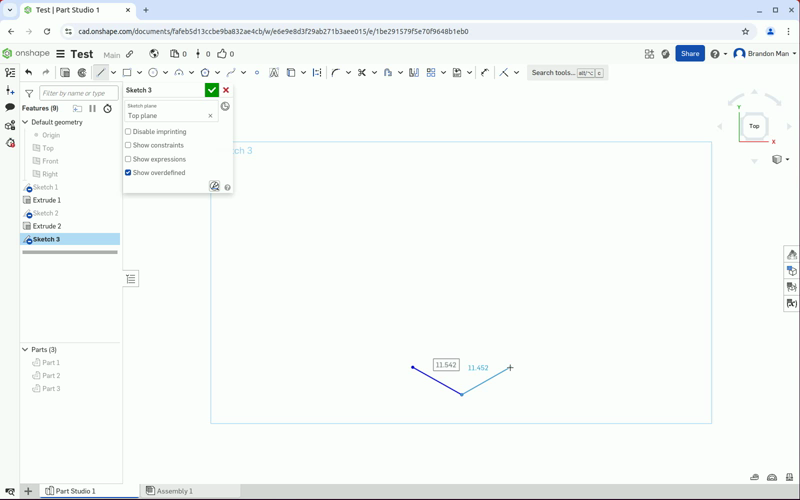
click(510, 367)
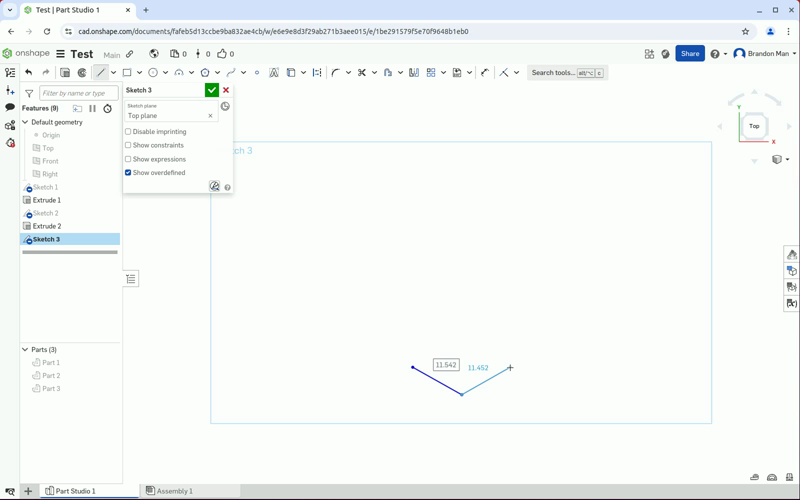
key_up(shift)
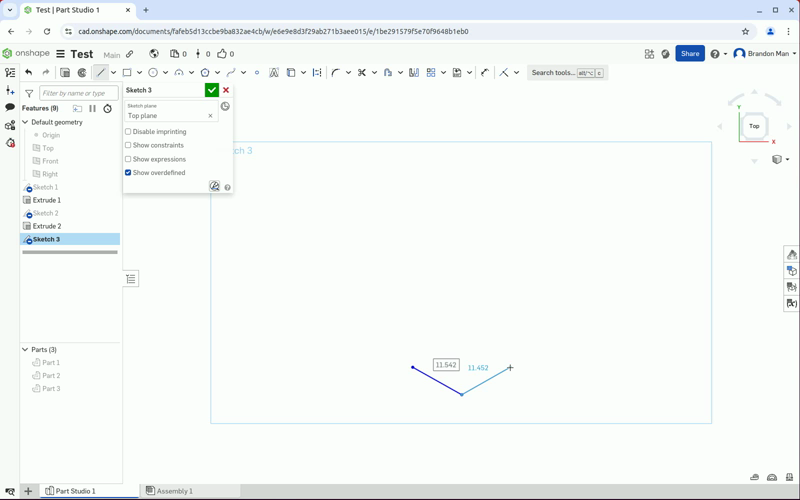
key(esc)
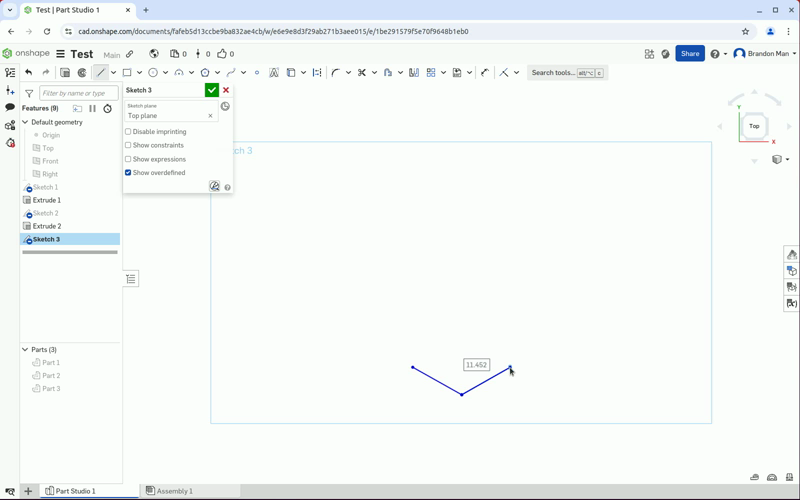
key(a)
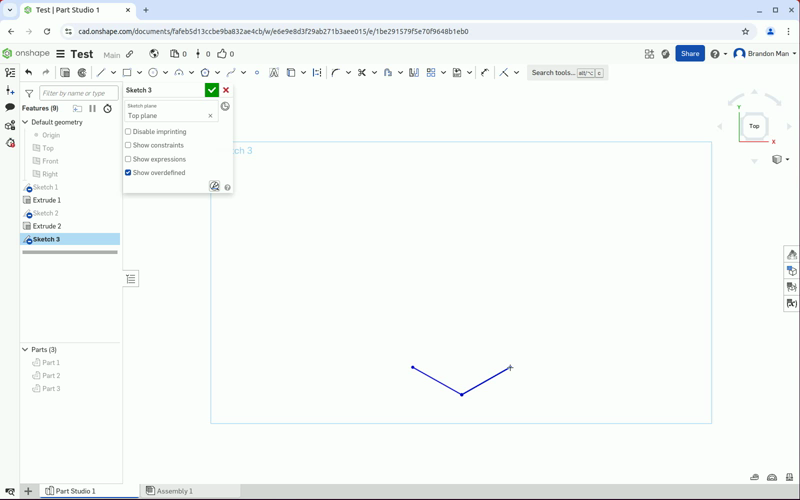
mouse_move(510, 367)
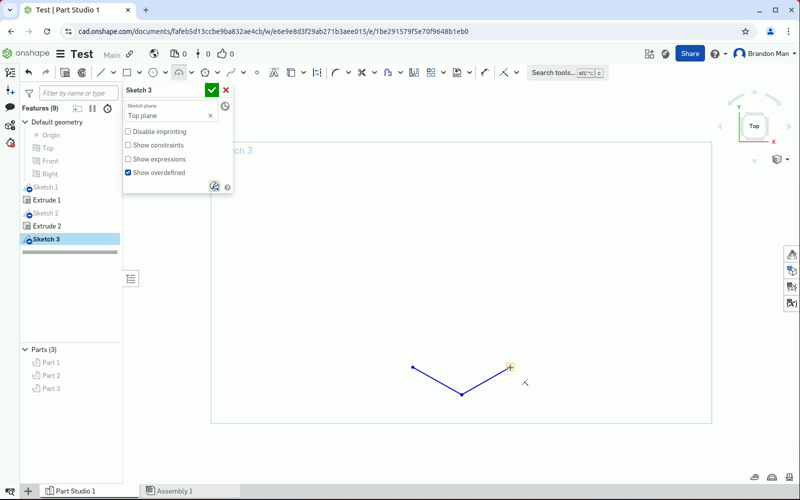
click(510, 367)
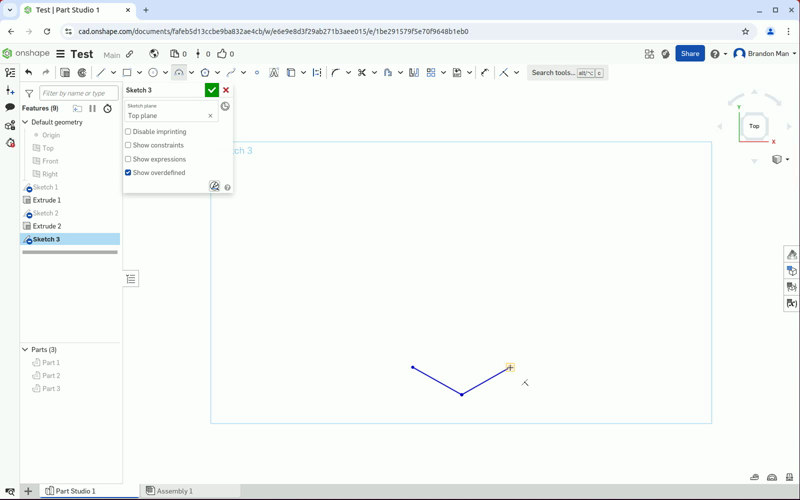
mouse_move(412, 367)
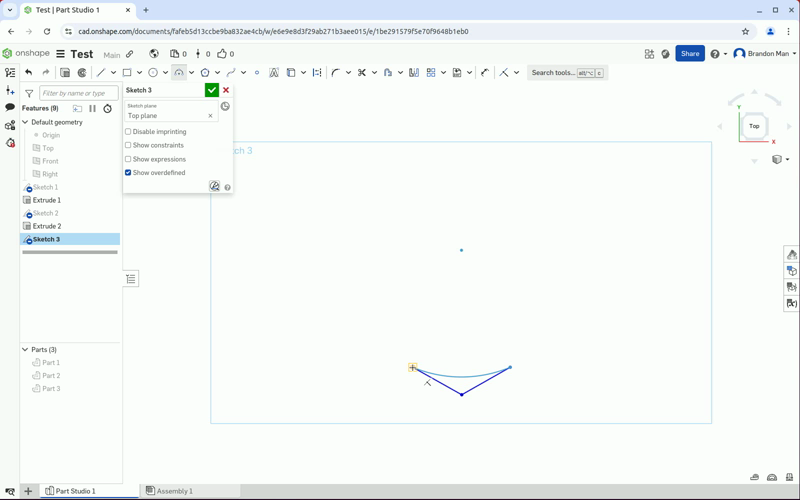
click(412, 367)
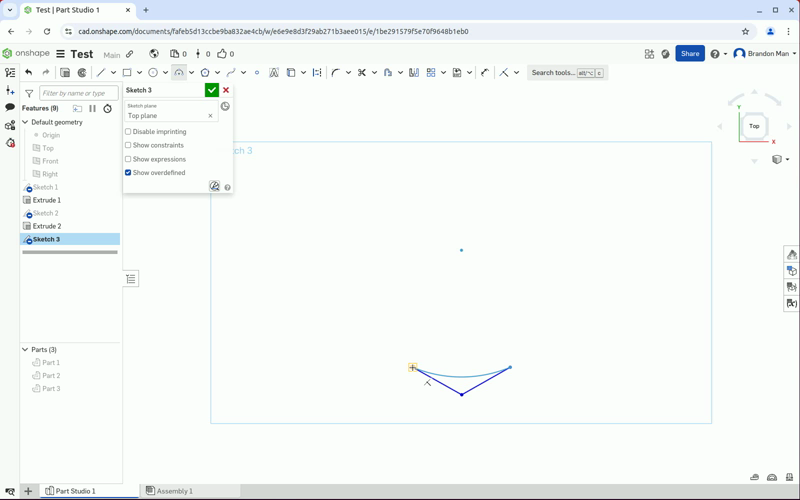
key_down(shift)
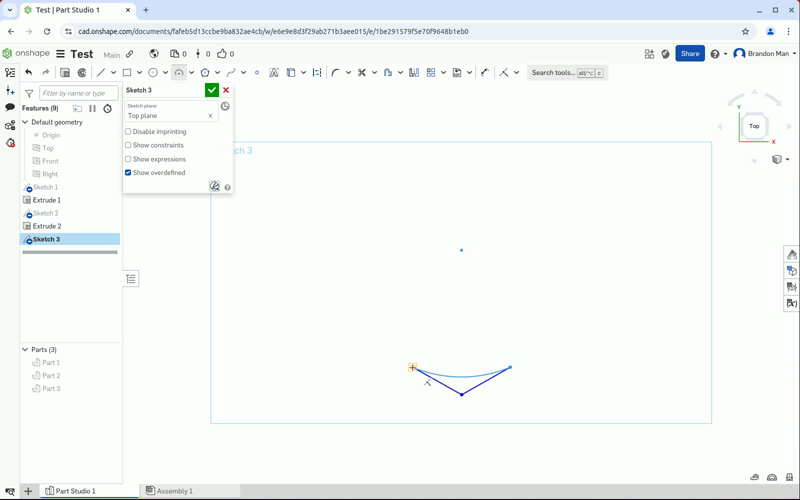
mouse_move(461, 380)
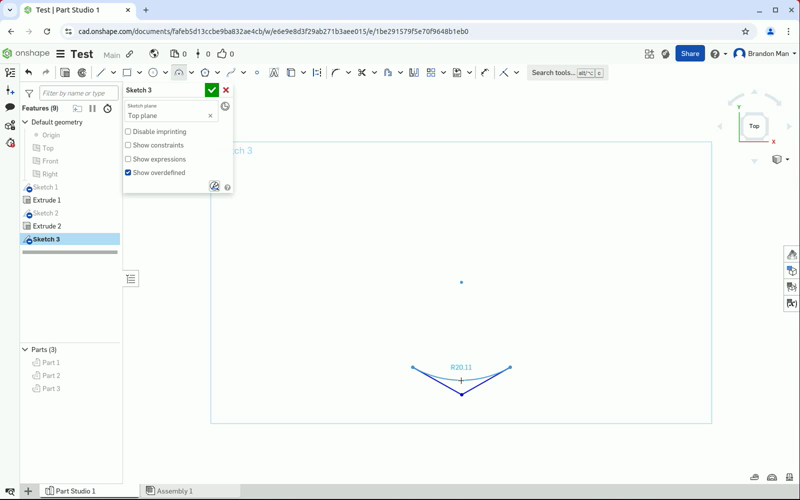
click(461, 380)
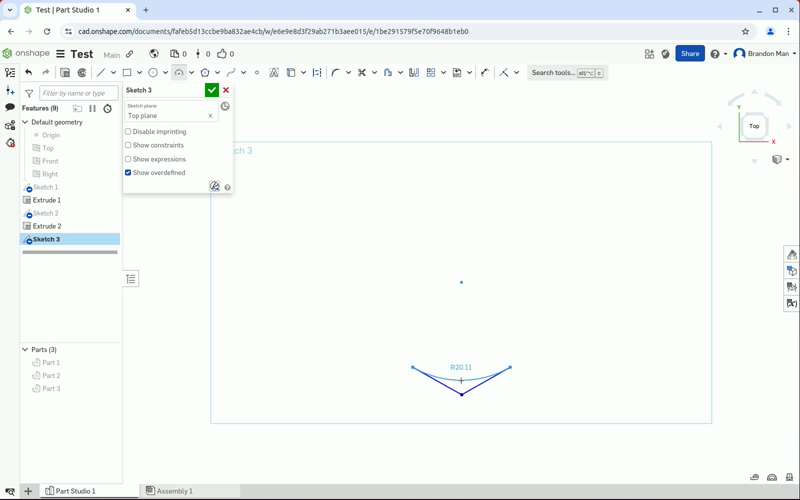
key_up(shift)
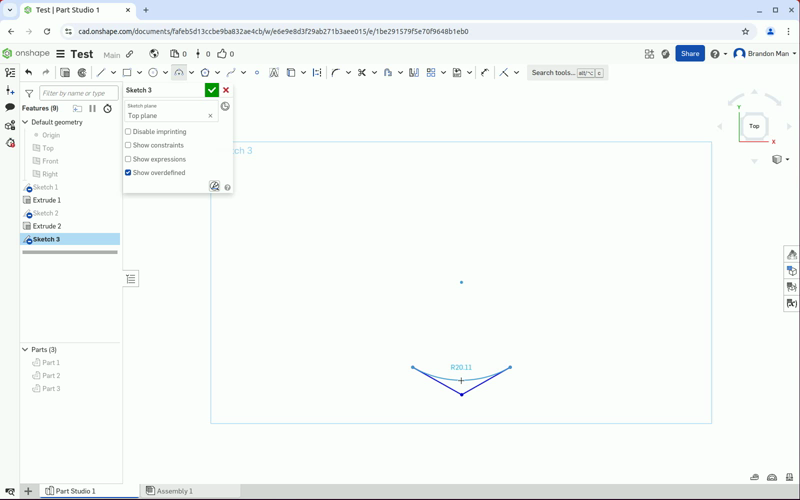
key(esc)
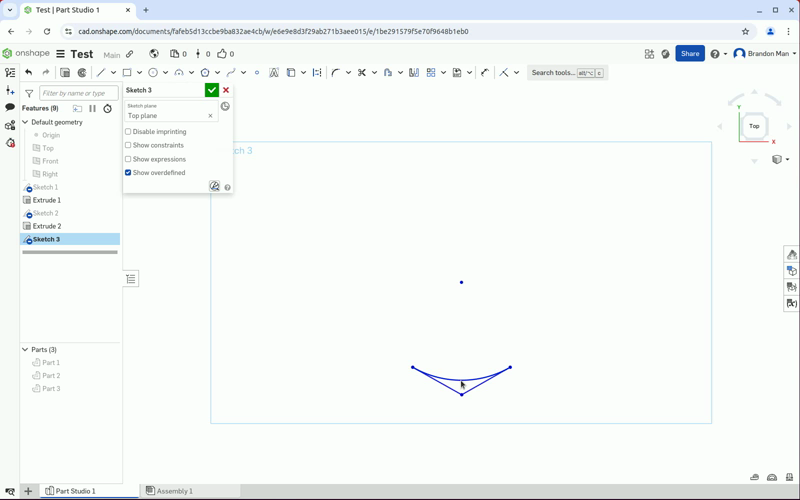
mouse_move(468, 386)
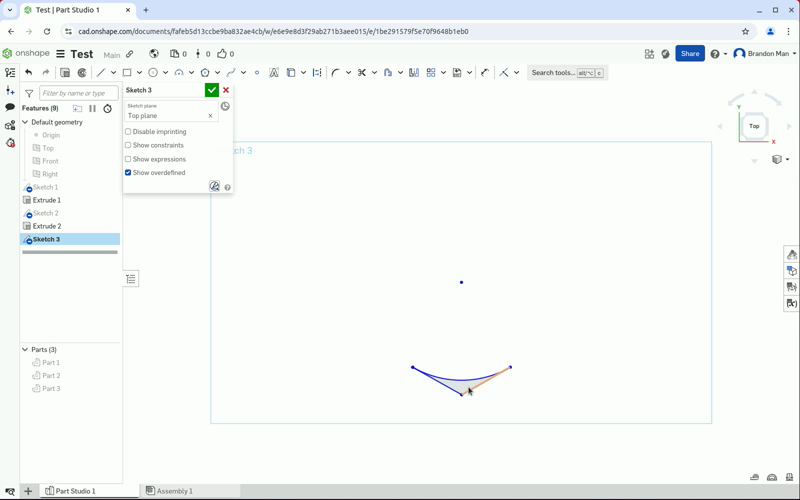
scroll(6)
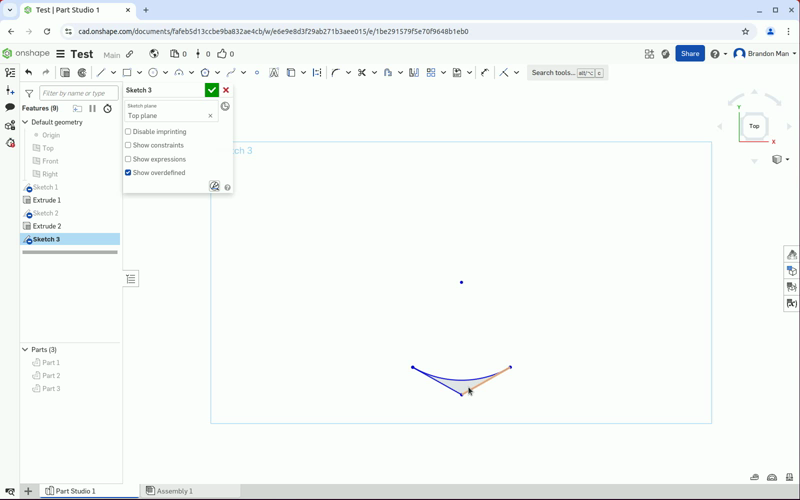
scroll(6)
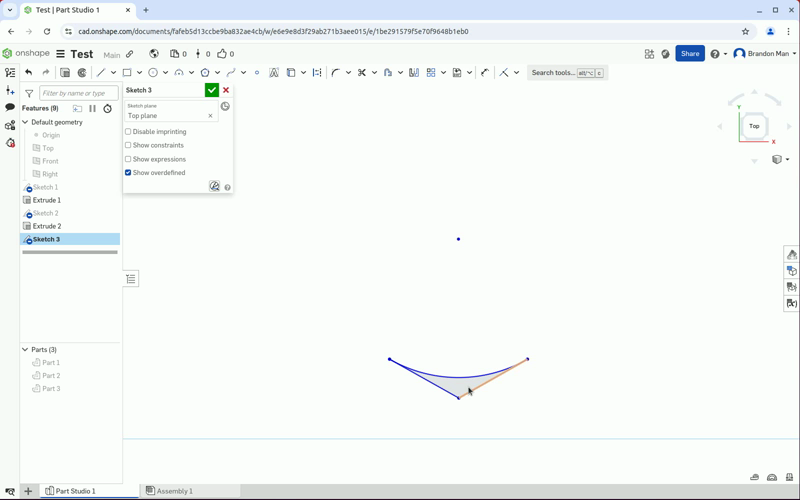
scroll(6)
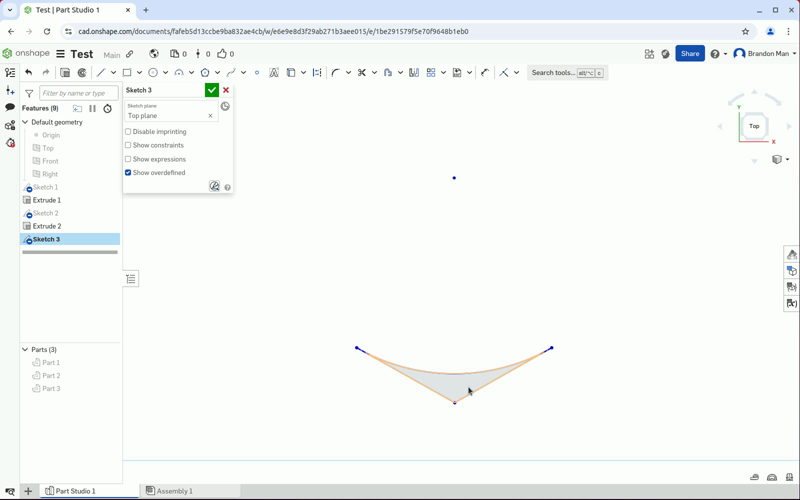
scroll(6)
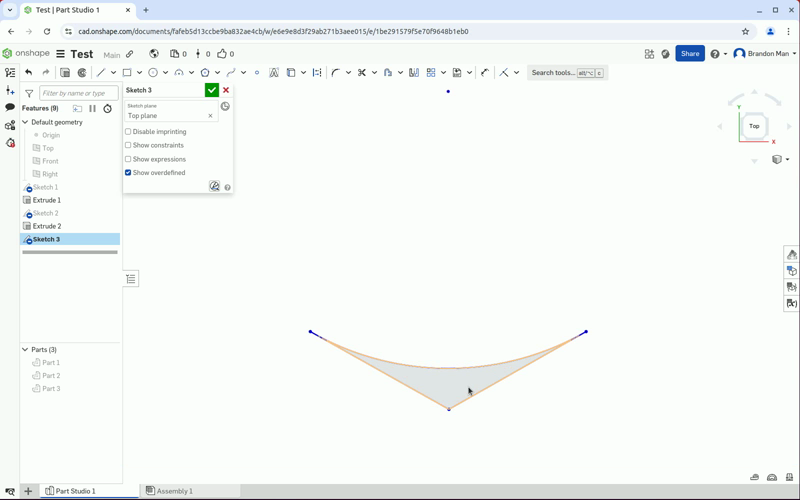
scroll(6)
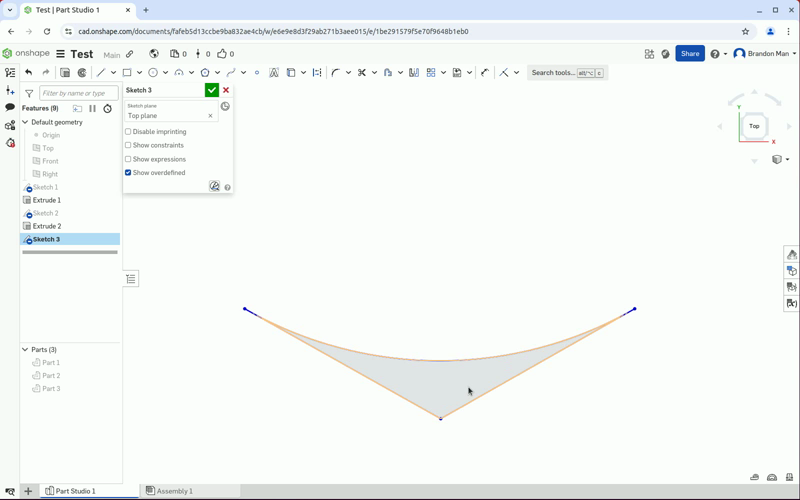
scroll(6)
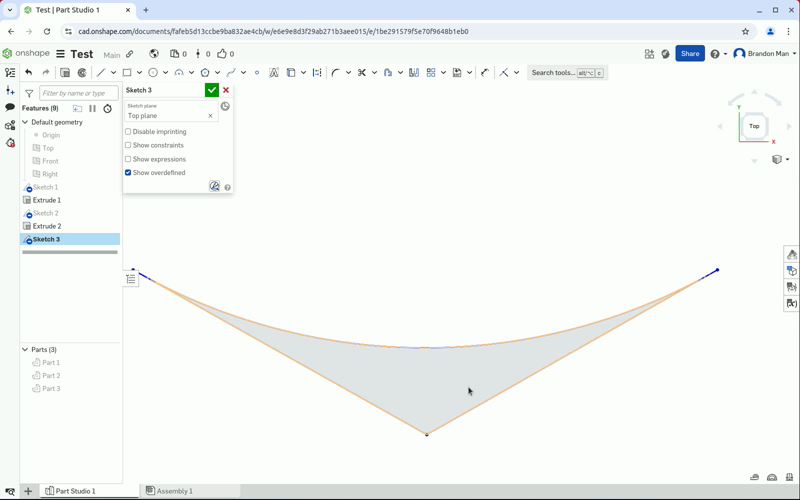
scroll(6)
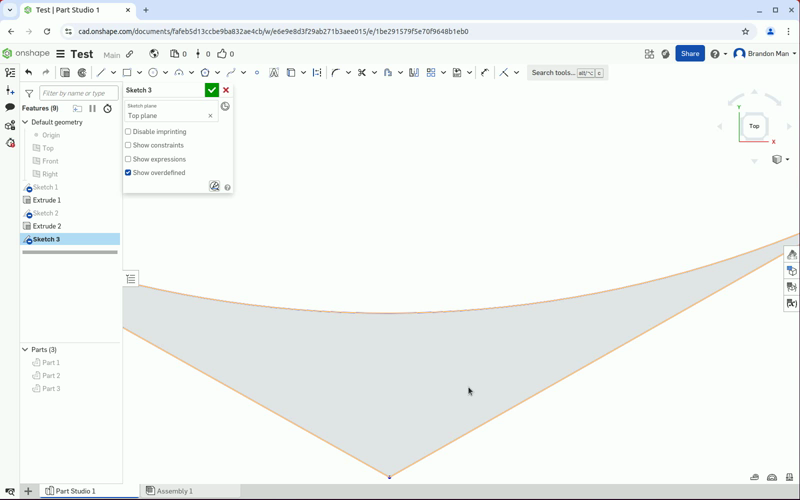
click(468, 386)
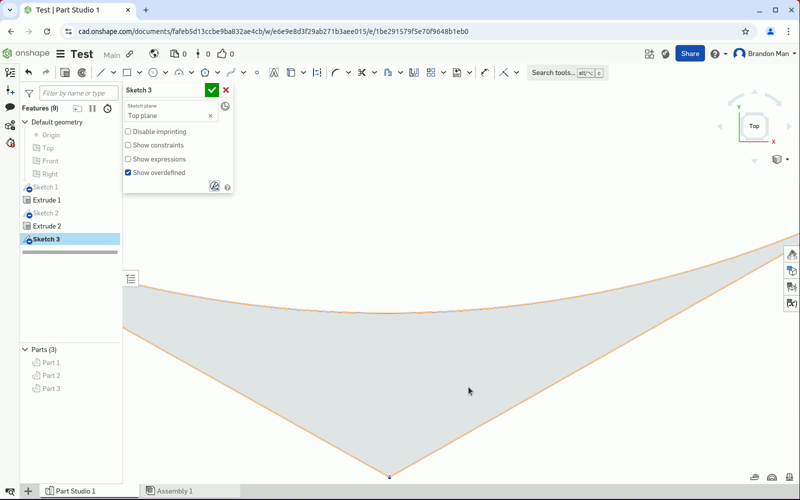
scroll(-6)
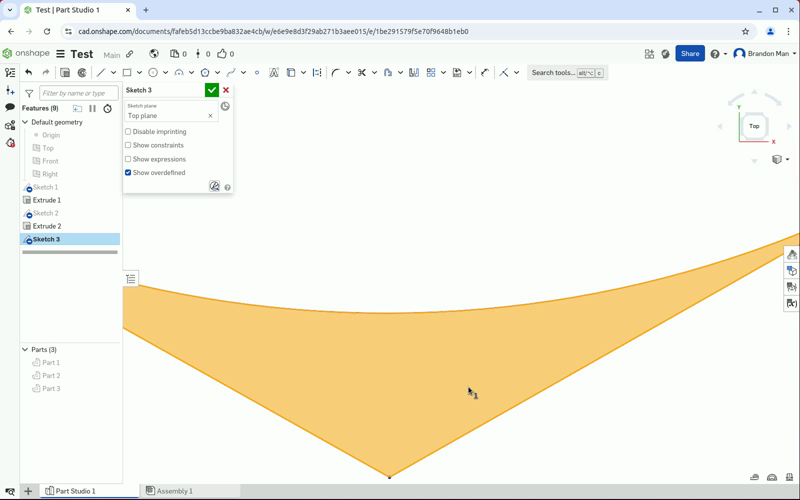
scroll(-6)
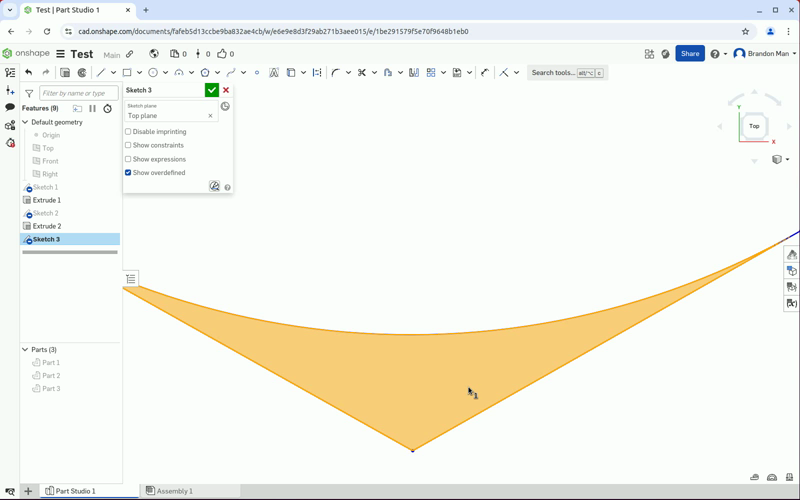
scroll(-6)
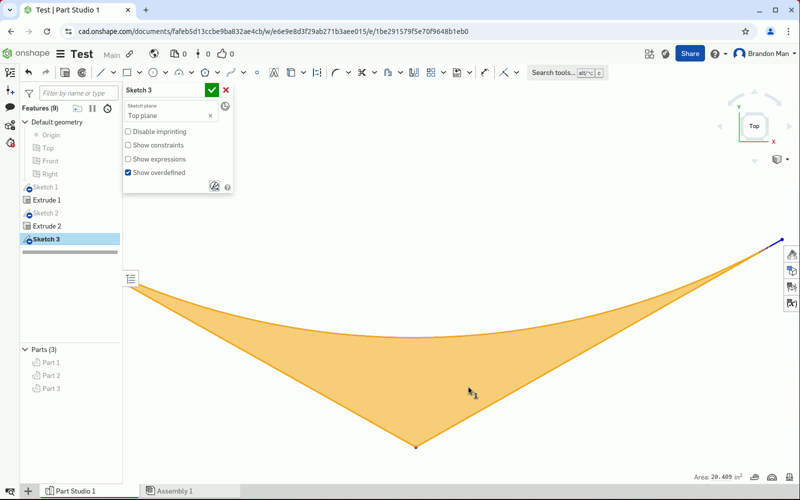
scroll(-6)
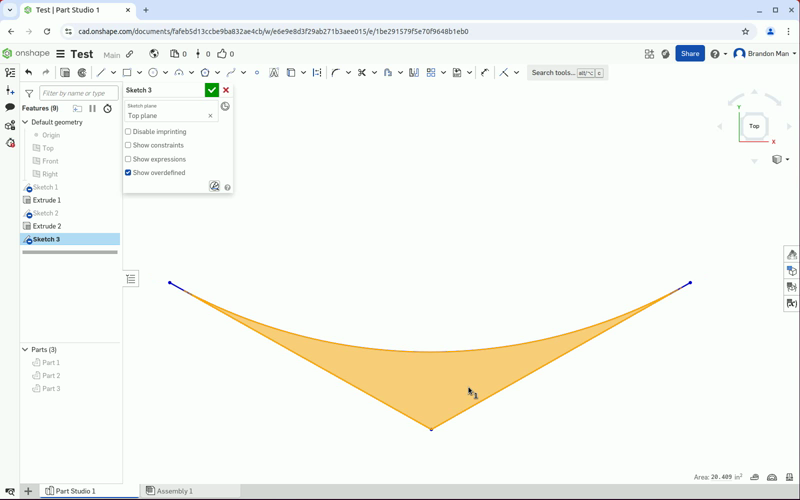
scroll(-6)
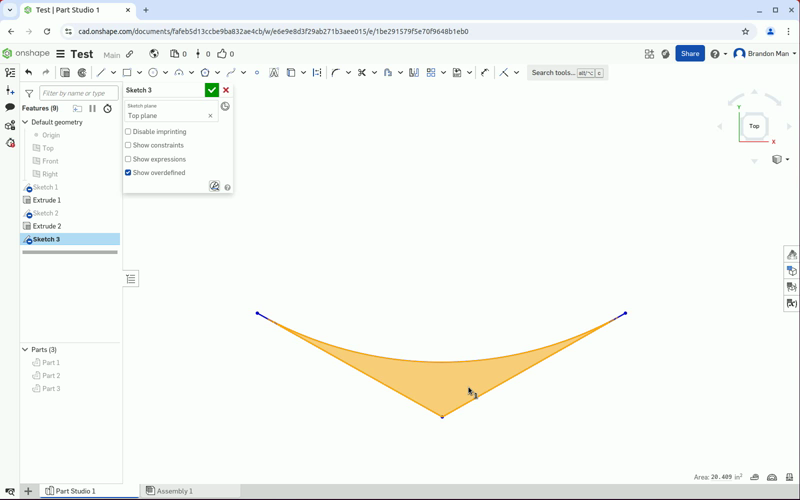
scroll(-6)
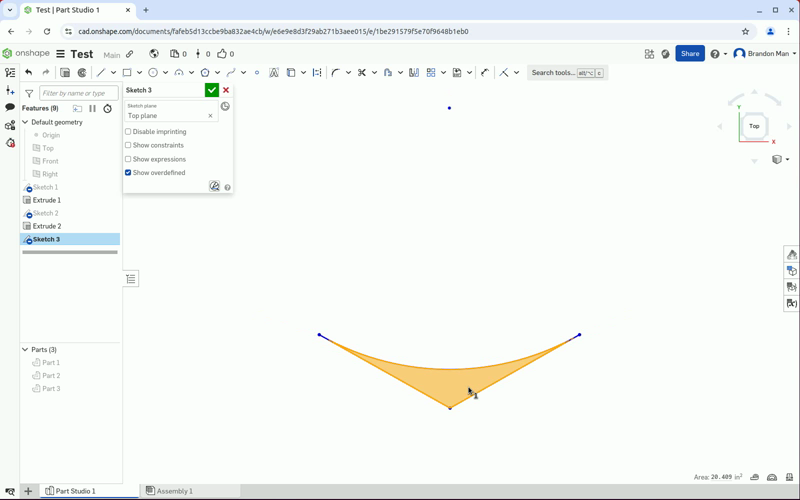
scroll(-6)
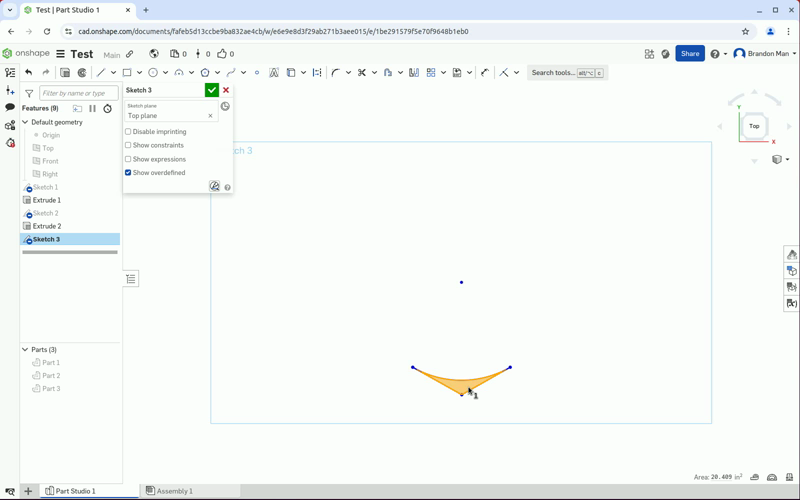
mouse_move(73, 352)
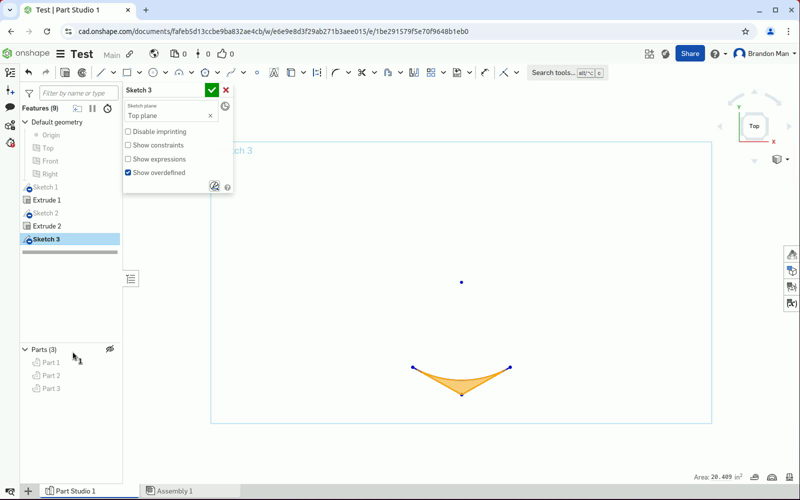
key(shift+y)
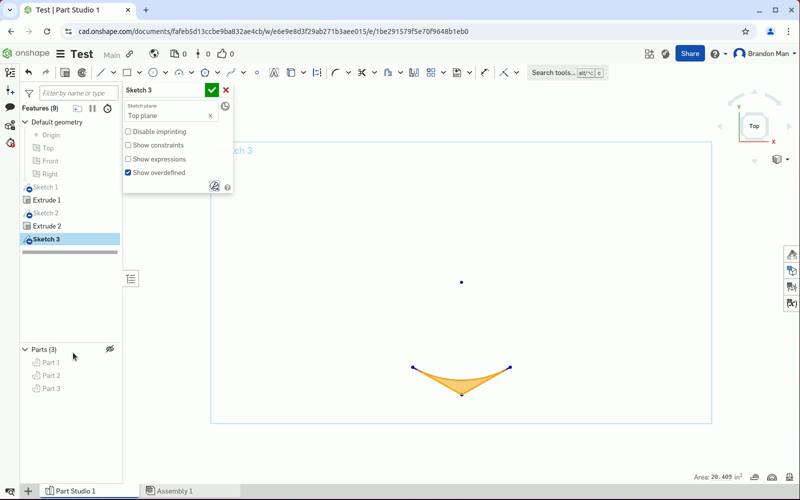
key(shift+e)
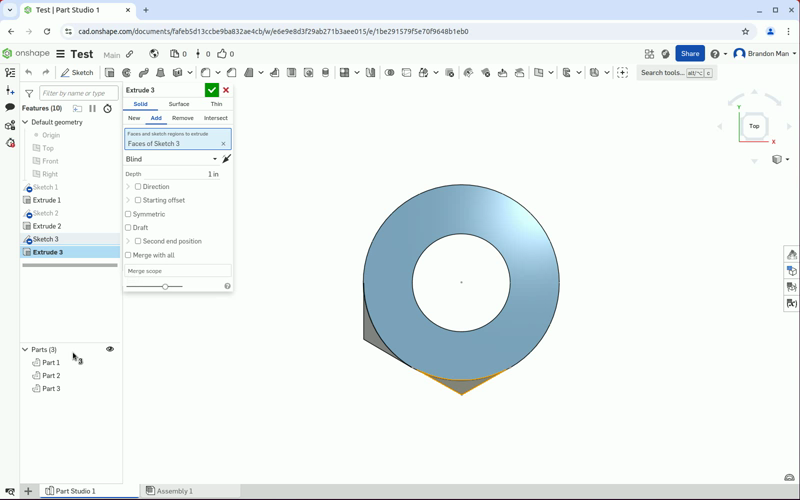
mouse_move(143, 106)
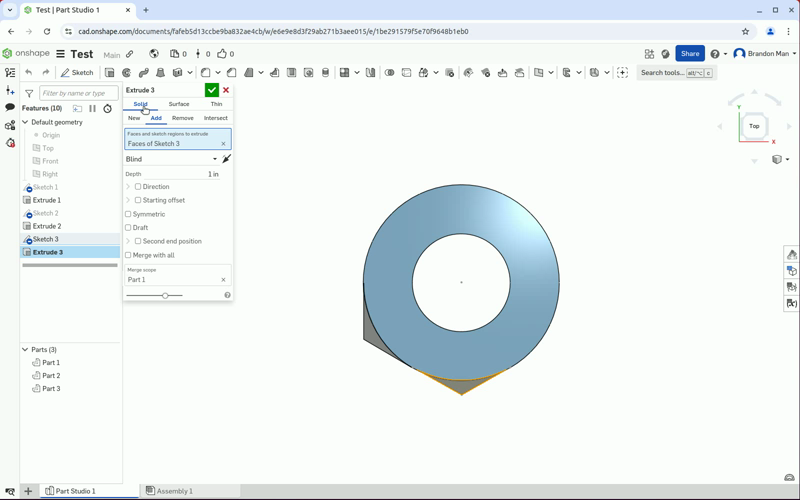
click(143, 106)
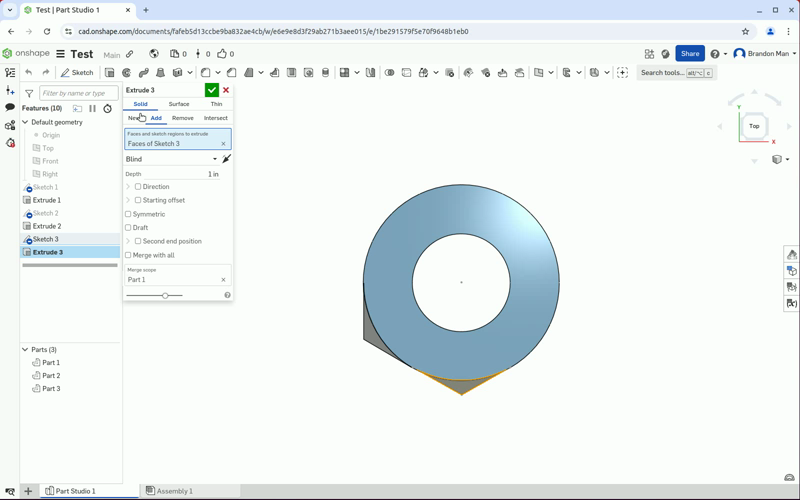
mouse_move(137, 120)
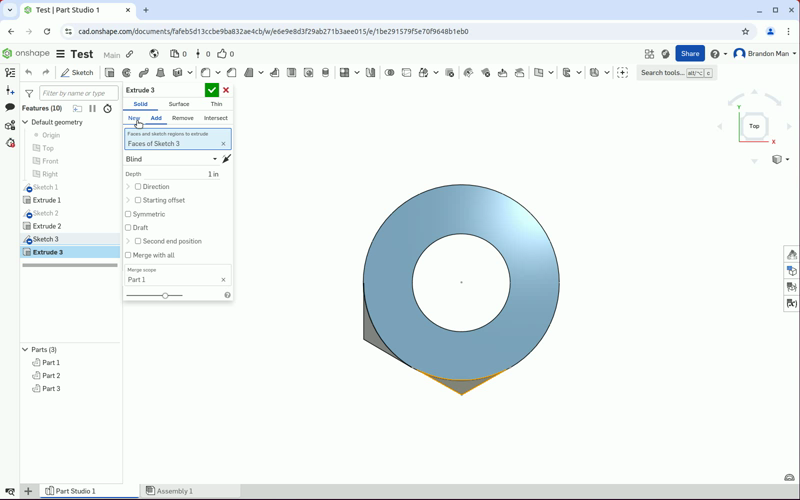
click(137, 120)
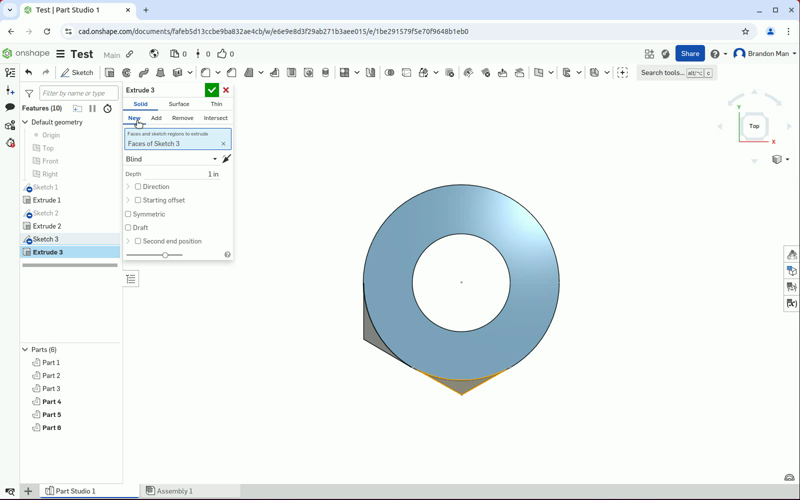
key(tab, 4)
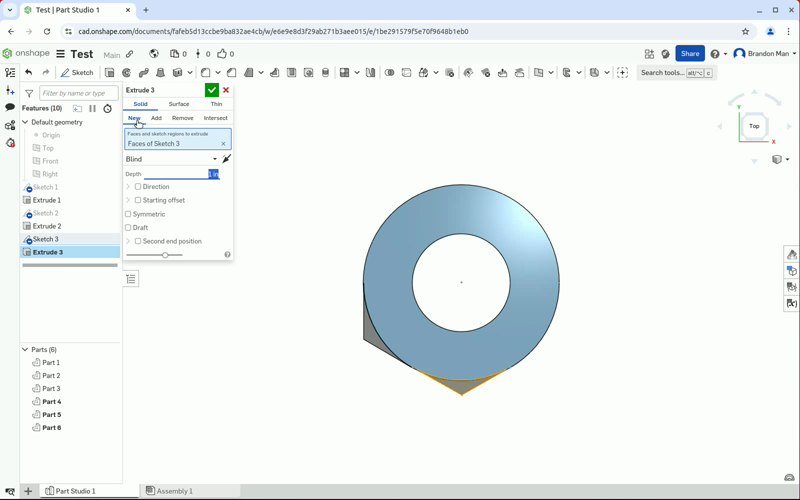
text(19.979)
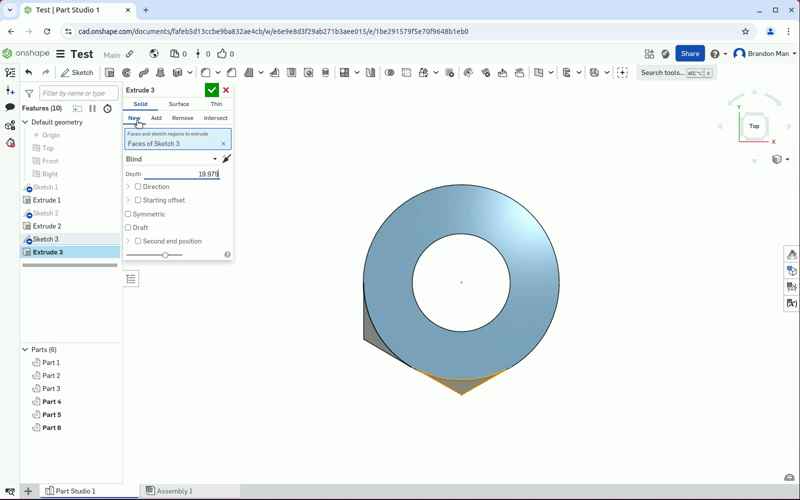
key(enter)
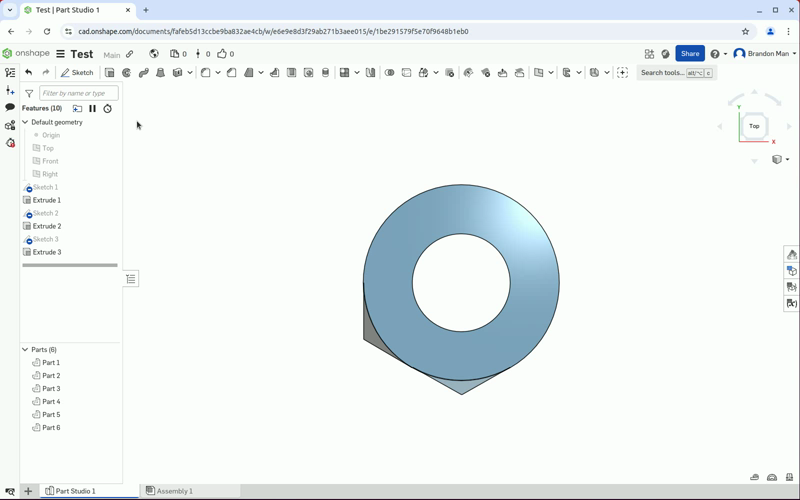
key(shift+h)
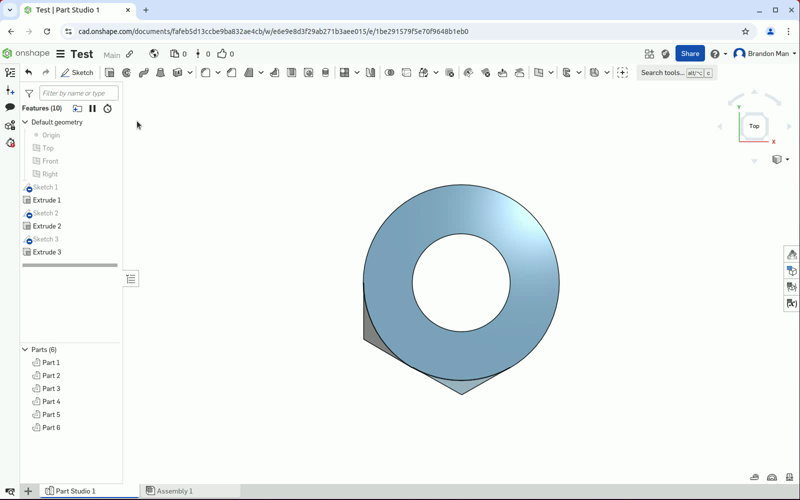
key(shift+h)
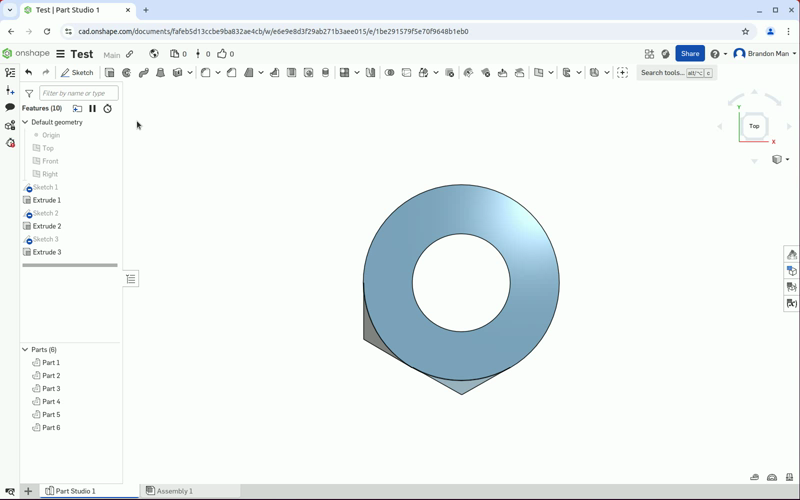
mouse_move(73, 189)
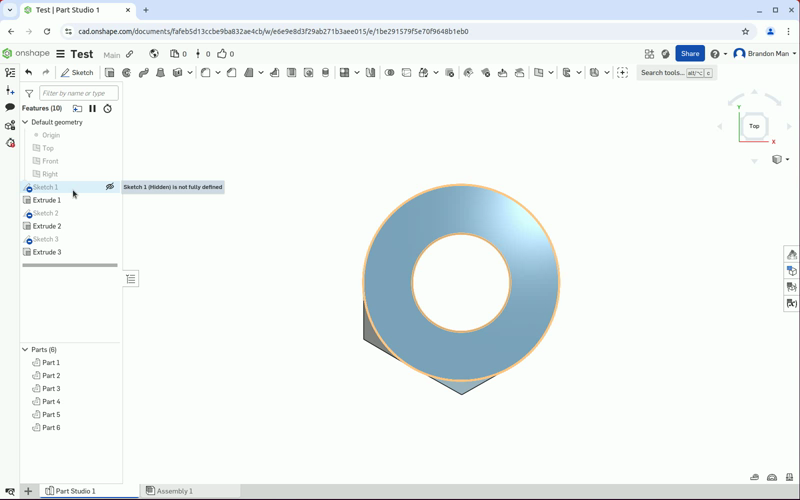
click(73, 189)
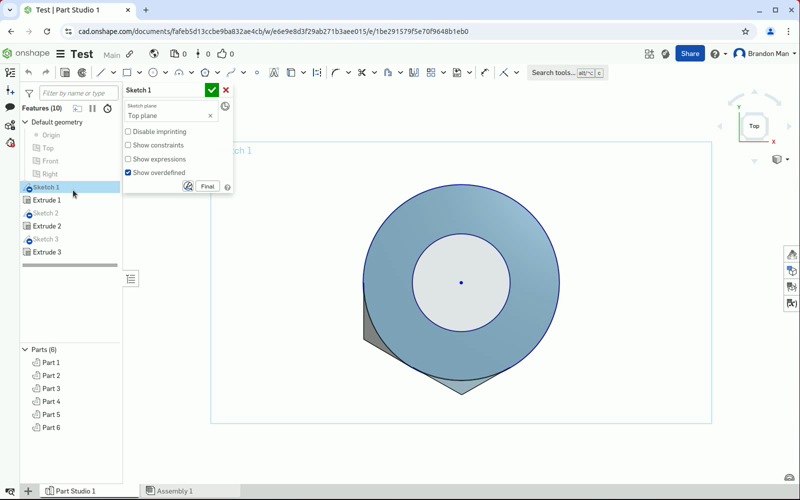
mouse_move(229, 92)
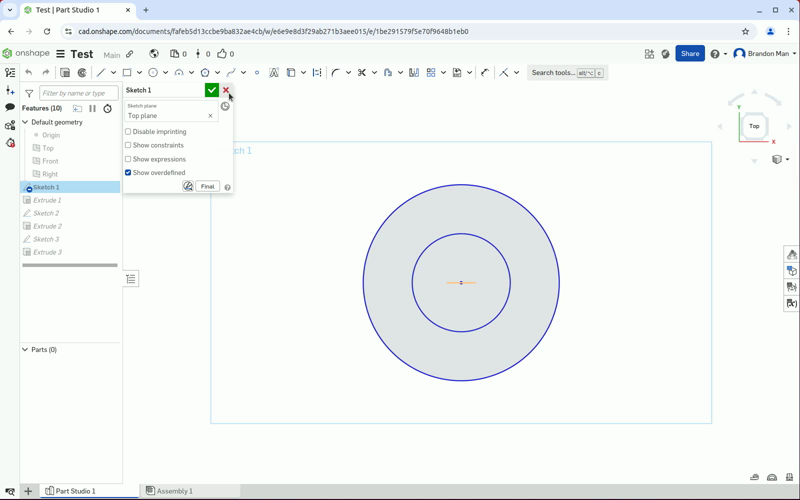
click(229, 92)
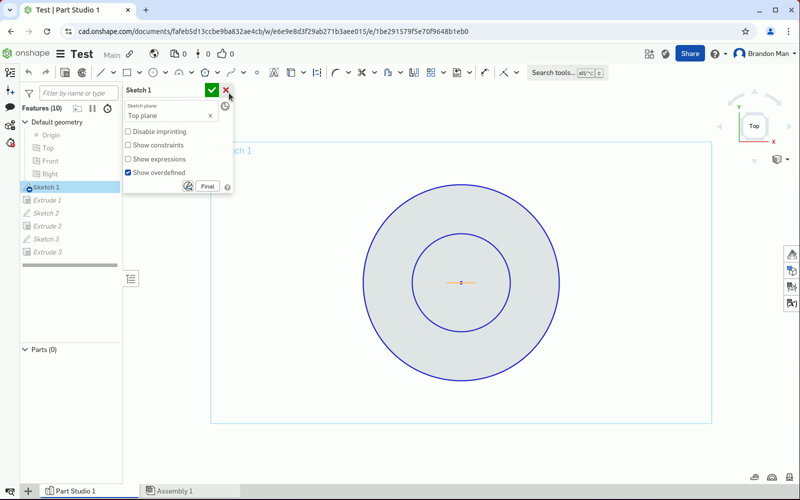
key(shift+s)
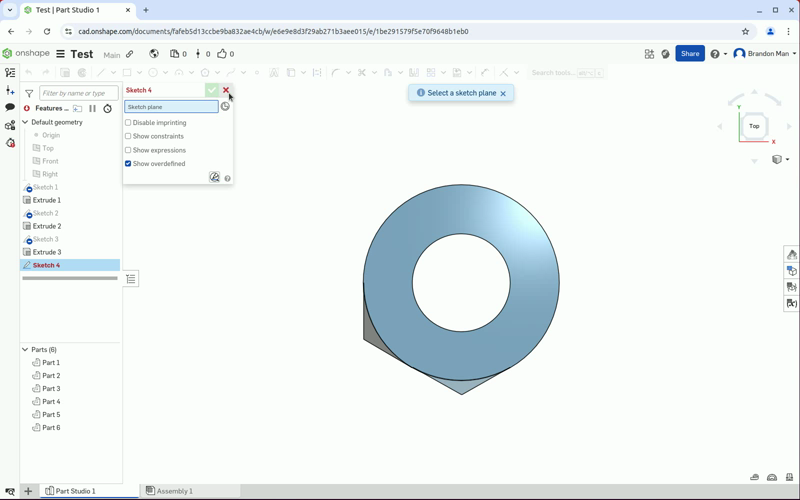
mouse_move(73, 150)
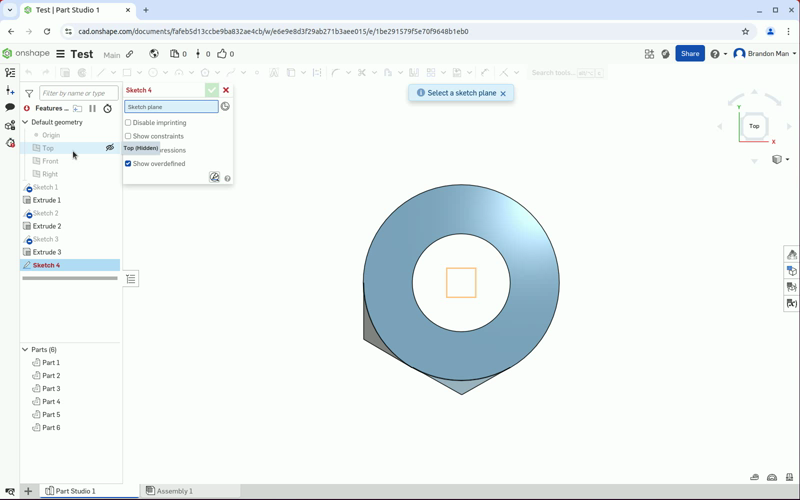
click(73, 150)
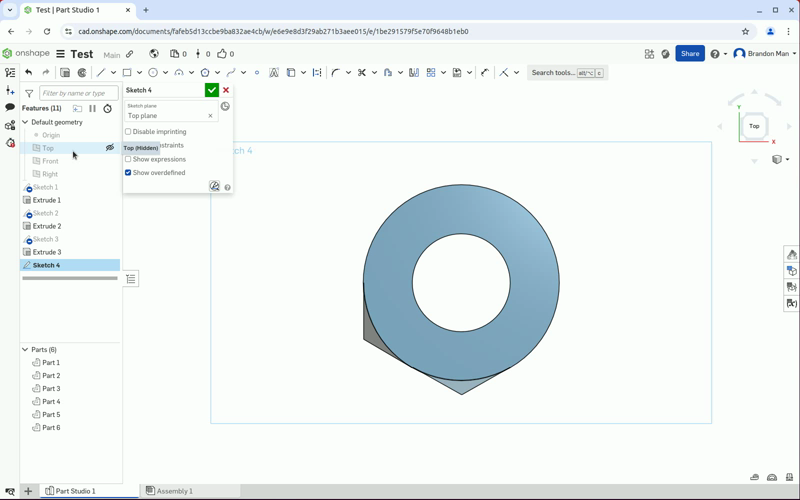
mouse_move(73, 352)
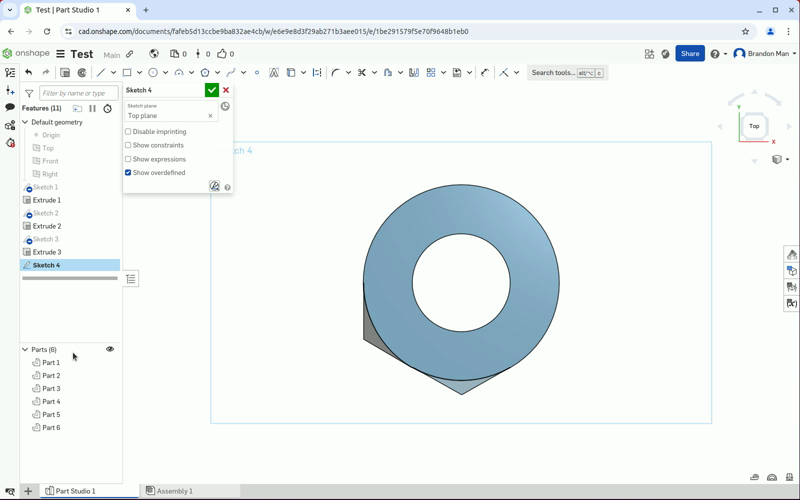
key(y)
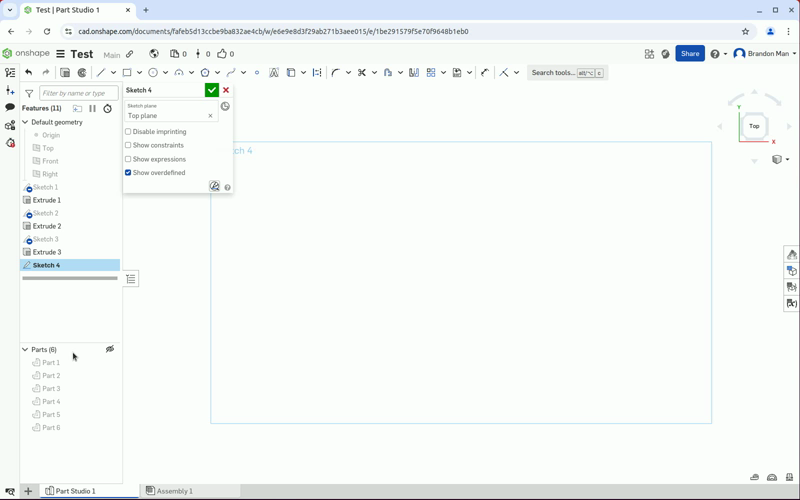
key(l)
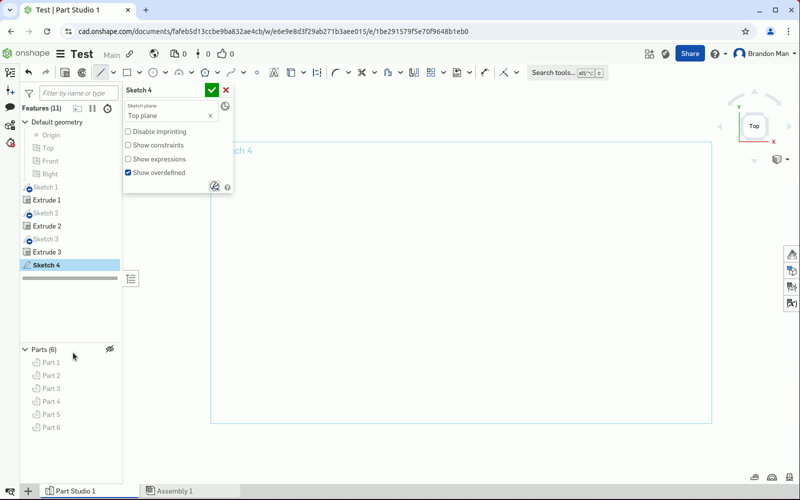
key_down(shift)
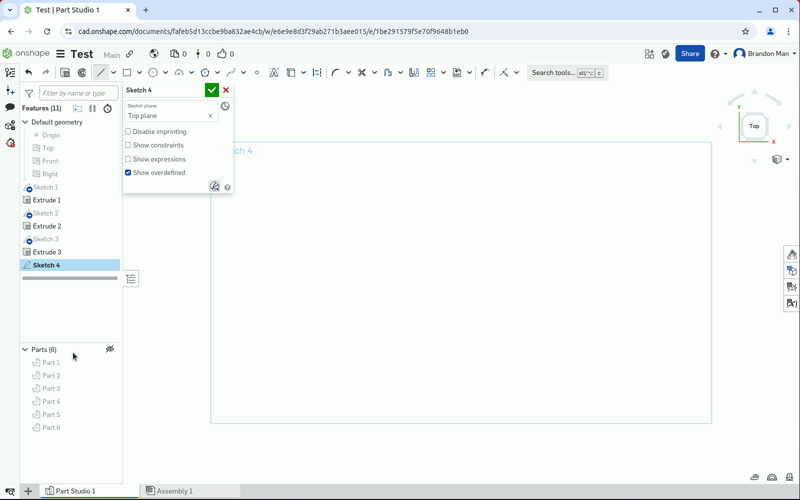
mouse_move(510, 367)
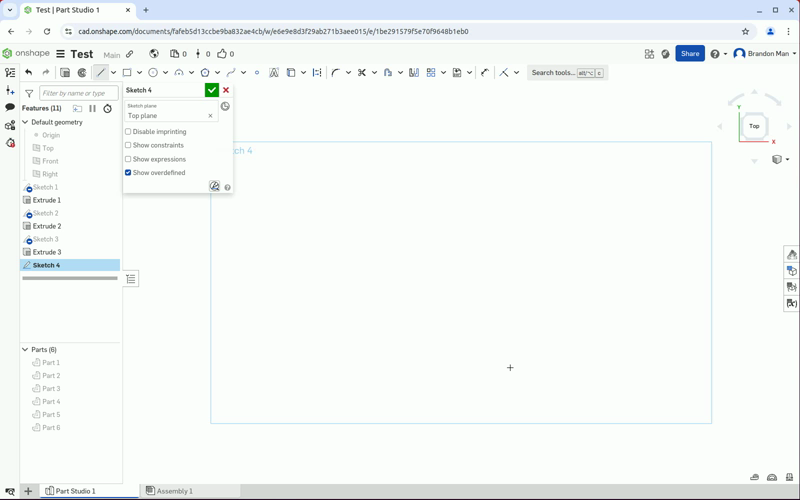
click(510, 367)
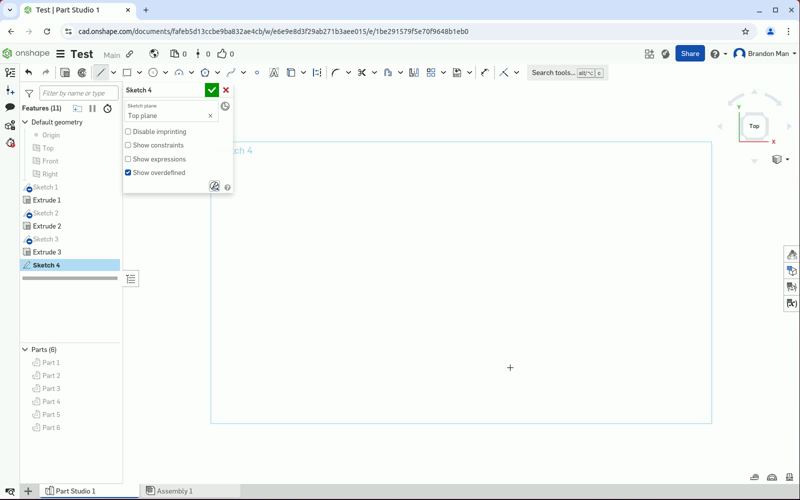
key_up(shift)
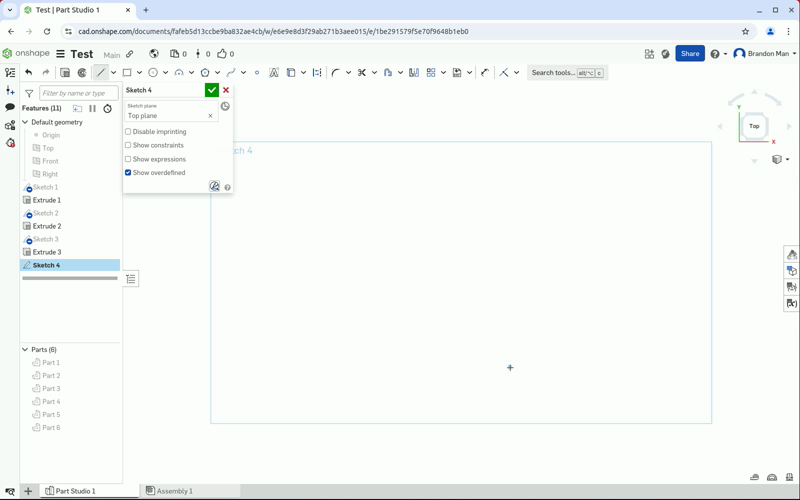
key_down(shift)
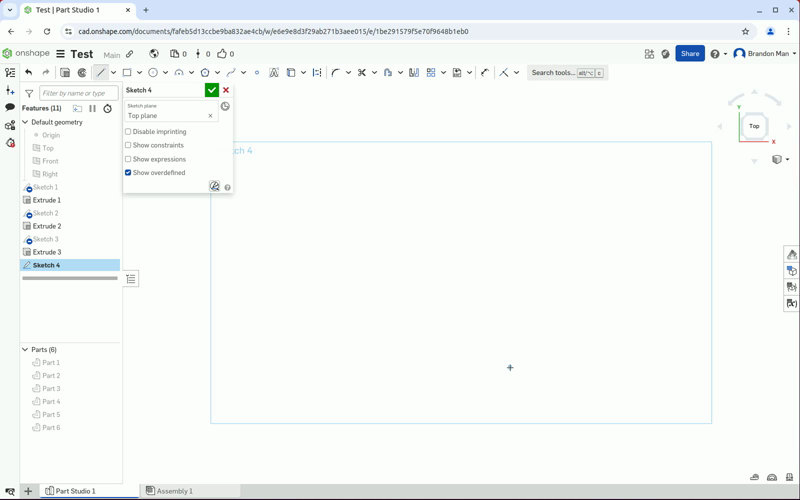
mouse_move(540, 367)
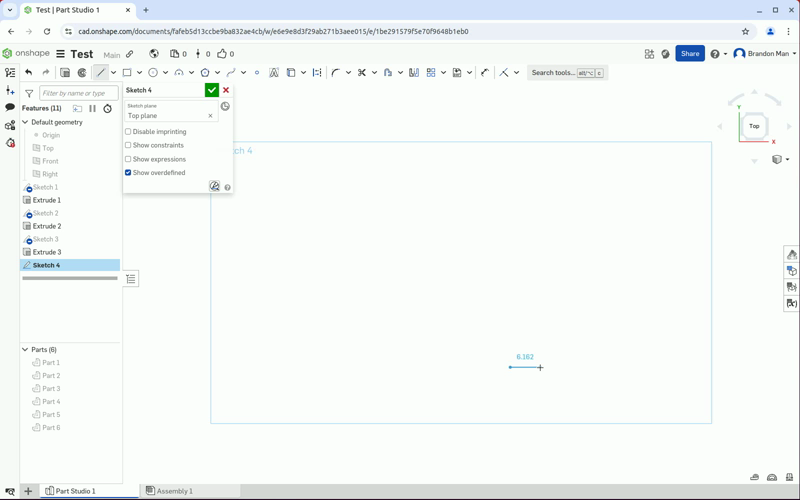
mouse_move(558, 338)
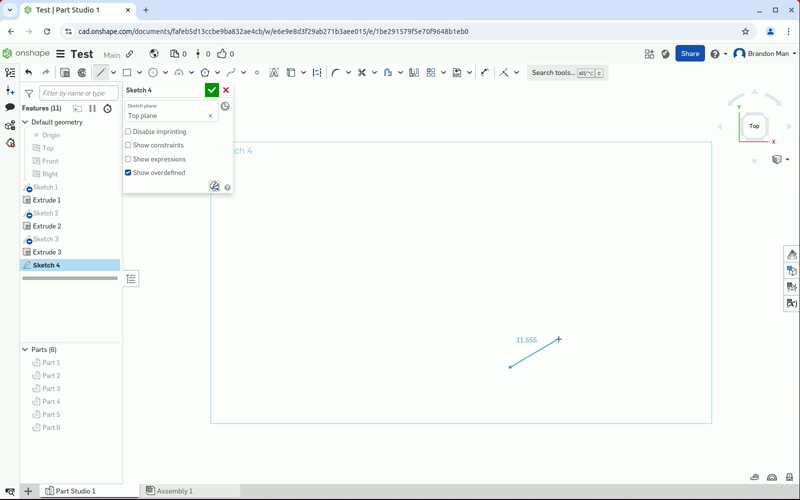
click(558, 338)
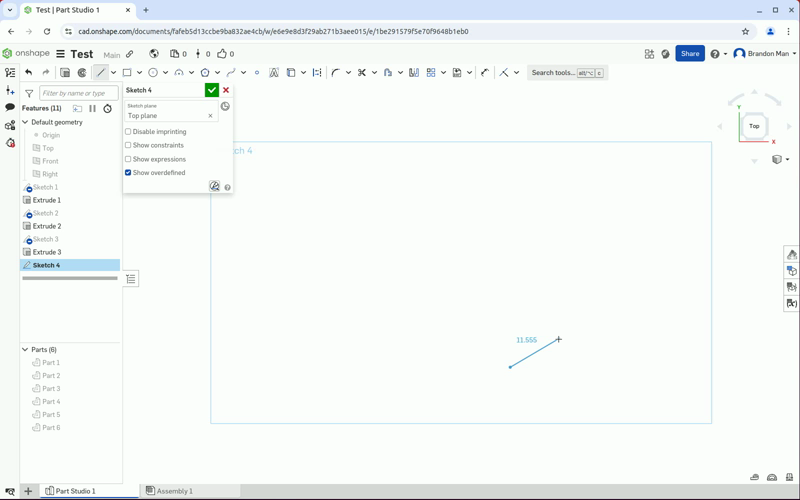
key_up(shift)
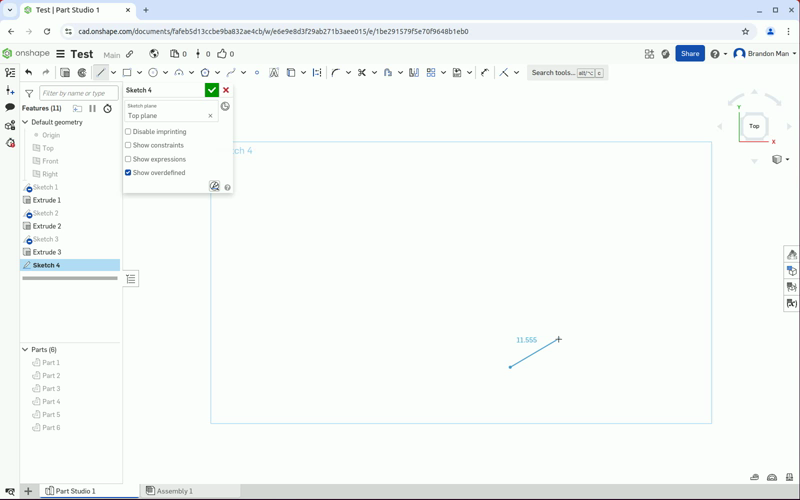
key_down(shift)
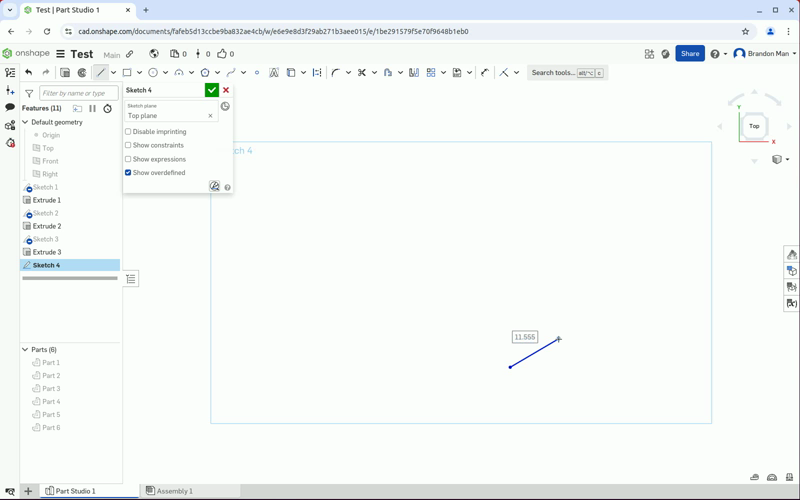
mouse_move(588, 338)
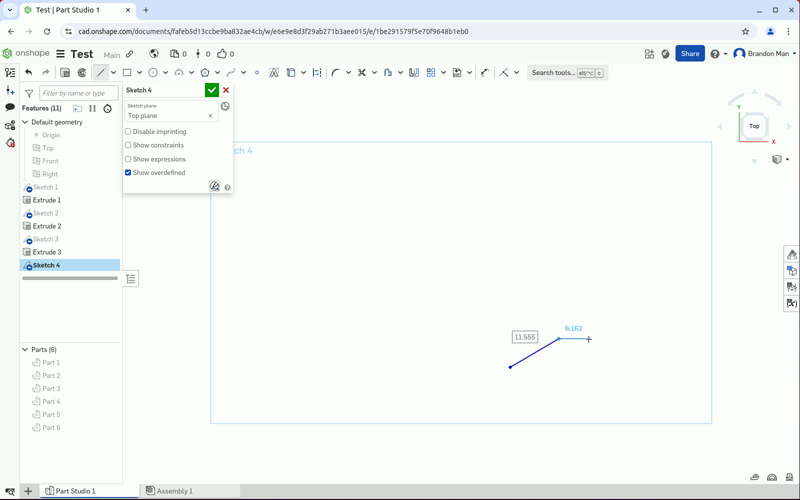
mouse_move(558, 282)
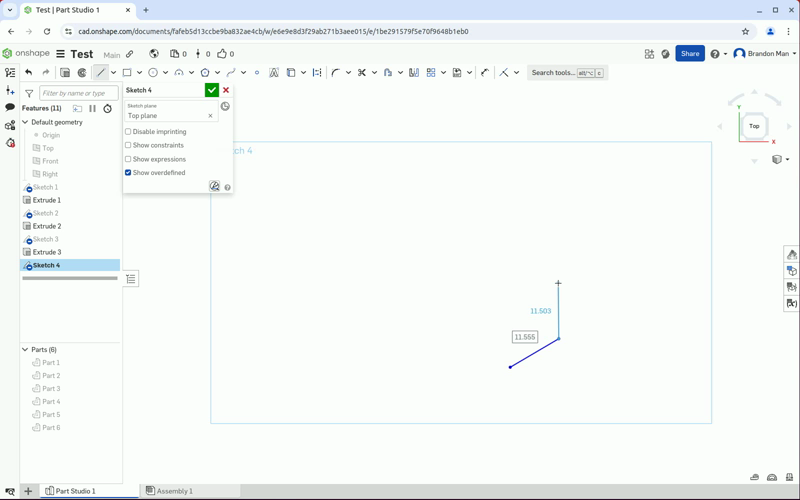
click(558, 282)
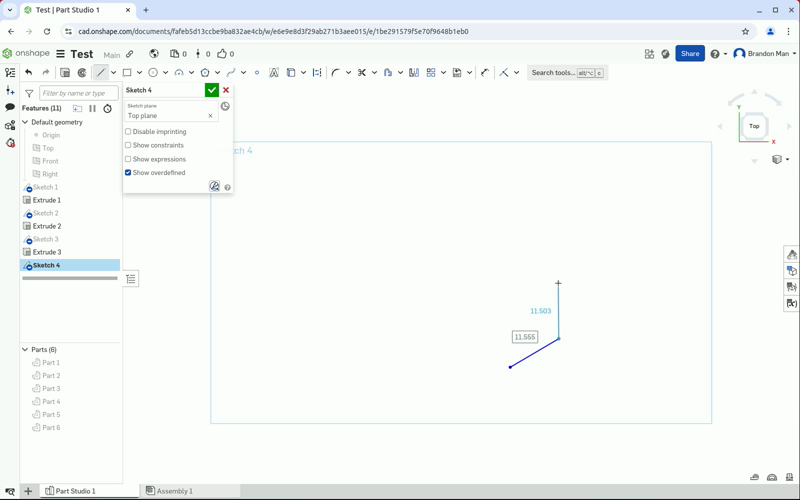
key_up(shift)
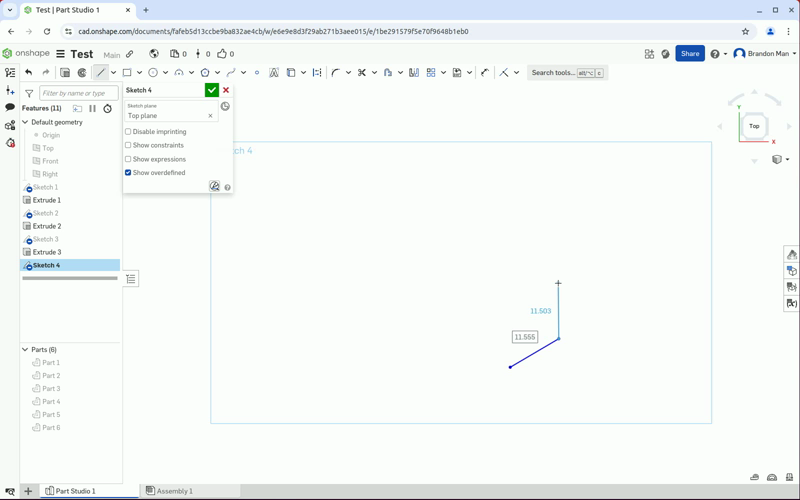
key(esc)
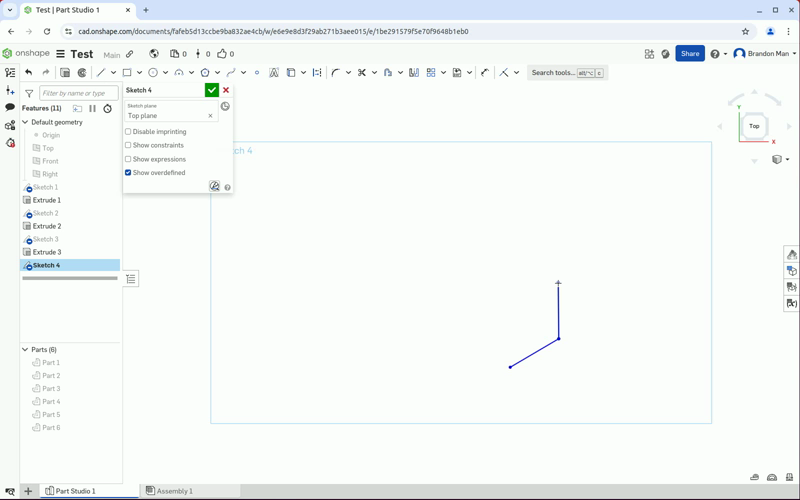
key(a)
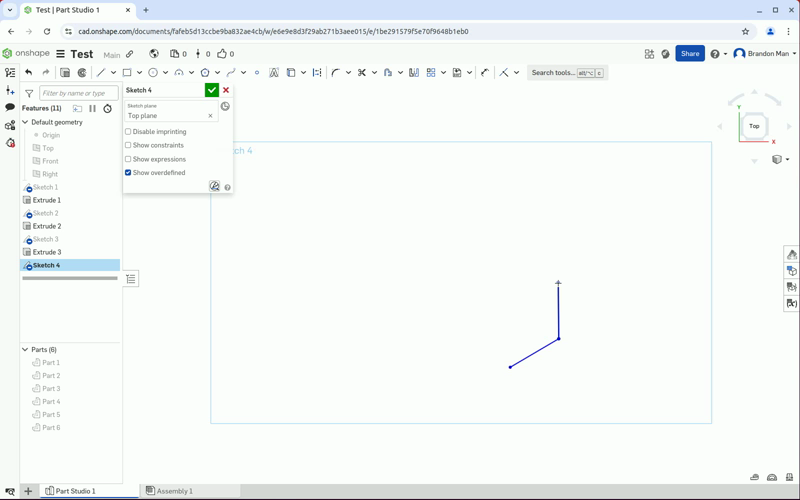
mouse_move(558, 282)
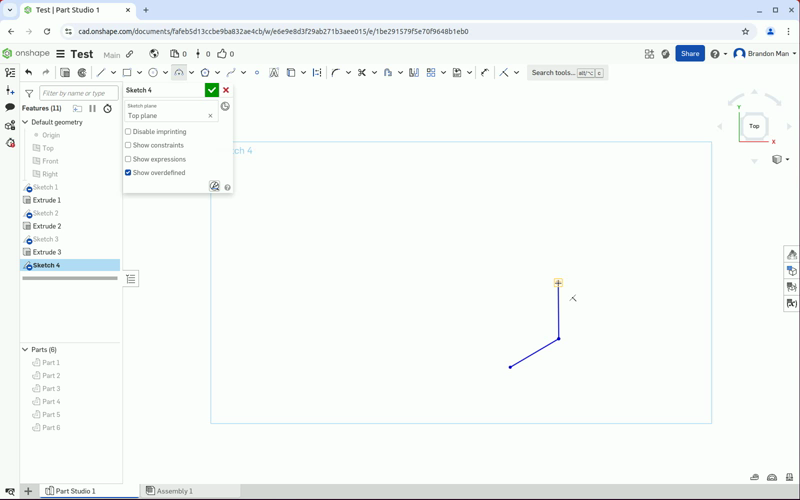
click(558, 282)
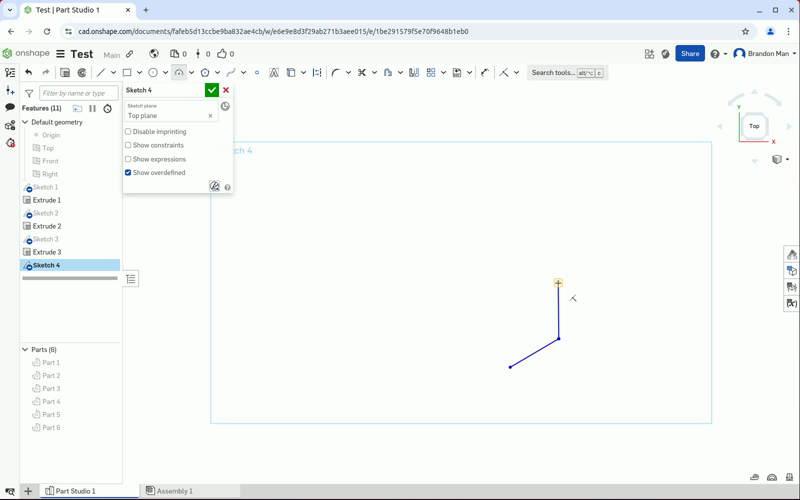
mouse_move(510, 367)
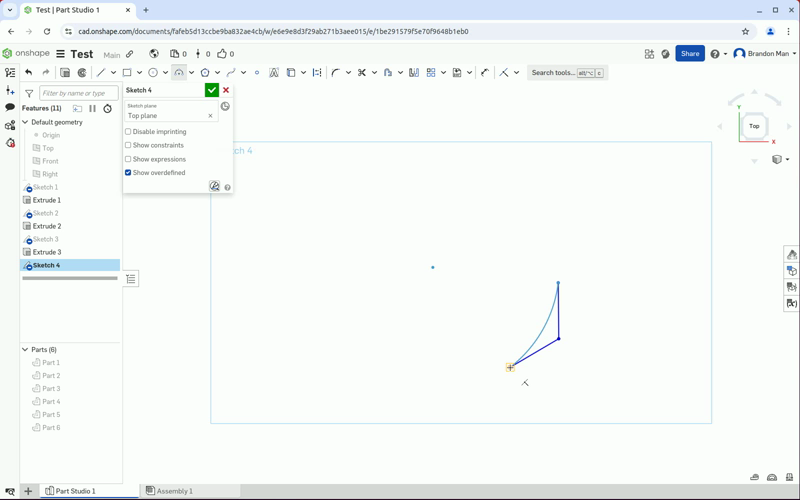
click(510, 367)
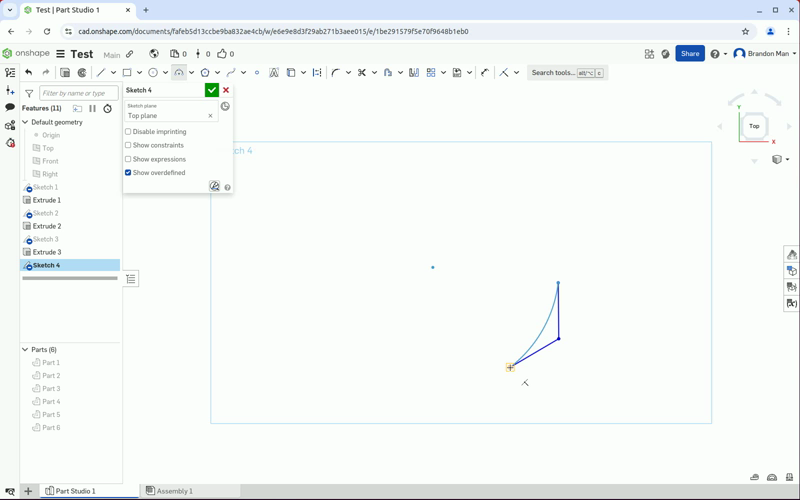
key_down(shift)
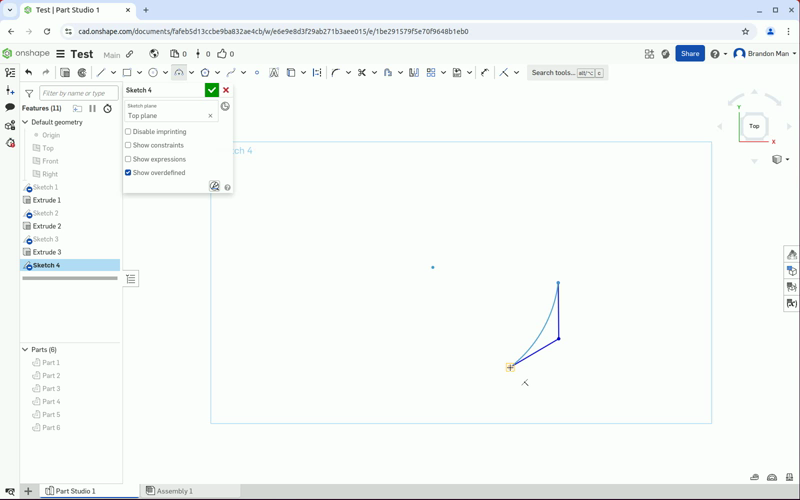
mouse_move(545, 331)
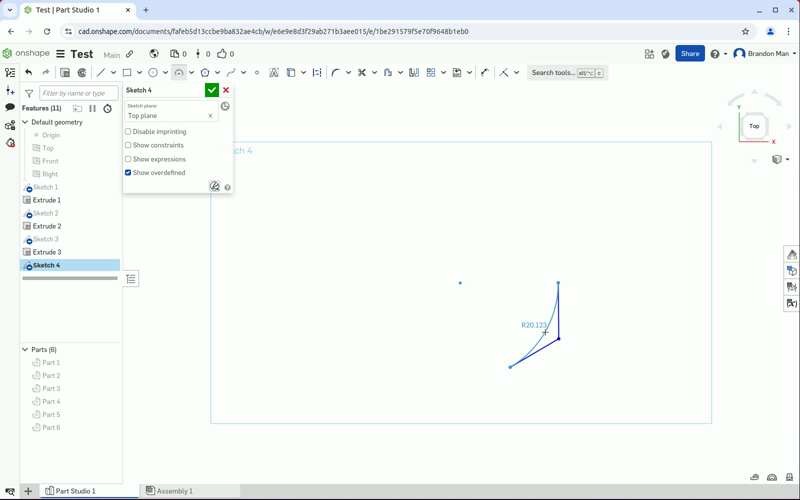
click(545, 331)
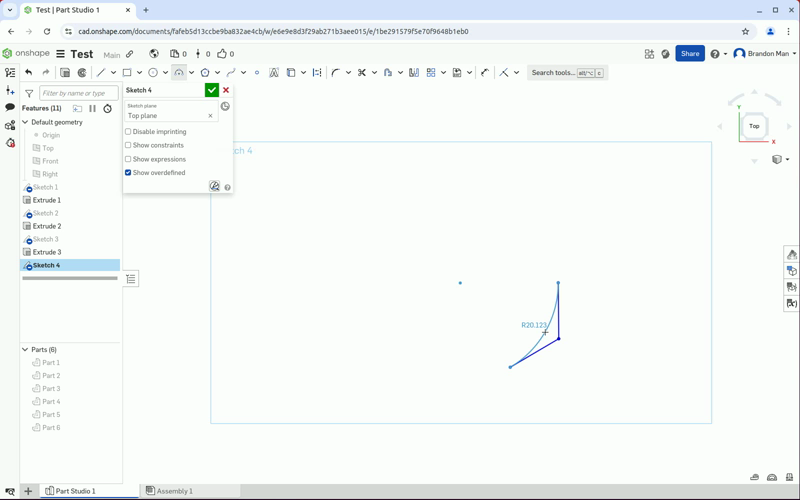
key_up(shift)
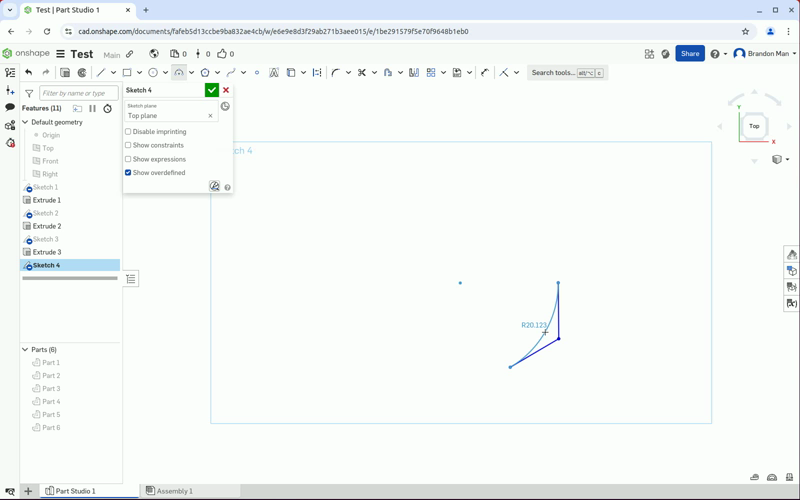
key(esc)
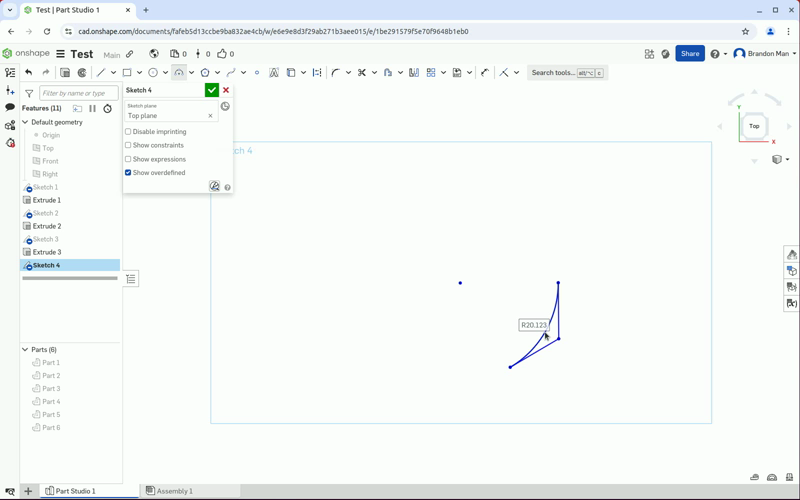
mouse_move(554, 313)
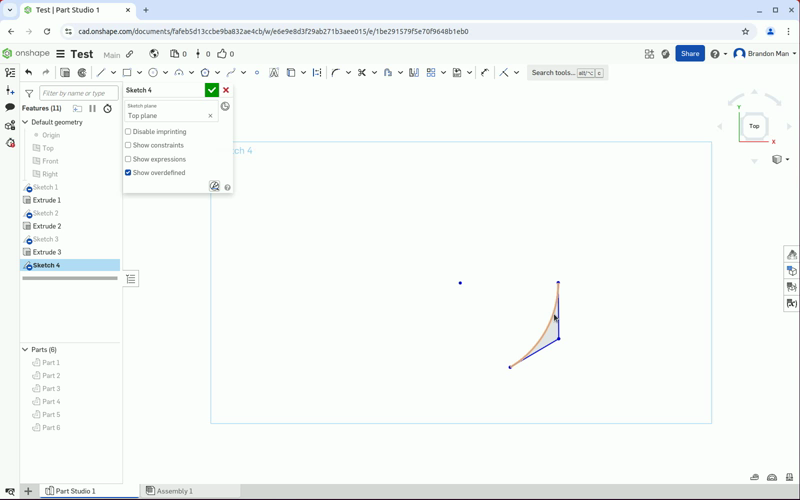
scroll(6)
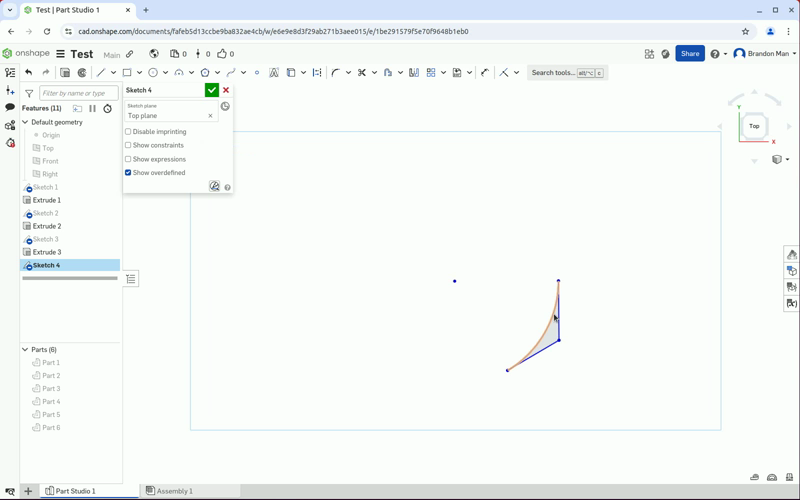
scroll(6)
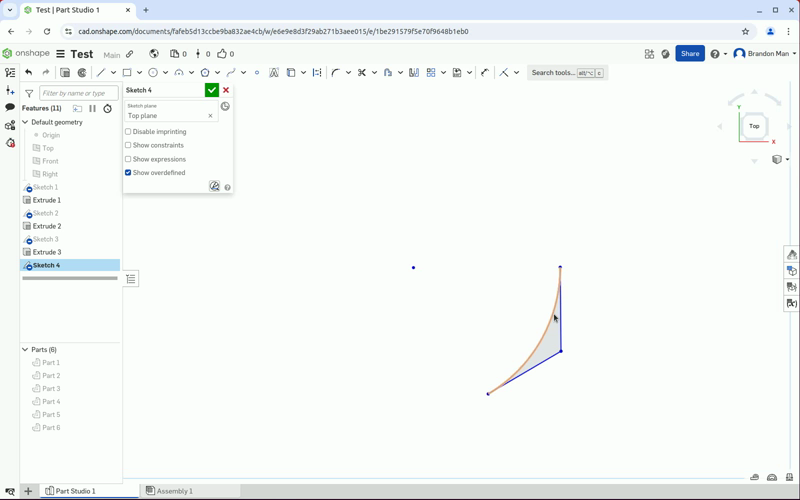
scroll(6)
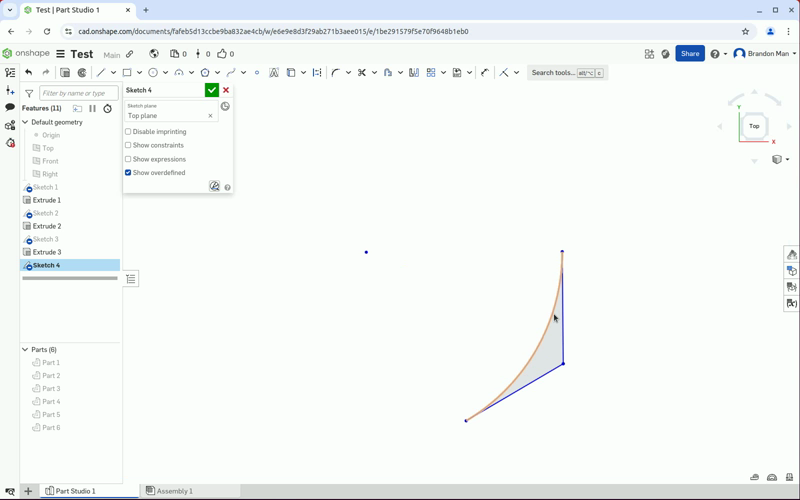
scroll(6)
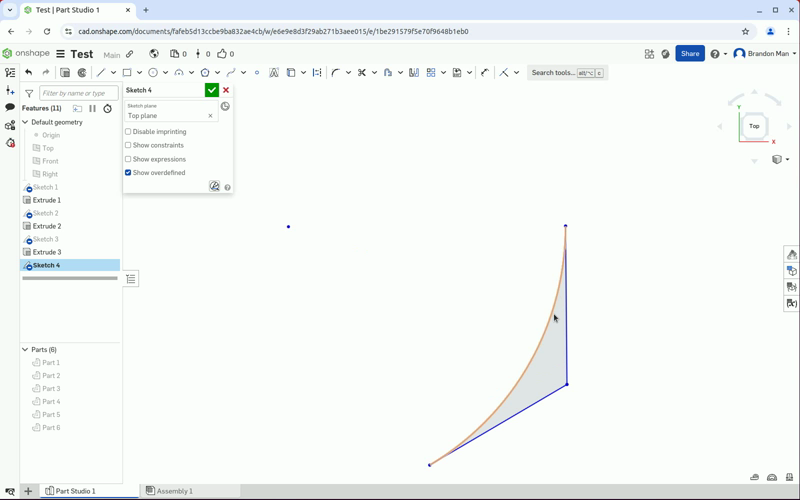
scroll(6)
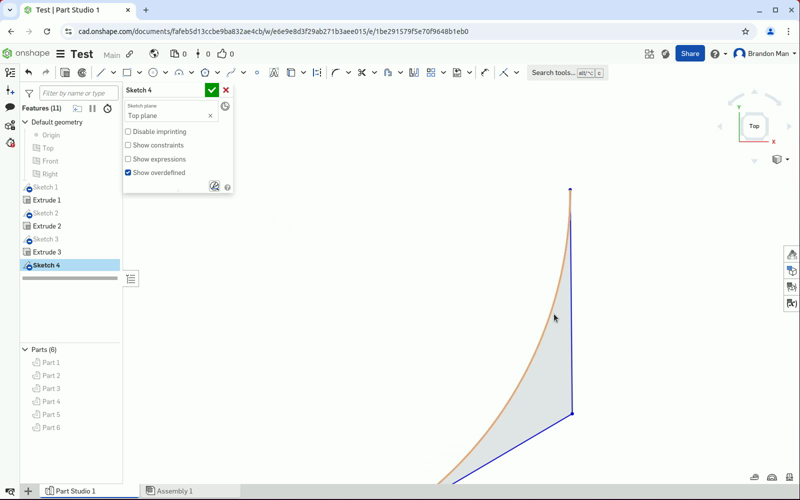
scroll(6)
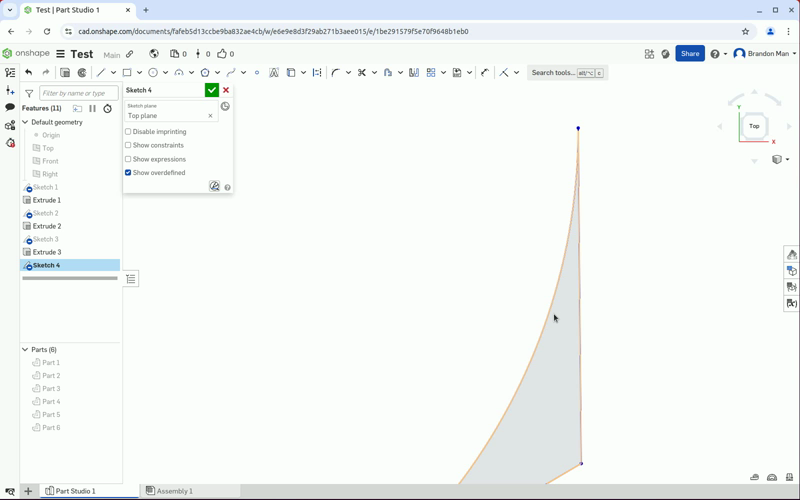
scroll(6)
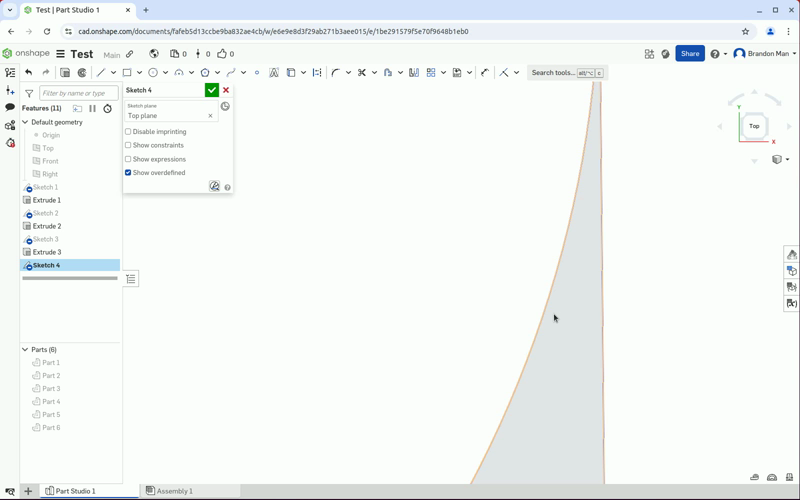
click(554, 313)
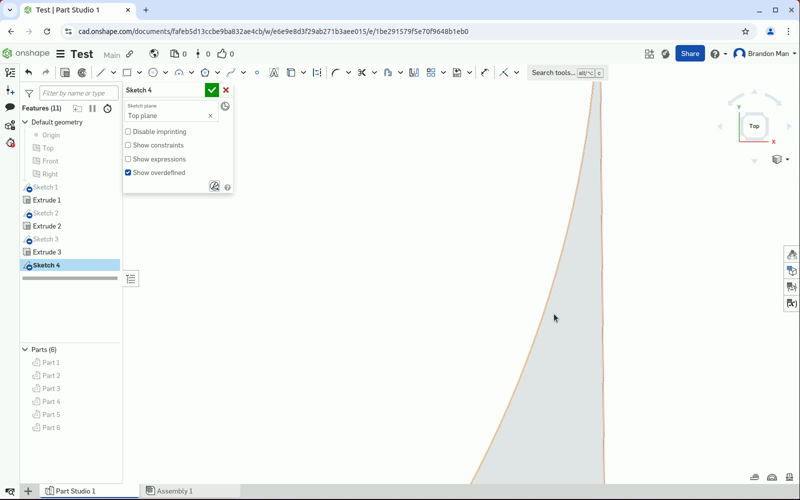
scroll(-6)
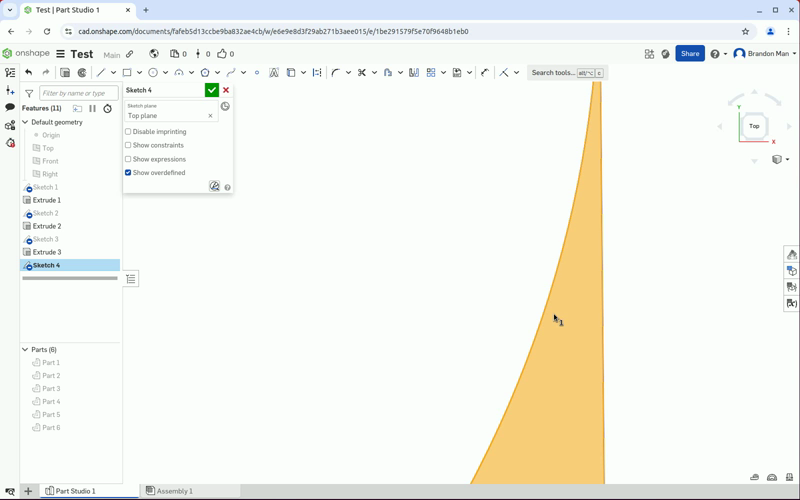
scroll(-6)
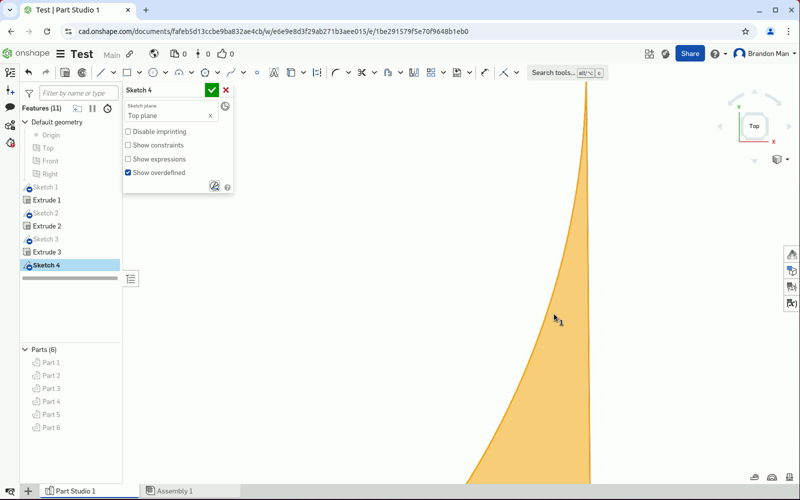
scroll(-6)
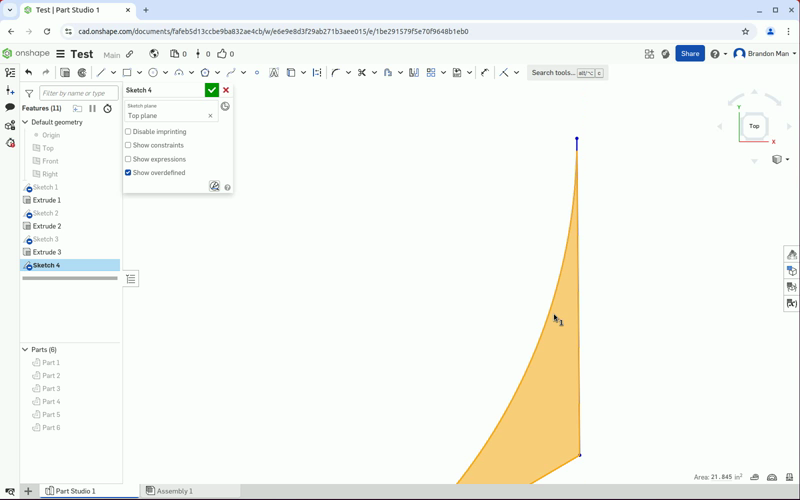
scroll(-6)
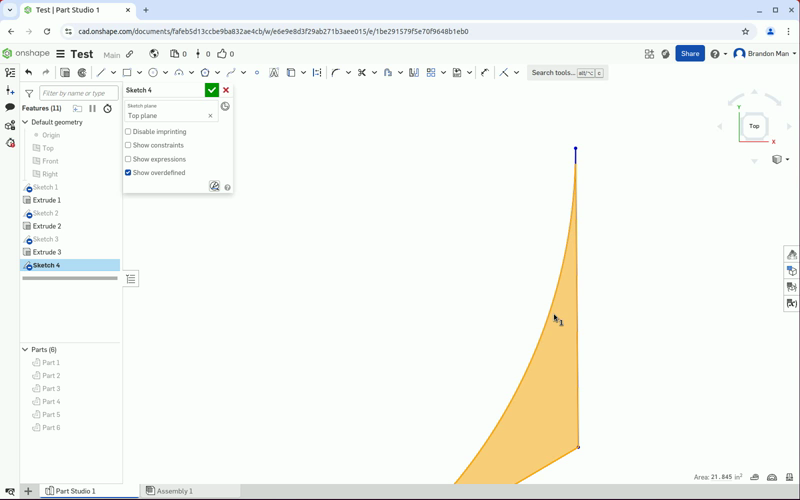
scroll(-6)
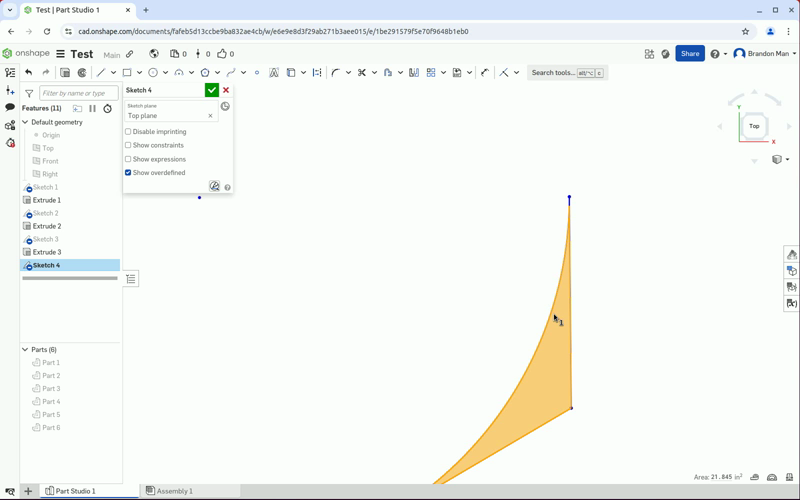
scroll(-6)
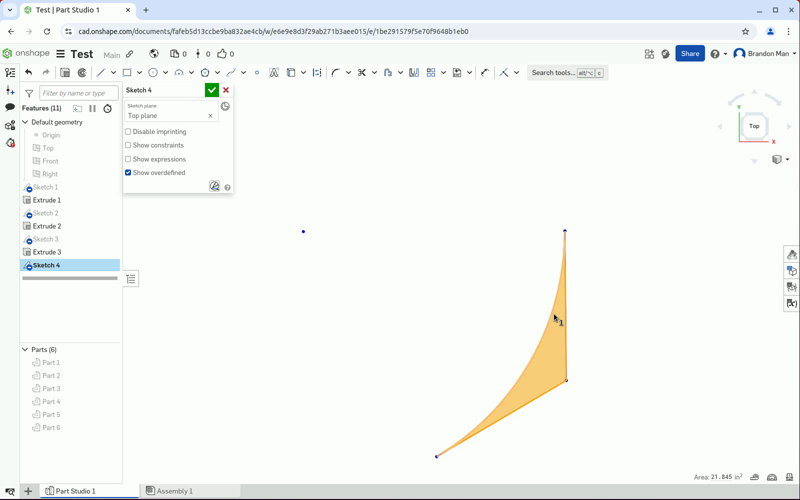
scroll(-6)
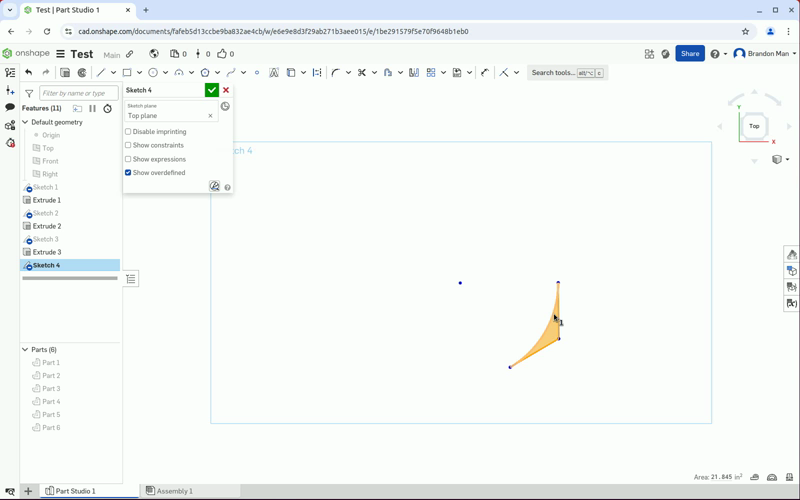
mouse_move(73, 352)
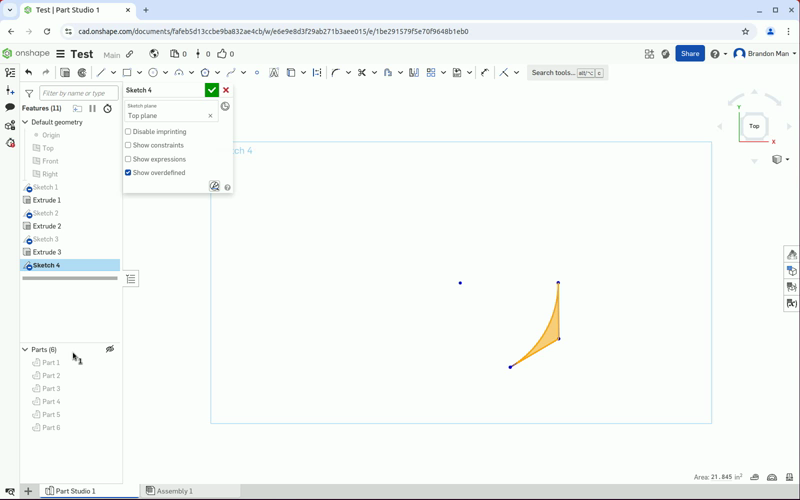
key(shift+y)
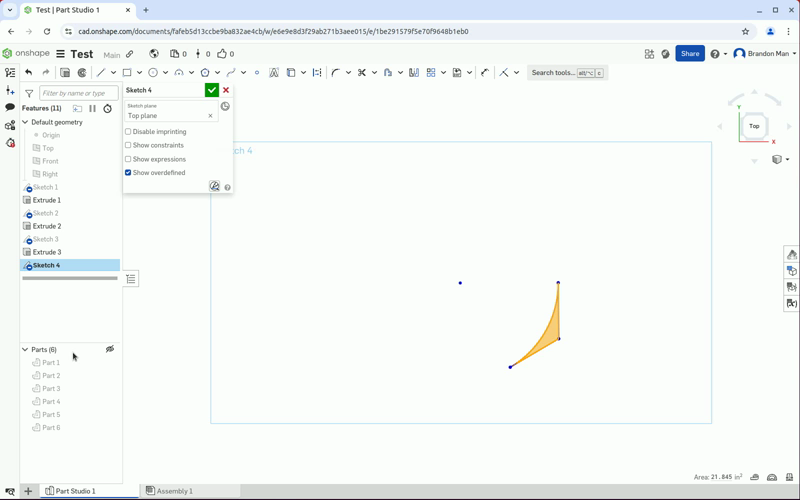
key(shift+e)
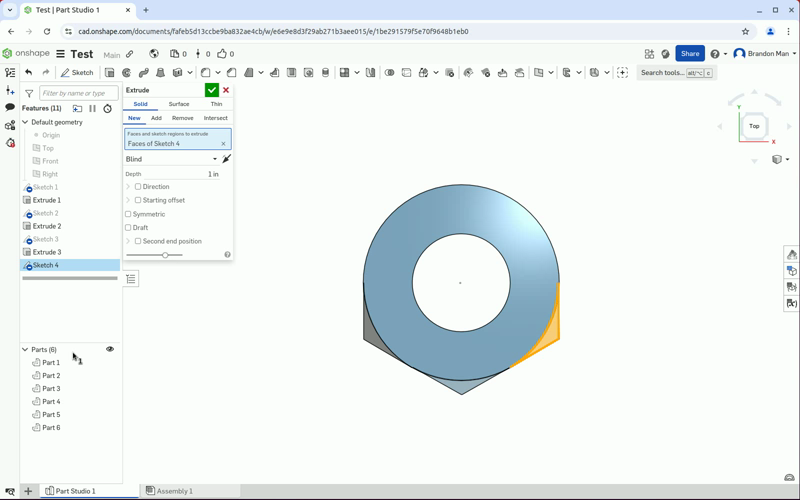
mouse_move(143, 106)
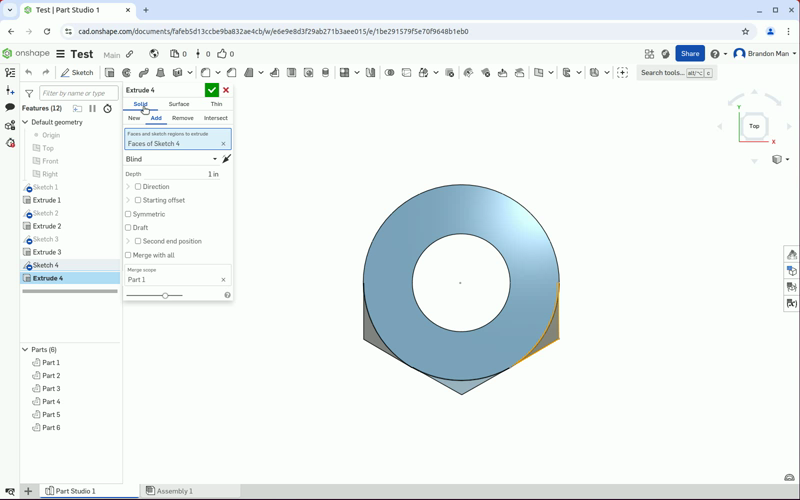
click(143, 106)
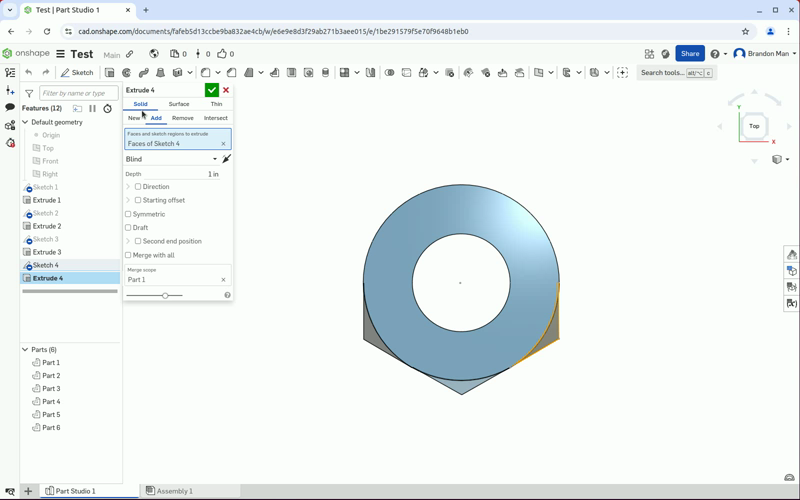
mouse_move(137, 120)
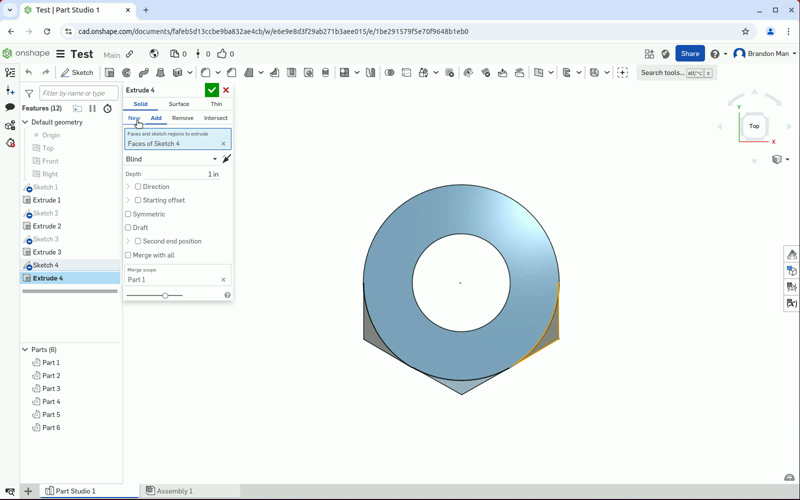
click(137, 120)
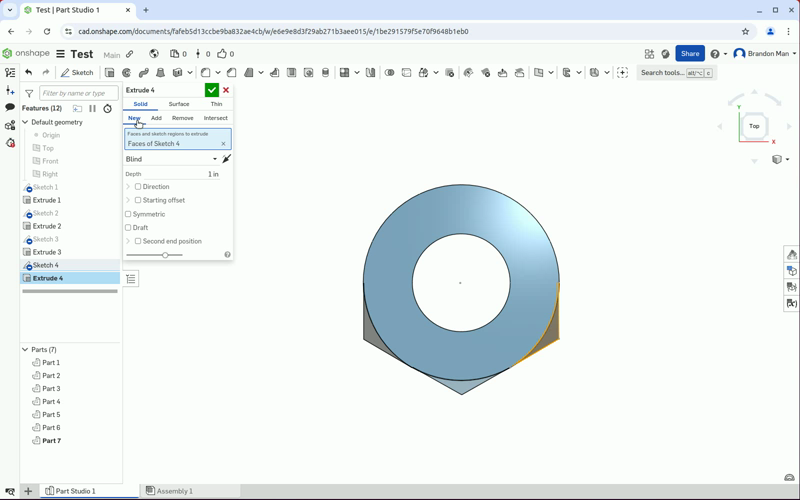
key(tab, 4)
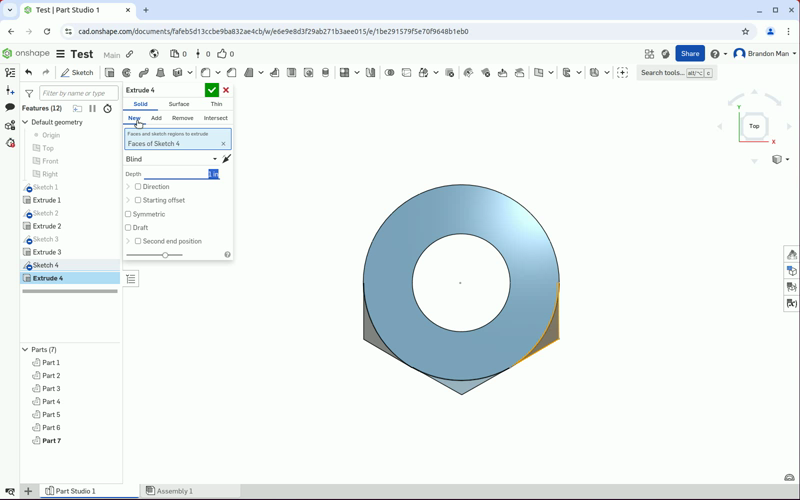
text(19.979)
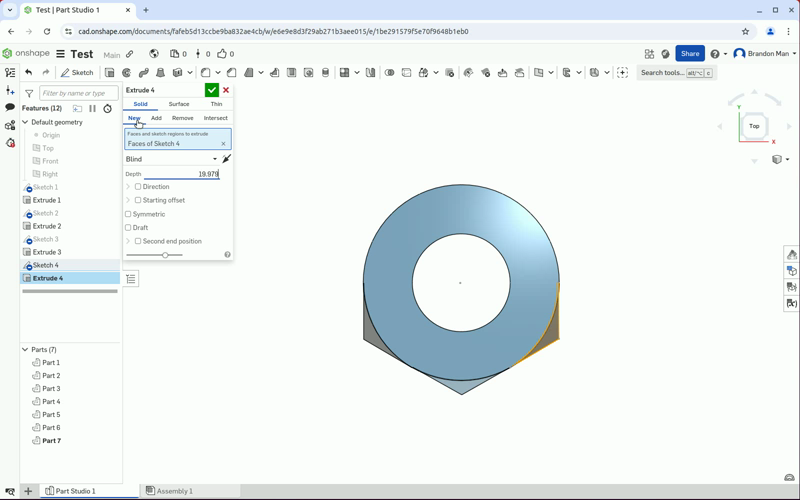
key(enter)
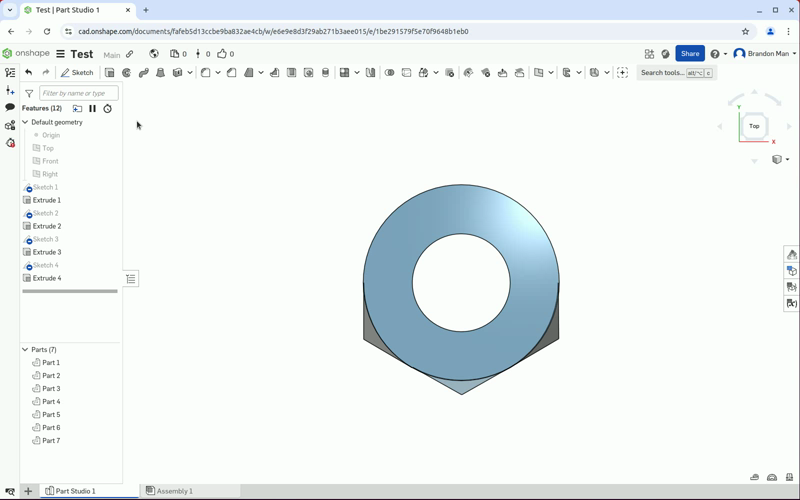
key(shift+h)
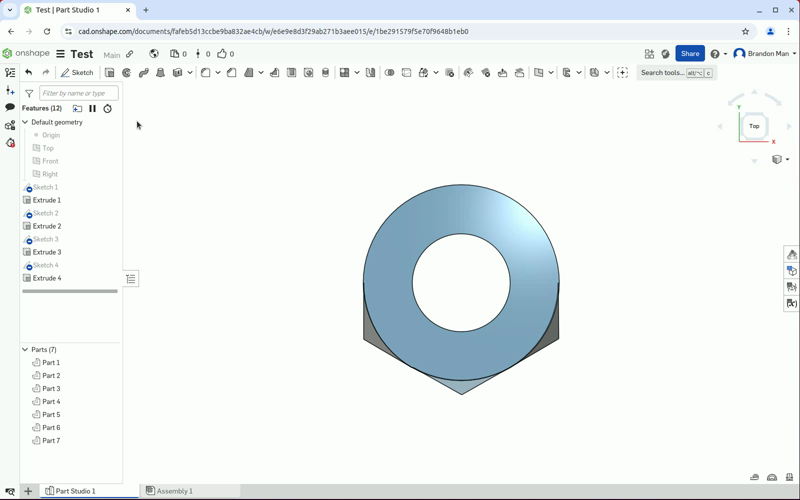
key(shift+h)
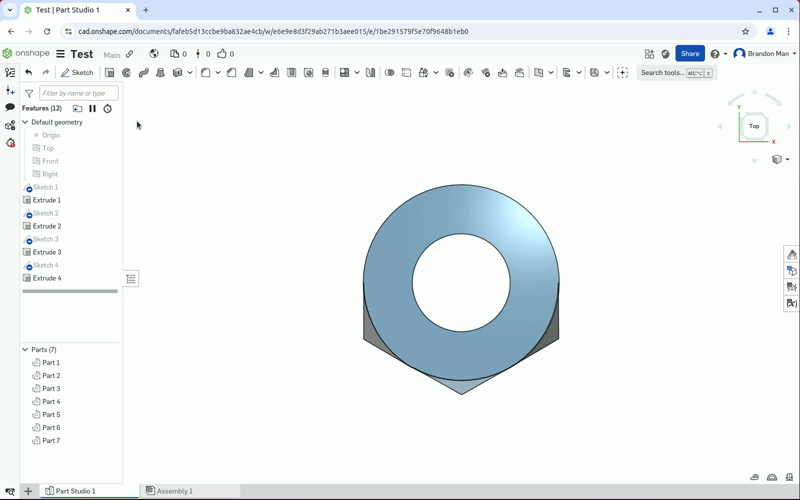
mouse_move(73, 189)
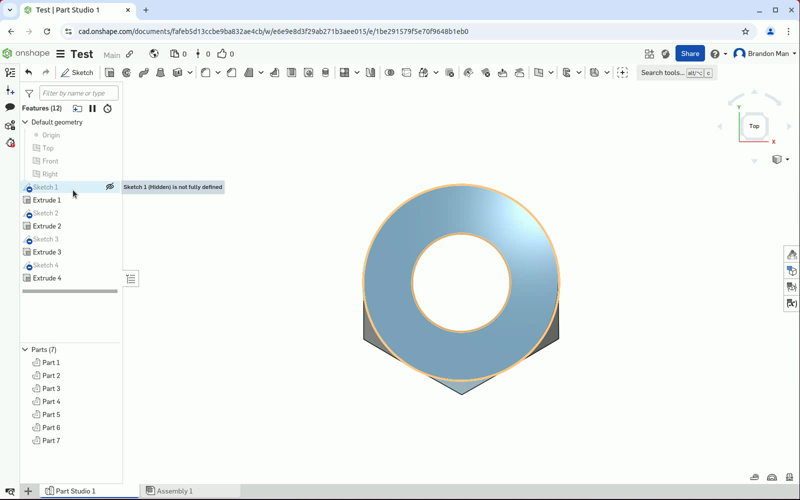
click(73, 189)
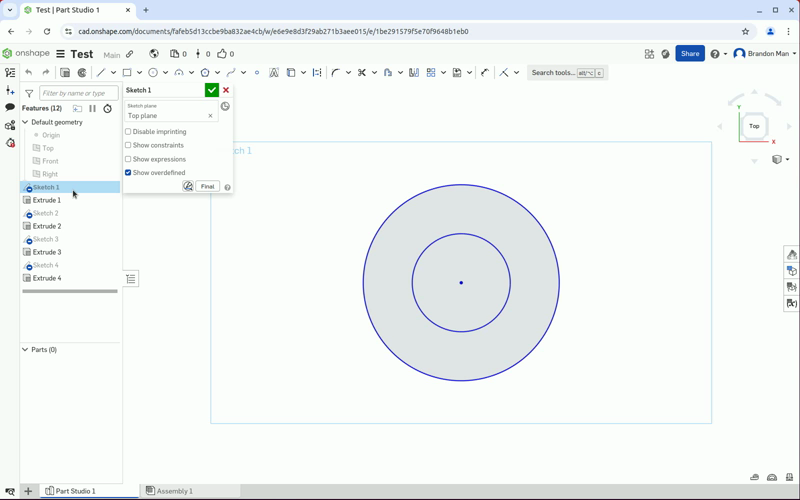
mouse_move(229, 92)
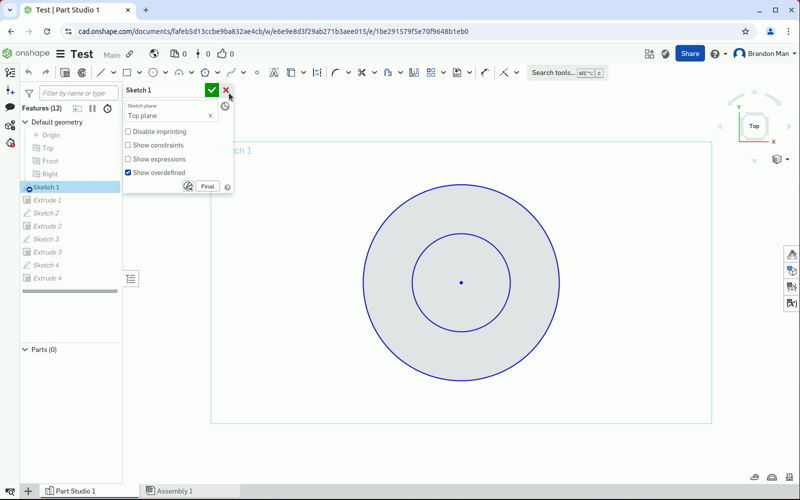
click(229, 92)
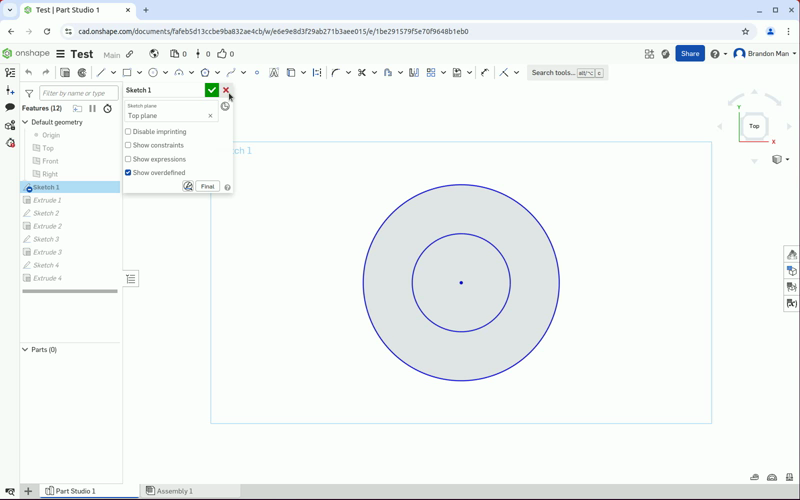
key(shift+s)
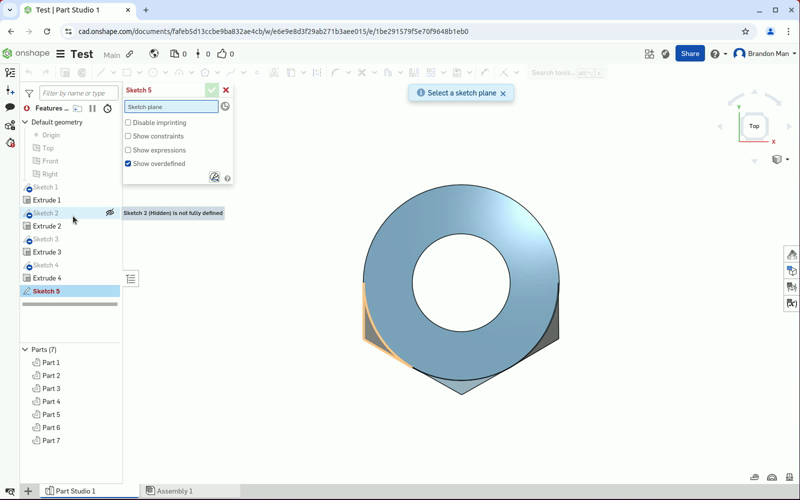
scroll(3)
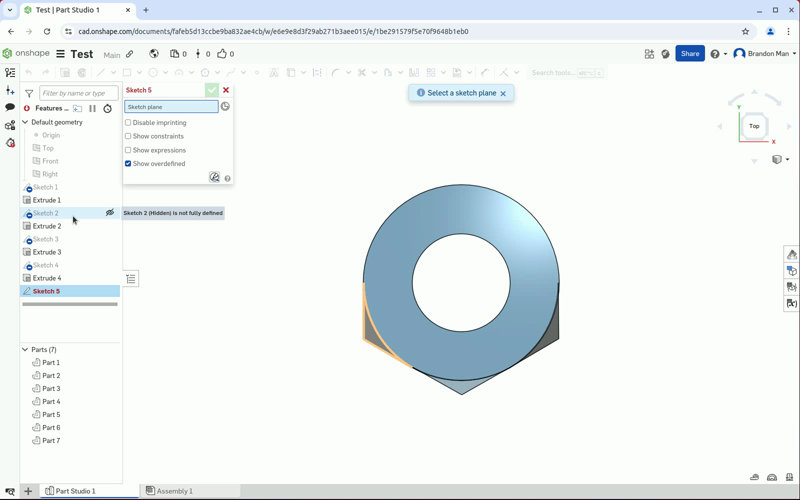
mouse_move(73, 150)
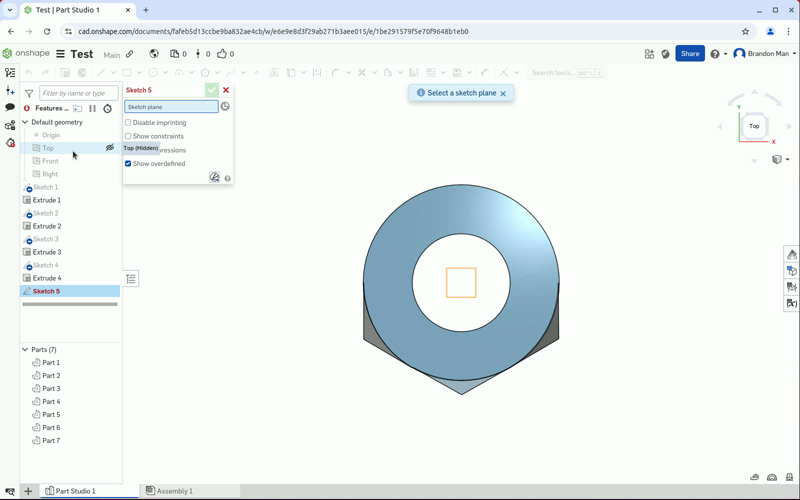
click(73, 150)
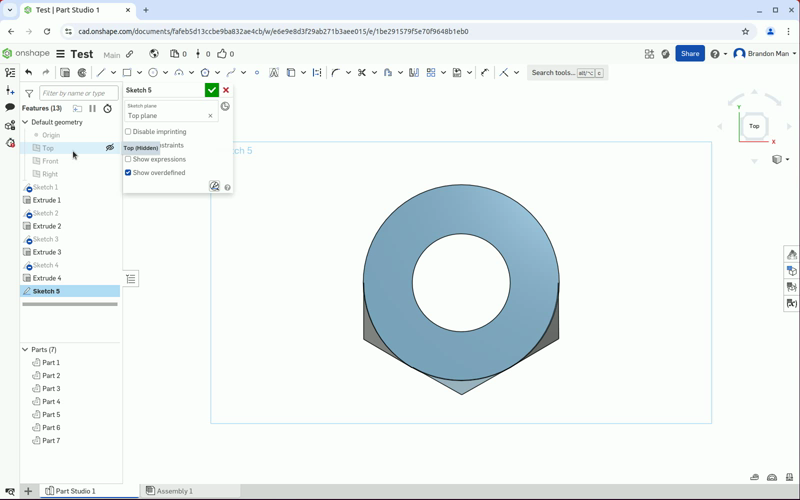
mouse_move(73, 352)
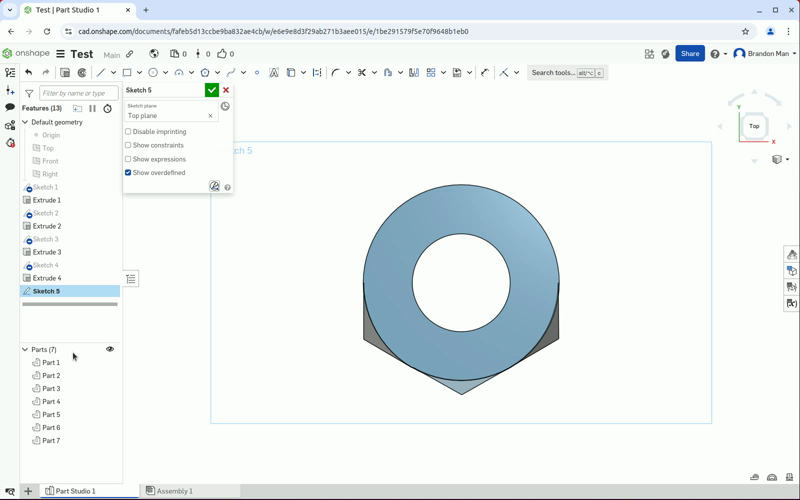
key(y)
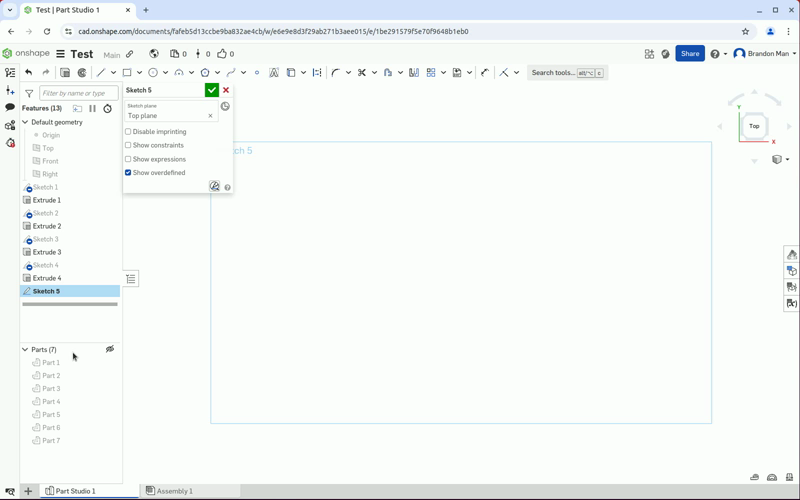
key(a)
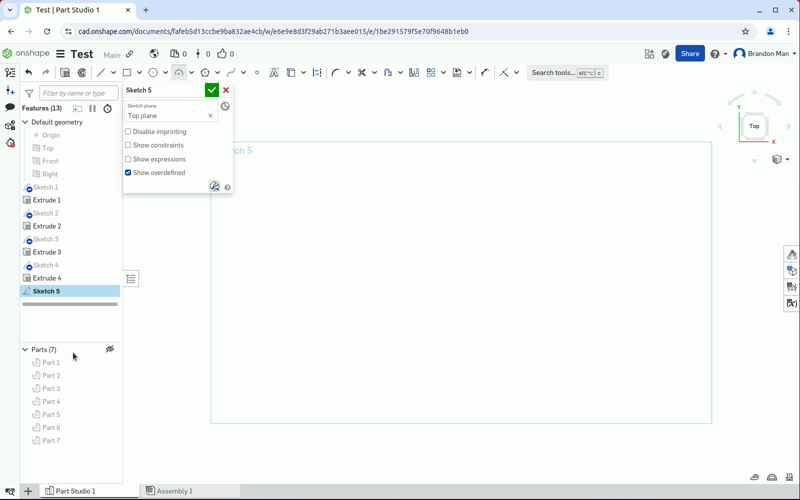
key_down(shift)
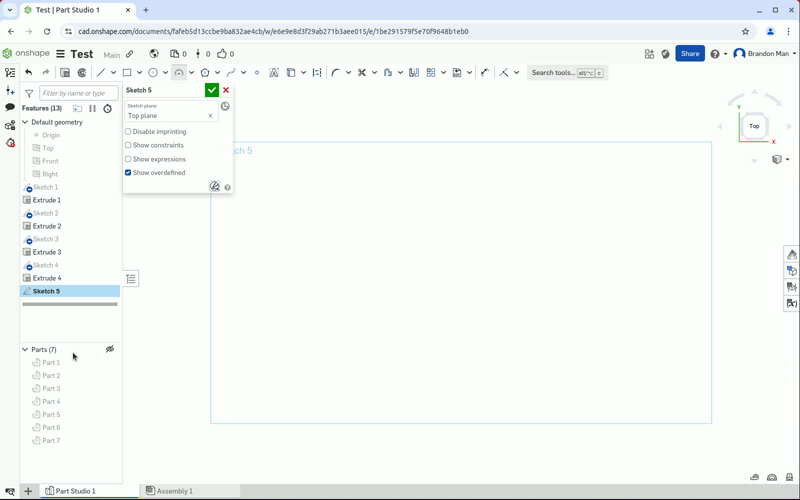
mouse_move(363, 283)
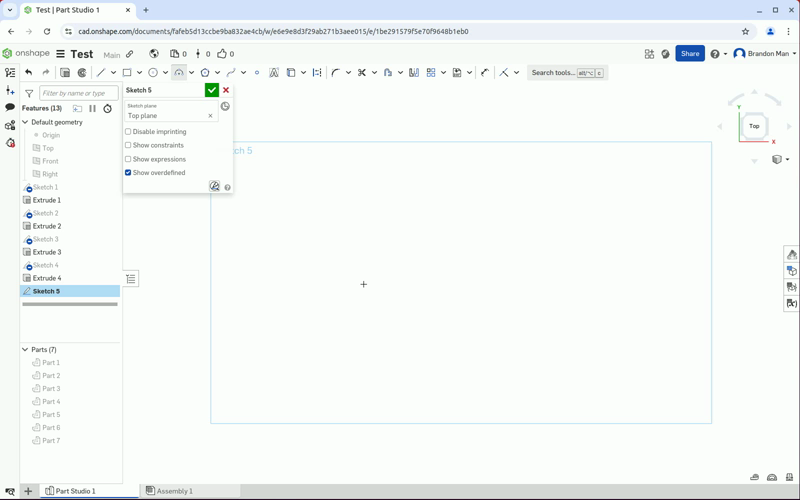
click(363, 283)
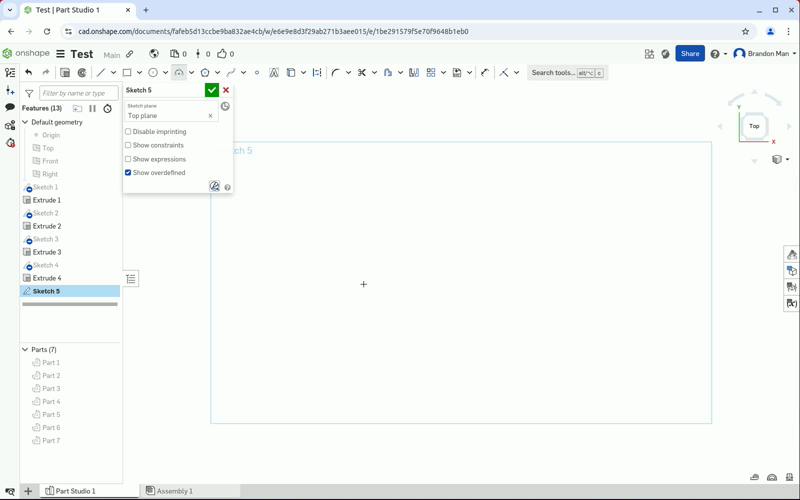
key_up(shift)
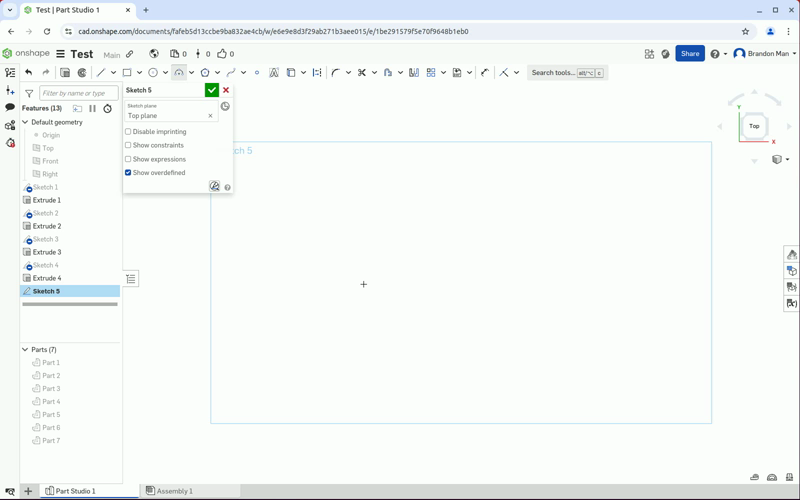
key_down(shift)
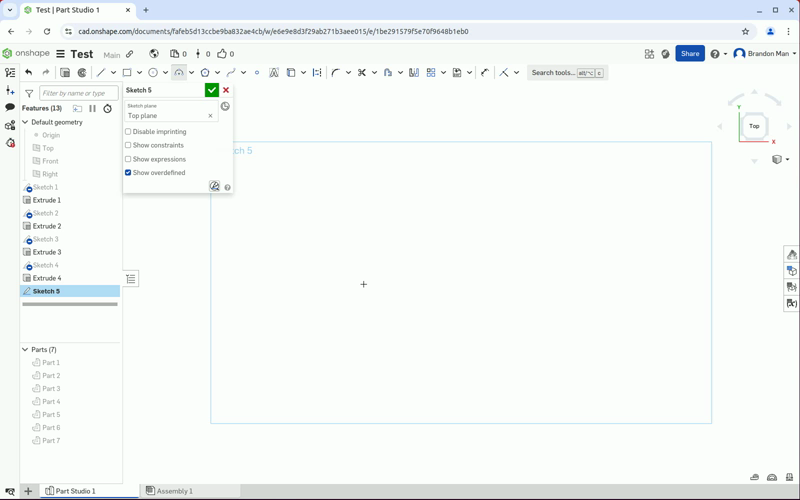
mouse_move(412, 198)
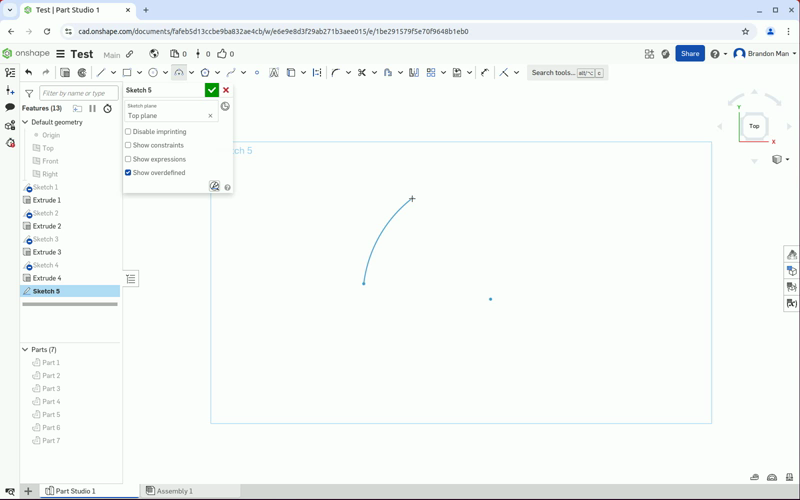
click(412, 198)
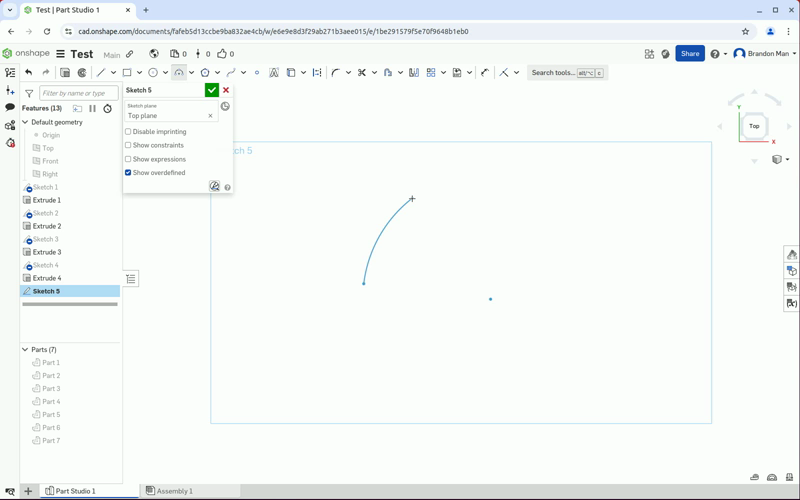
mouse_move(376, 234)
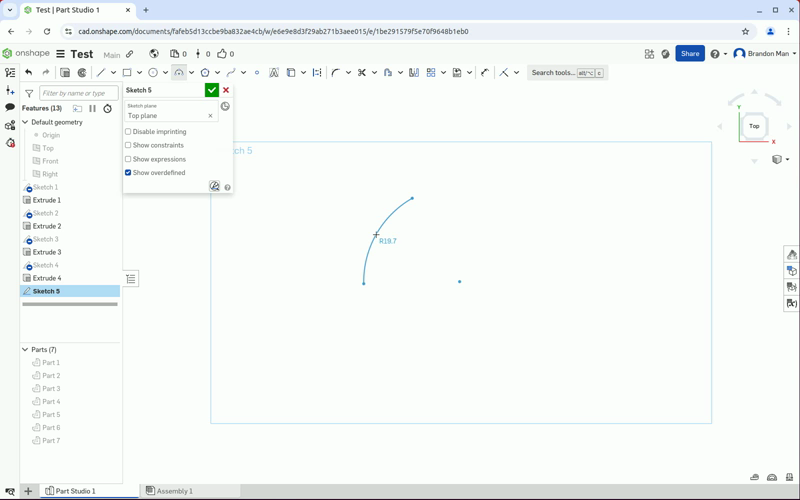
click(376, 234)
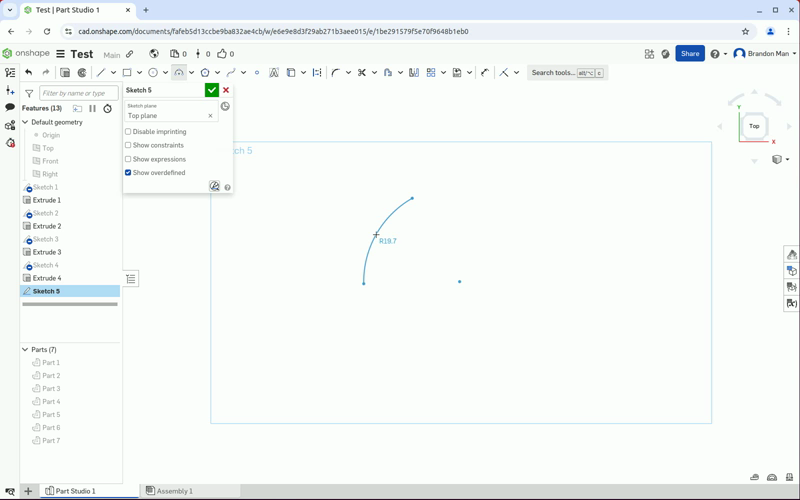
key_up(shift)
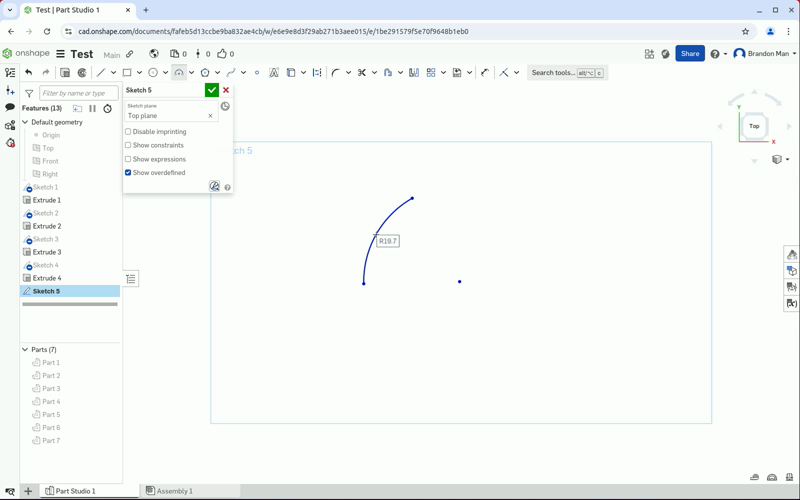
key(esc)
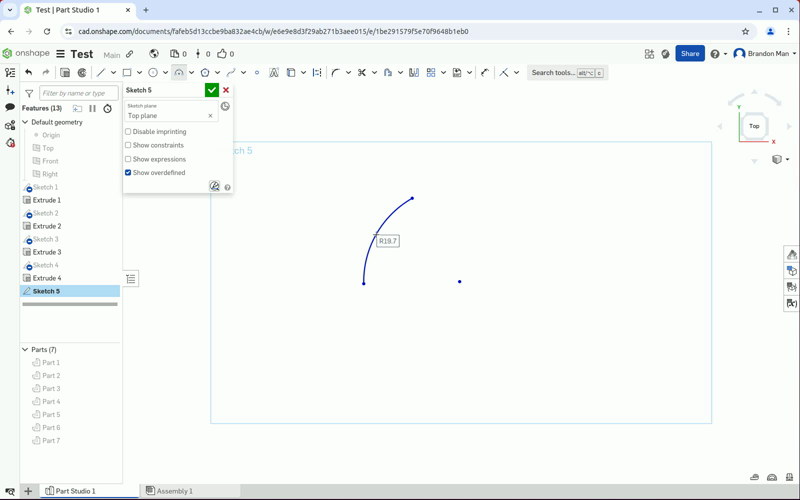
key(l)
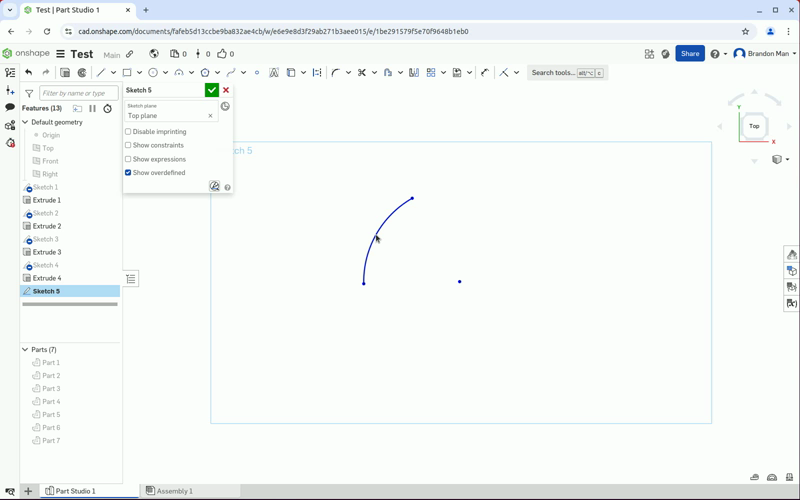
mouse_move(412, 198)
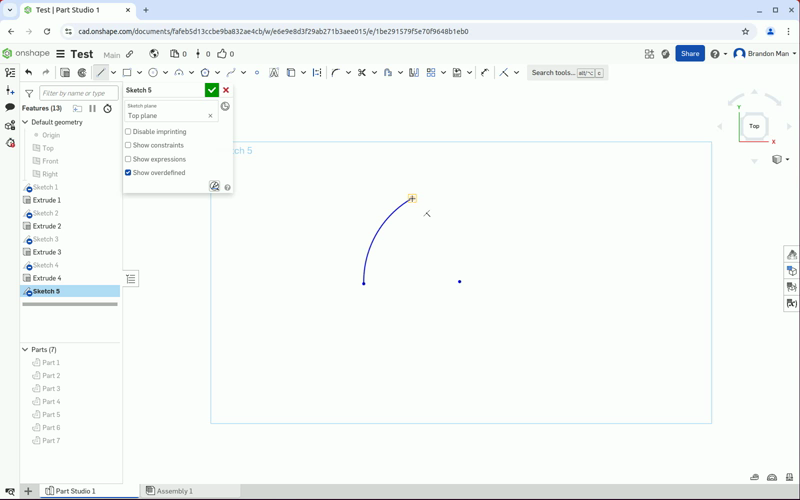
click(412, 198)
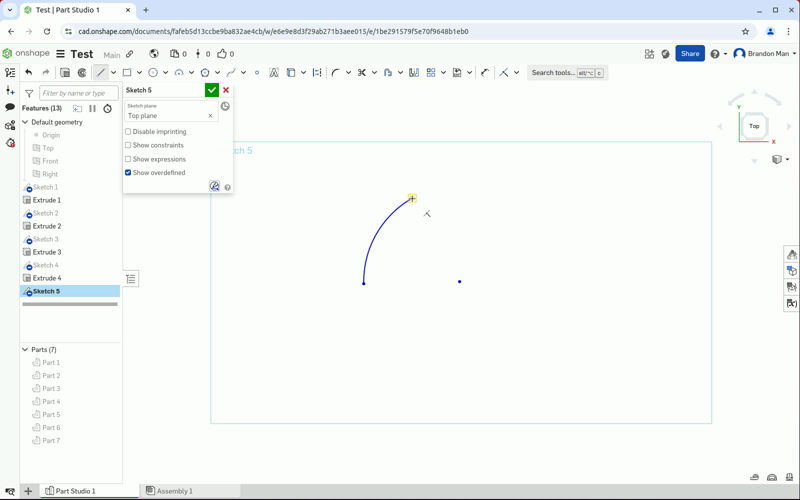
key_down(shift)
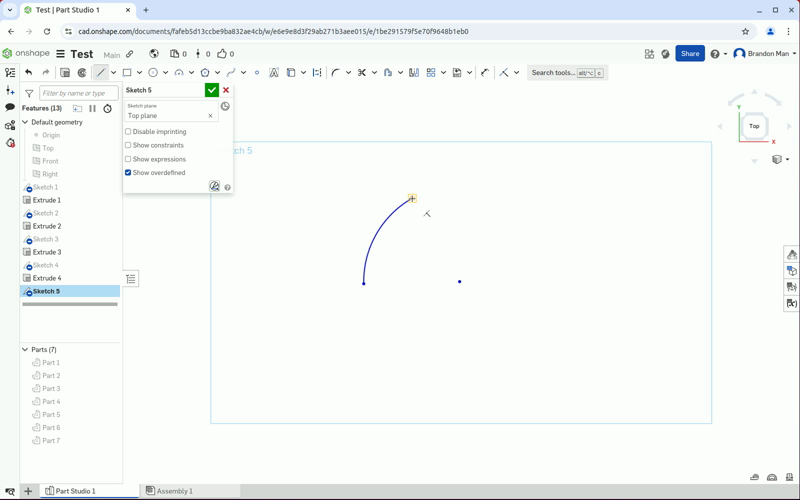
mouse_move(442, 198)
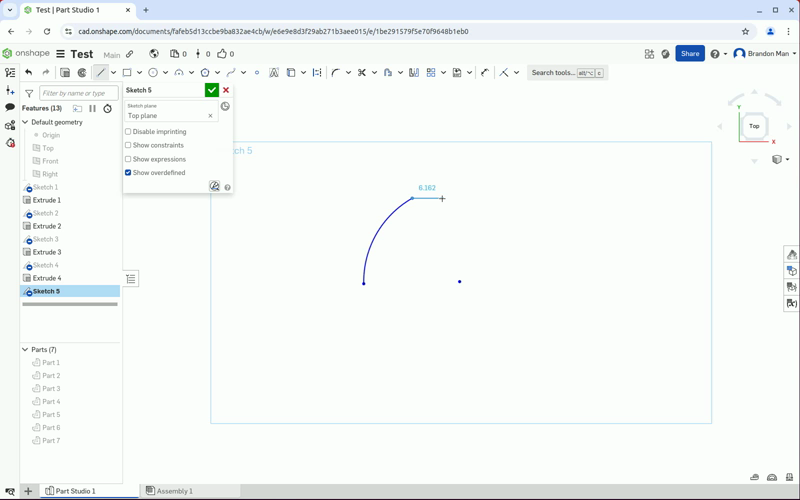
mouse_move(363, 226)
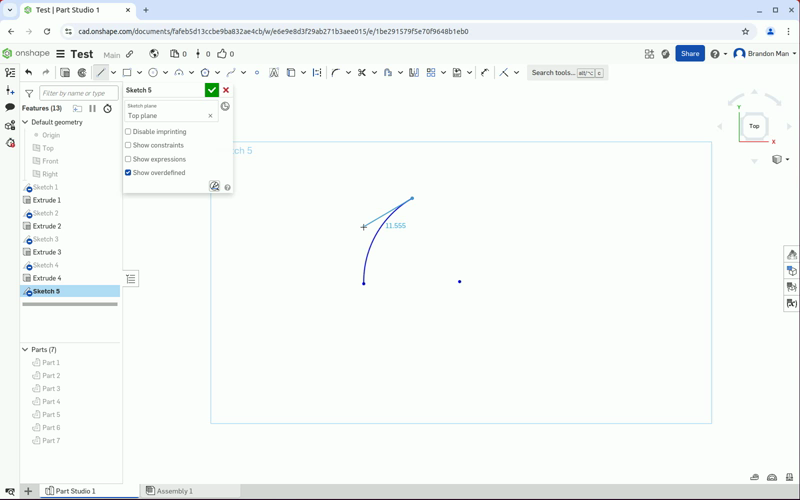
click(363, 226)
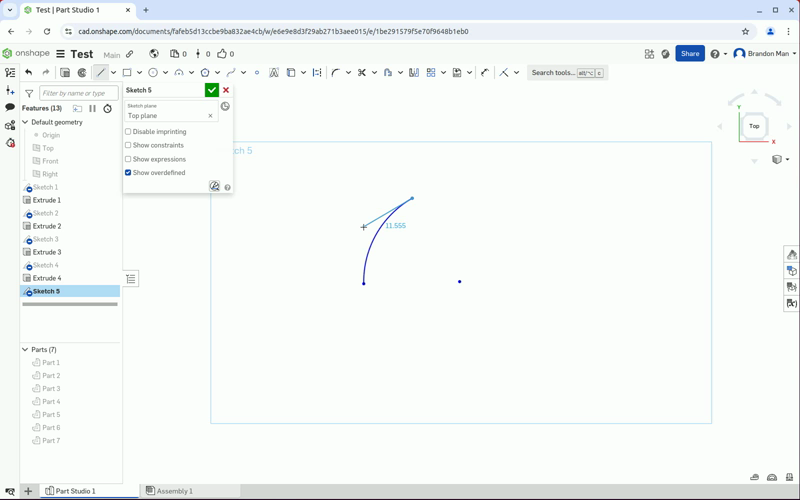
key_up(shift)
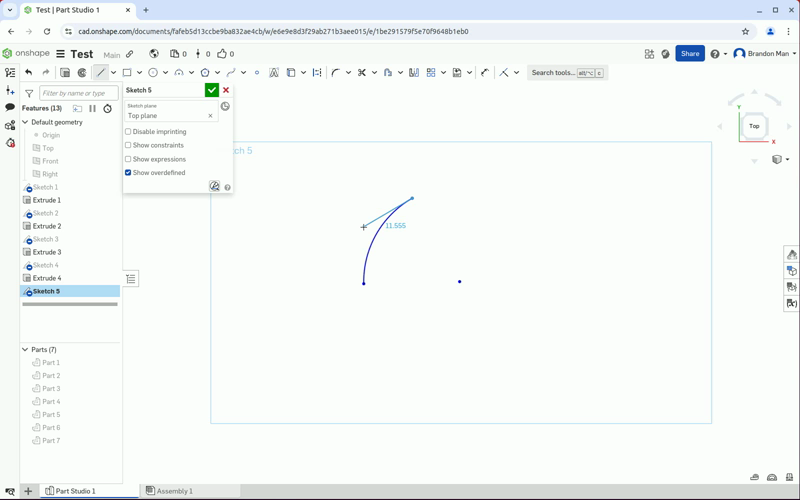
mouse_move(393, 226)
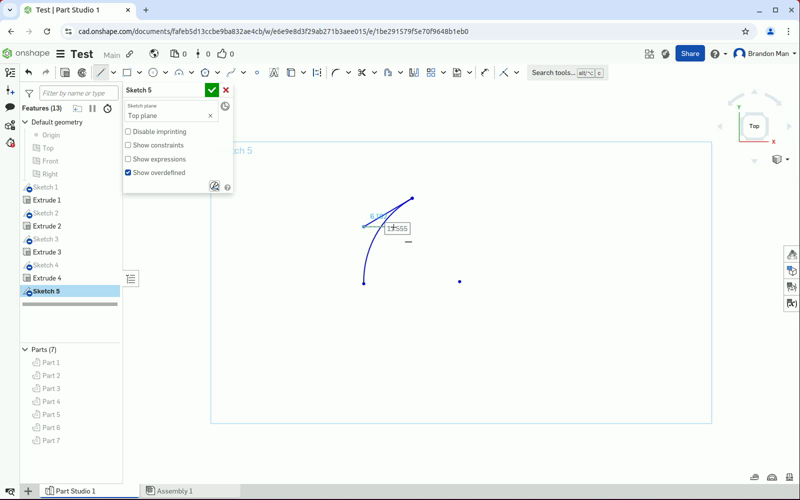
key_down(shift)
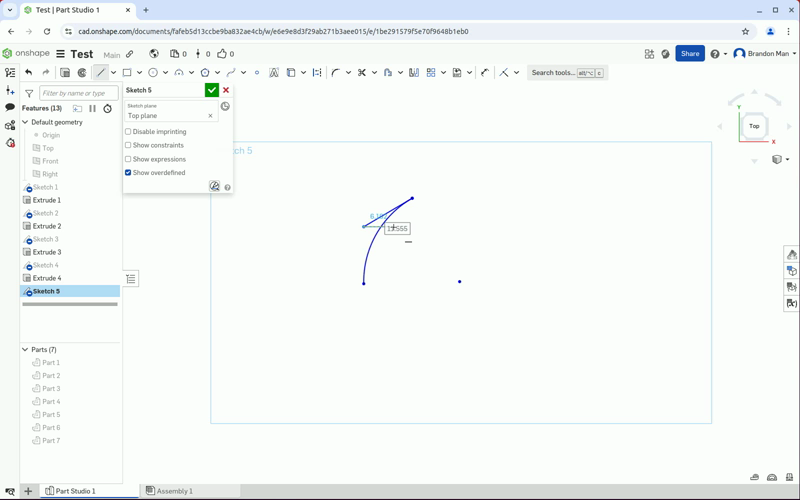
mouse_move(363, 283)
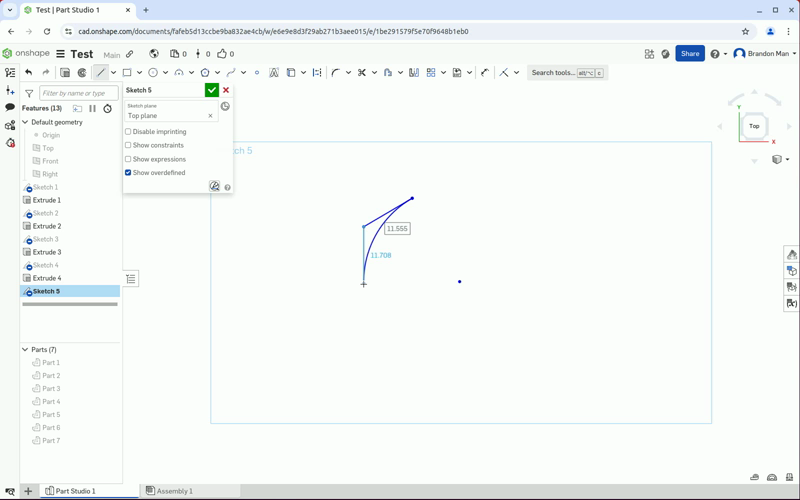
key_up(shift)
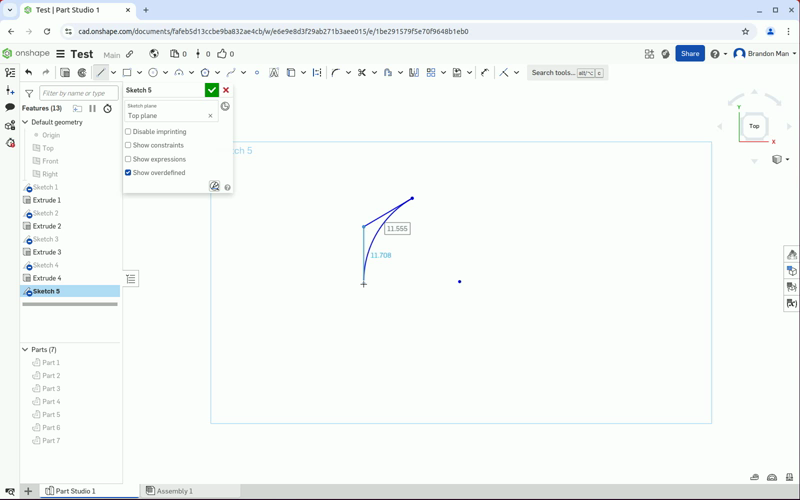
click(363, 283)
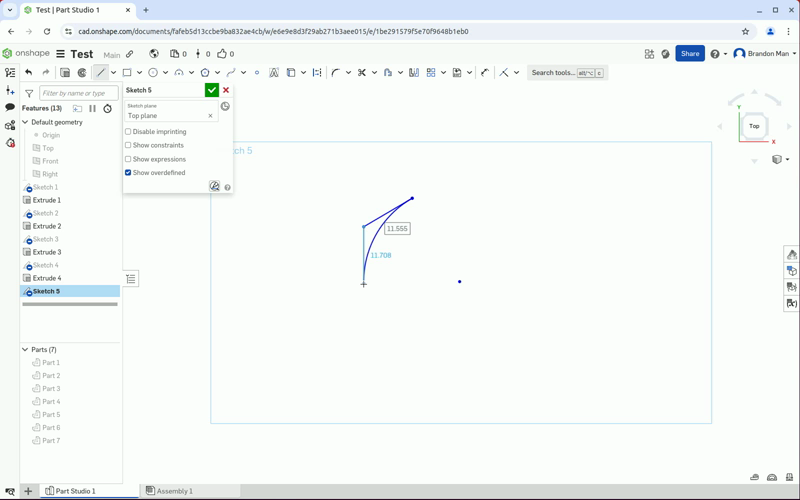
key(esc)
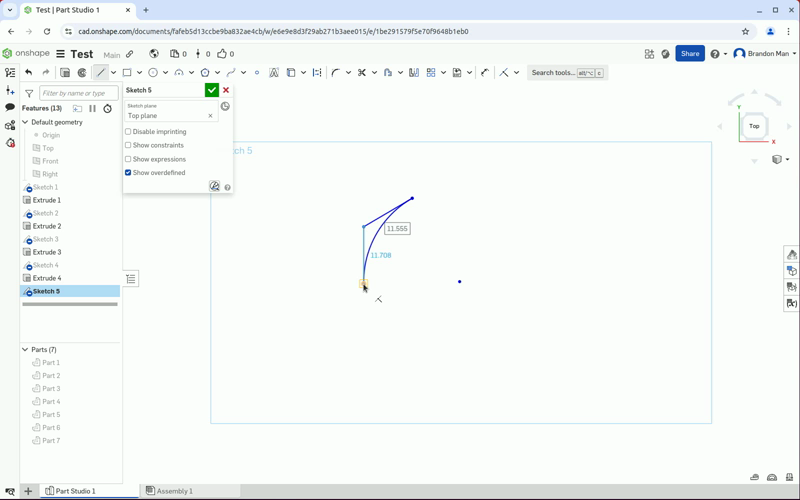
mouse_move(364, 251)
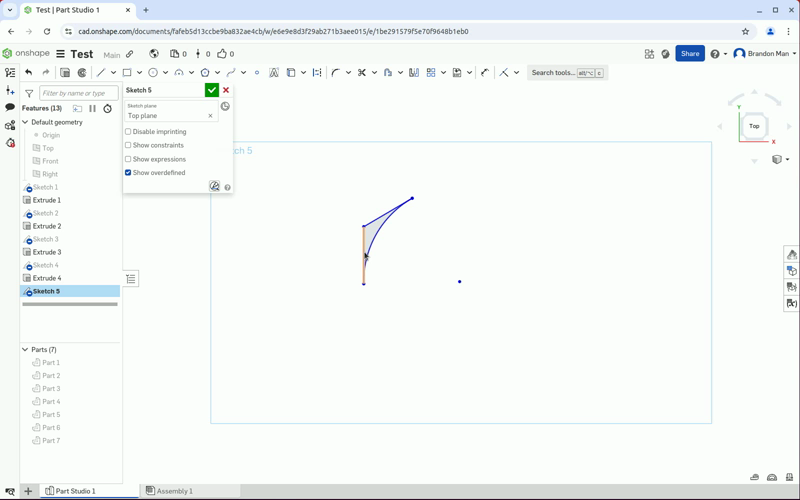
scroll(6)
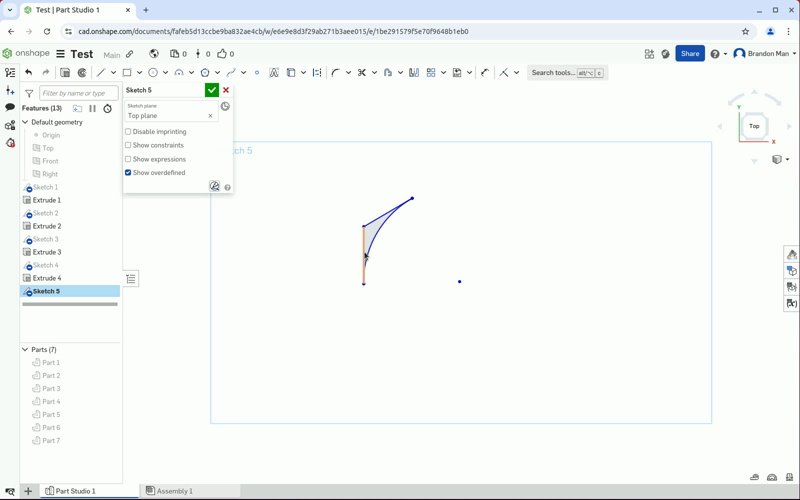
scroll(6)
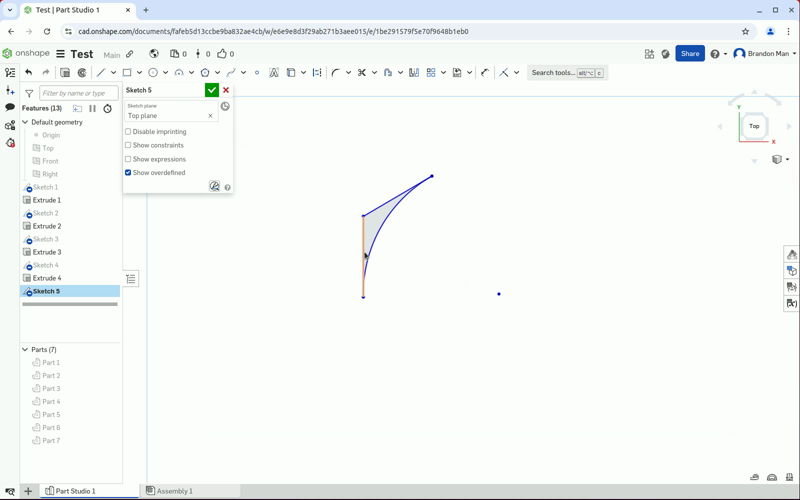
scroll(6)
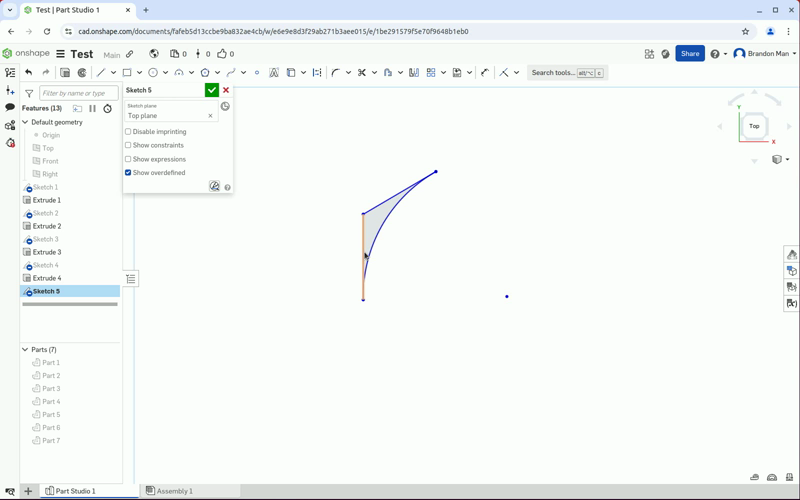
scroll(6)
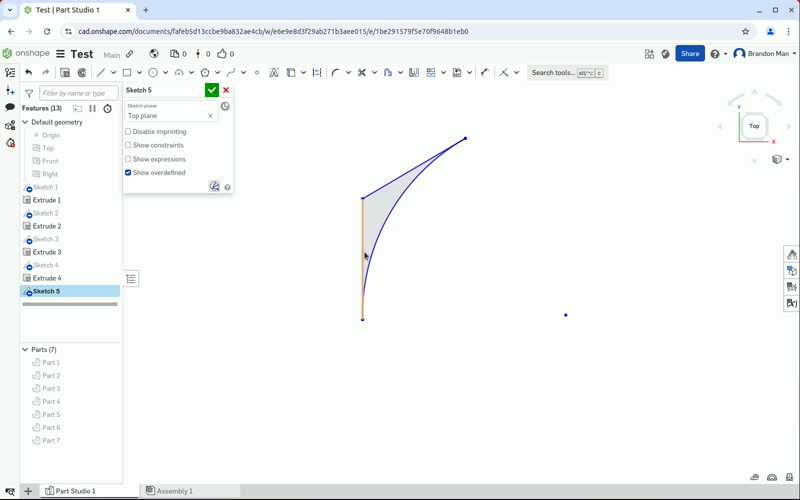
scroll(6)
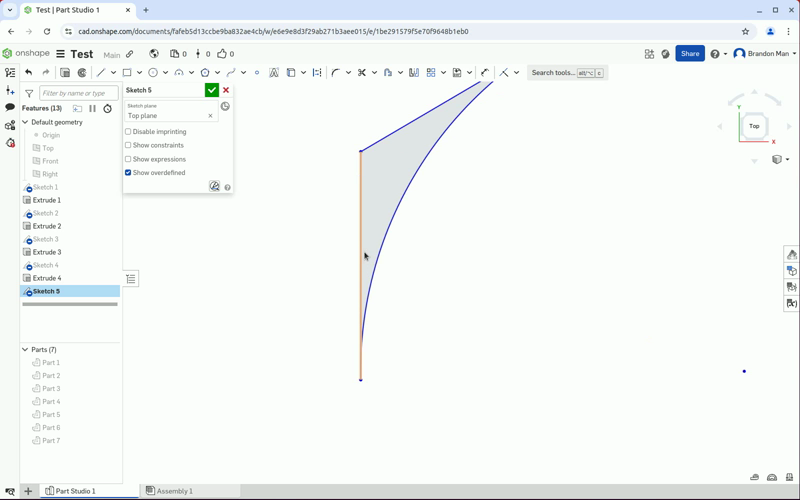
scroll(6)
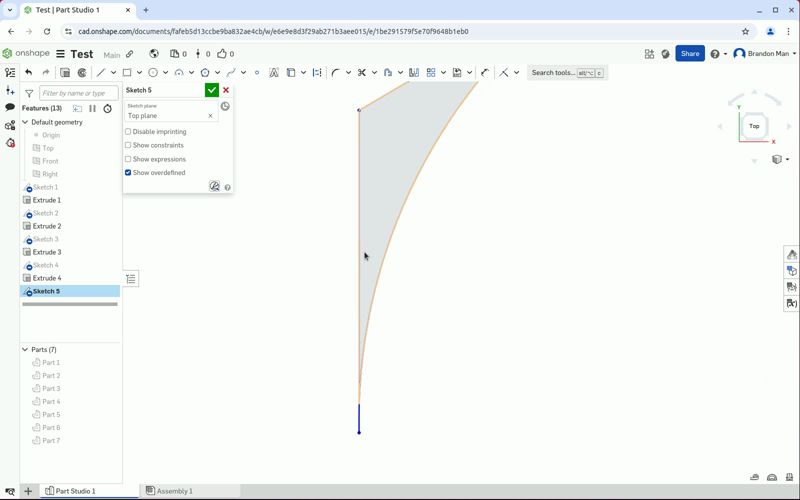
scroll(6)
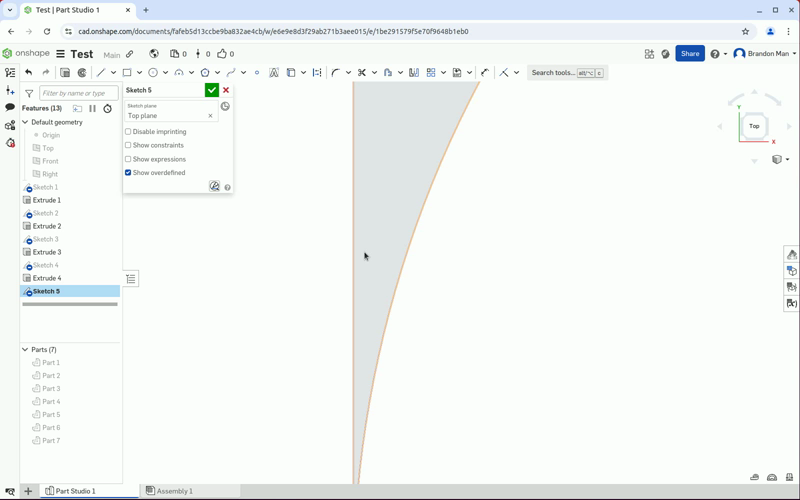
click(364, 251)
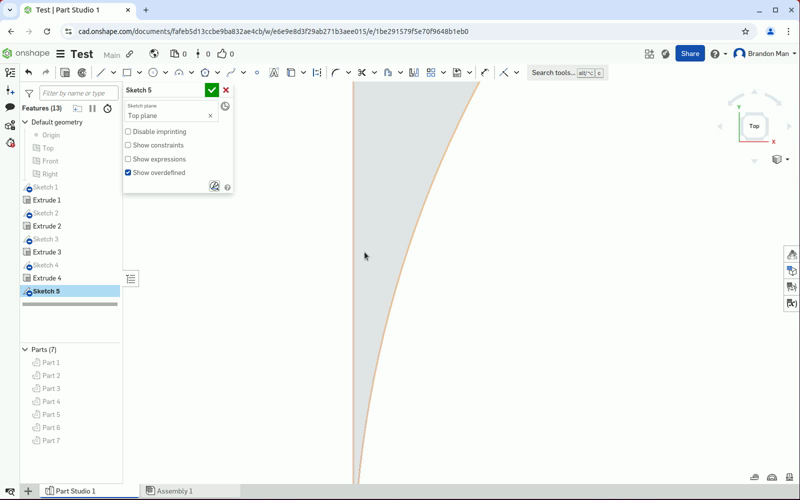
scroll(-6)
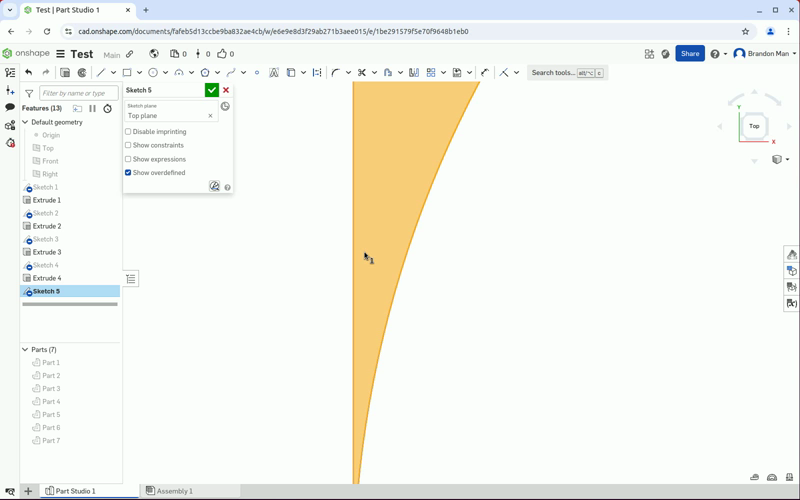
scroll(-6)
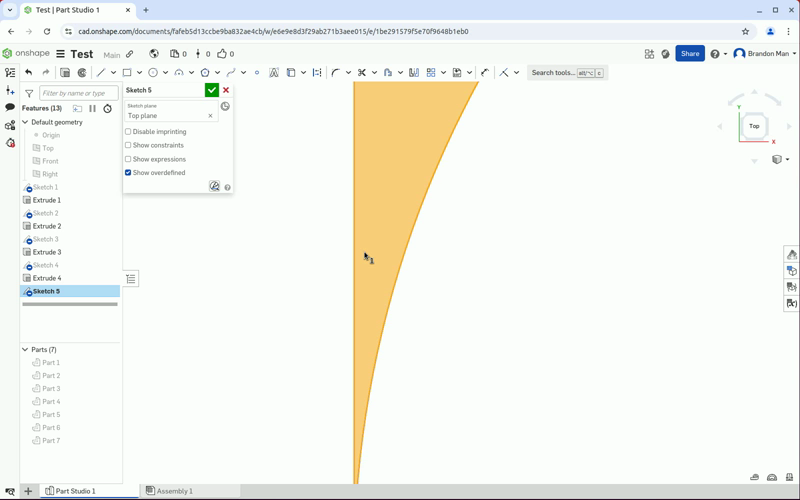
scroll(-6)
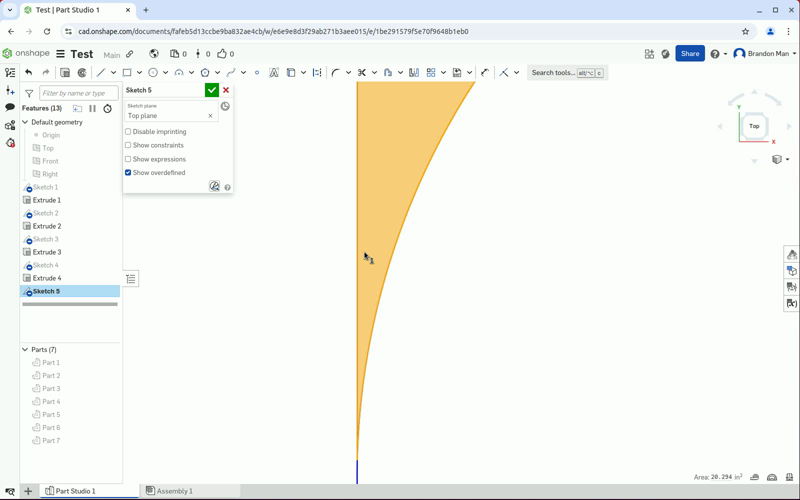
scroll(-6)
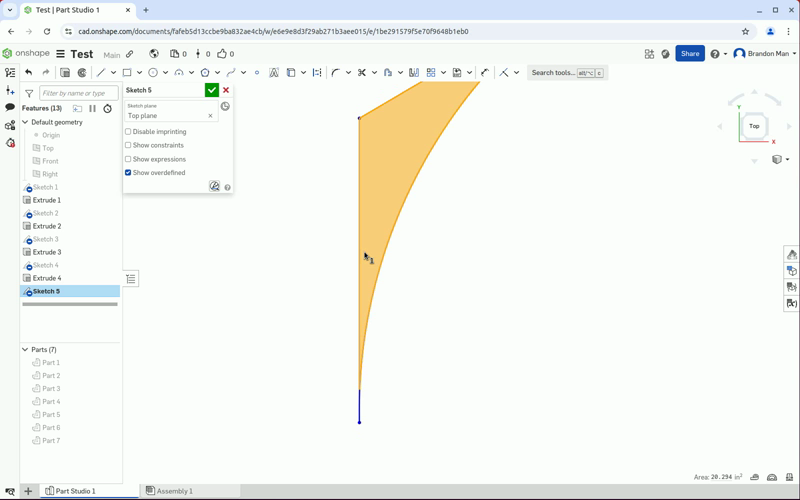
scroll(-6)
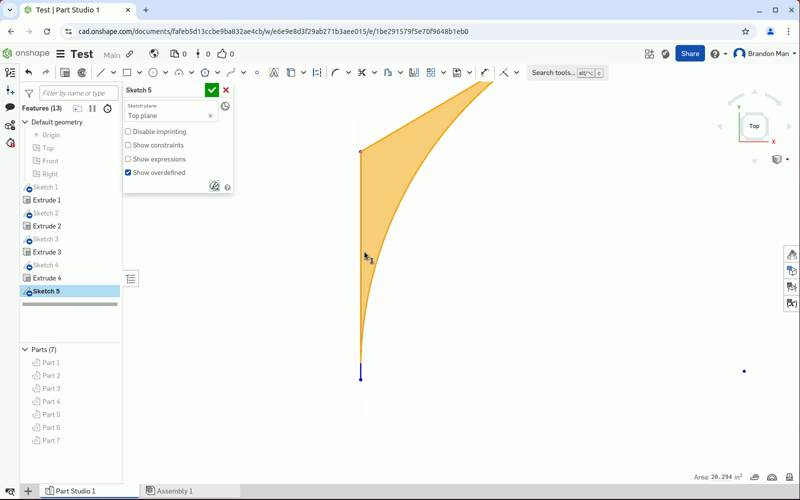
scroll(-6)
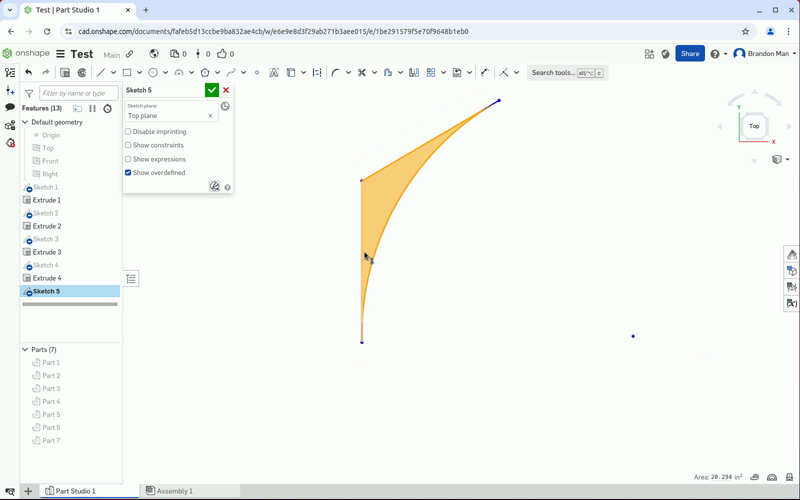
scroll(-6)
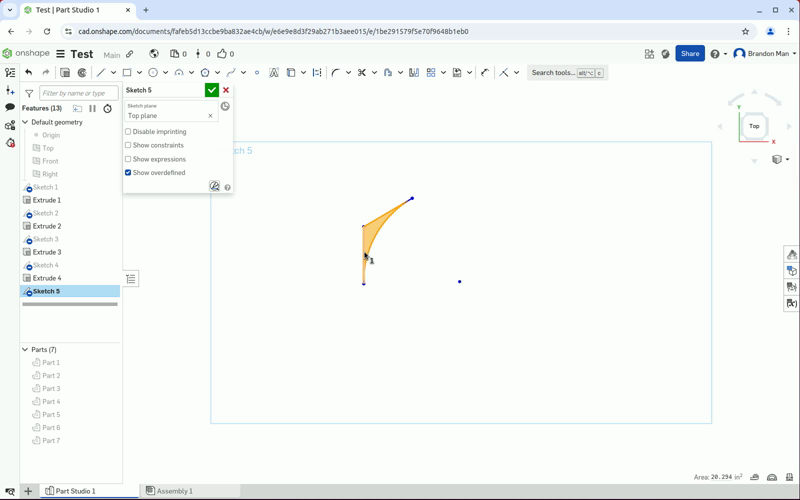
mouse_move(73, 352)
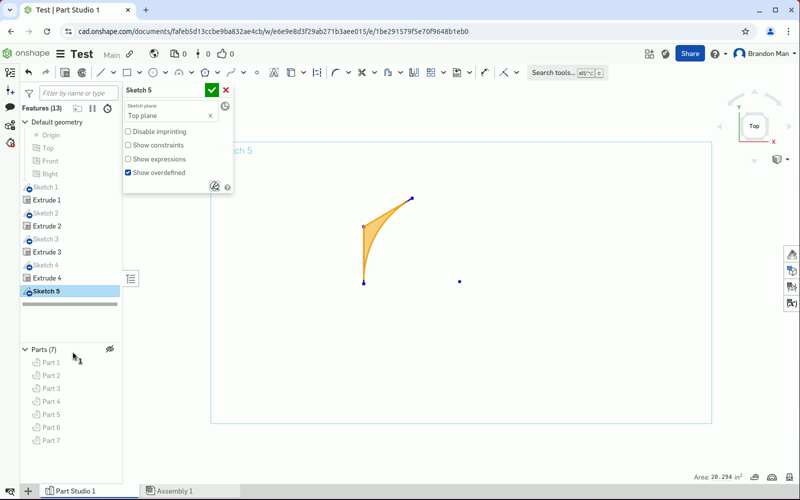
key(shift+y)
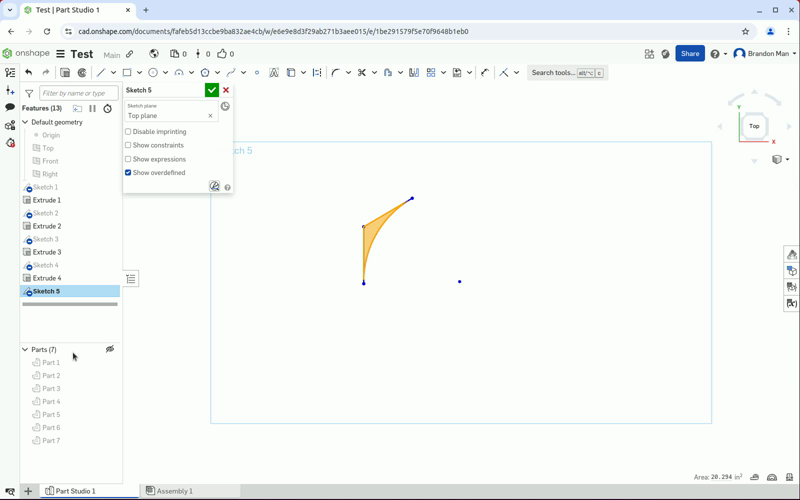
key(shift+e)
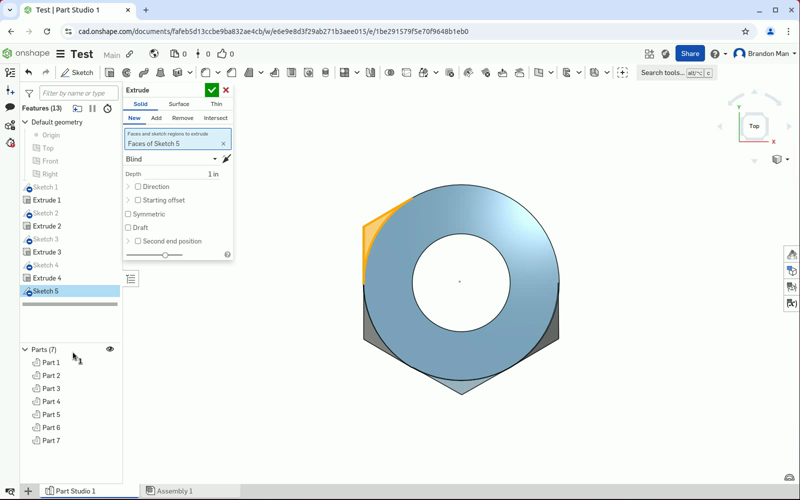
mouse_move(143, 106)
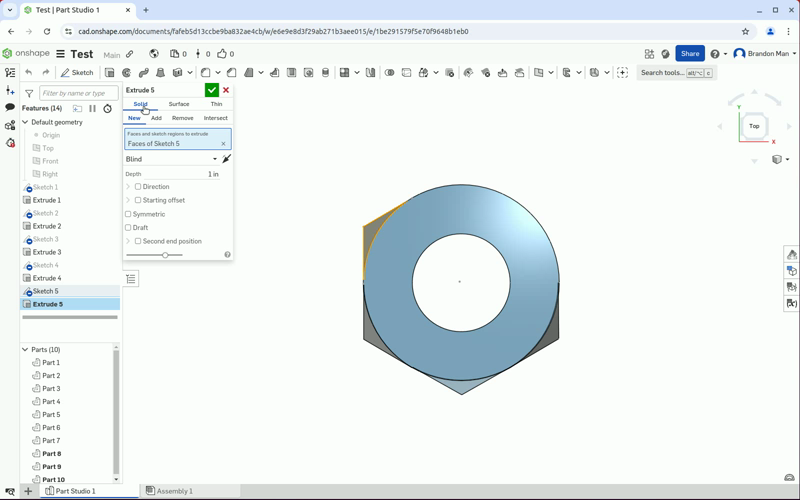
click(143, 106)
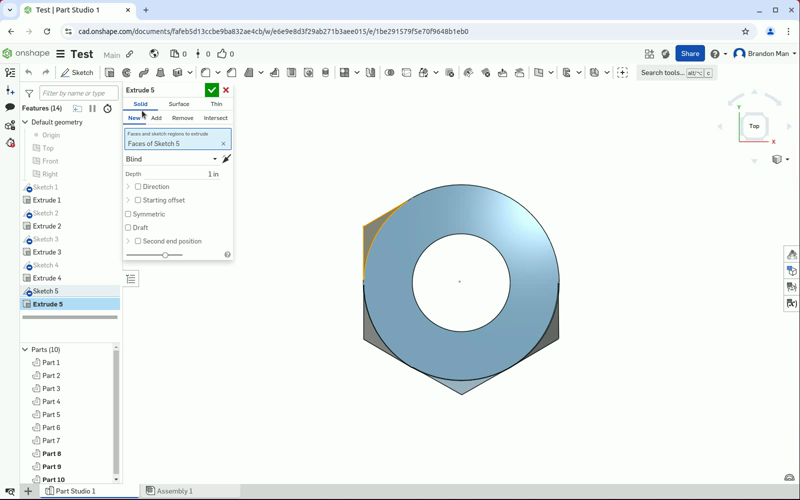
mouse_move(137, 120)
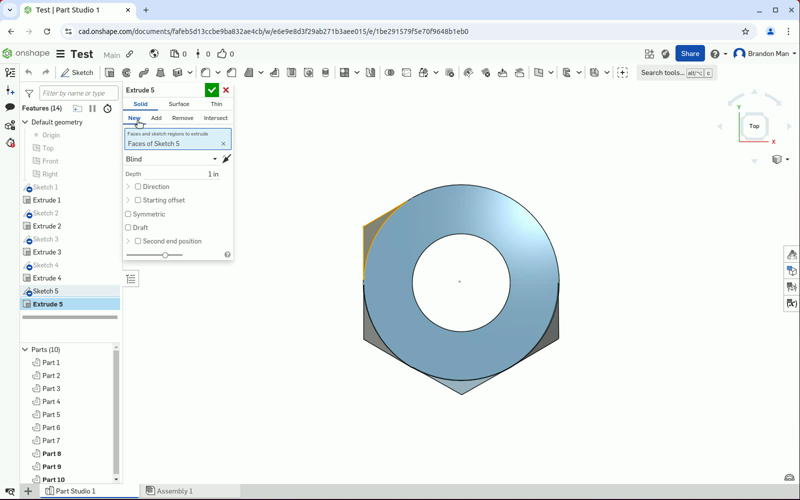
click(137, 120)
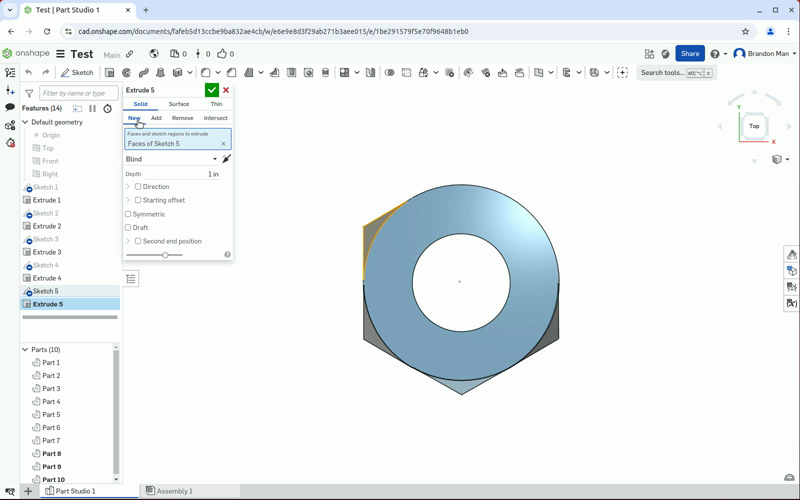
key(tab, 4)
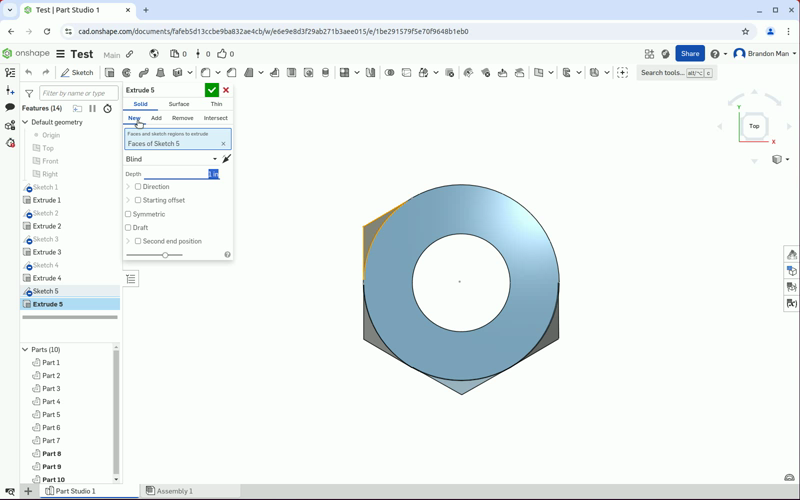
text(19.979)
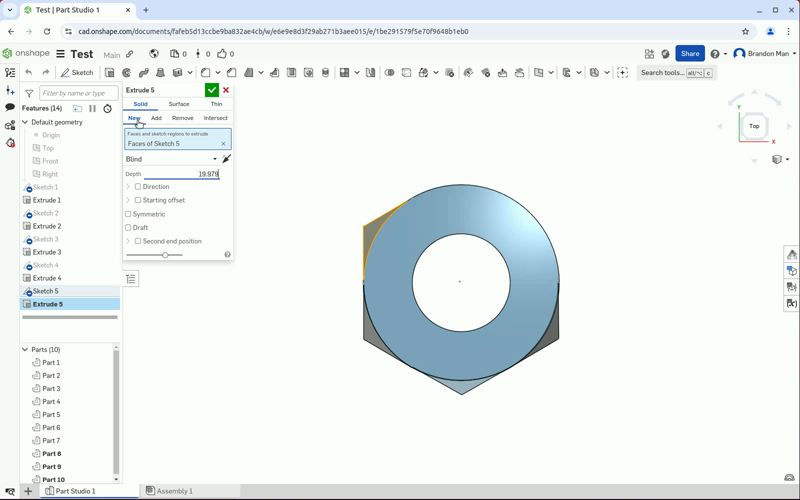
key(enter)
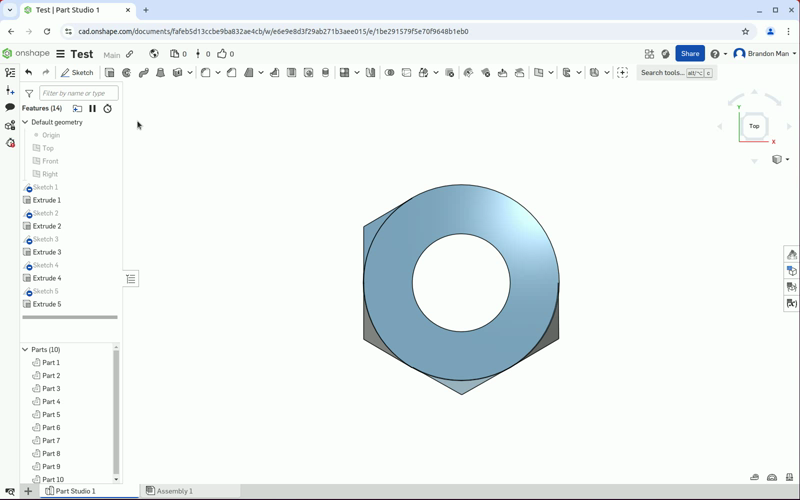
key(shift+h)
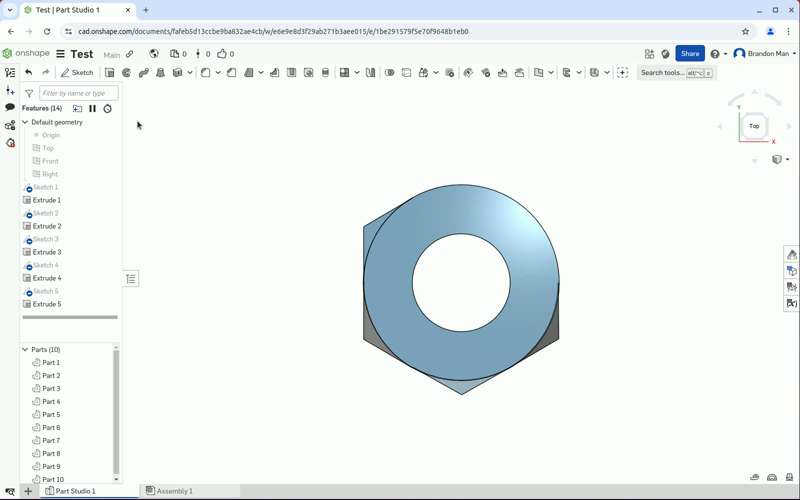
key(shift+h)
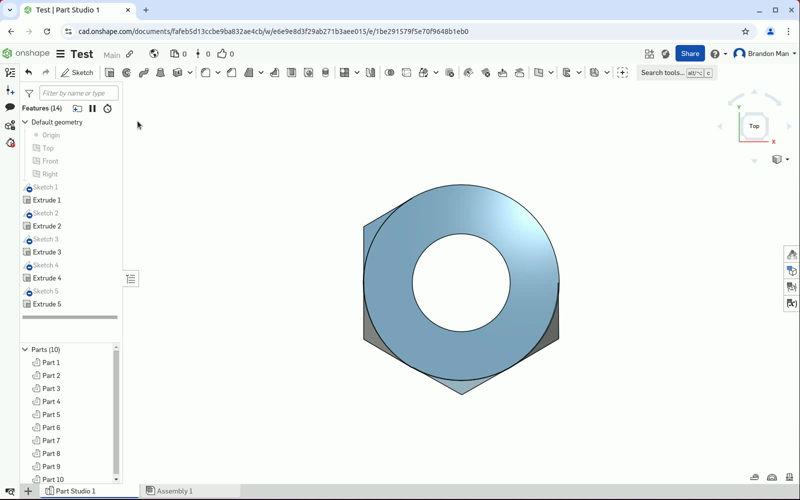
mouse_move(73, 189)
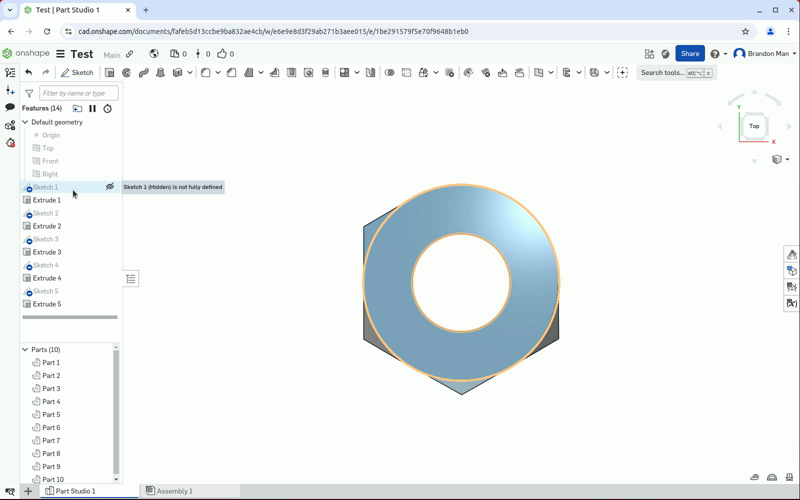
click(73, 189)
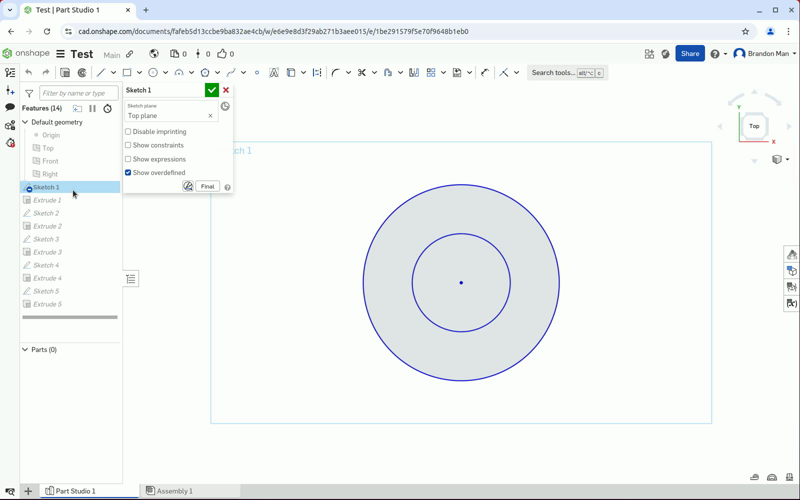
mouse_move(229, 92)
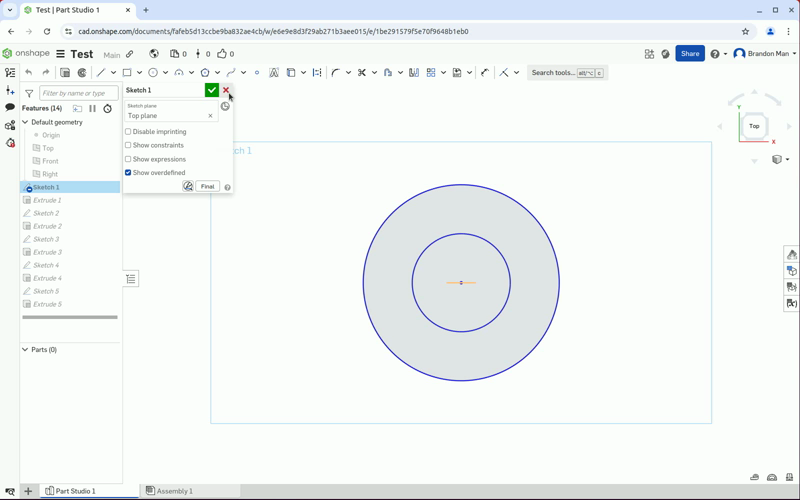
click(229, 92)
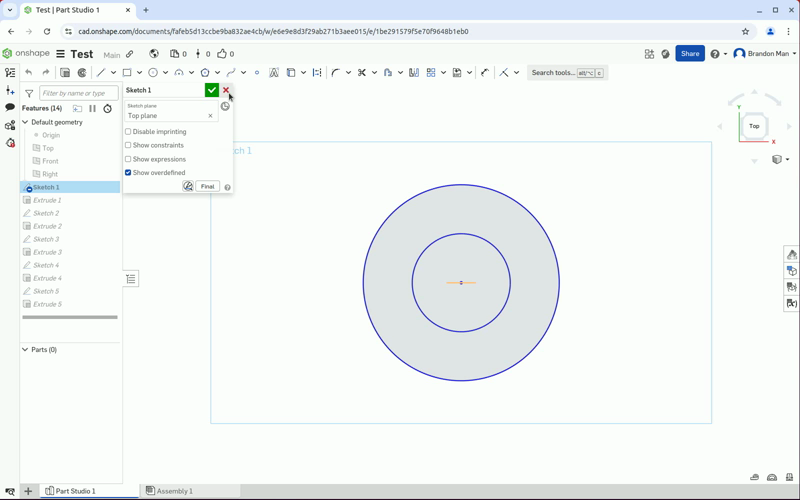
key(shift+s)
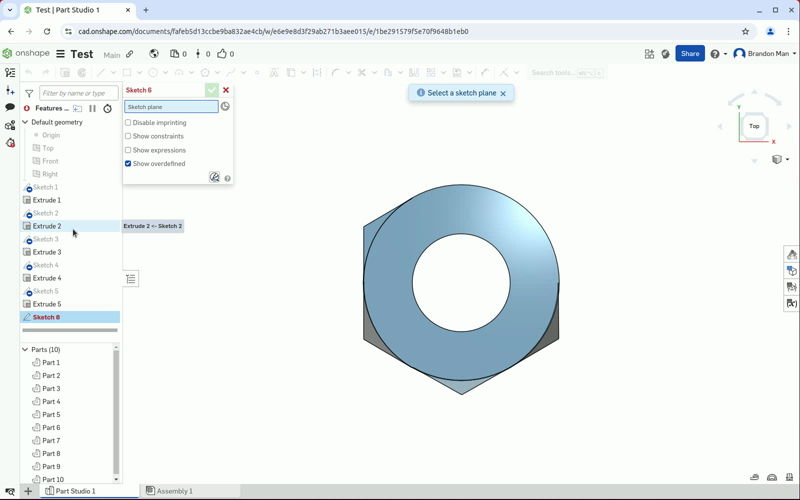
scroll(3)
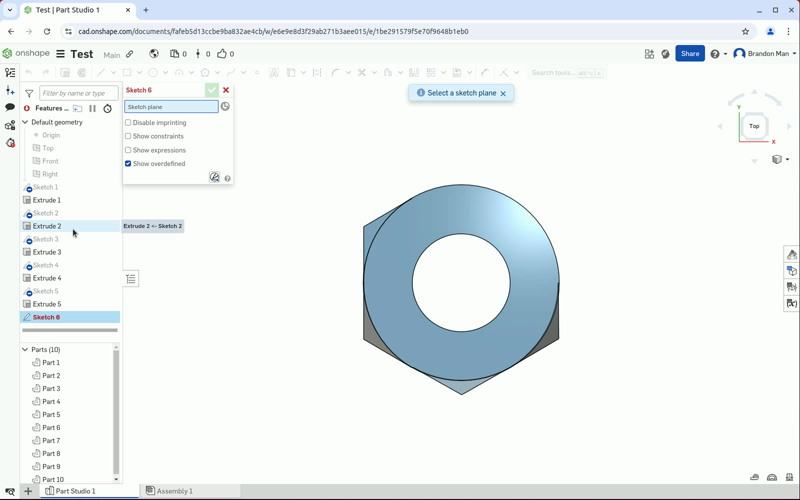
mouse_move(73, 150)
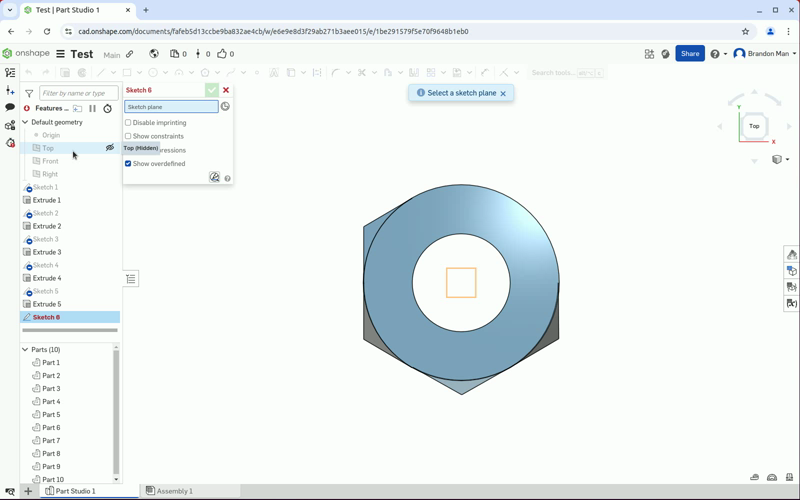
click(73, 150)
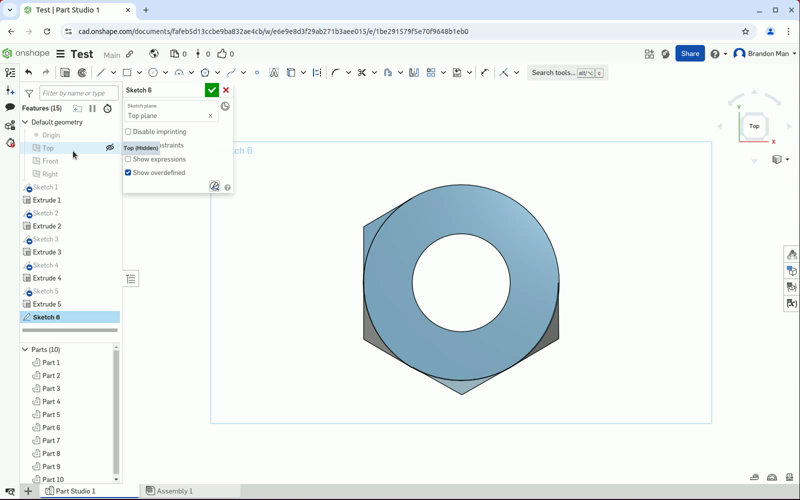
mouse_move(69, 352)
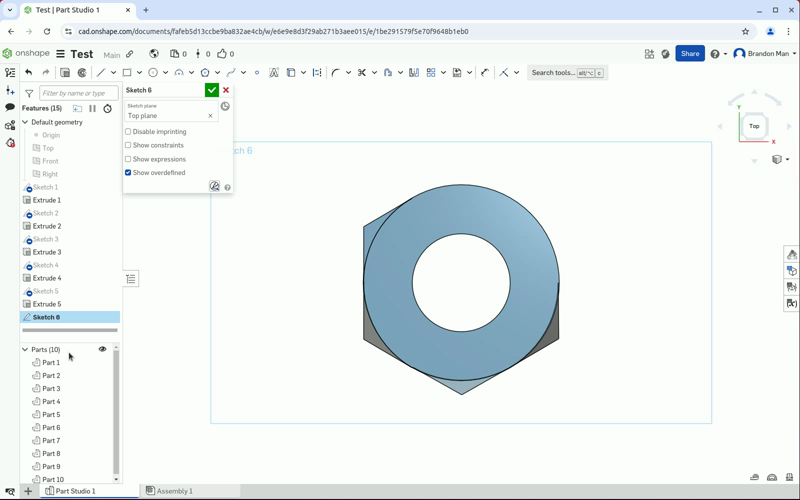
key(y)
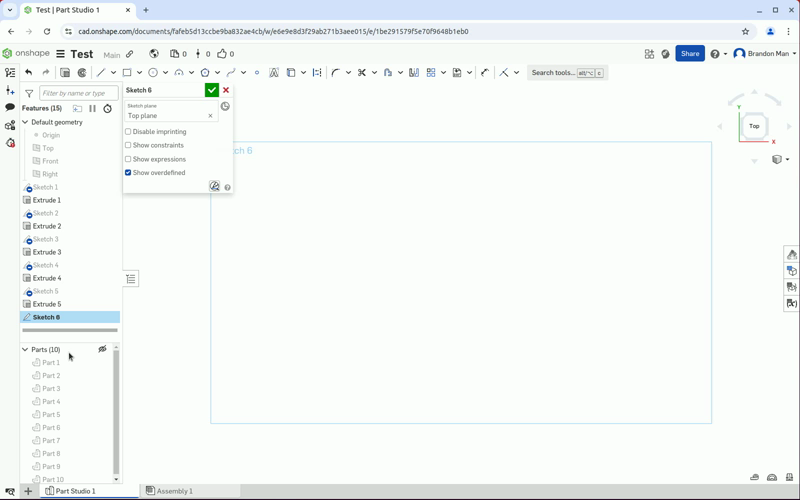
key(a)
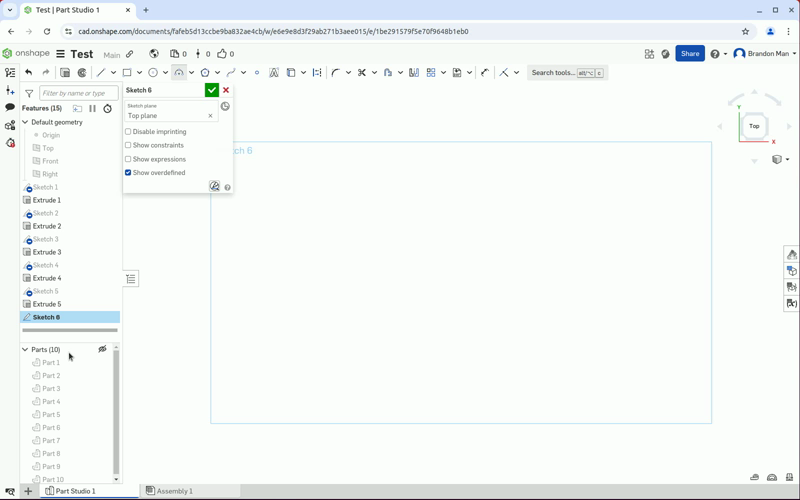
key_down(shift)
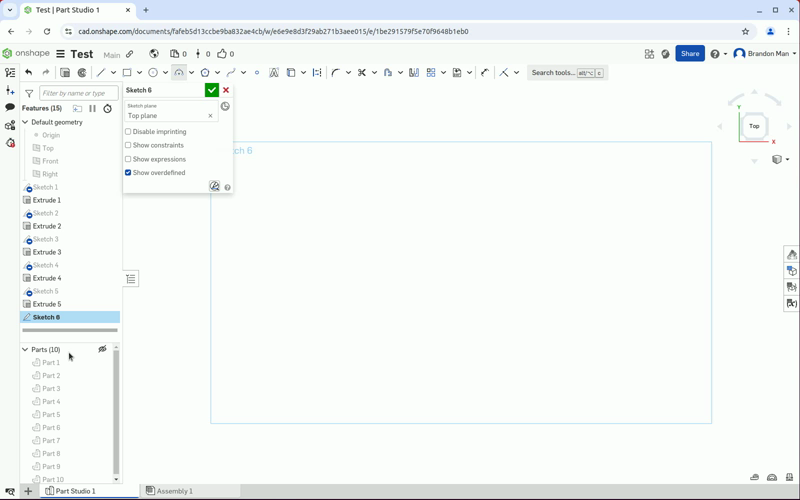
mouse_move(411, 198)
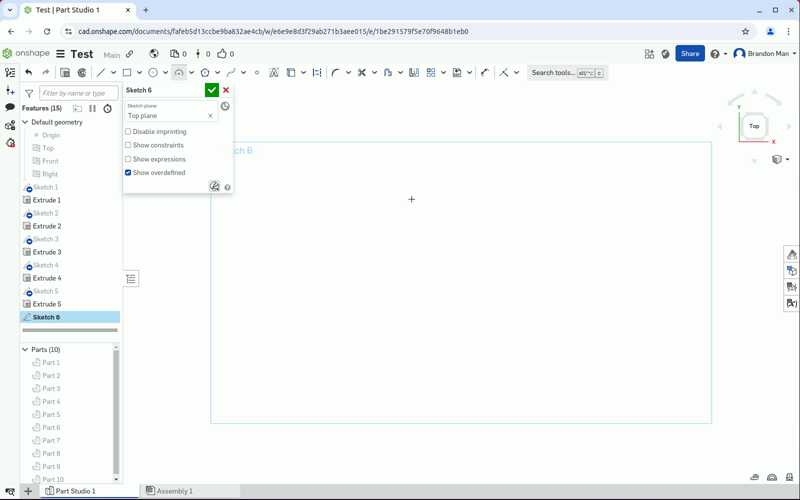
click(411, 198)
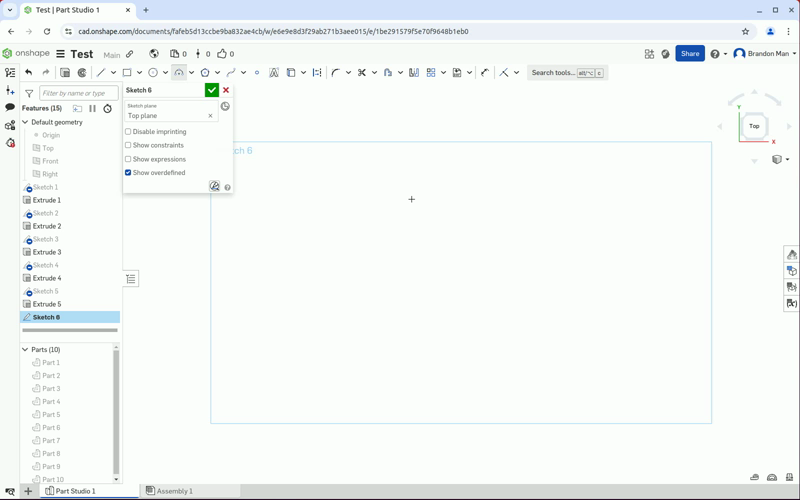
key_up(shift)
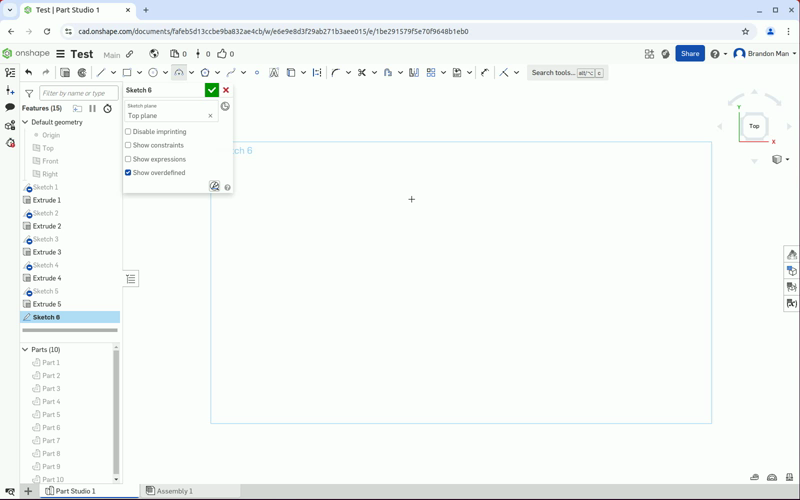
key_down(shift)
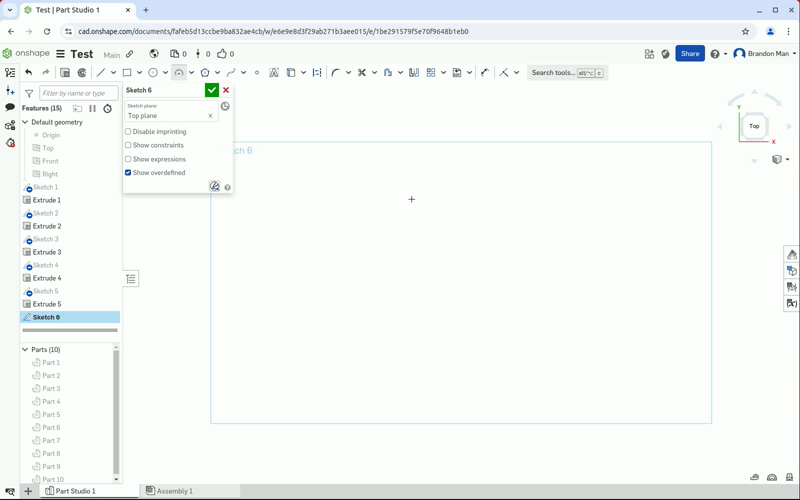
mouse_move(509, 198)
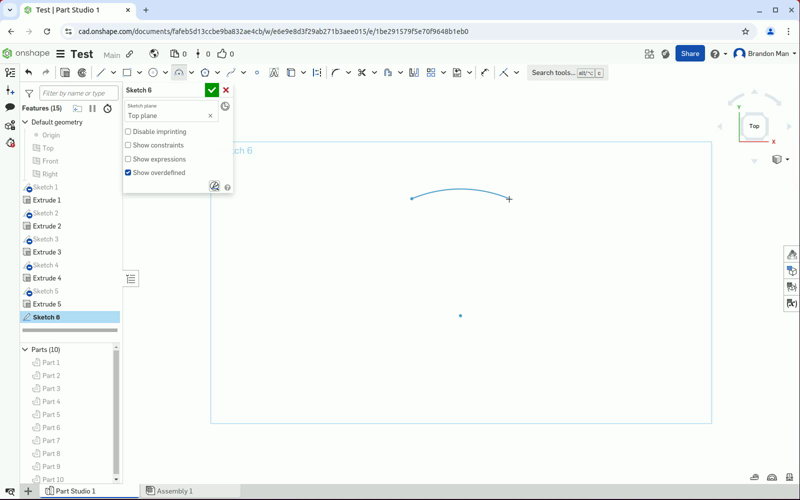
click(509, 198)
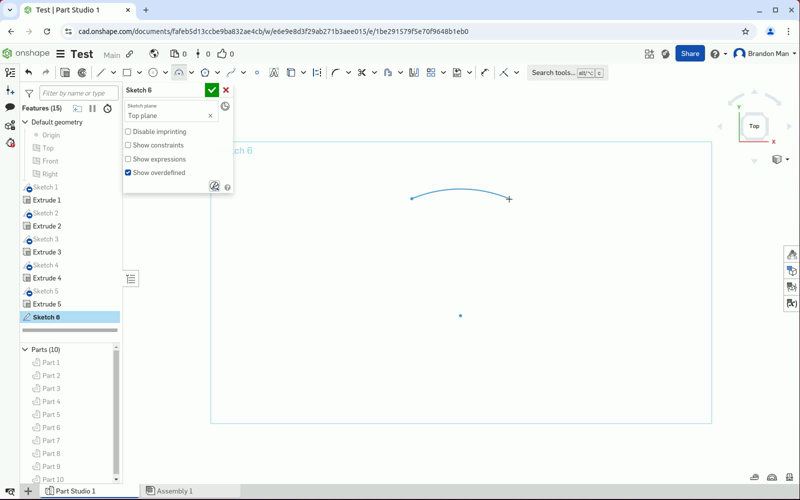
mouse_move(460, 185)
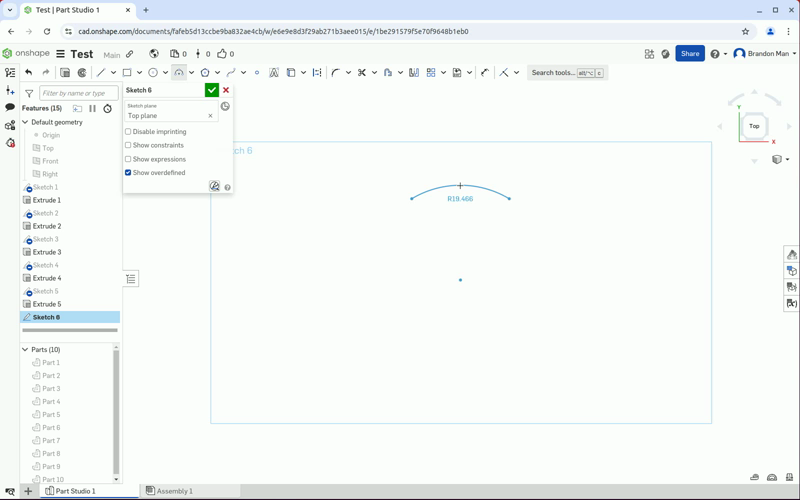
click(460, 185)
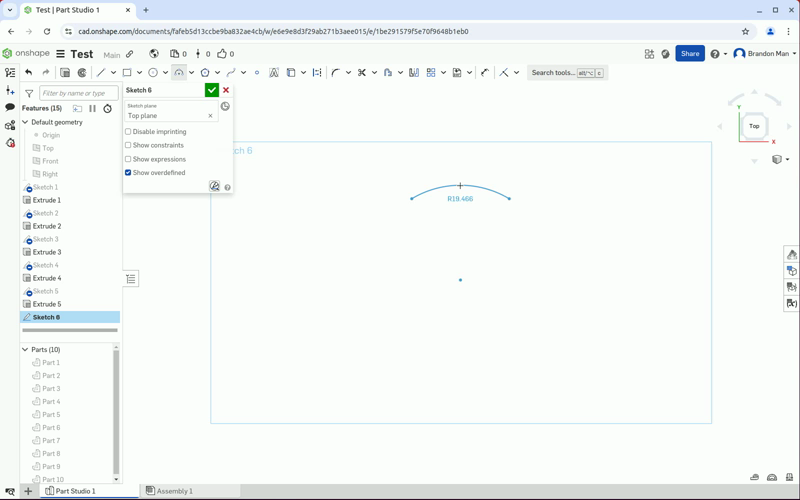
key_up(shift)
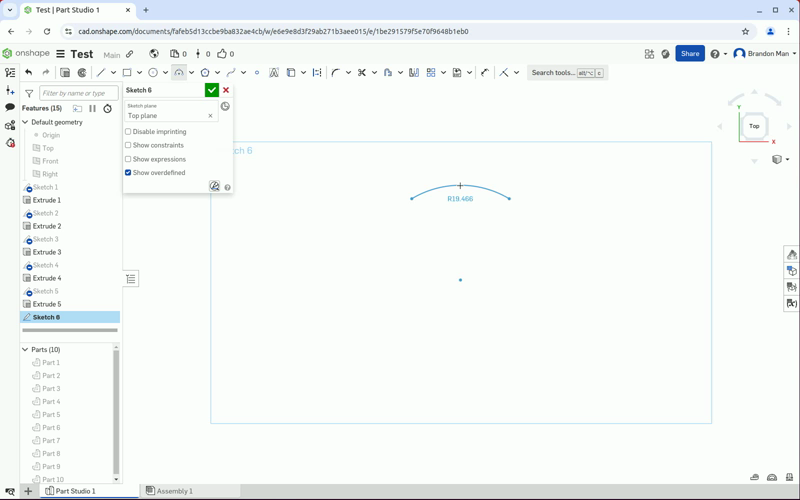
key(esc)
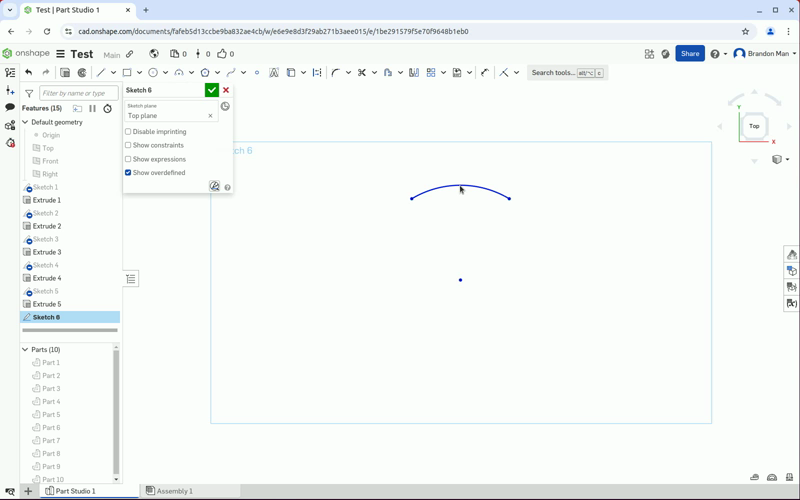
key(l)
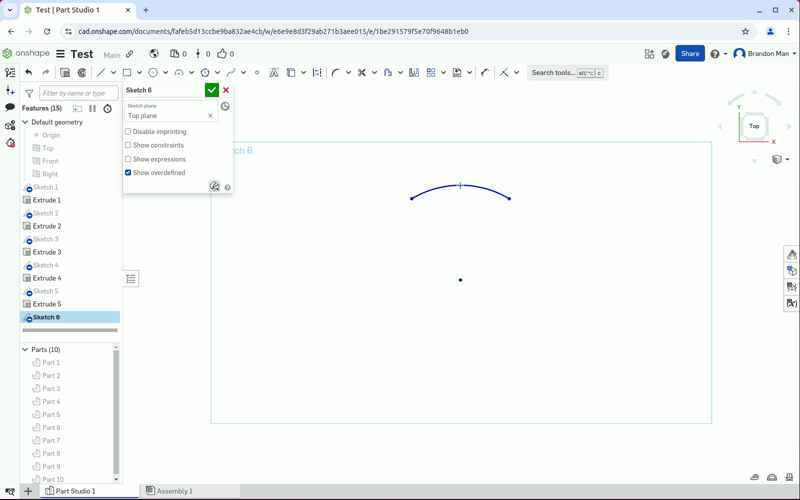
mouse_move(509, 198)
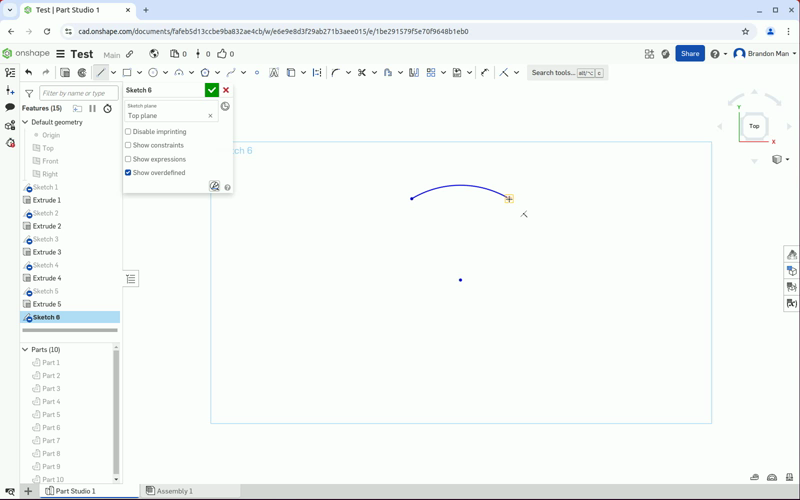
click(509, 198)
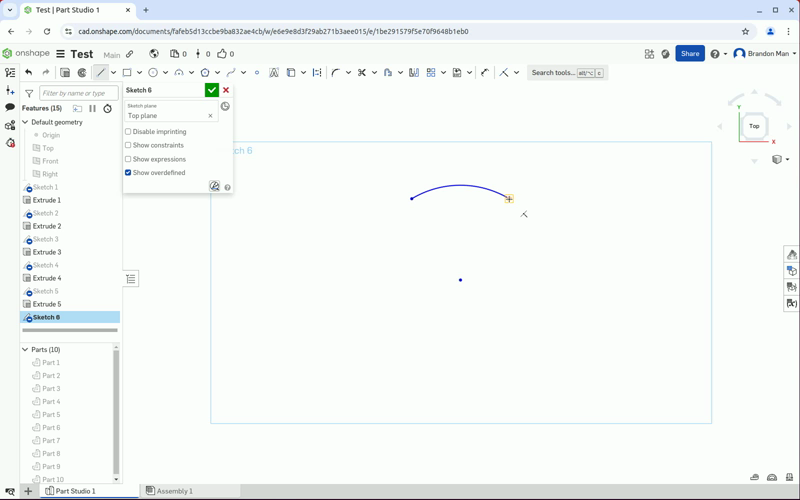
key_down(shift)
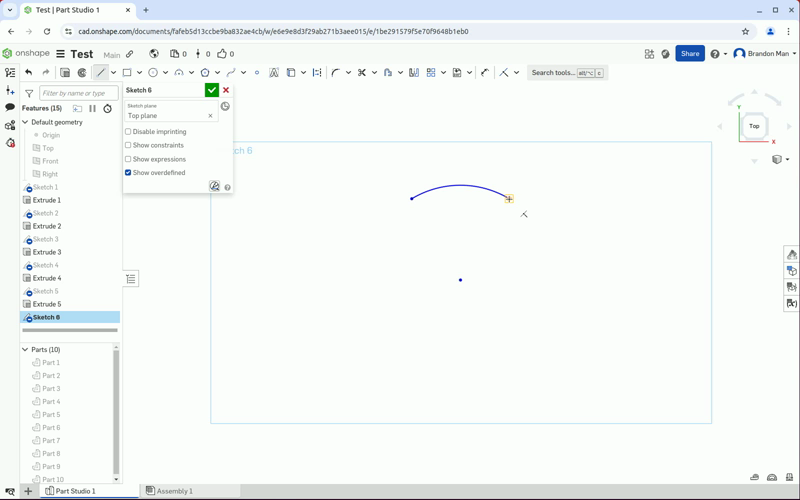
mouse_move(539, 198)
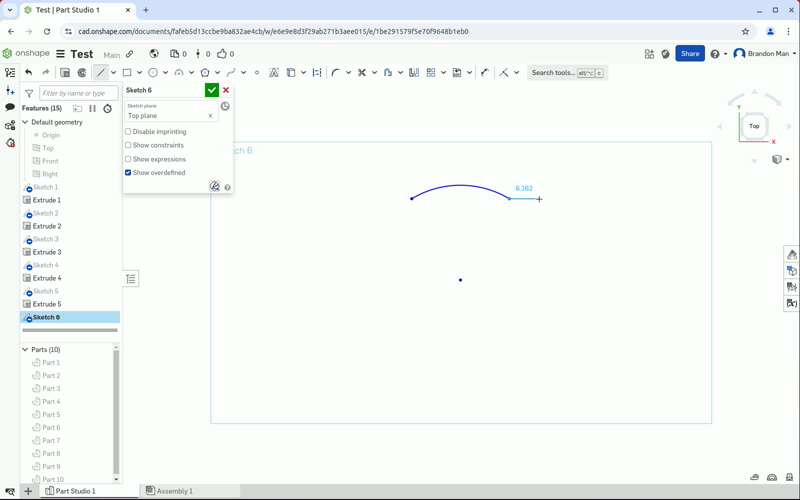
mouse_move(459, 169)
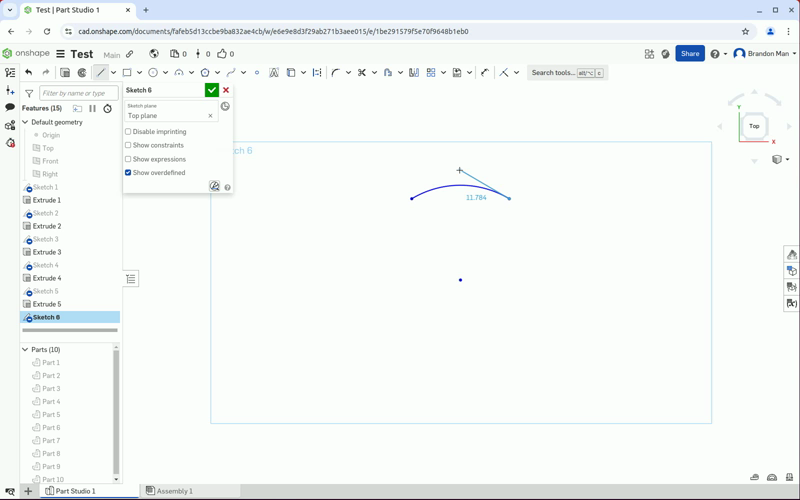
click(459, 169)
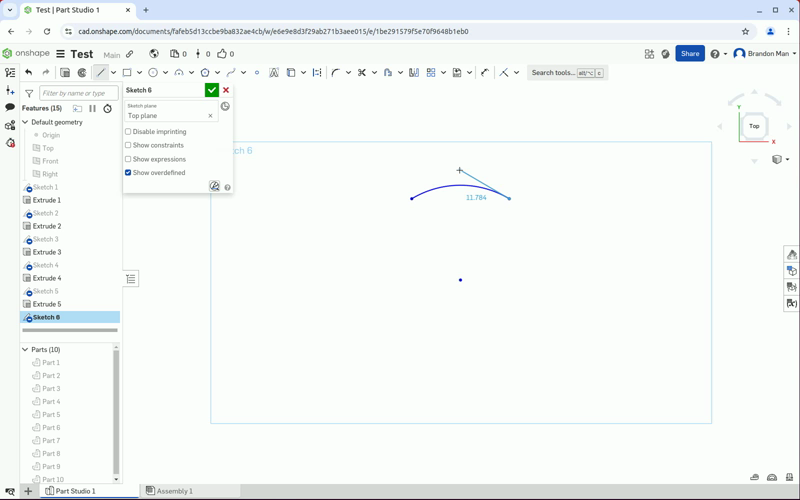
key_up(shift)
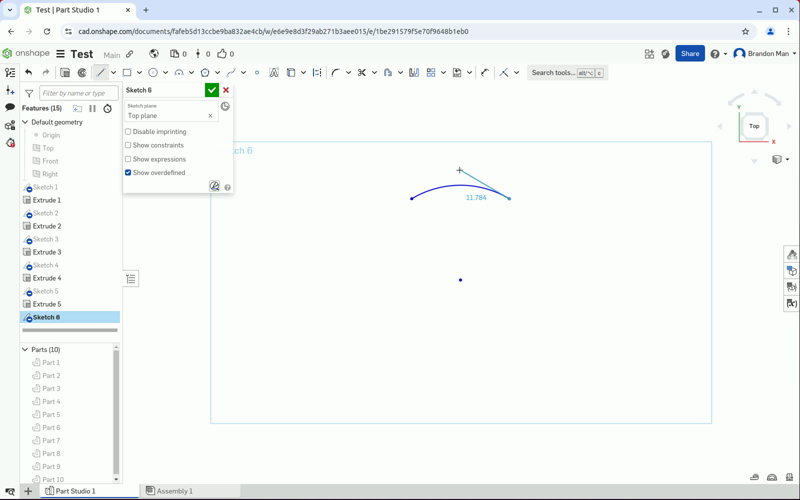
mouse_move(489, 169)
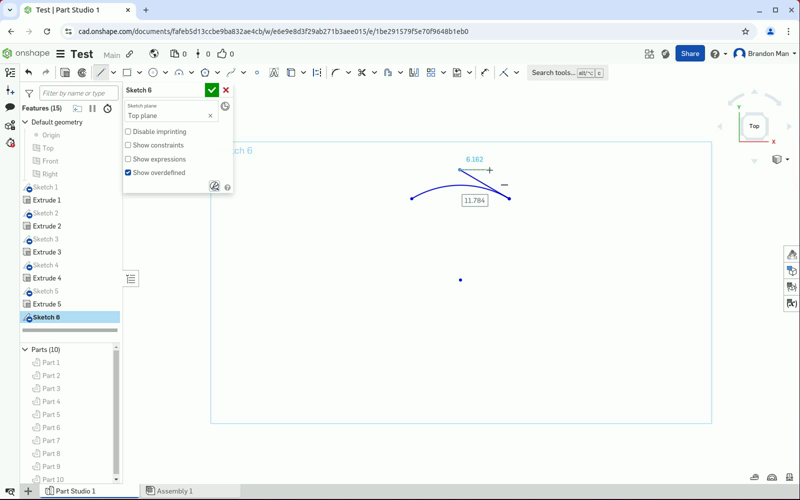
key_down(shift)
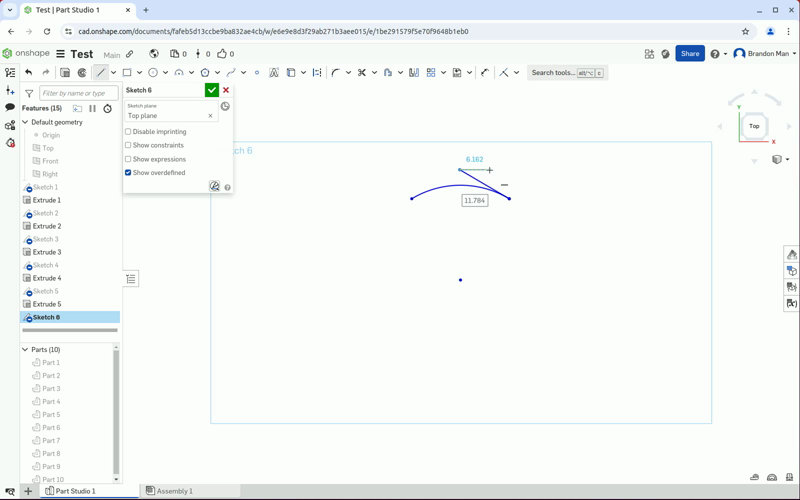
mouse_move(411, 198)
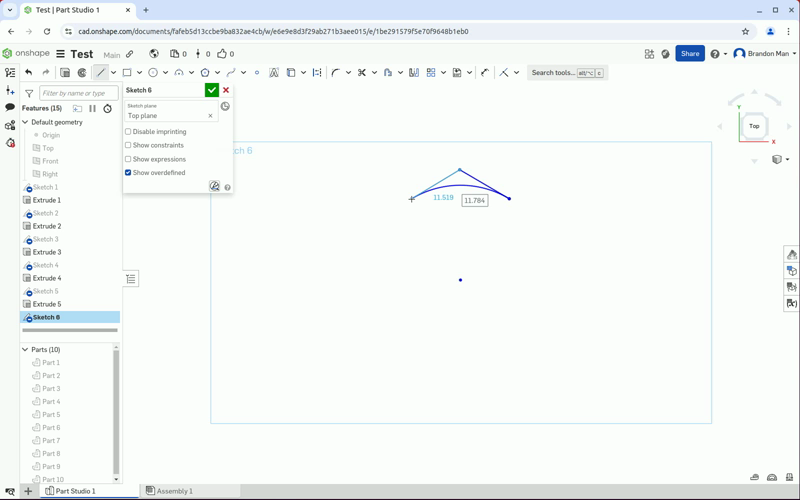
key_up(shift)
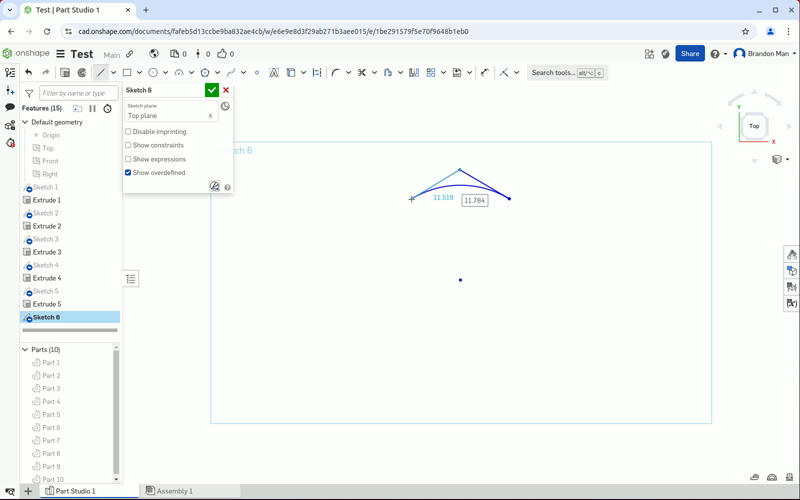
click(411, 198)
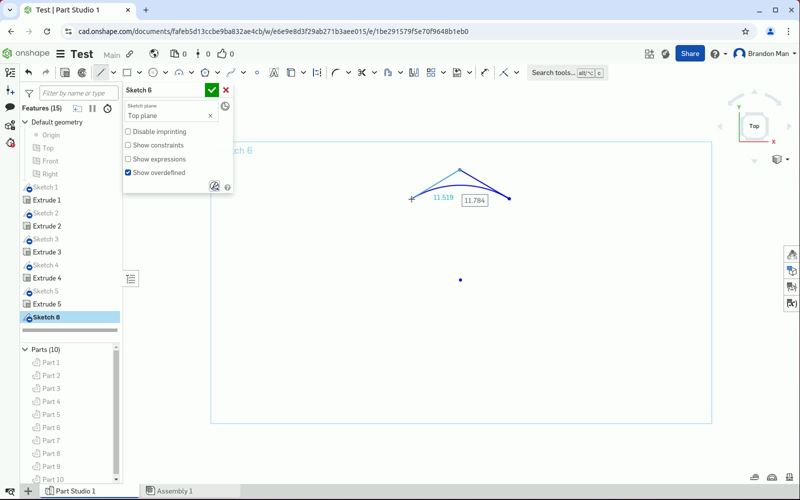
key(esc)
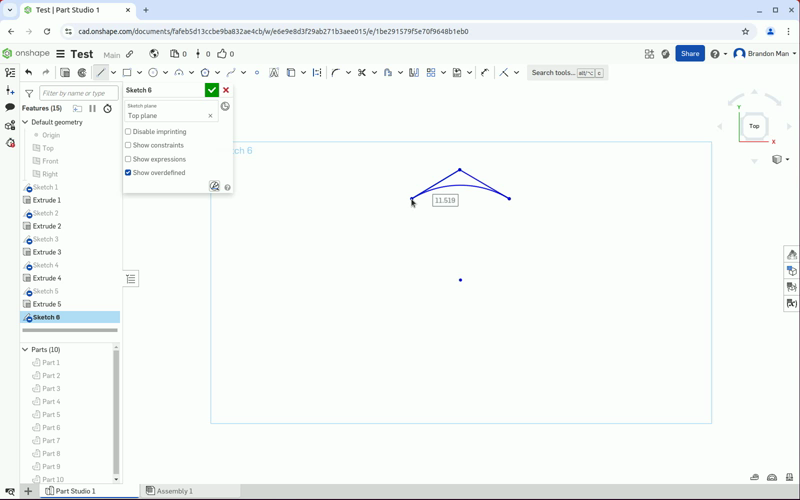
mouse_move(470, 176)
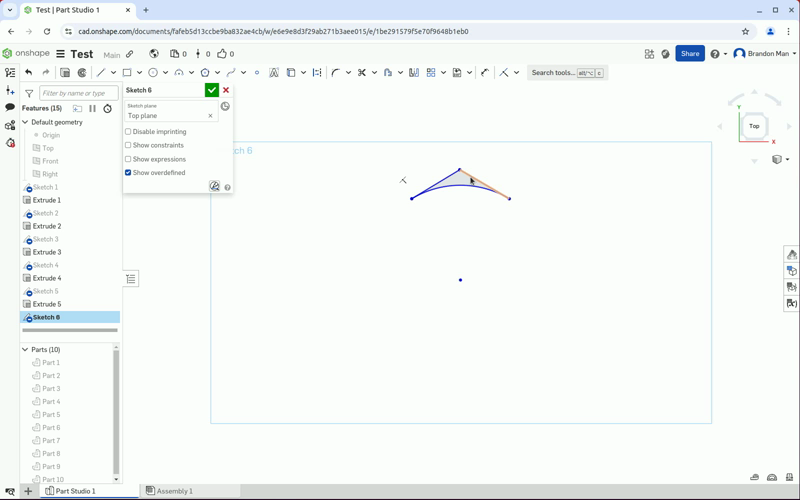
scroll(6)
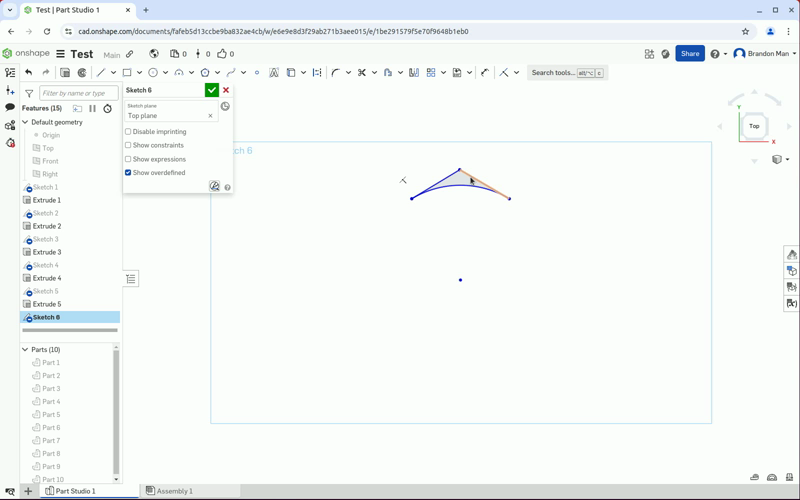
scroll(6)
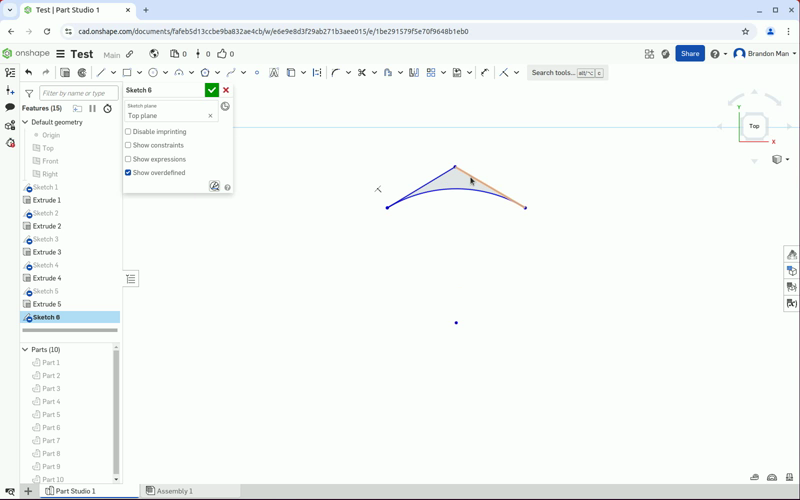
scroll(6)
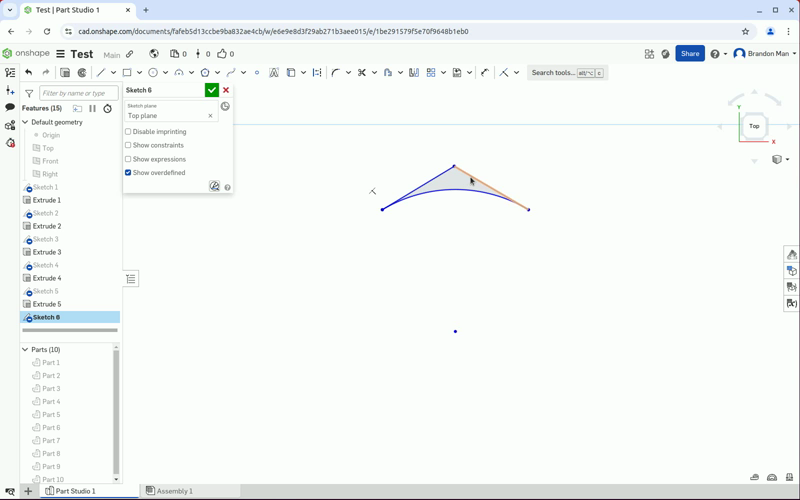
scroll(6)
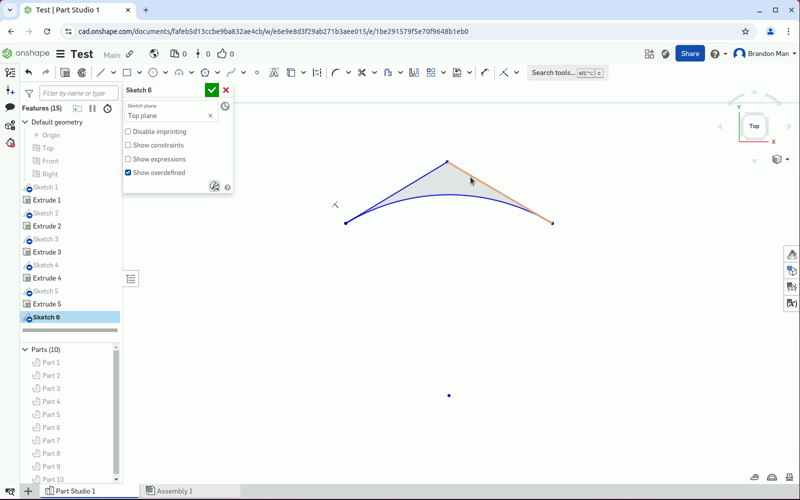
scroll(6)
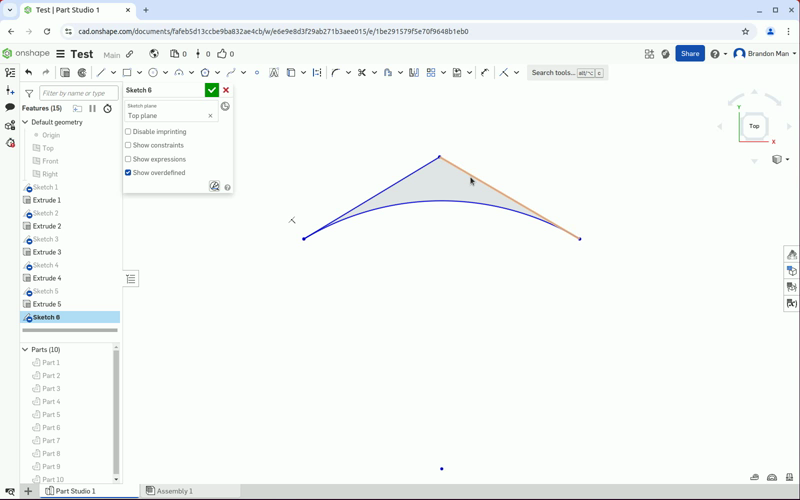
scroll(6)
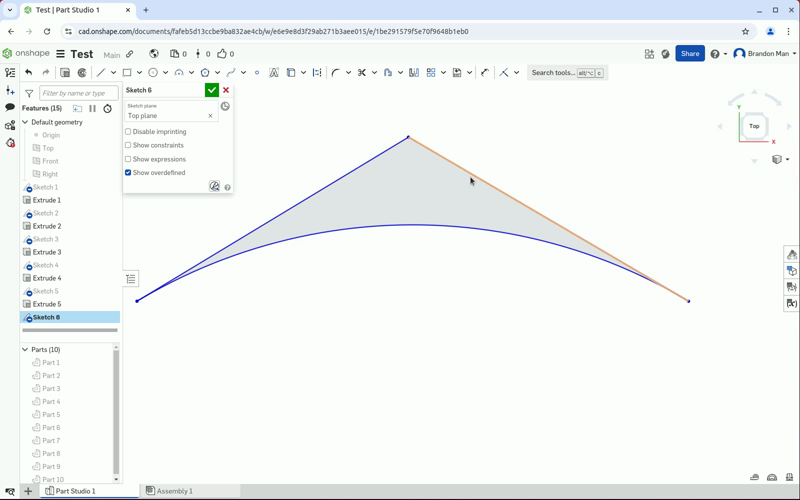
scroll(6)
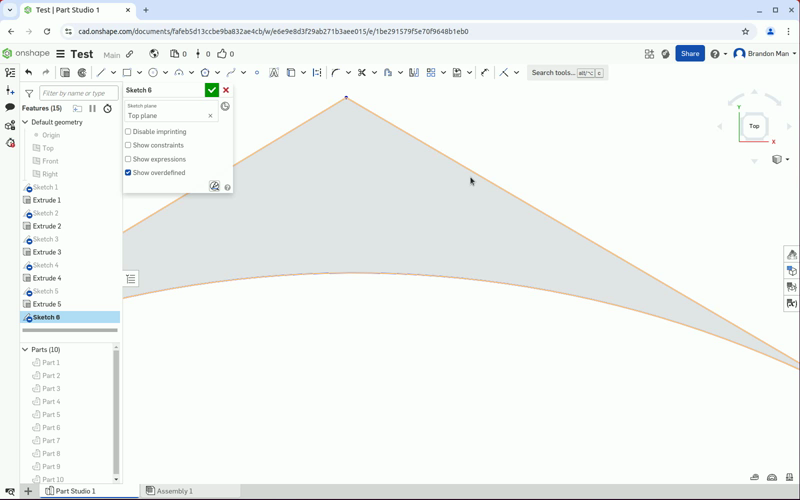
click(470, 176)
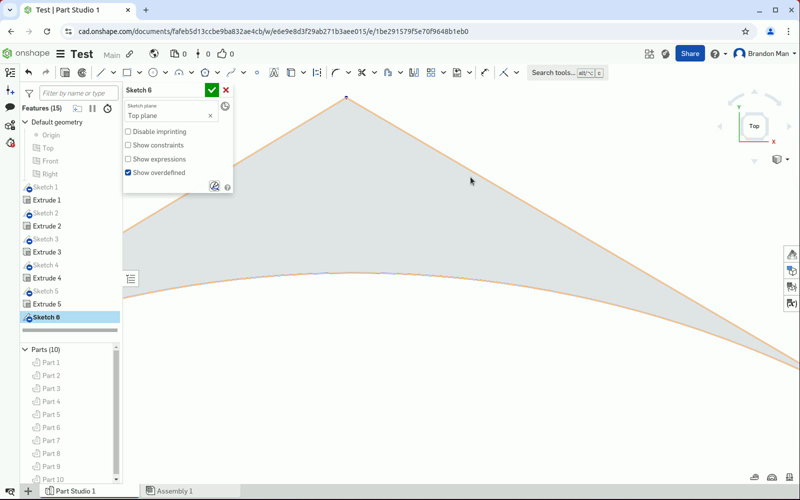
scroll(-6)
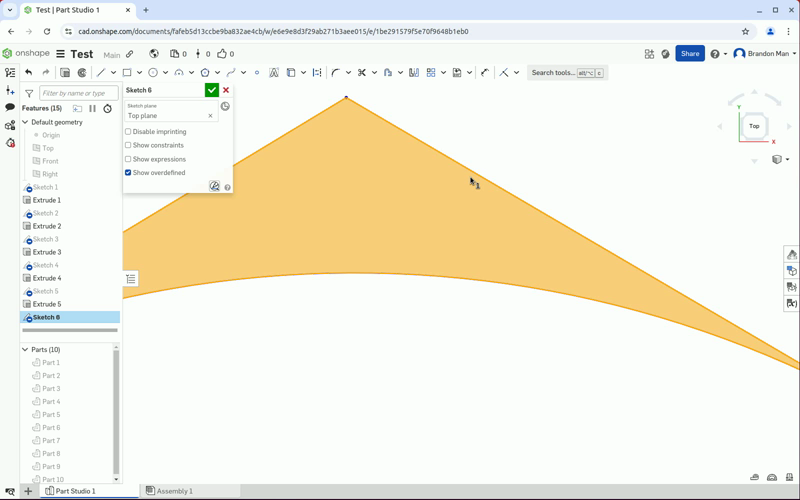
scroll(-6)
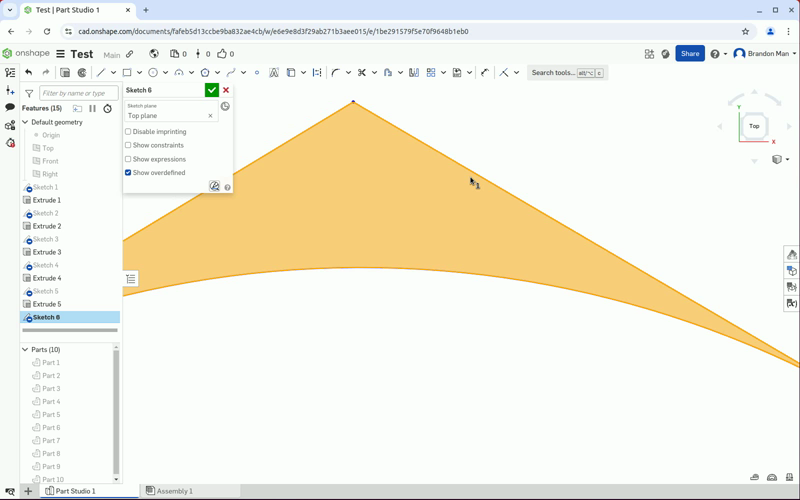
scroll(-6)
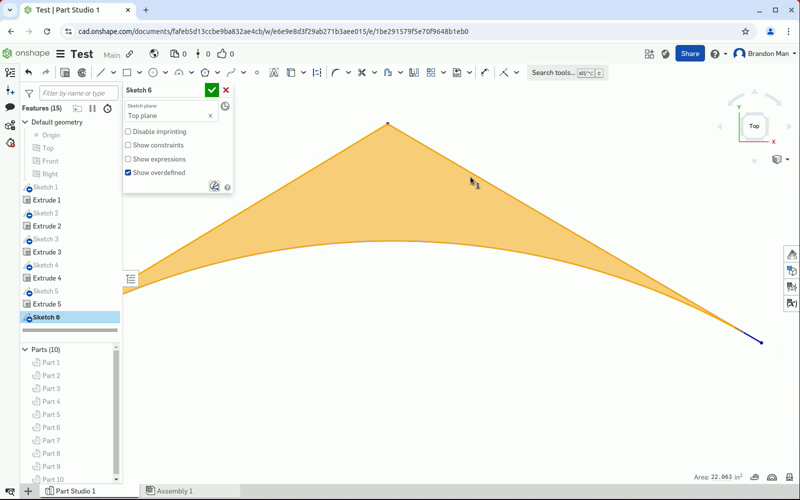
scroll(-6)
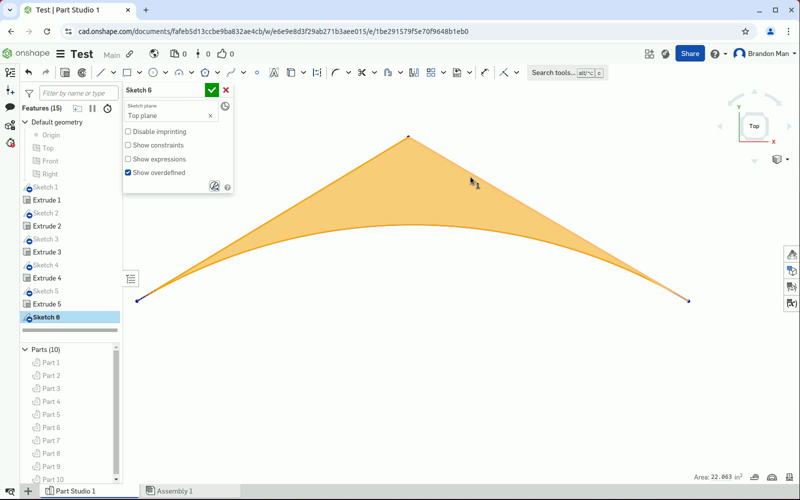
scroll(-6)
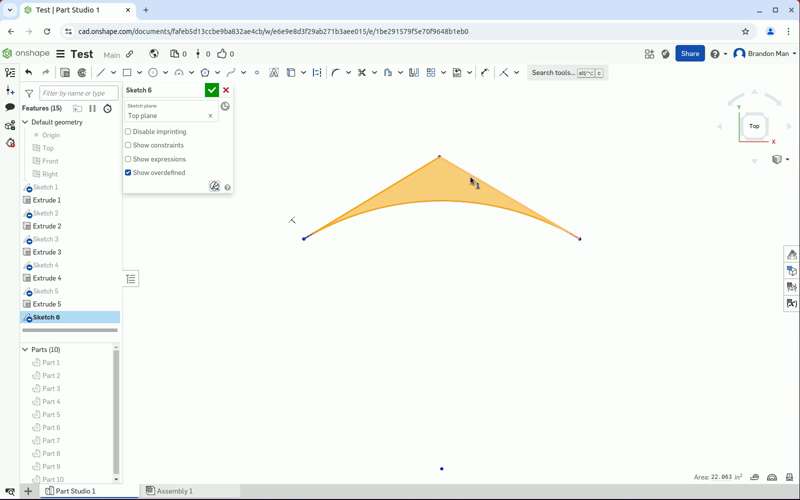
scroll(-6)
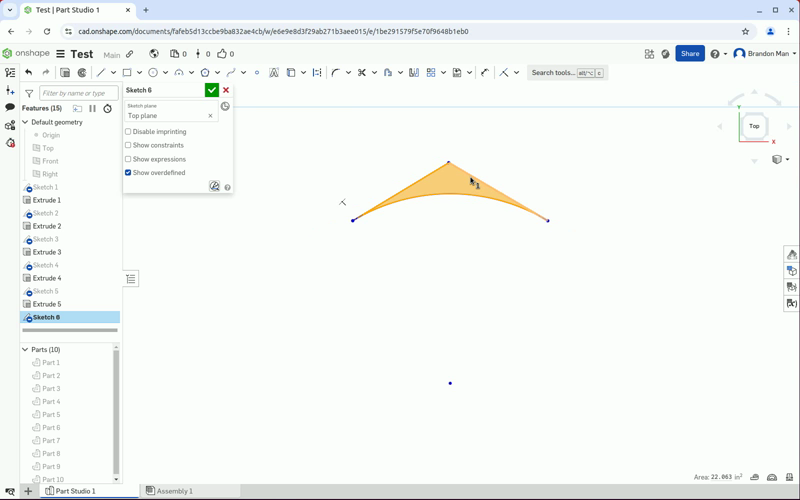
scroll(-6)
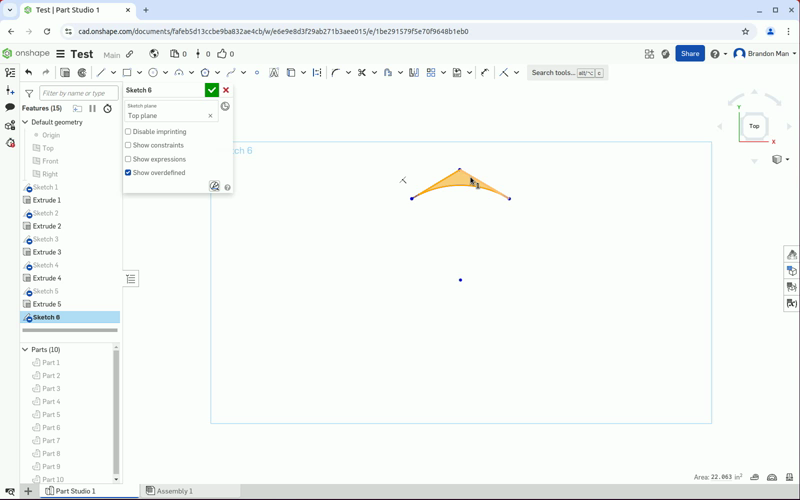
mouse_move(69, 352)
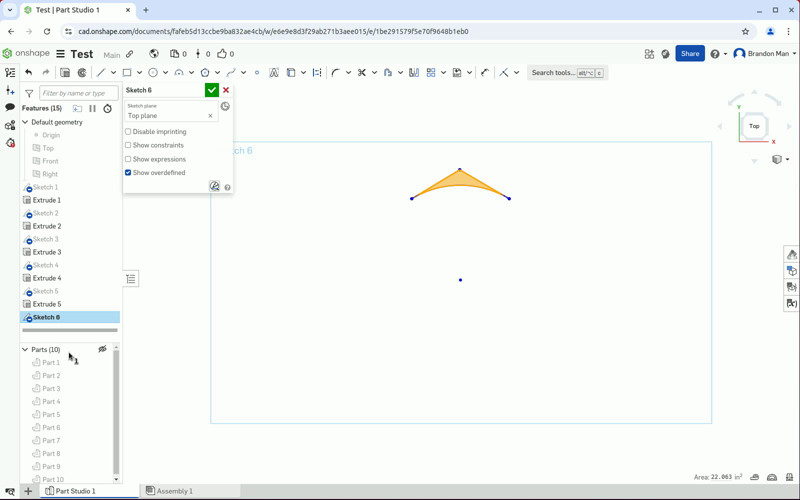
key(shift+y)
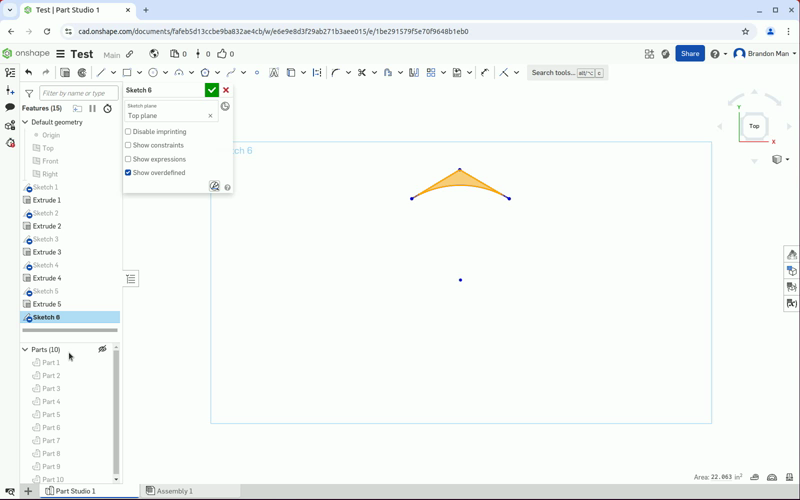
key(shift+e)
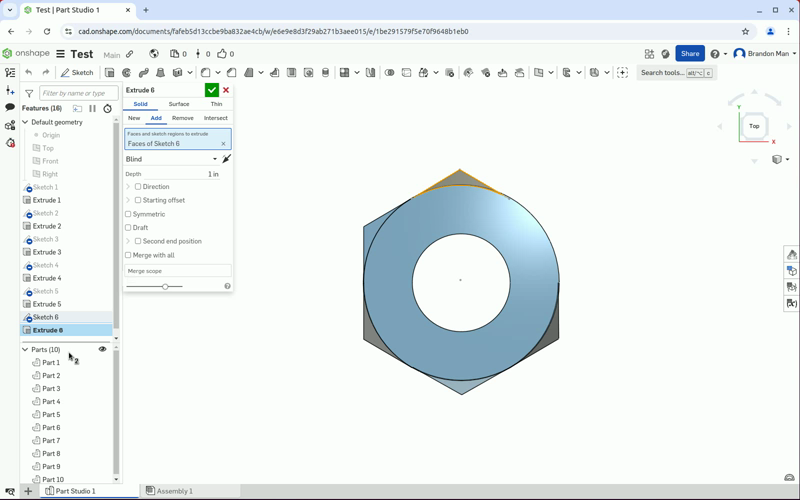
mouse_move(143, 106)
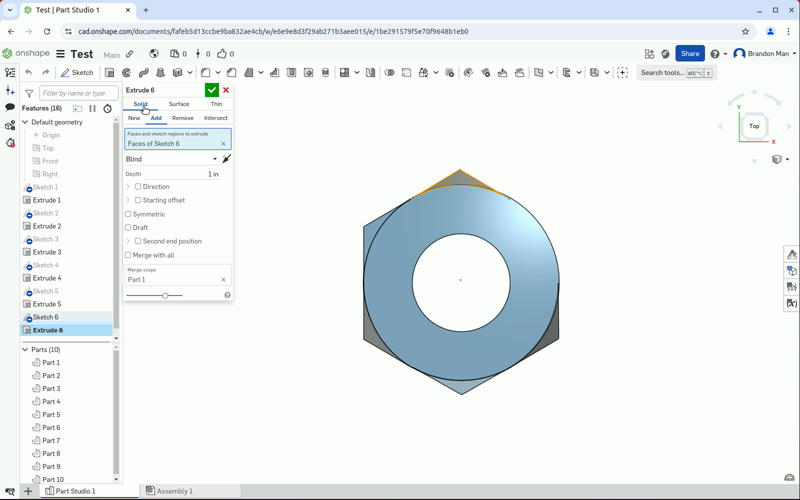
click(143, 106)
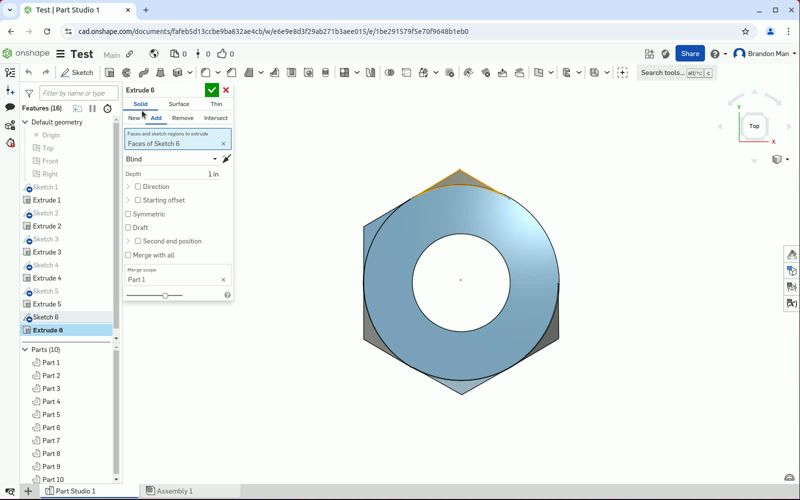
mouse_move(137, 120)
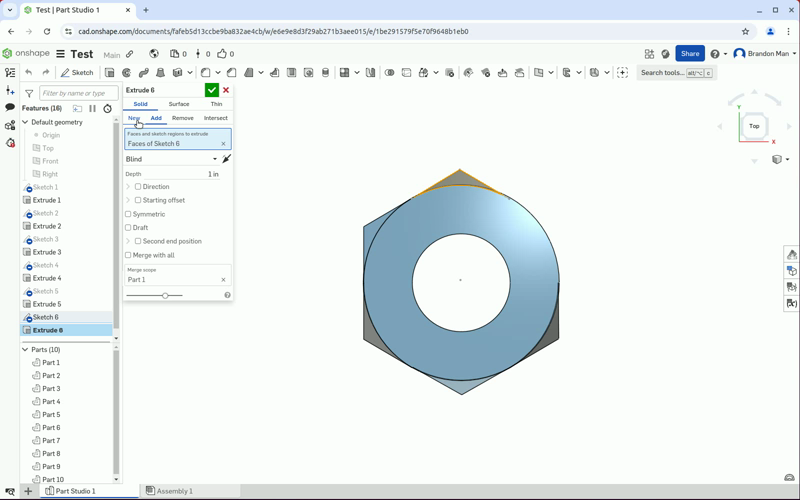
click(137, 120)
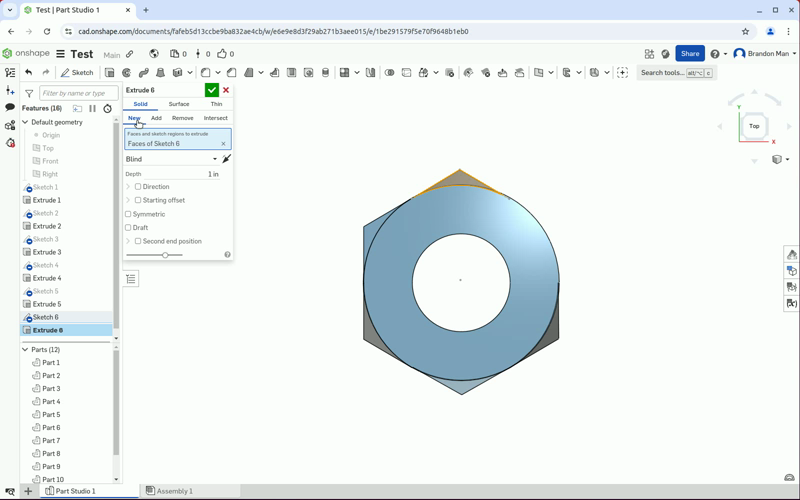
key(tab, 4)
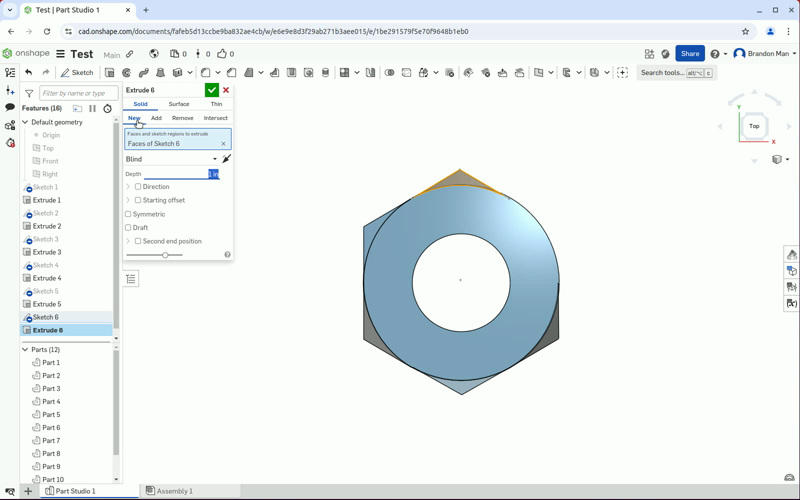
text(19.979)
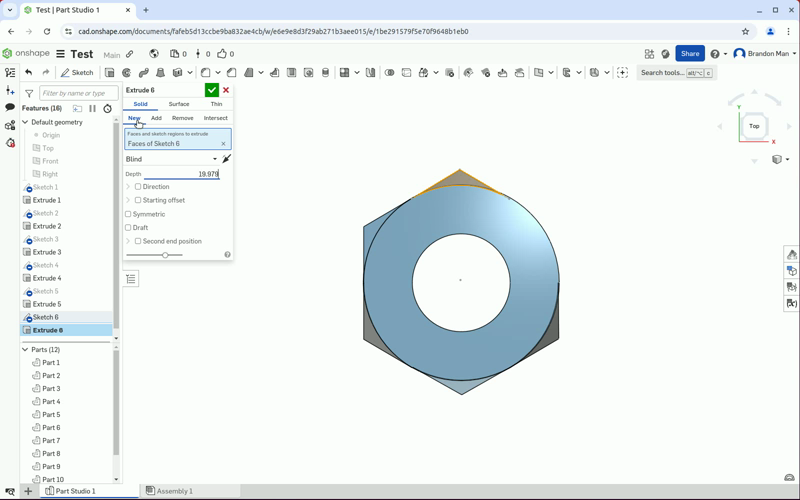
key(enter)
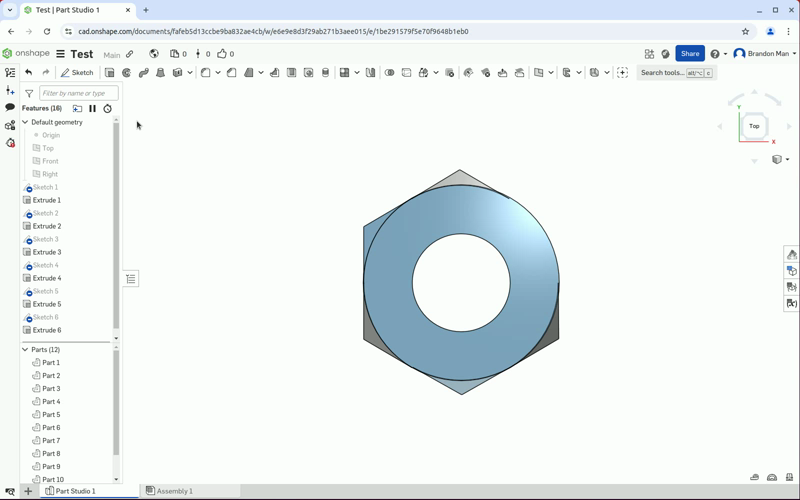
key(shift+h)
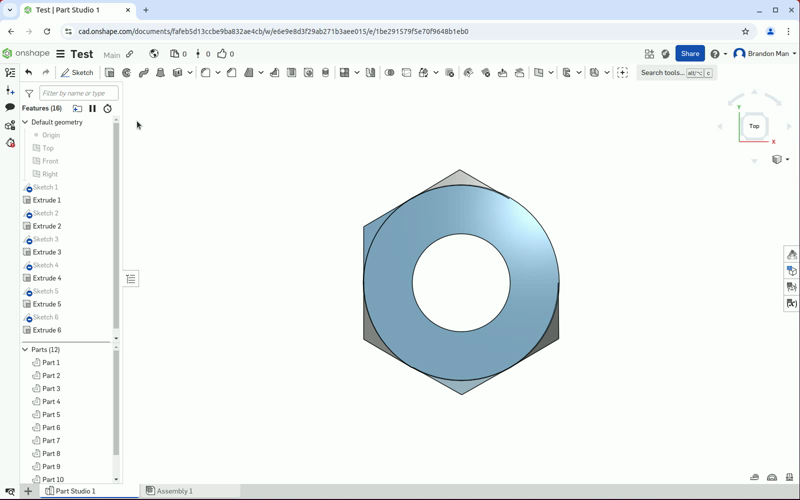
key(shift+h)
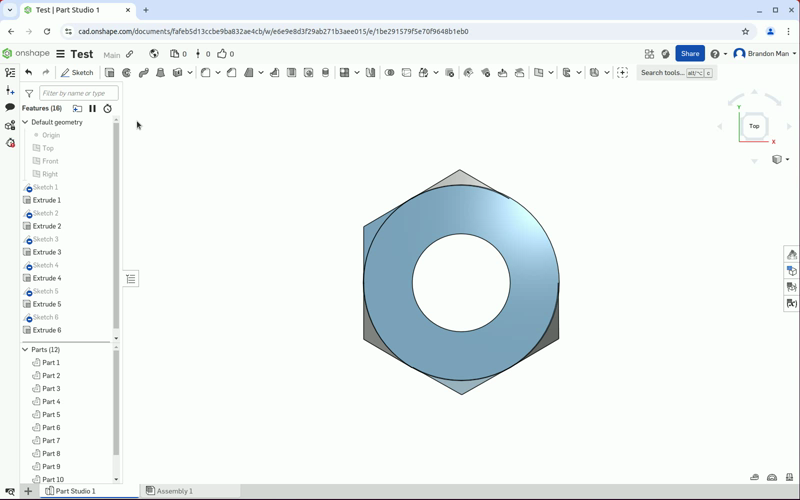
mouse_move(69, 189)
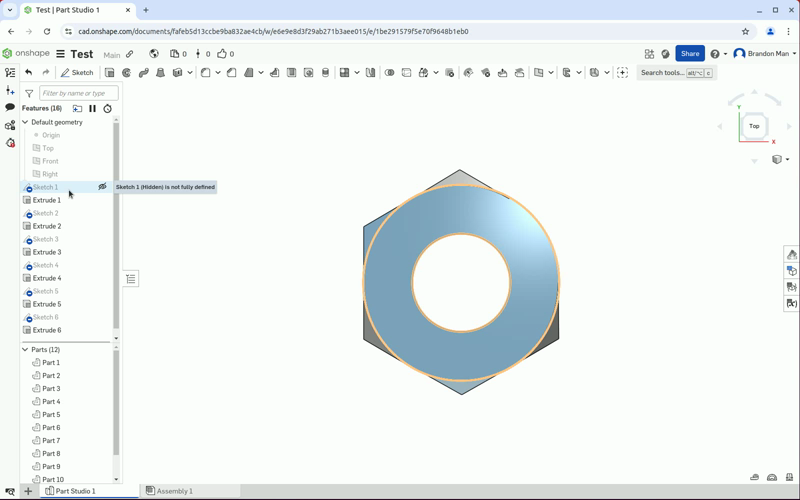
click(69, 189)
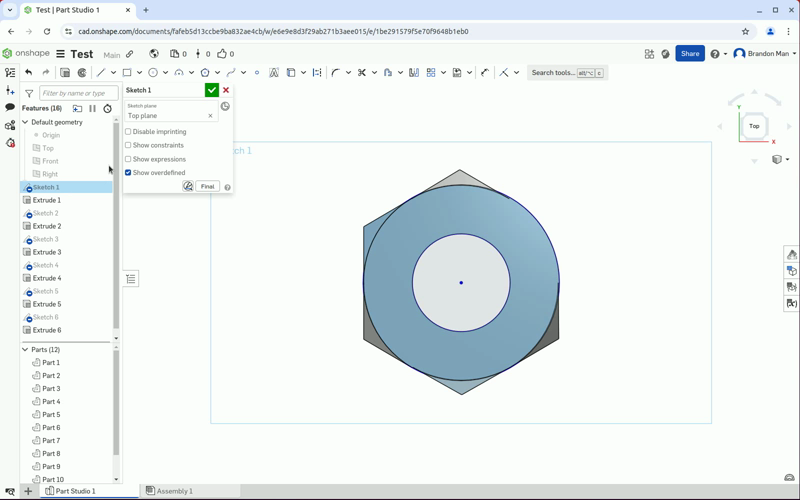
mouse_move(229, 92)
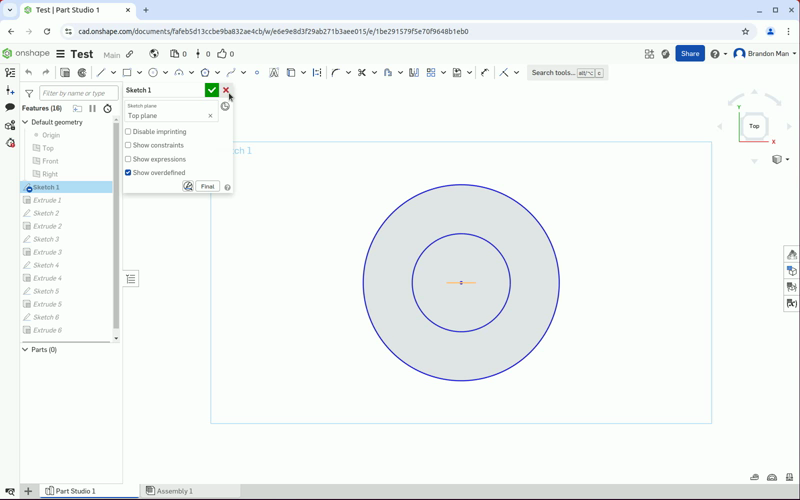
click(229, 92)
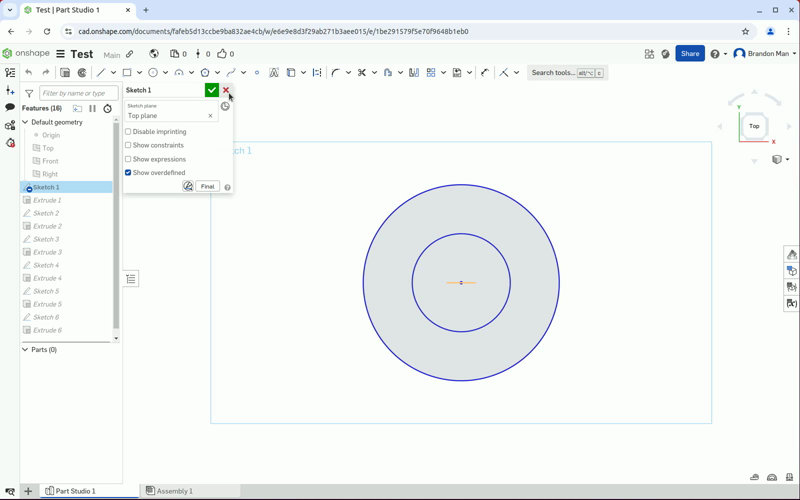
key(shift+s)
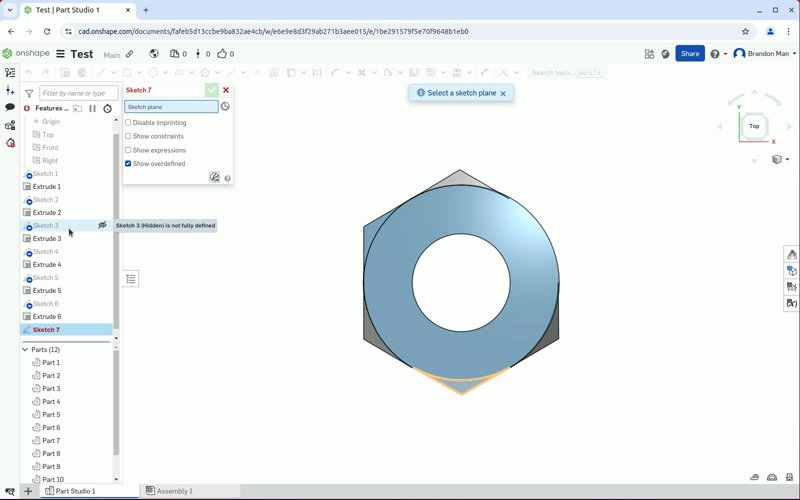
scroll(3)
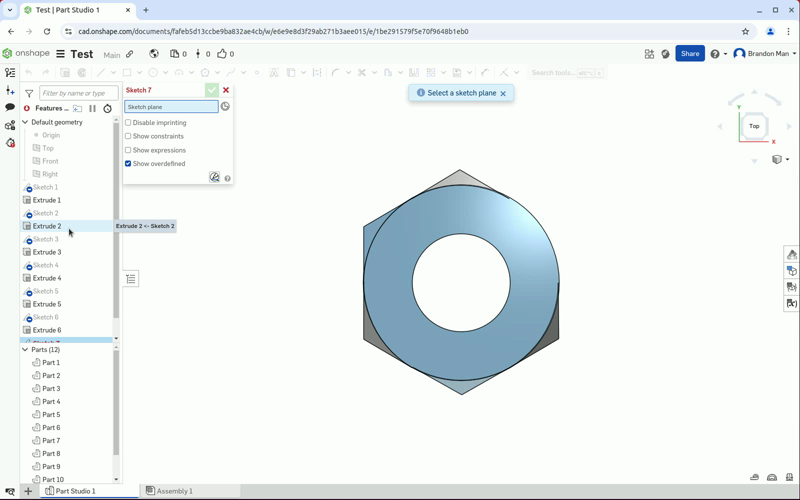
mouse_move(69, 150)
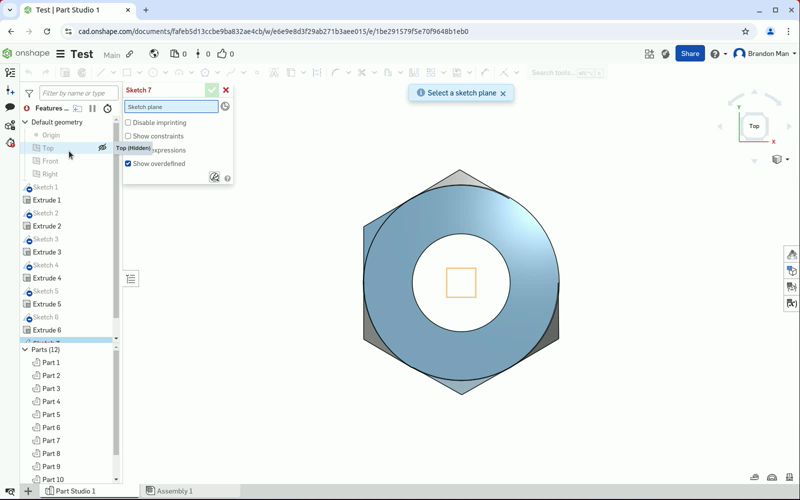
click(69, 150)
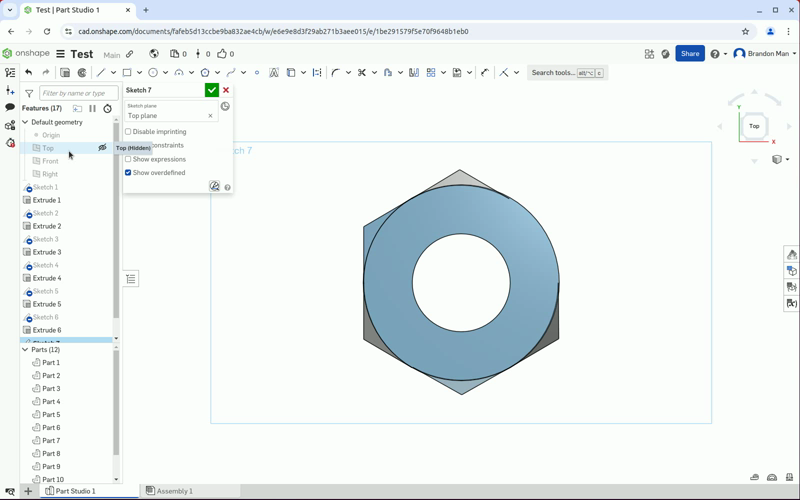
mouse_move(69, 352)
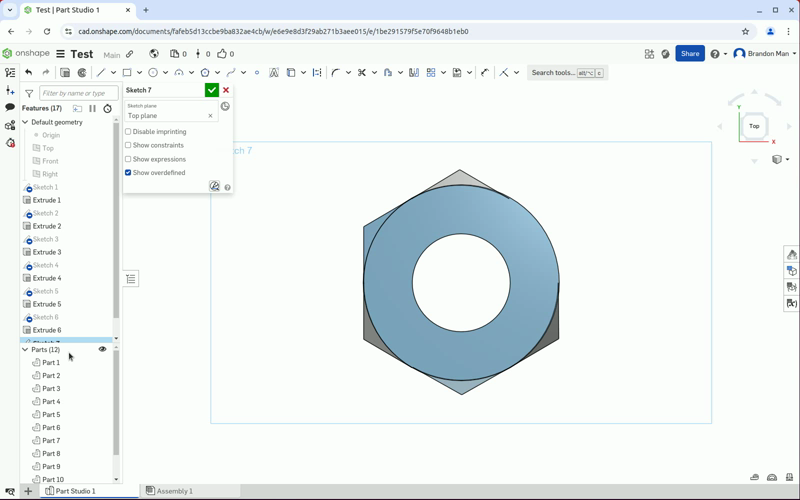
key(y)
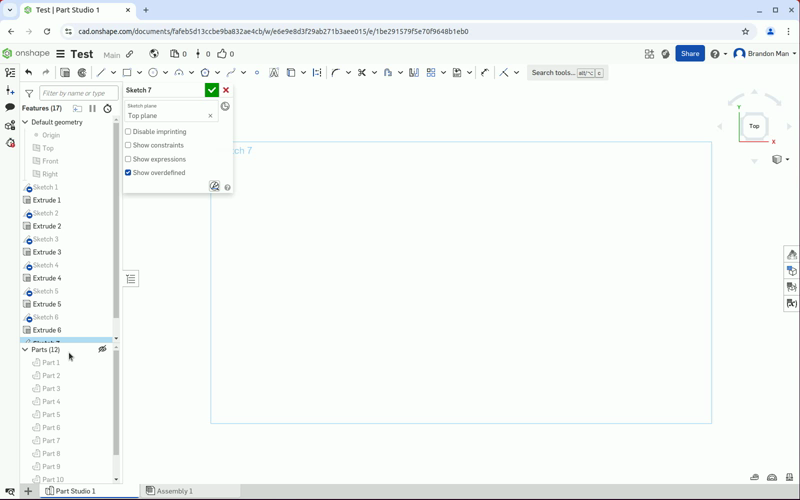
key(a)
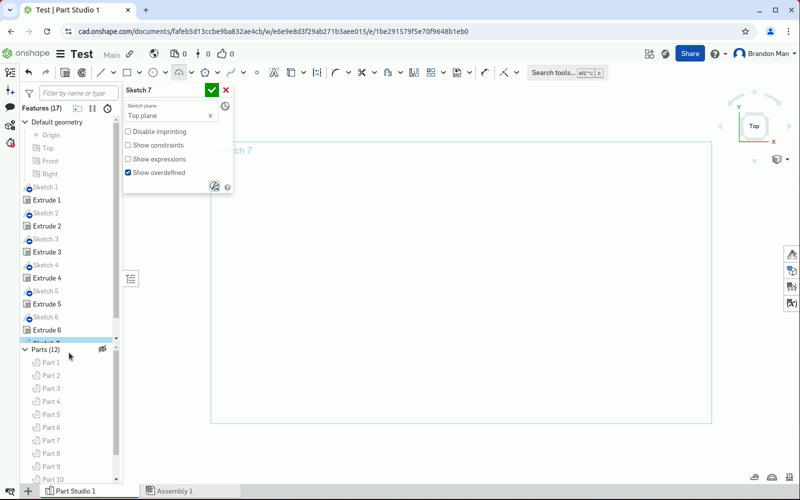
key_down(shift)
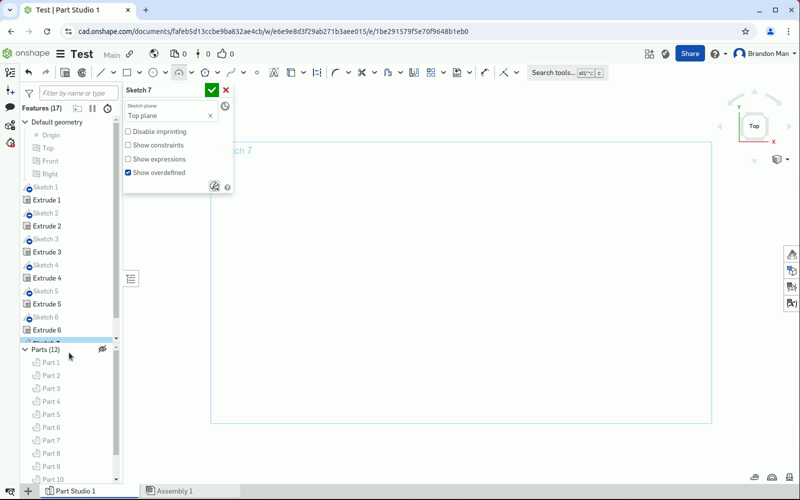
mouse_move(508, 198)
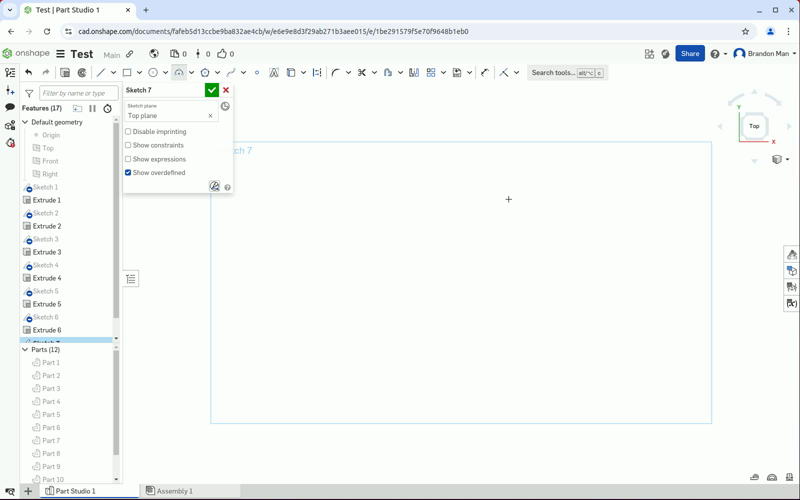
click(508, 198)
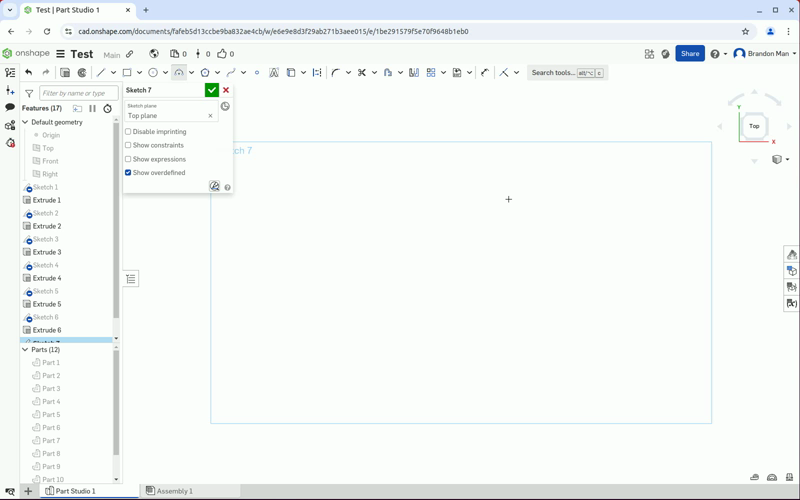
key_up(shift)
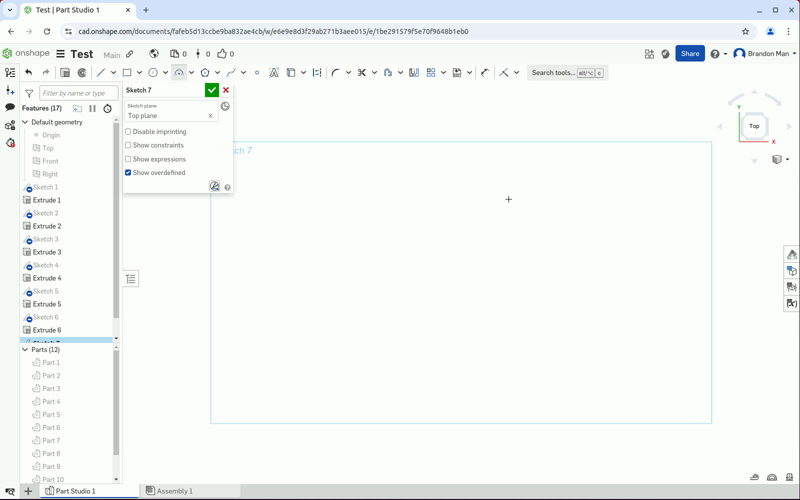
key_down(shift)
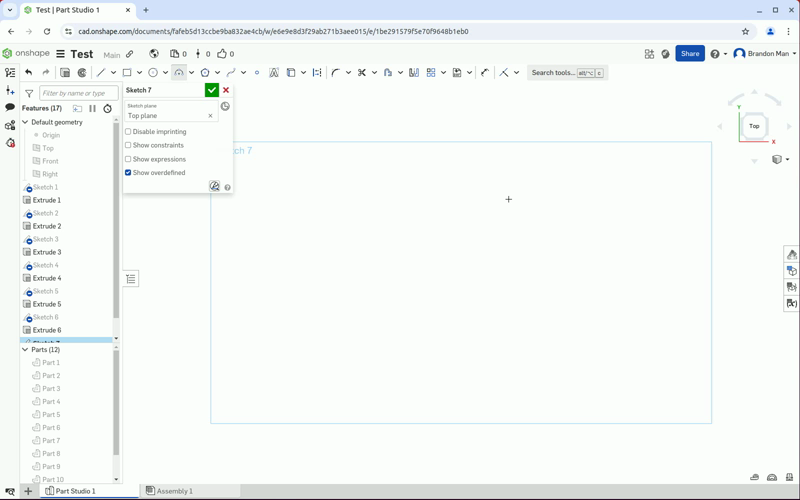
mouse_move(557, 283)
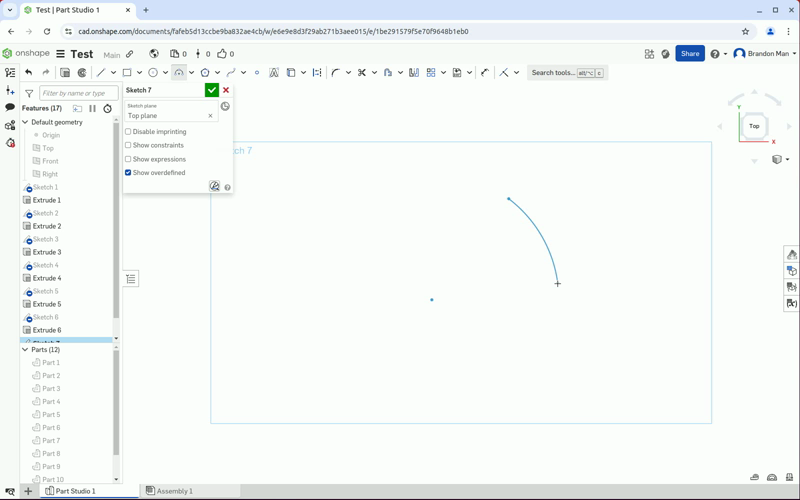
click(557, 283)
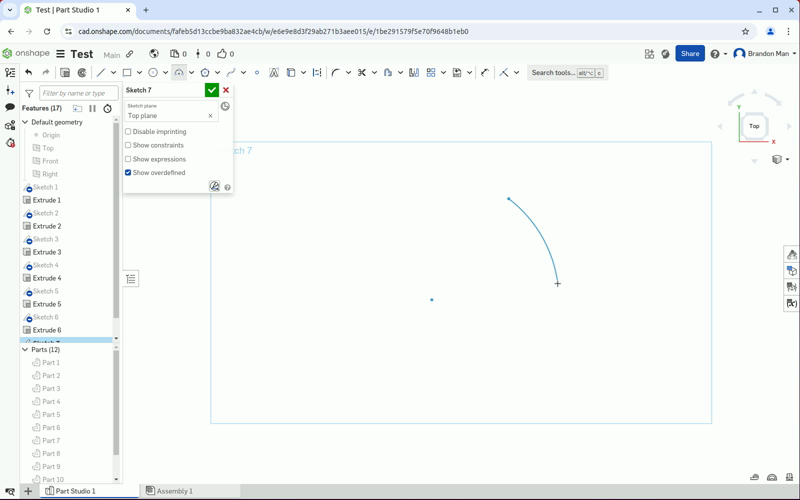
mouse_move(544, 234)
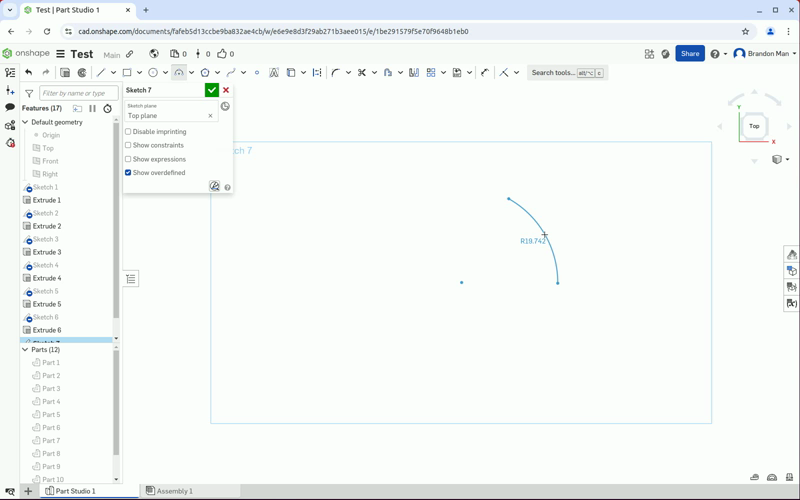
click(544, 234)
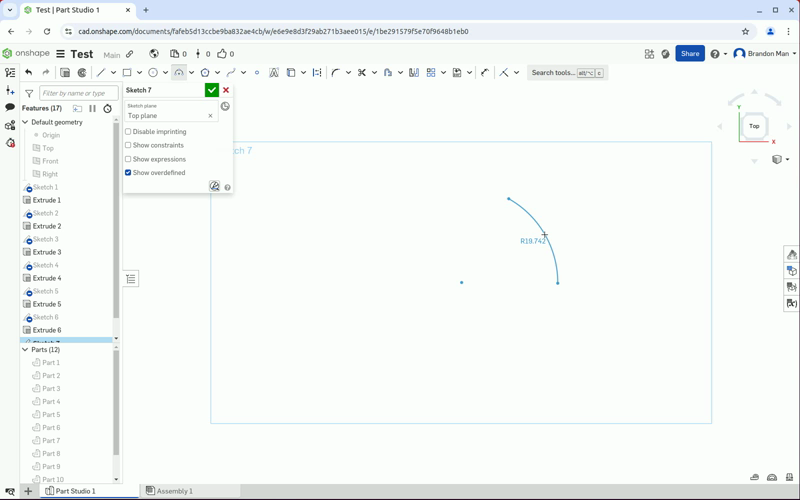
key_up(shift)
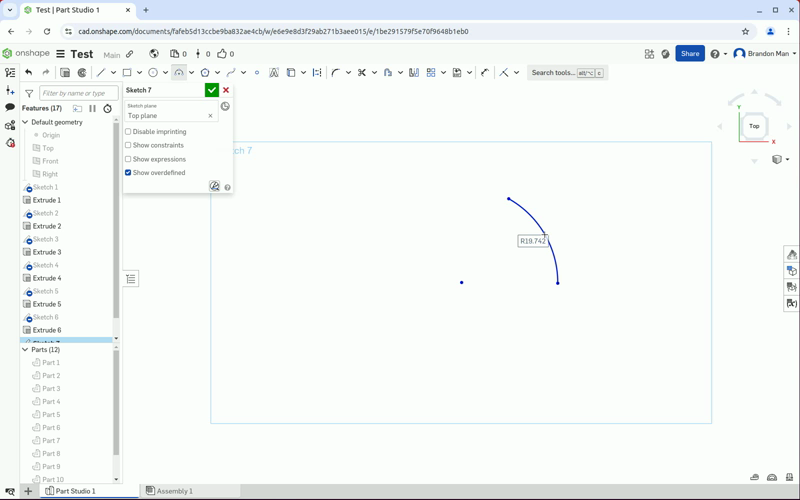
key(esc)
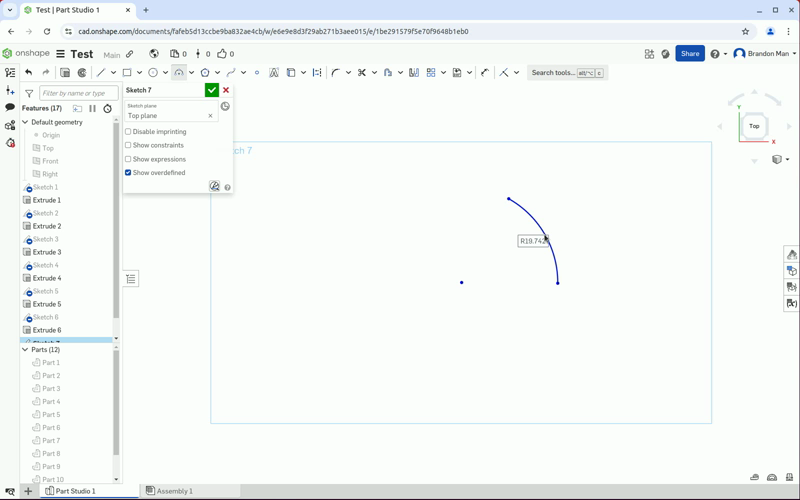
key(l)
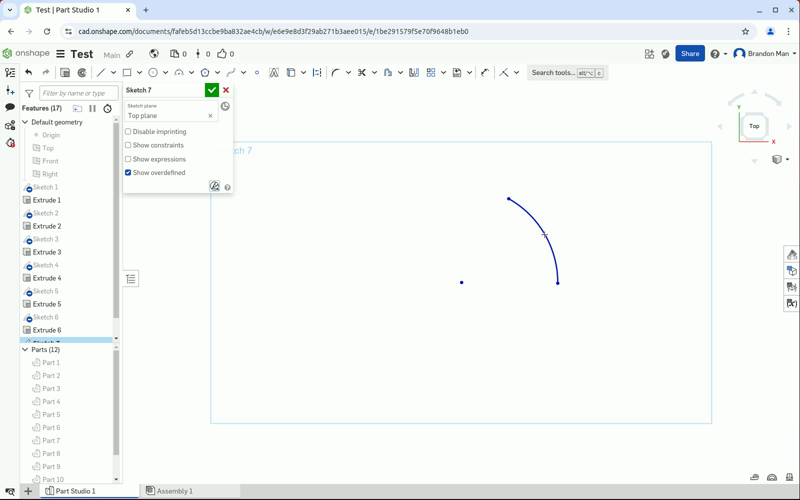
mouse_move(557, 283)
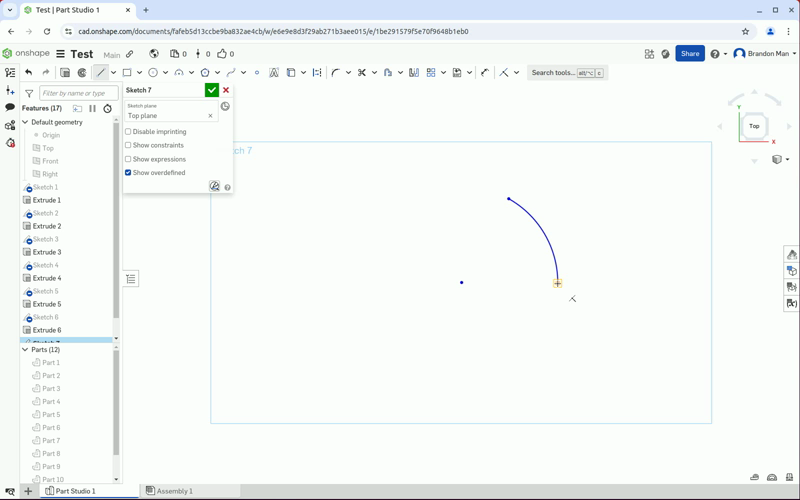
click(557, 283)
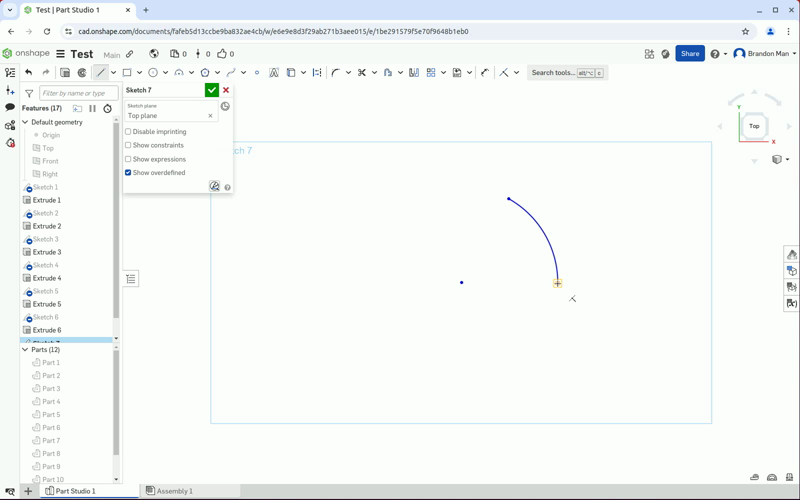
key_down(shift)
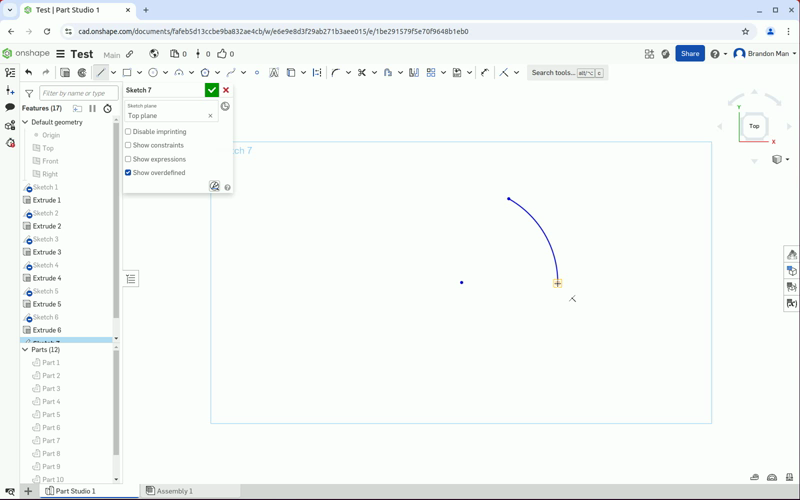
mouse_move(587, 283)
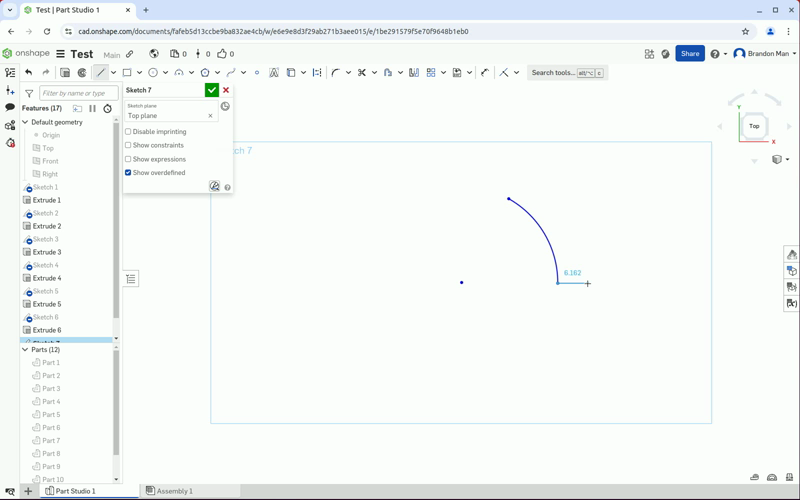
mouse_move(557, 227)
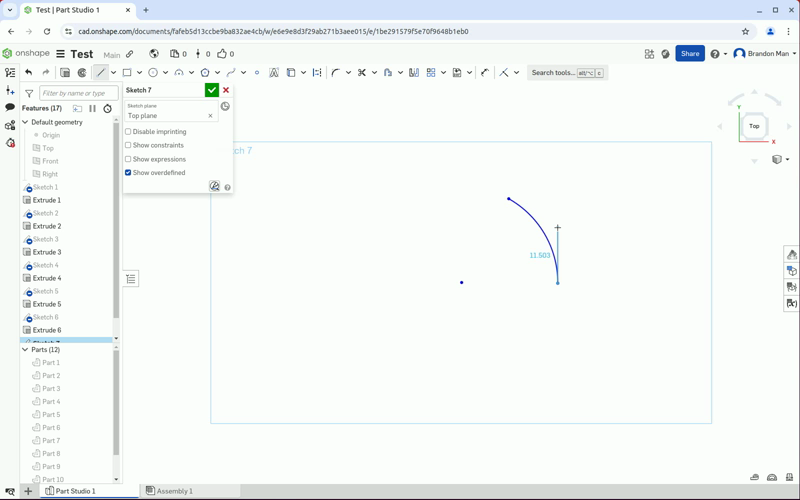
click(557, 227)
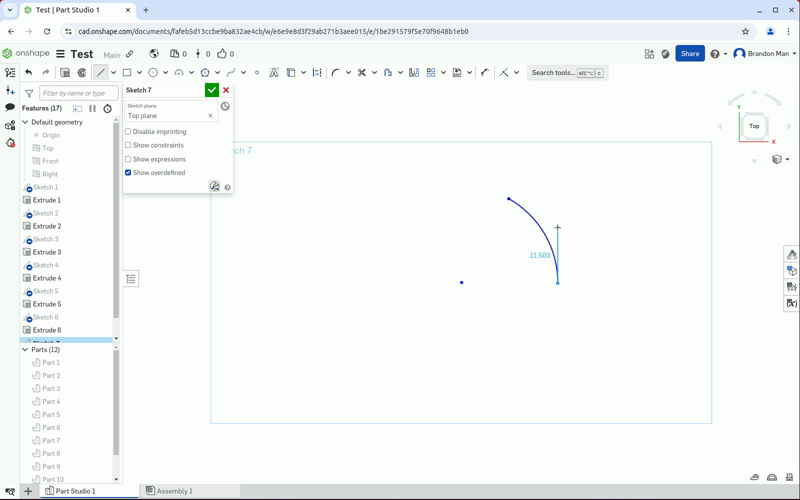
key_up(shift)
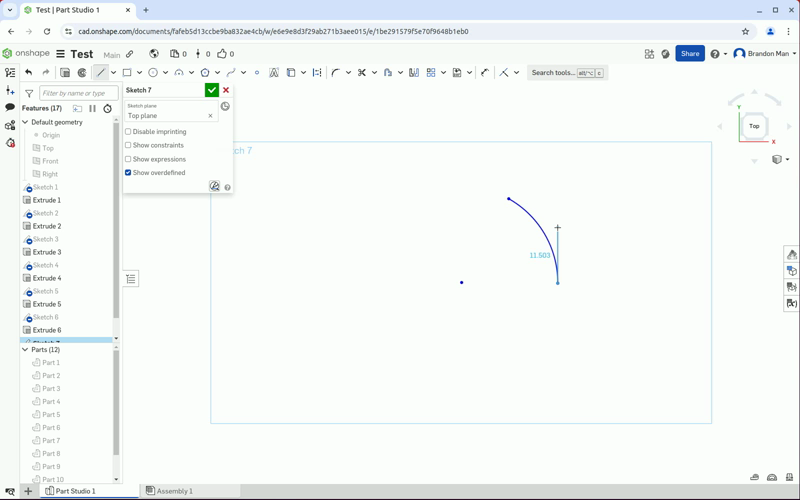
mouse_move(587, 227)
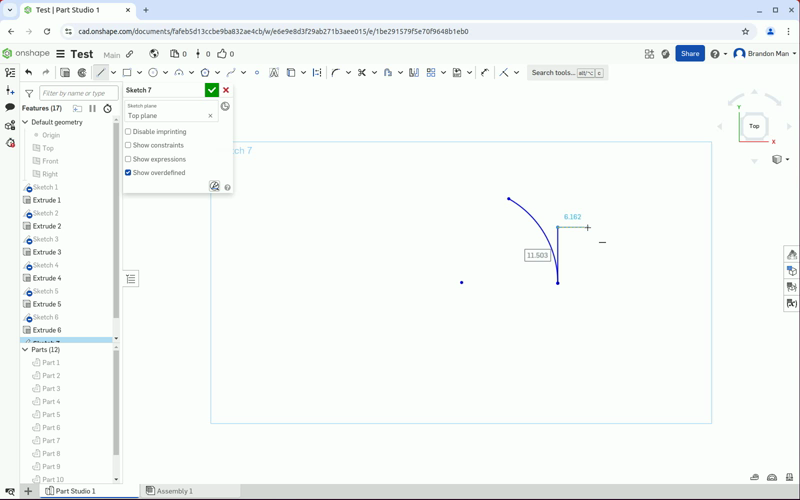
key_down(shift)
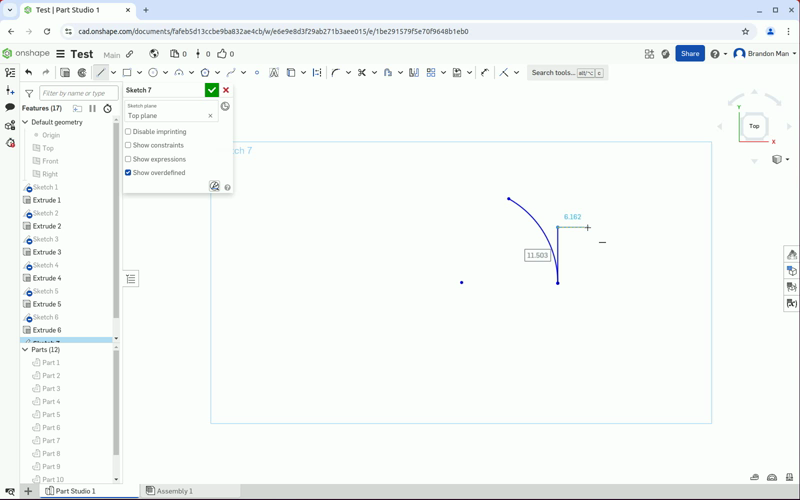
mouse_move(508, 198)
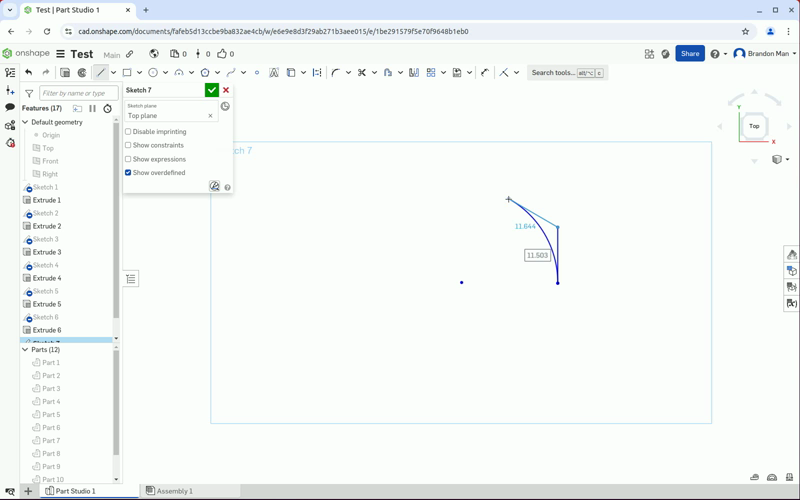
key_up(shift)
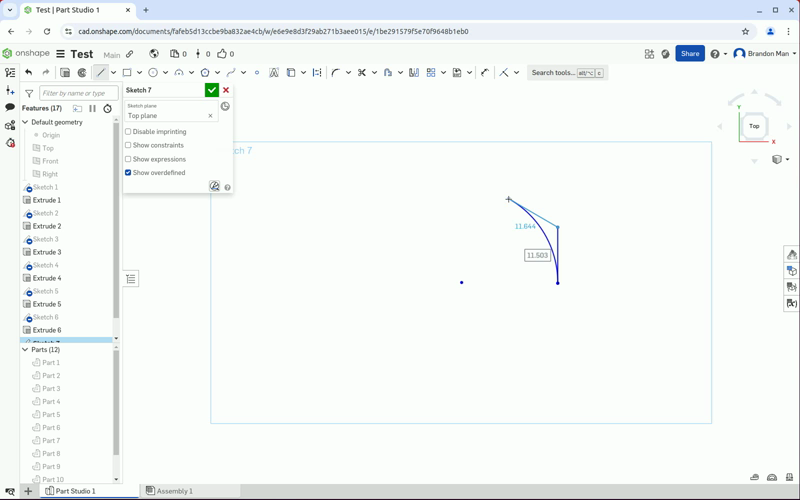
click(508, 198)
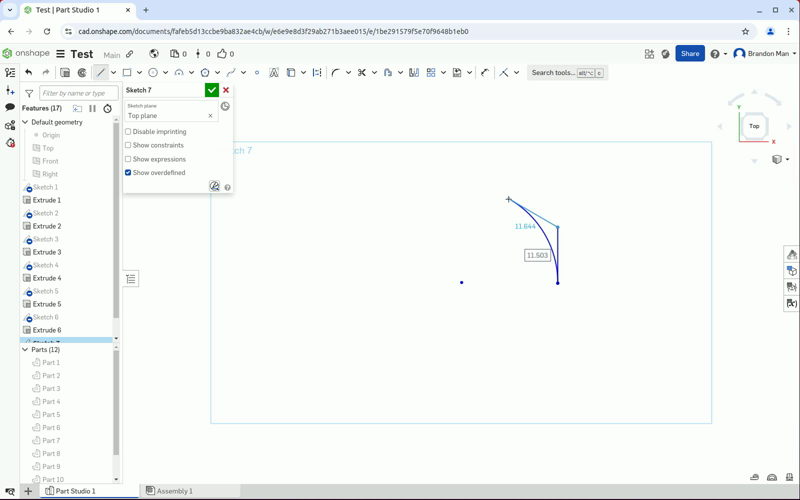
key(esc)
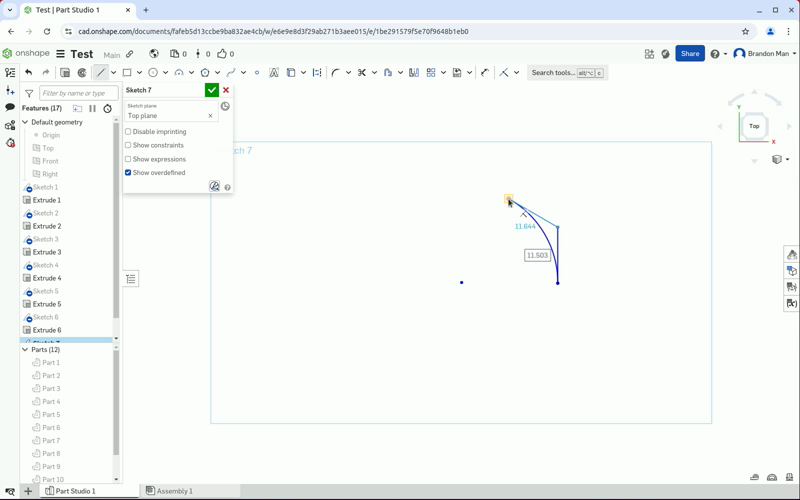
mouse_move(555, 239)
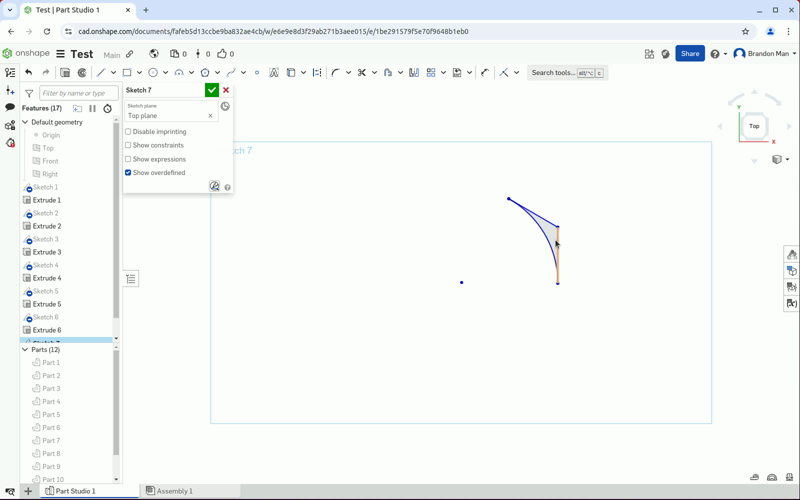
scroll(6)
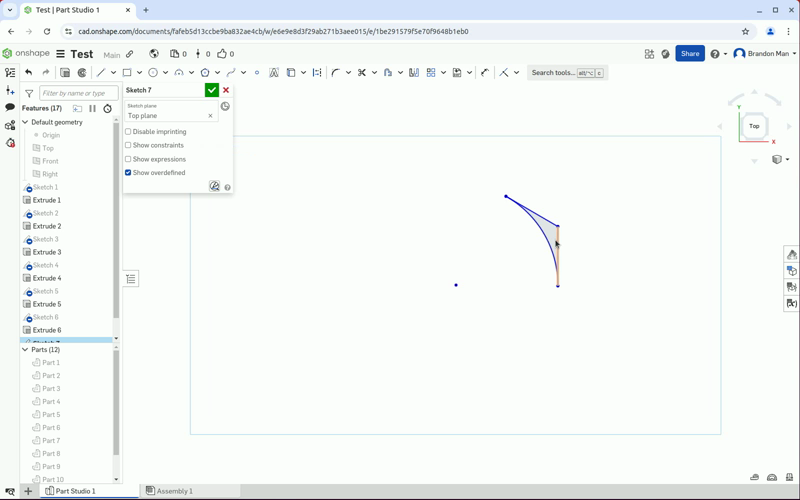
scroll(6)
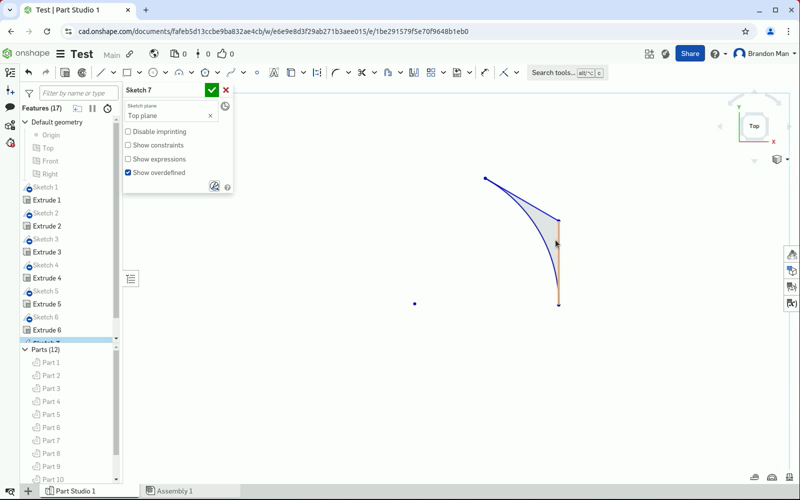
scroll(6)
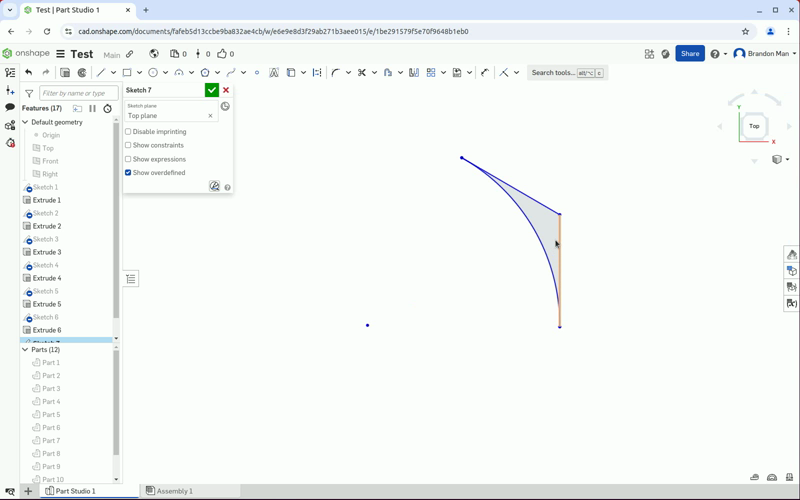
scroll(6)
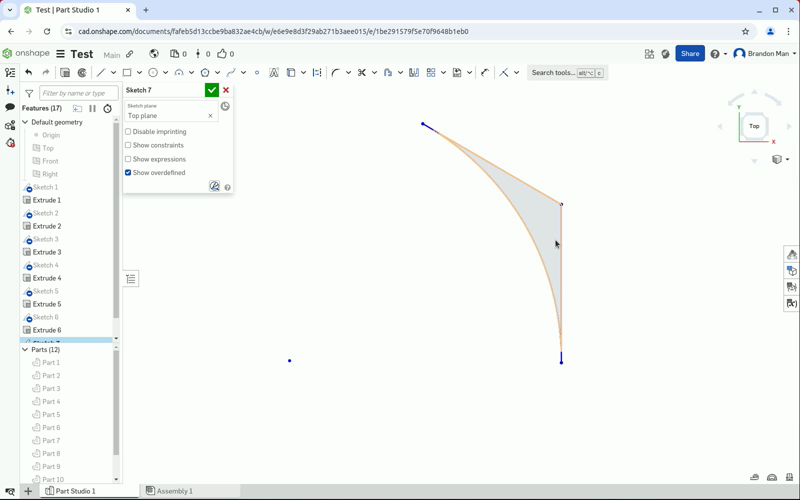
scroll(6)
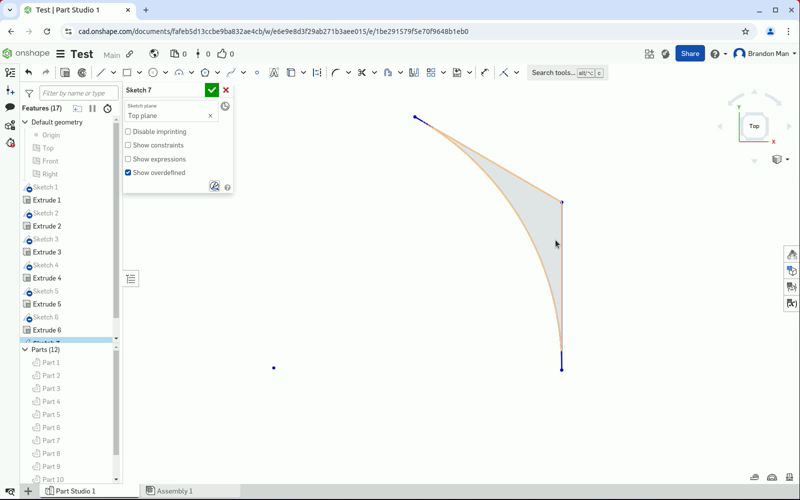
scroll(6)
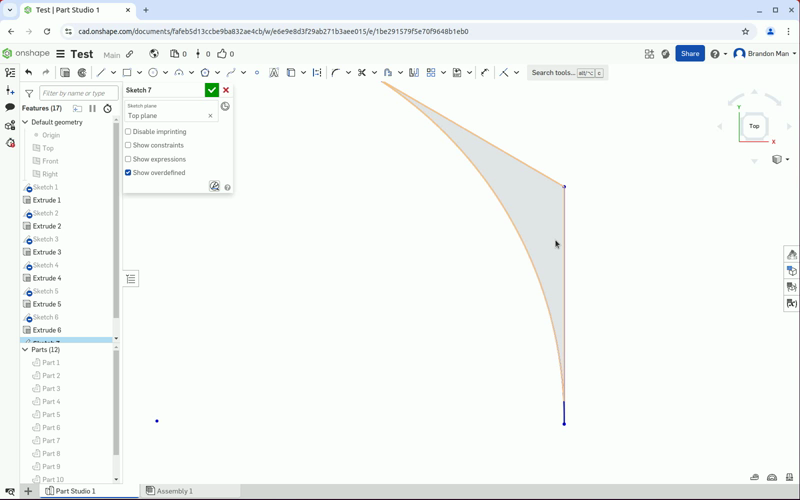
scroll(6)
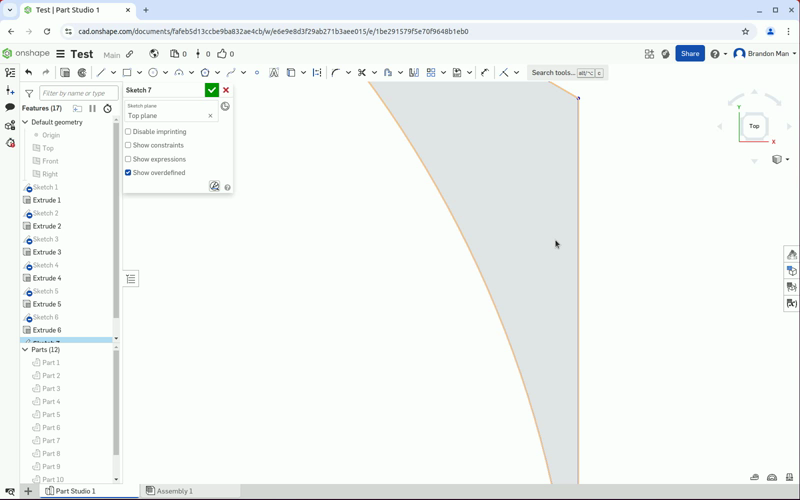
click(555, 239)
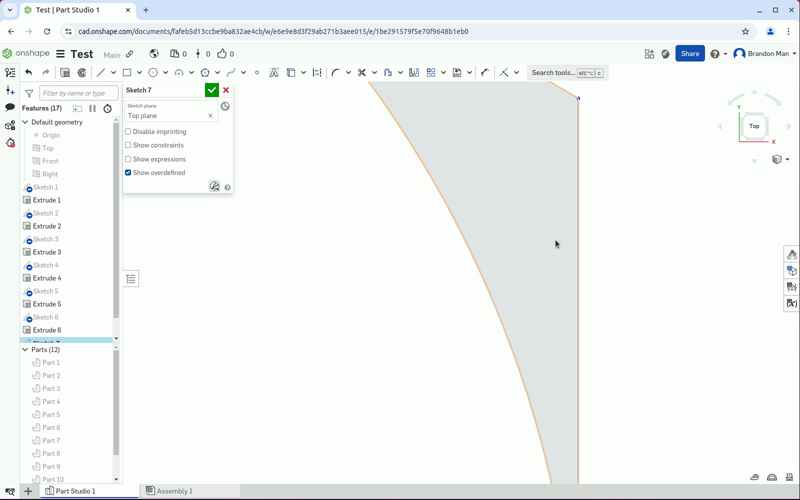
scroll(-6)
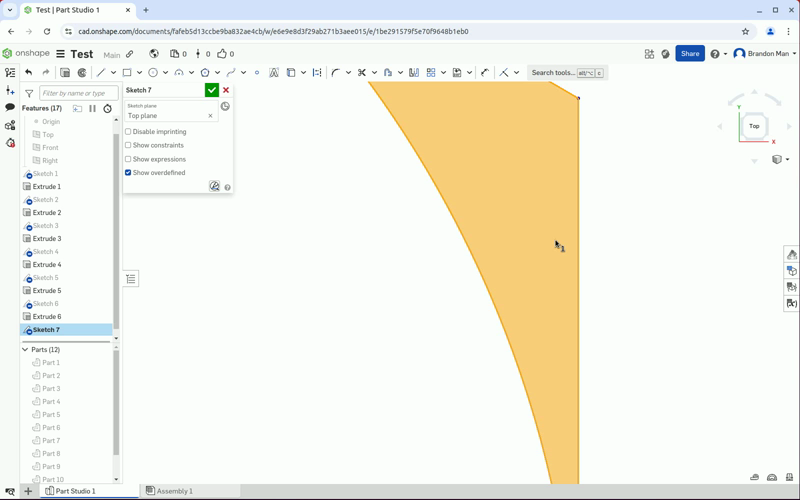
scroll(-6)
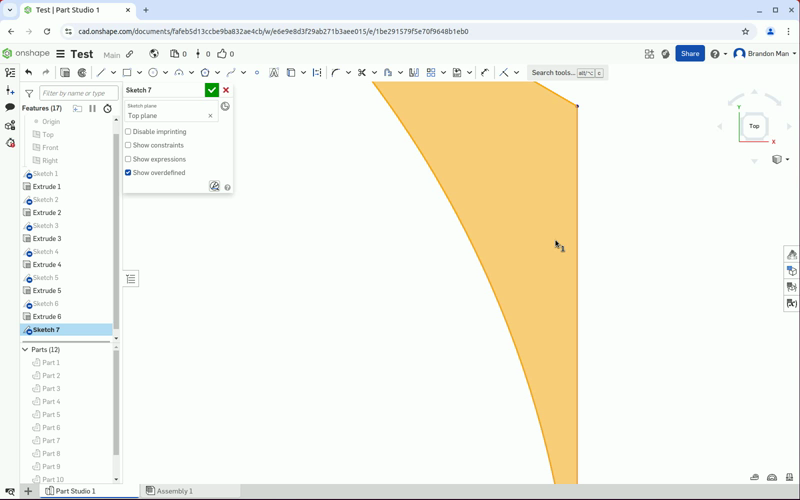
scroll(-6)
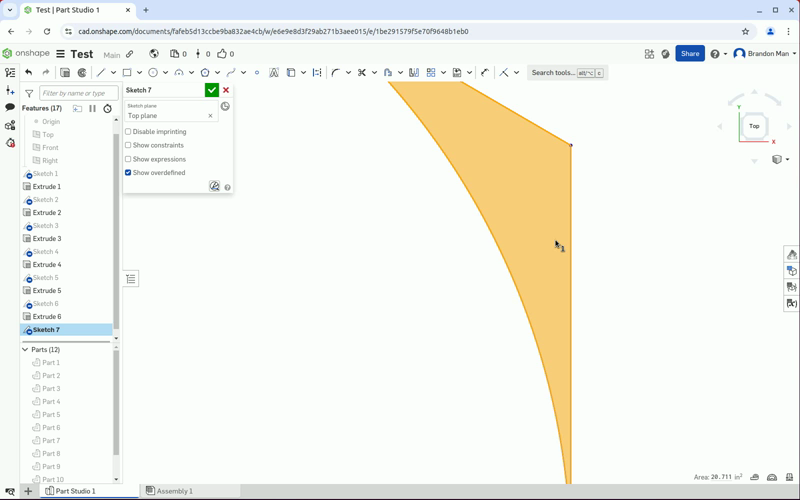
scroll(-6)
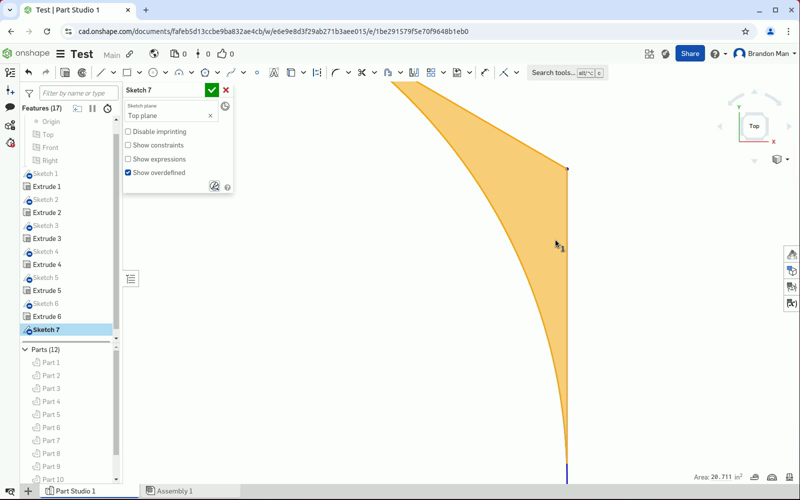
scroll(-6)
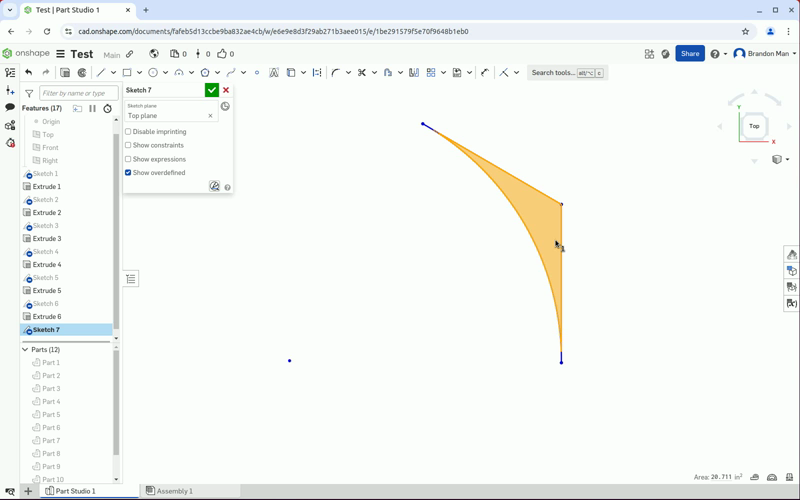
scroll(-6)
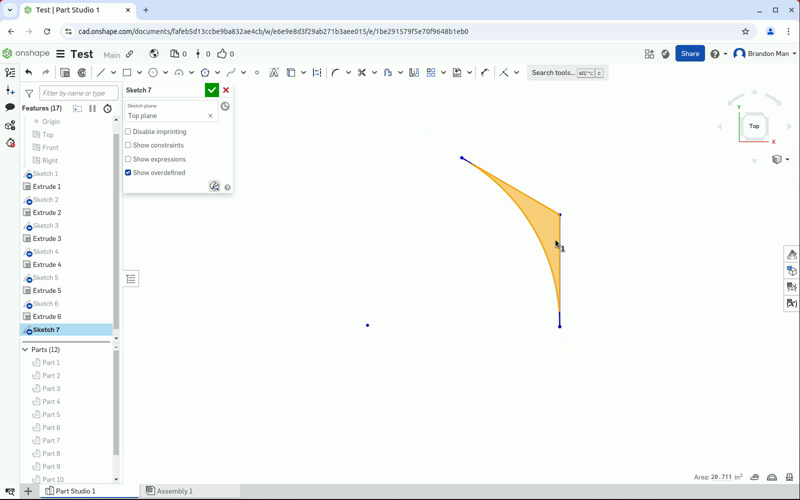
scroll(-6)
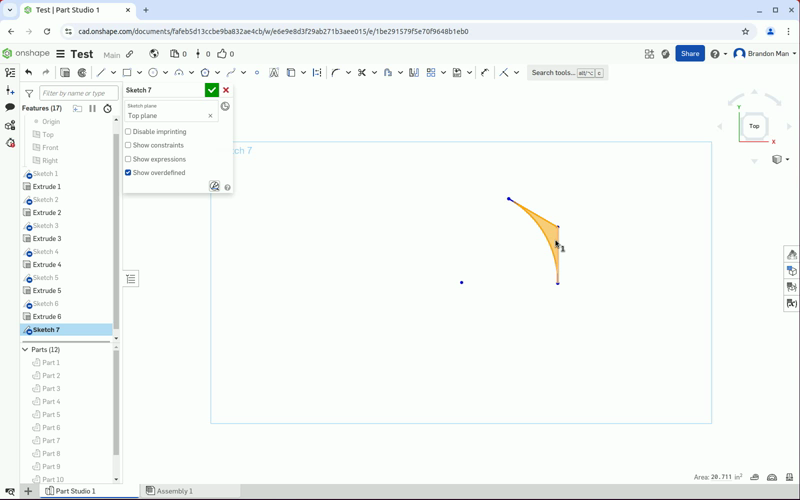
mouse_move(69, 352)
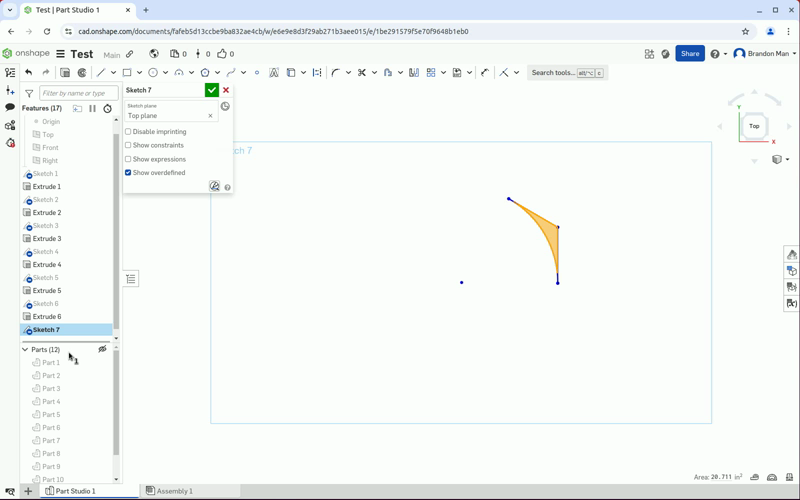
key(shift+y)
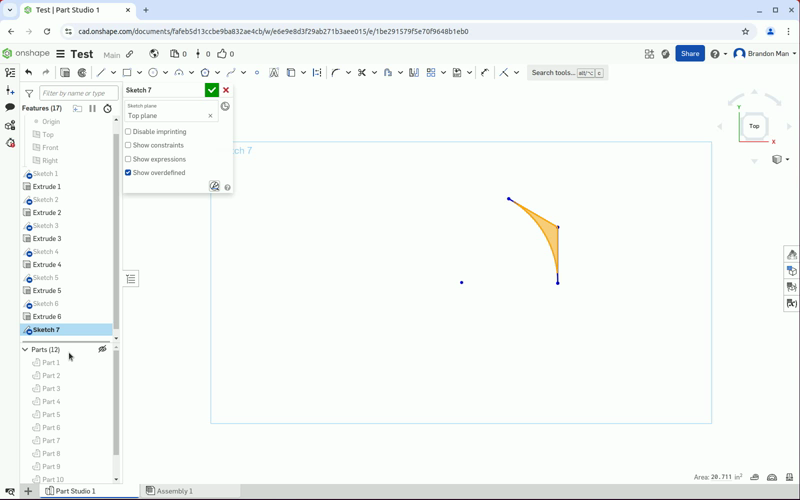
key(shift+e)
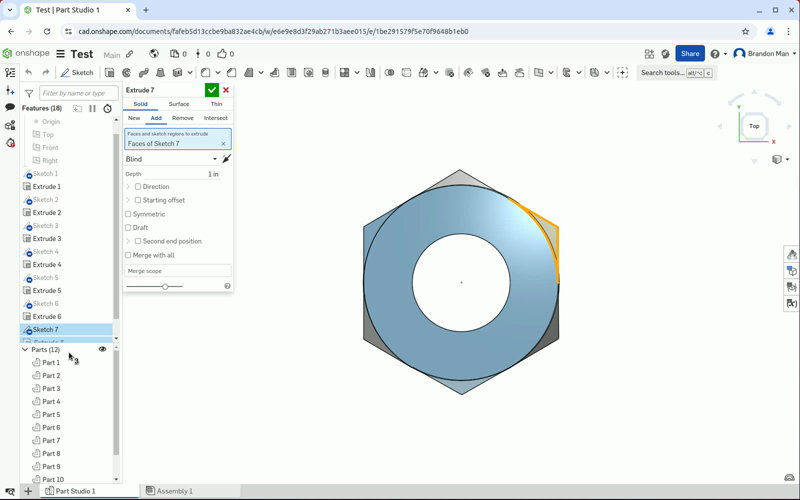
mouse_move(143, 106)
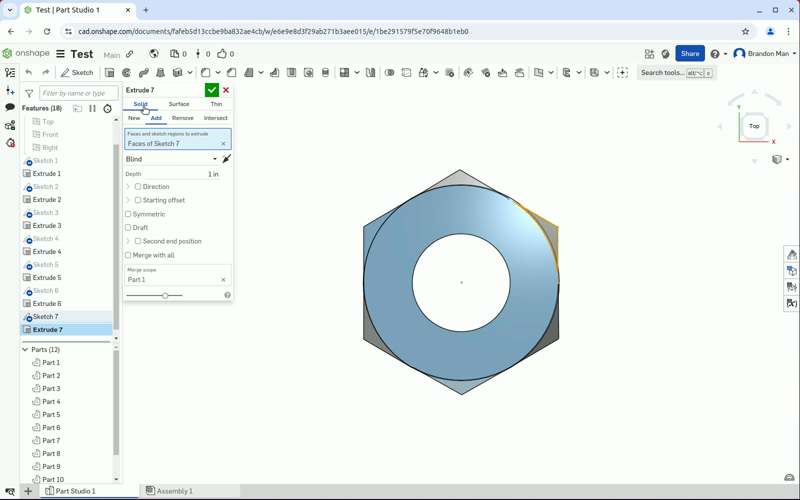
click(143, 106)
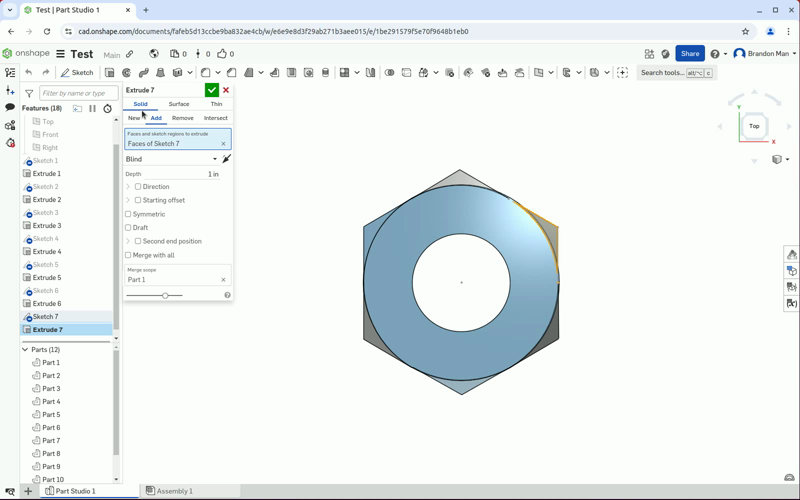
mouse_move(137, 120)
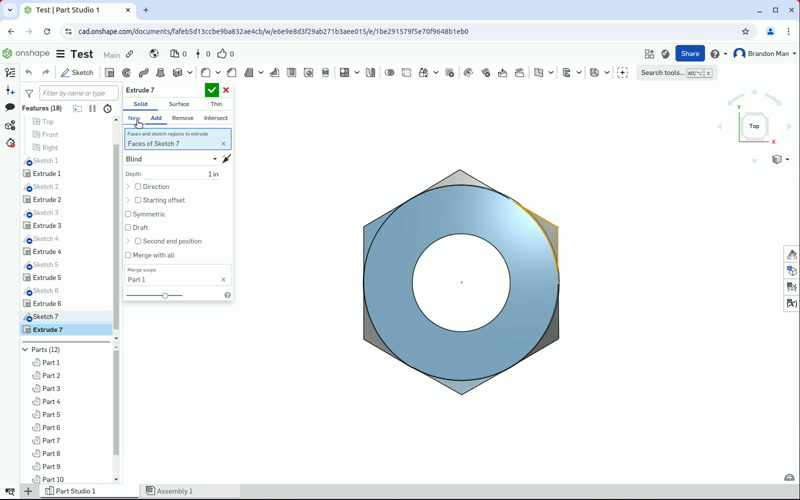
click(137, 120)
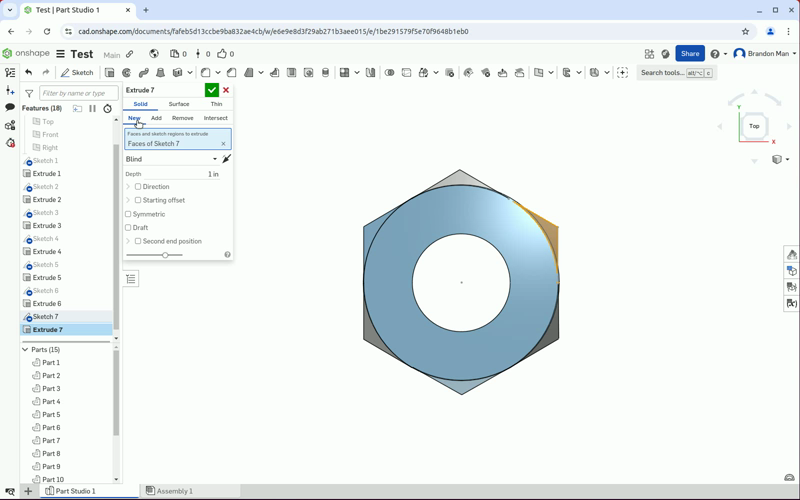
key(tab, 4)
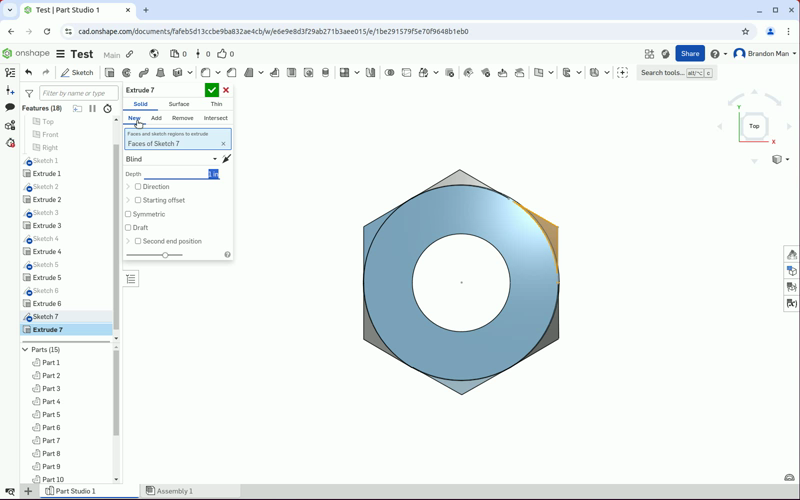
text(19.979)
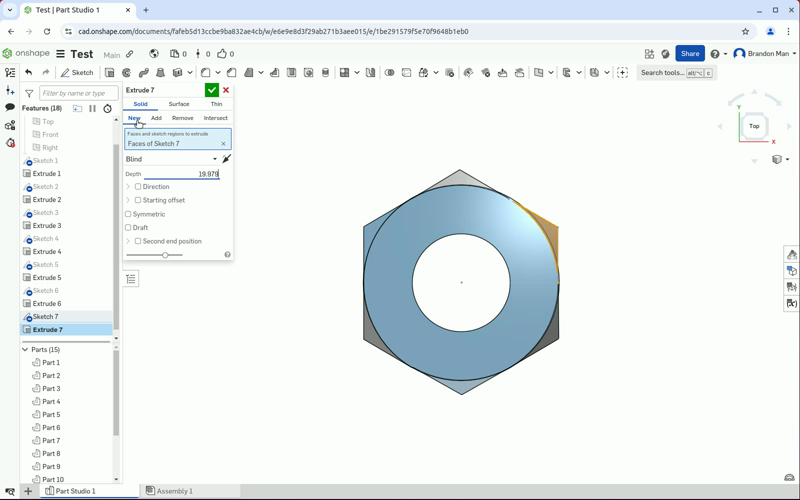
key(enter)
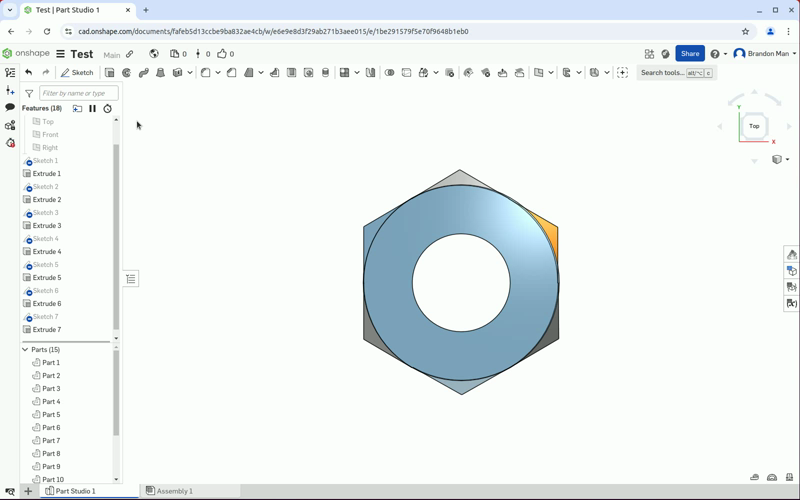
key(shift+h)
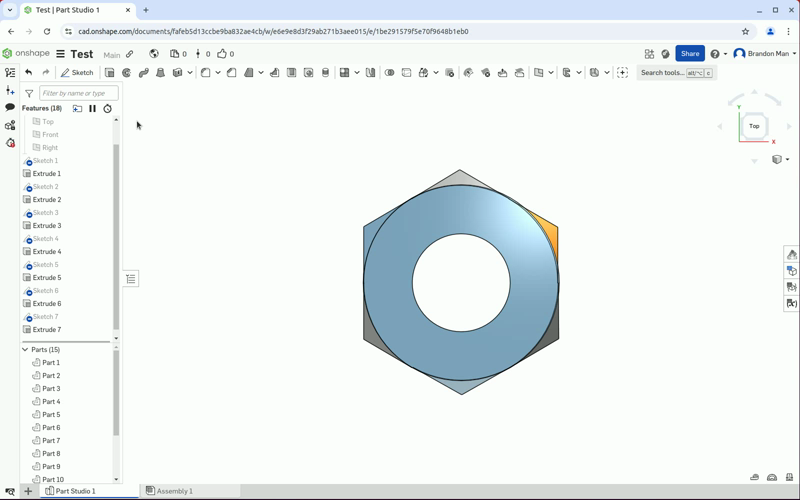
key(shift+h)
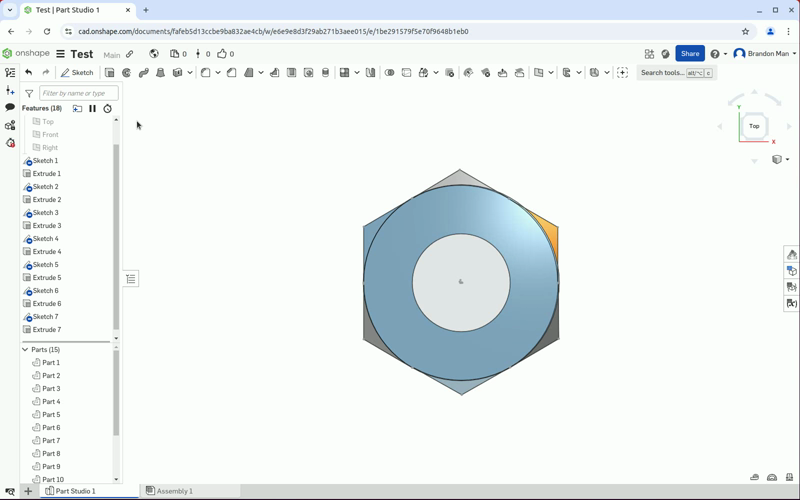
key(shift+7)
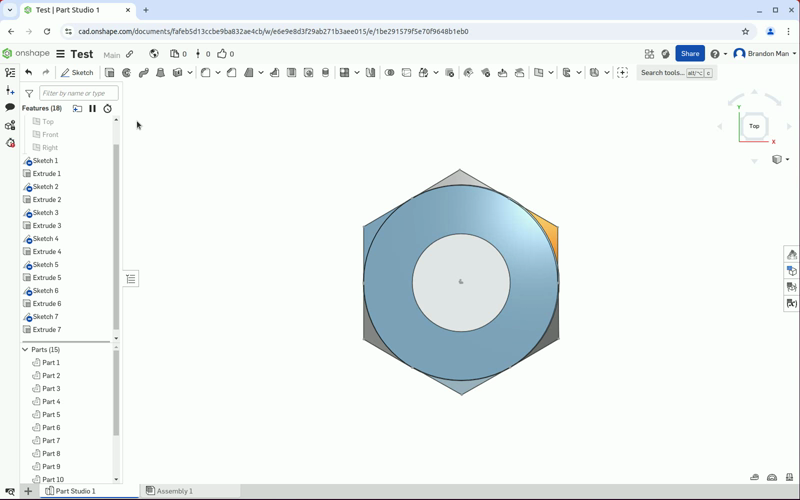
key(up, 3)
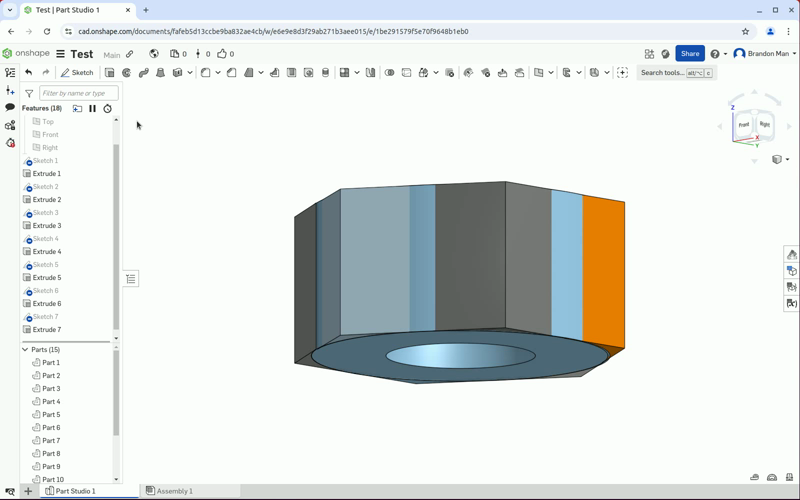
key(left, 3)
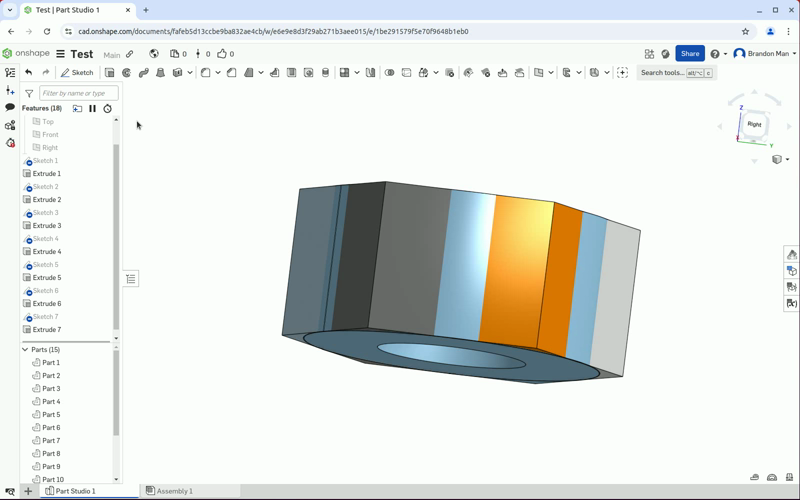
key(right, 3)
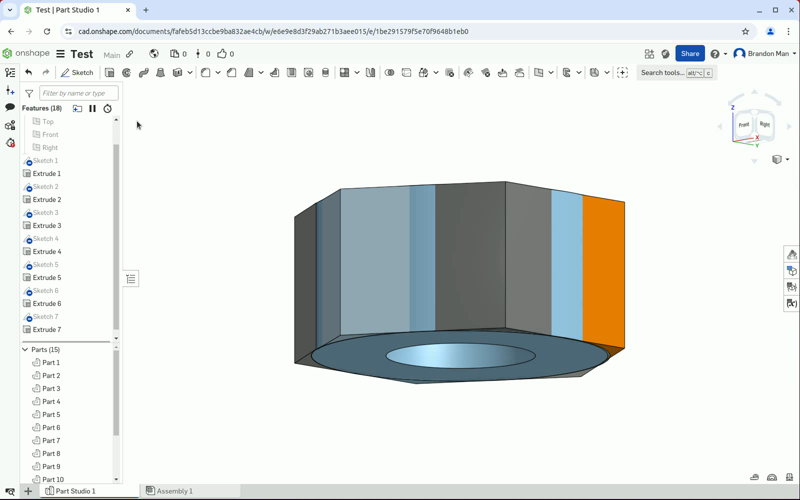
key(down, 3)
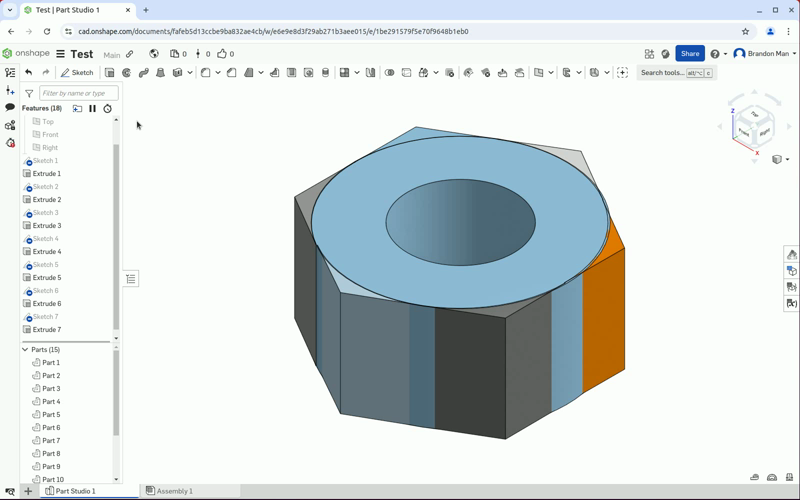
mouse_move(69, 163)
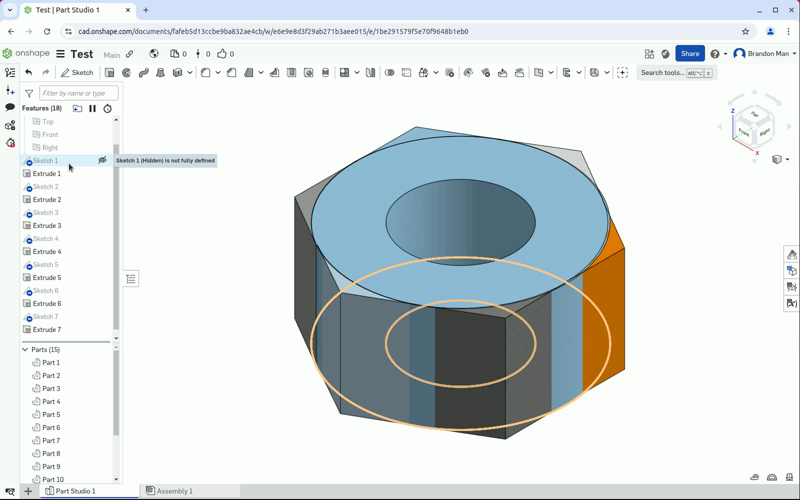
click(69, 163)